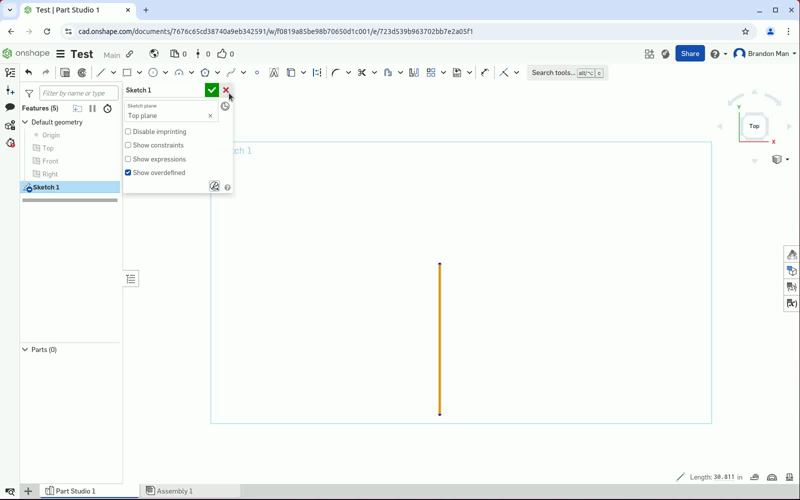
key(shift+h)
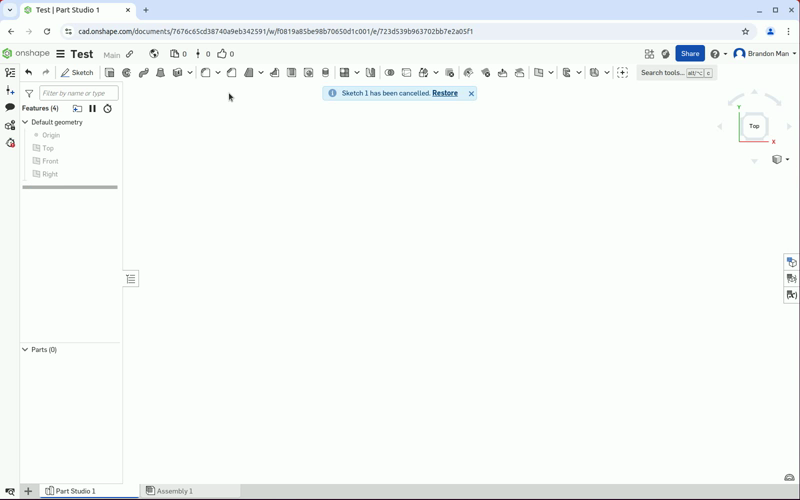
mouse_move(73, 352)
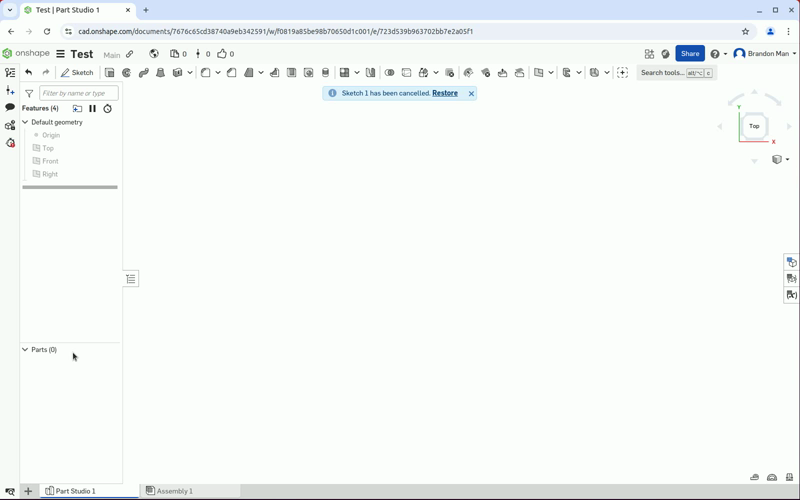
key(y)
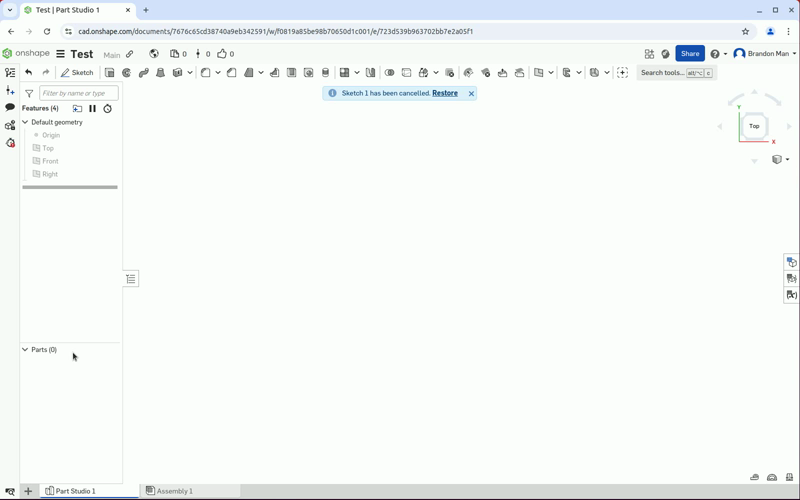
key(shift+p)
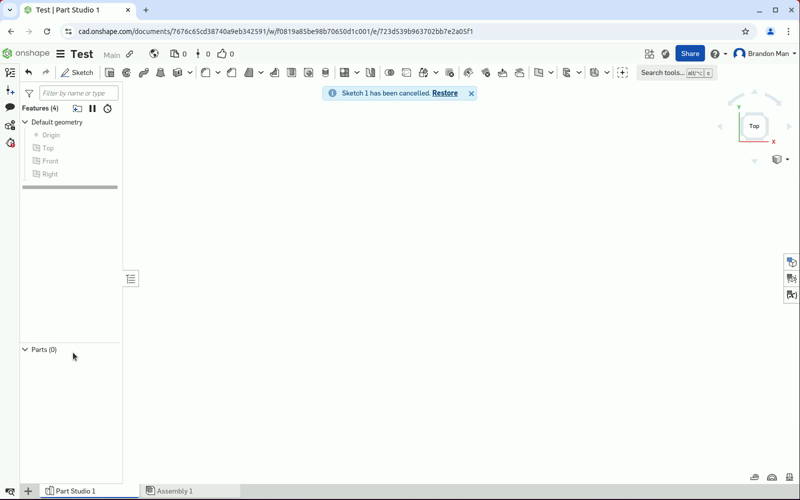
key(space)
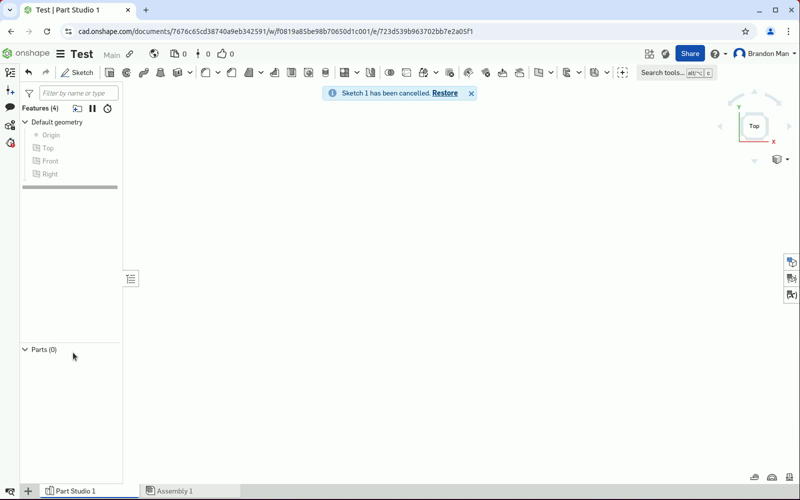
key_down(shift)
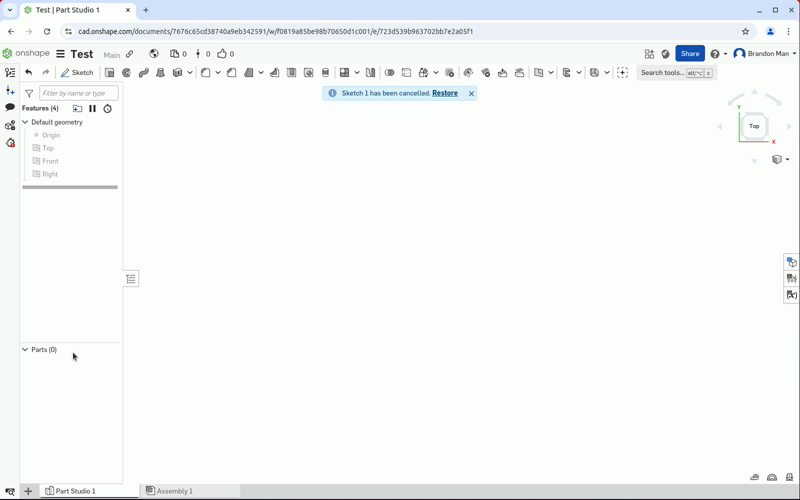
key(up)
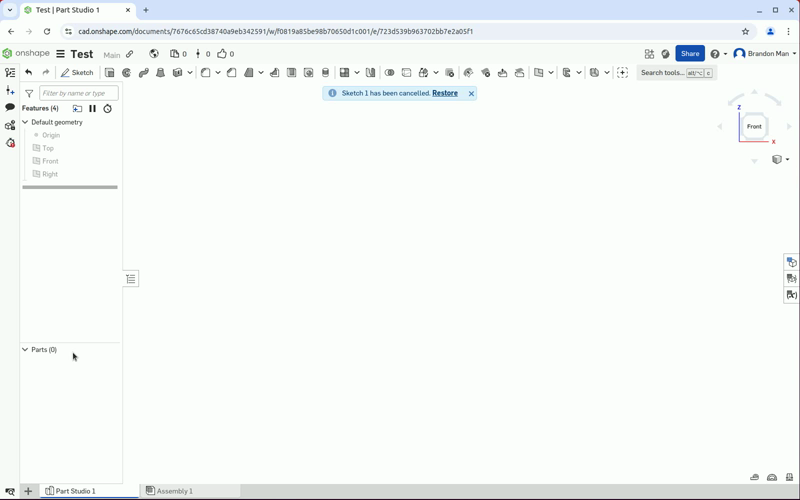
key_up(shift)
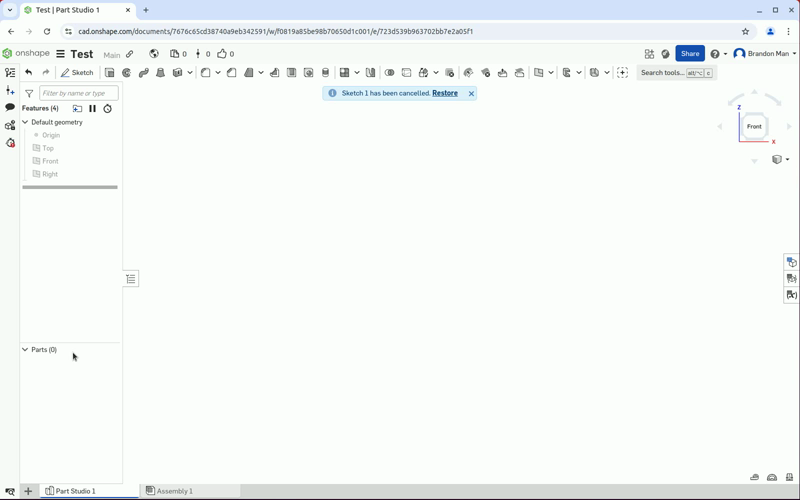
mouse_move(73, 352)
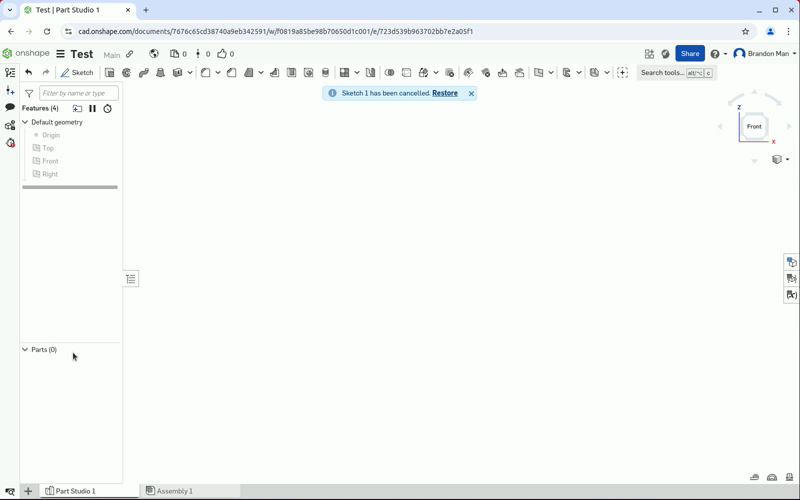
key(shift+y)
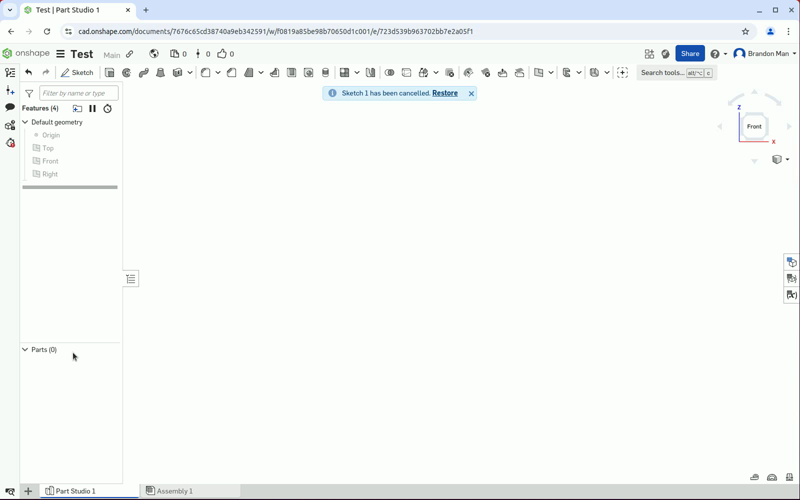
key(shift+s)
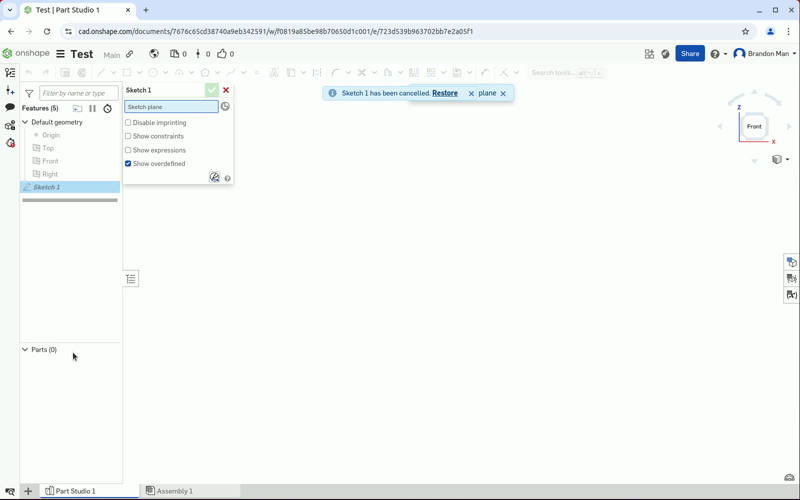
mouse_move(73, 163)
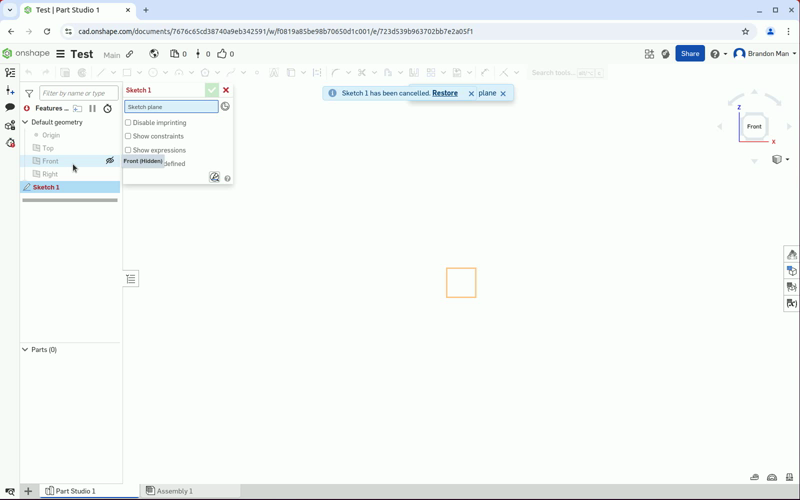
click(73, 163)
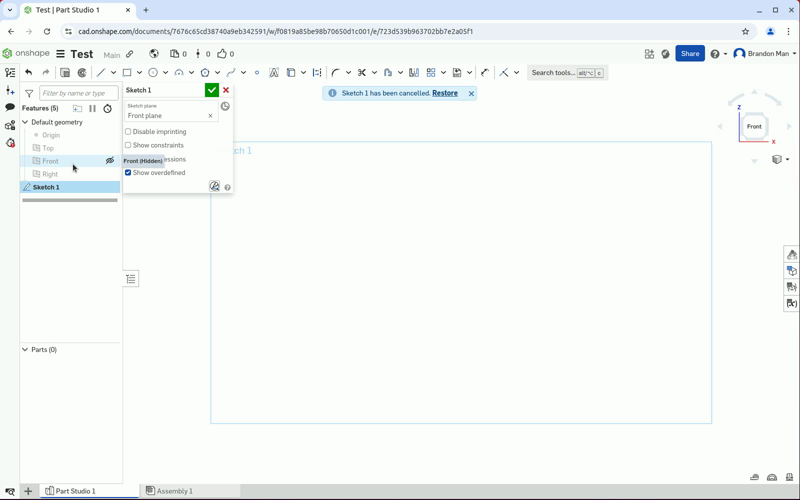
mouse_move(73, 352)
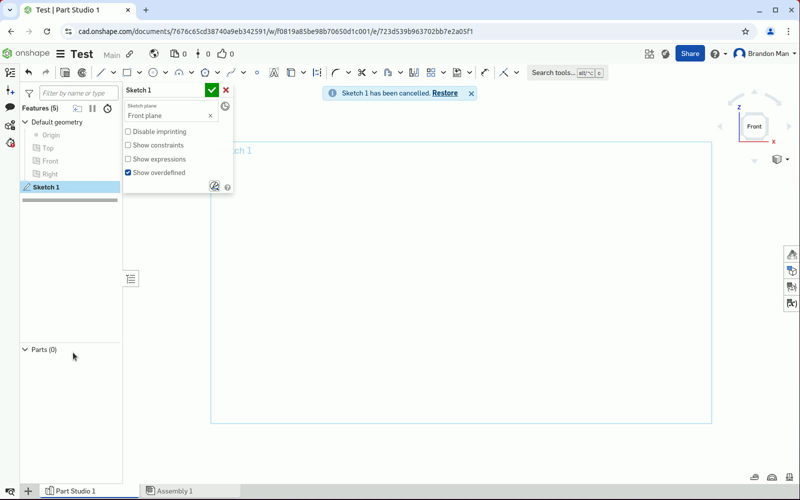
key(y)
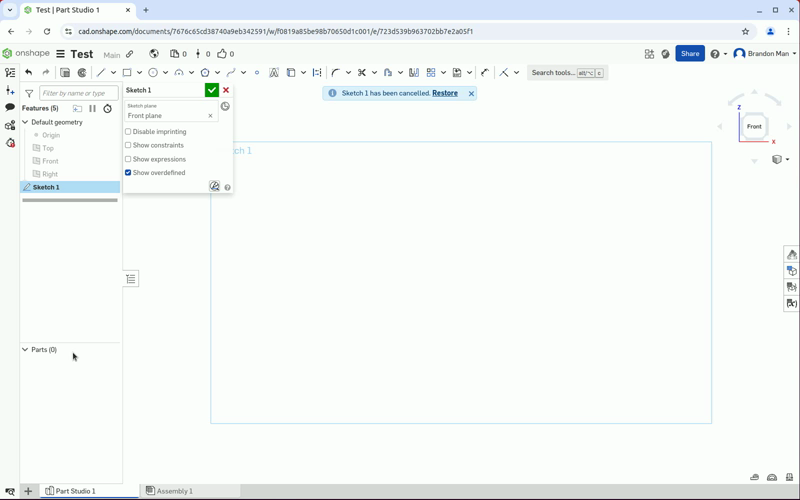
key(c)
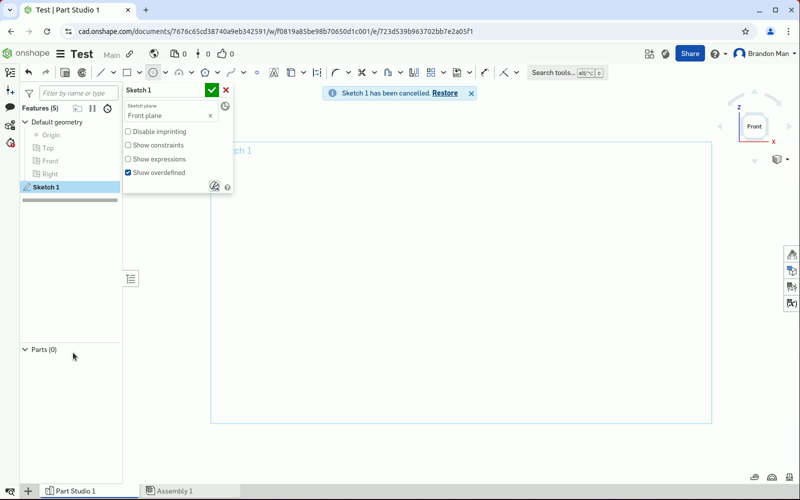
key_down(shift)
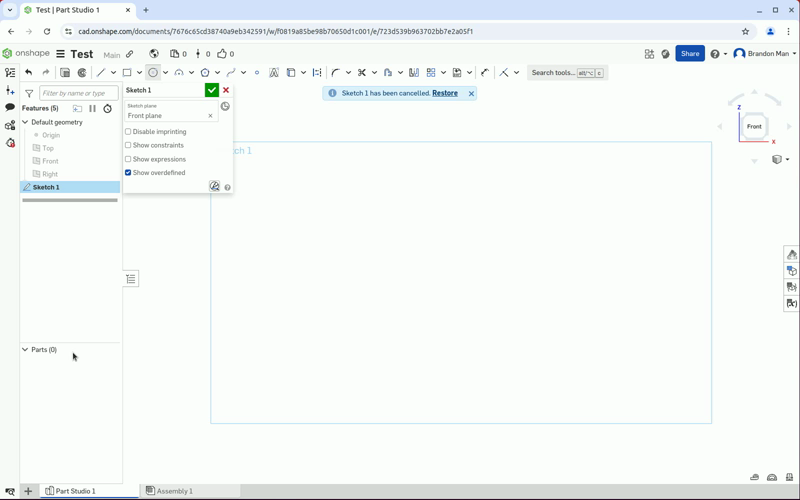
mouse_move(461, 178)
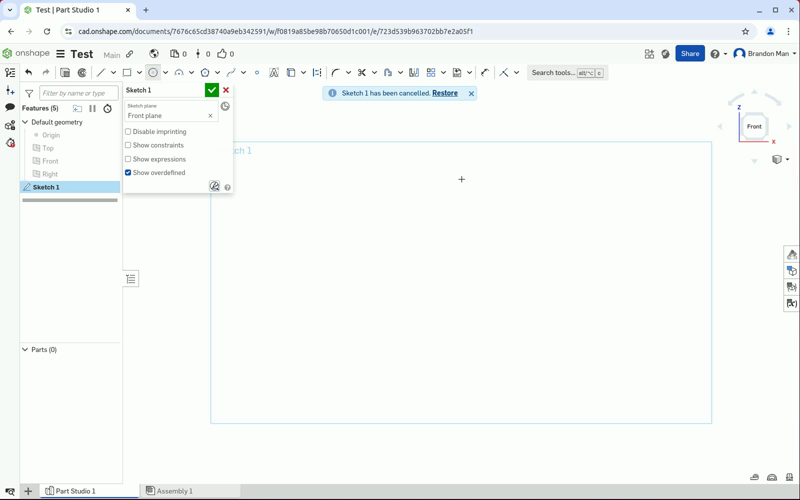
click(461, 178)
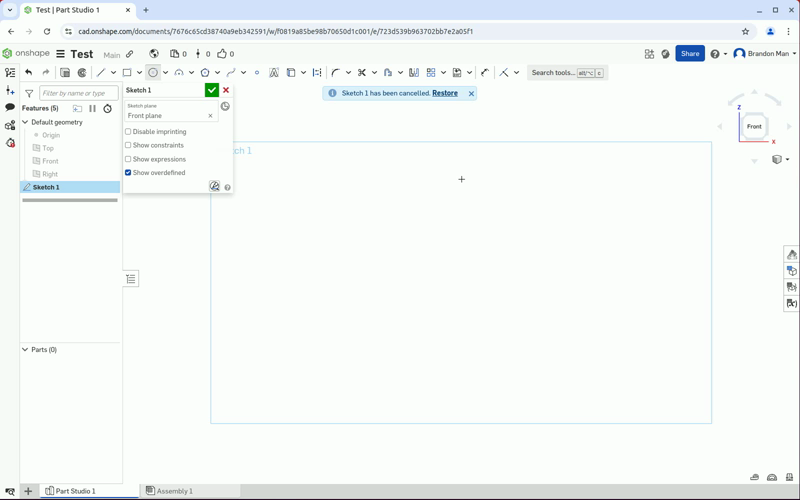
key_up(shift)
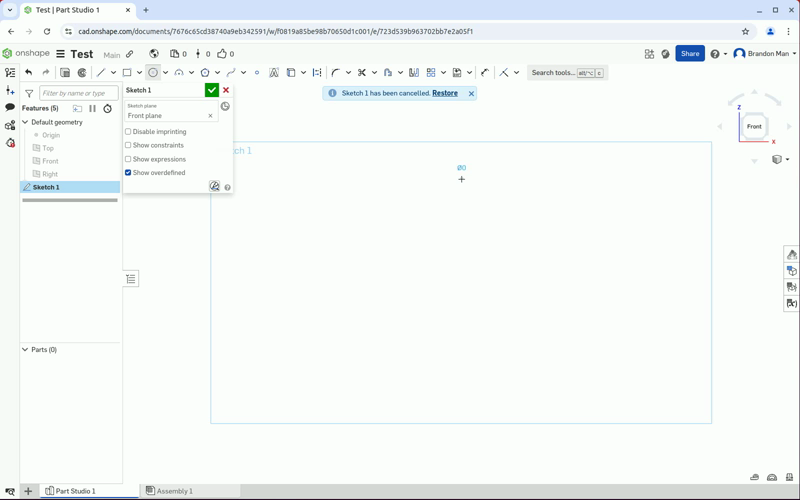
mouse_move(471, 178)
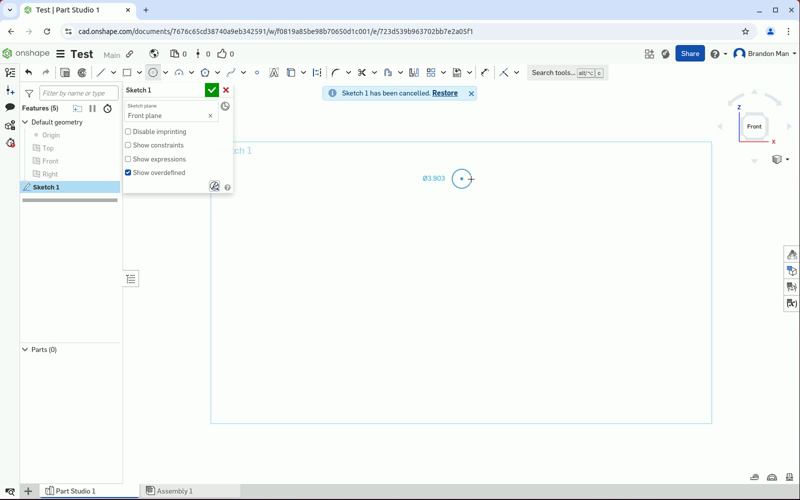
click(471, 178)
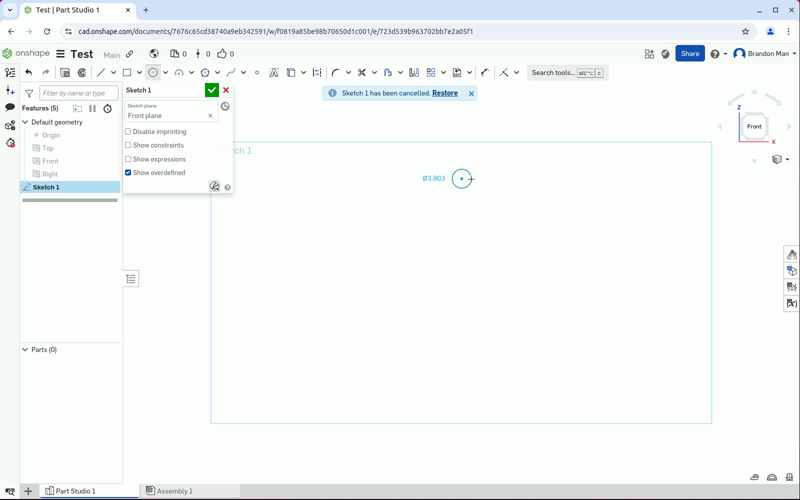
key(esc)
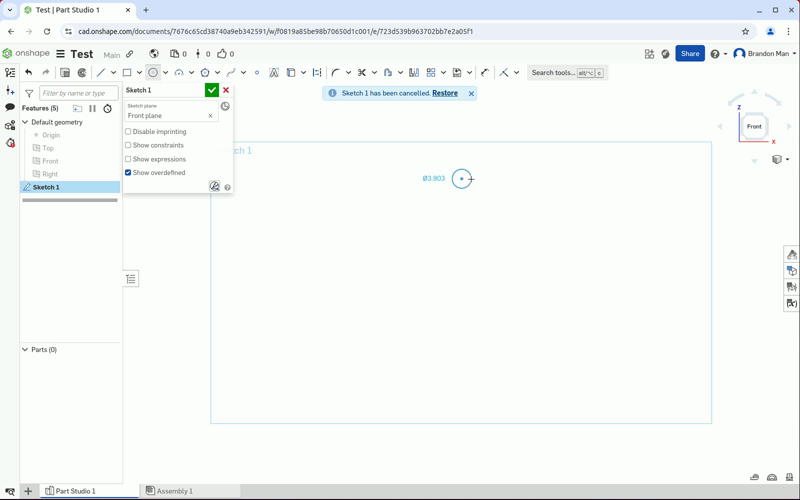
key(c)
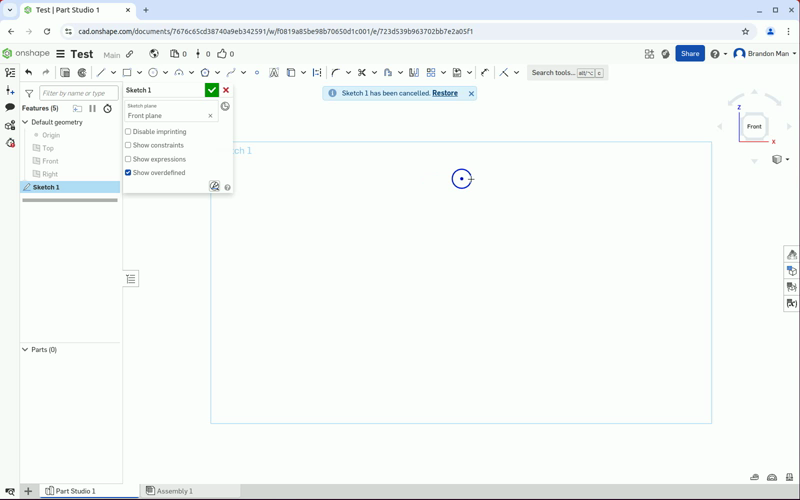
key_down(shift)
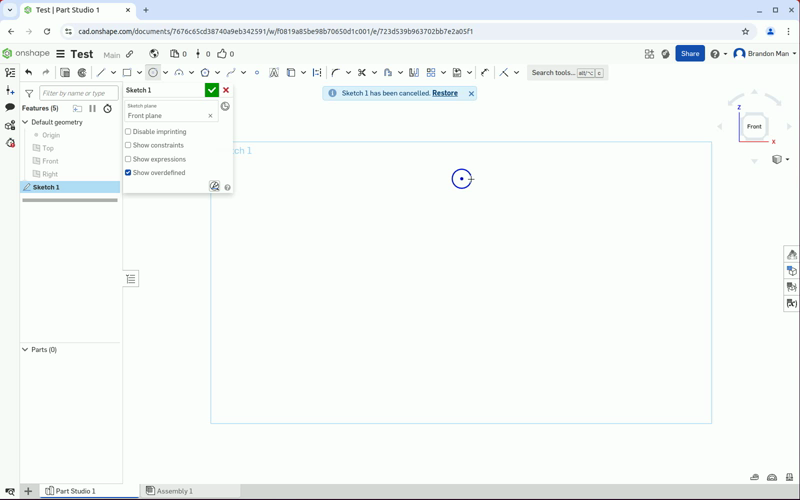
mouse_move(461, 178)
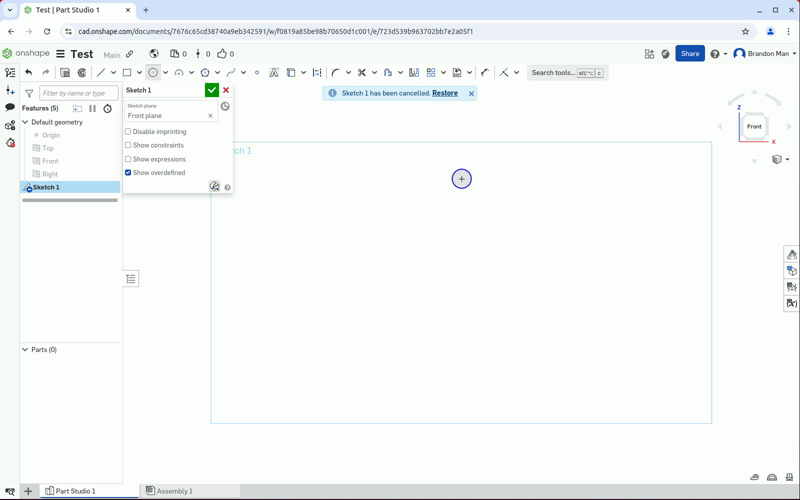
click(461, 178)
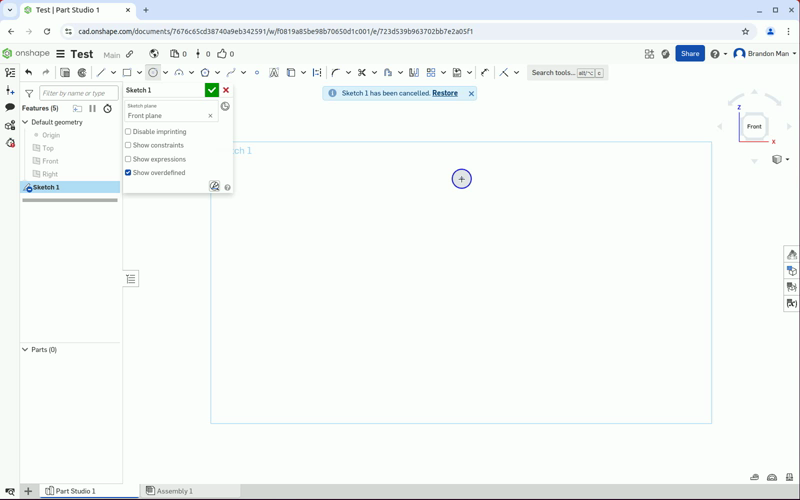
key_up(shift)
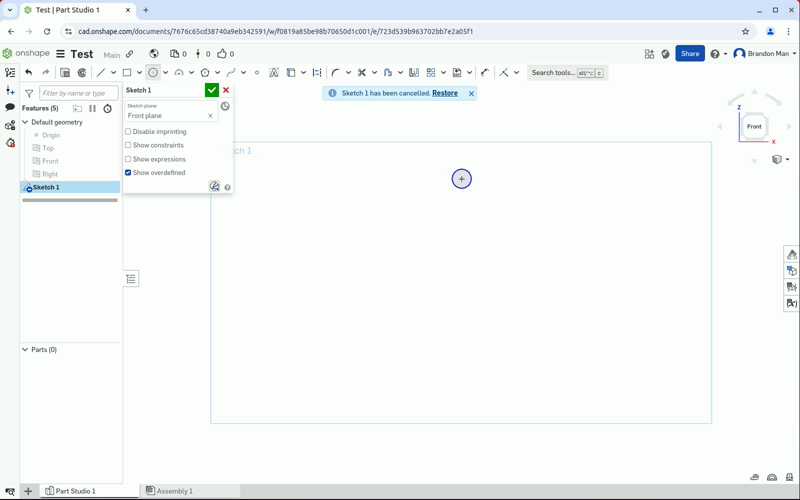
mouse_move(464, 178)
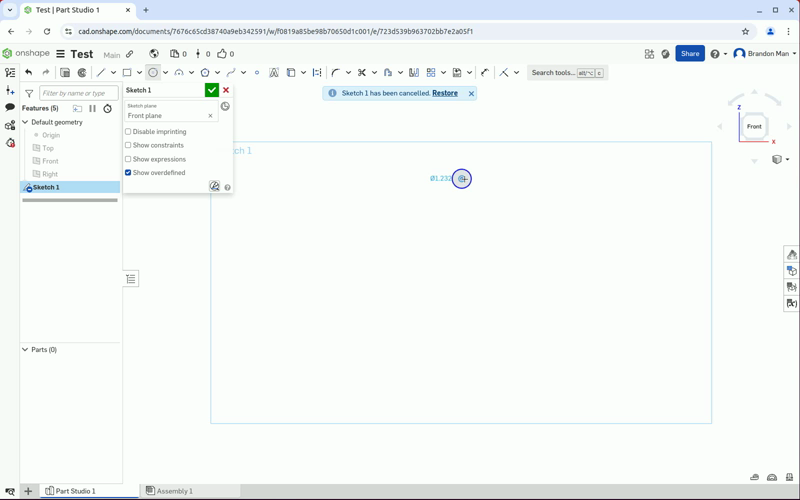
scroll(6)
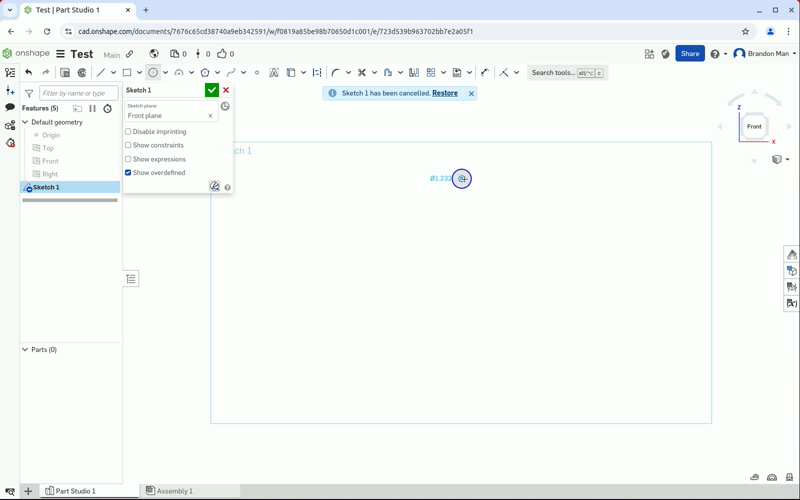
scroll(6)
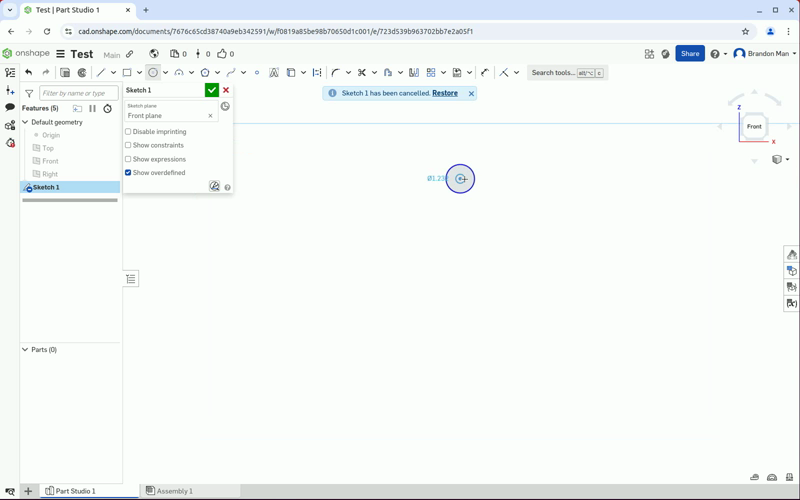
scroll(6)
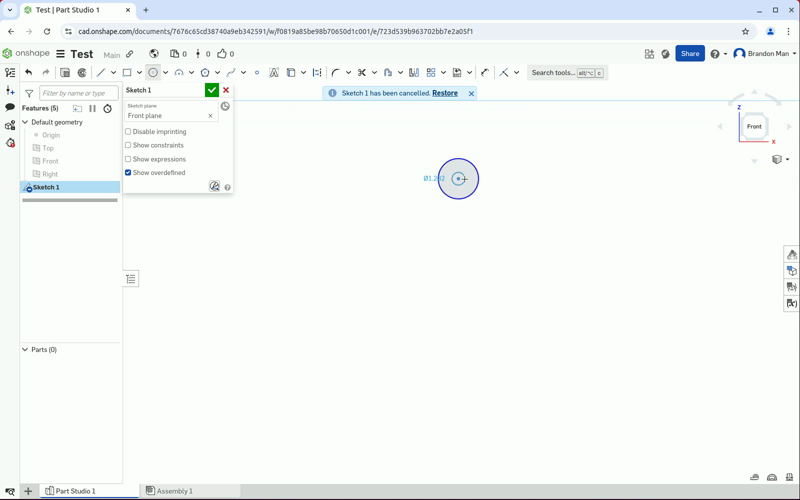
scroll(6)
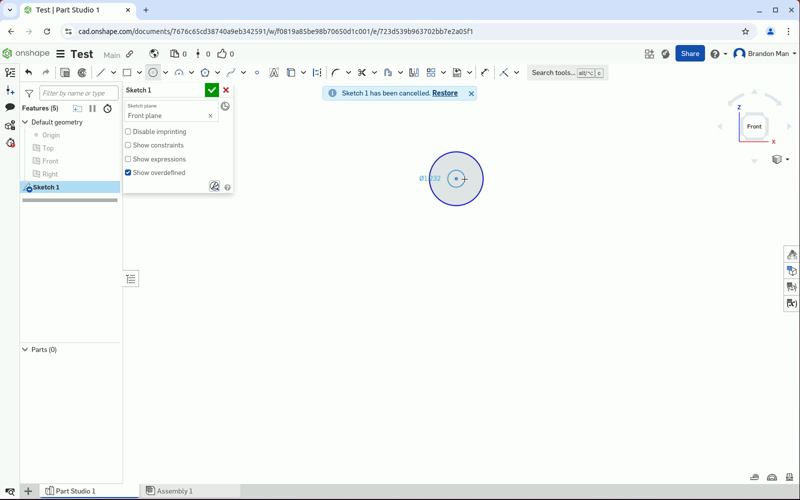
scroll(6)
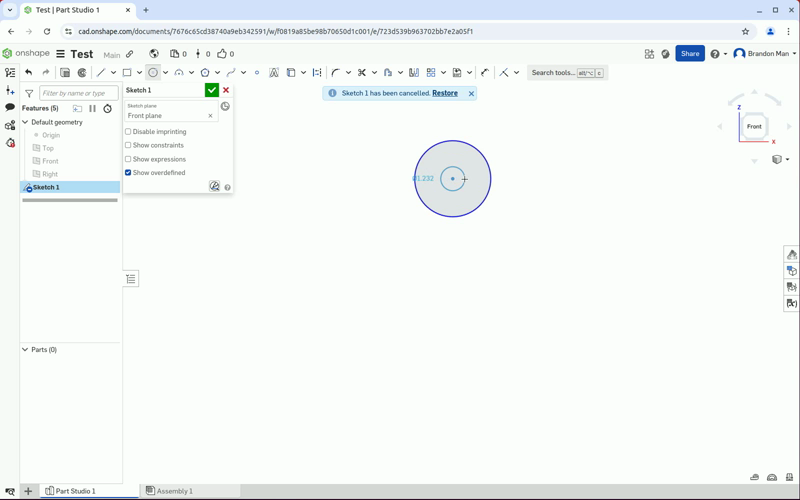
scroll(6)
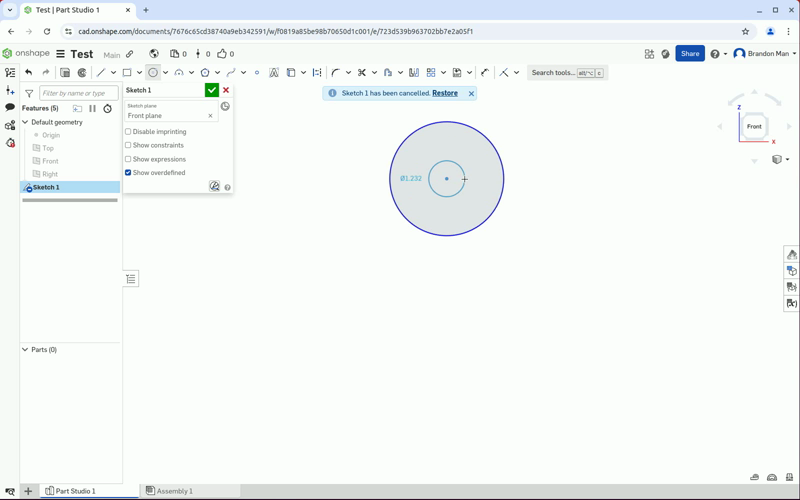
scroll(6)
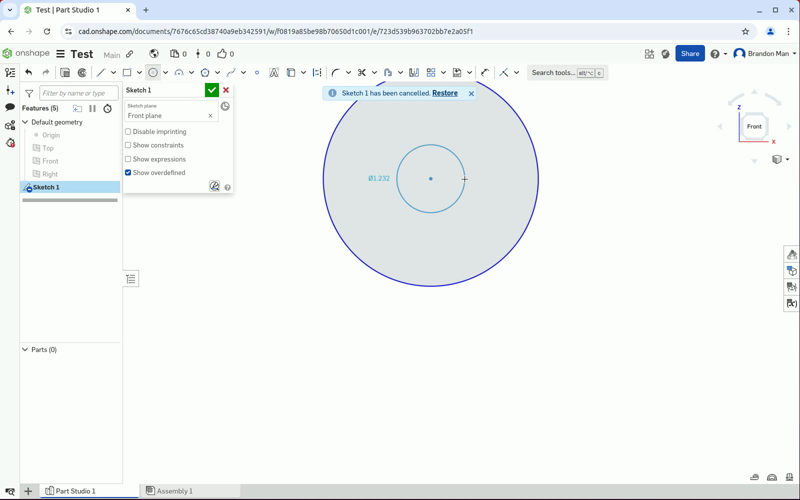
click(464, 178)
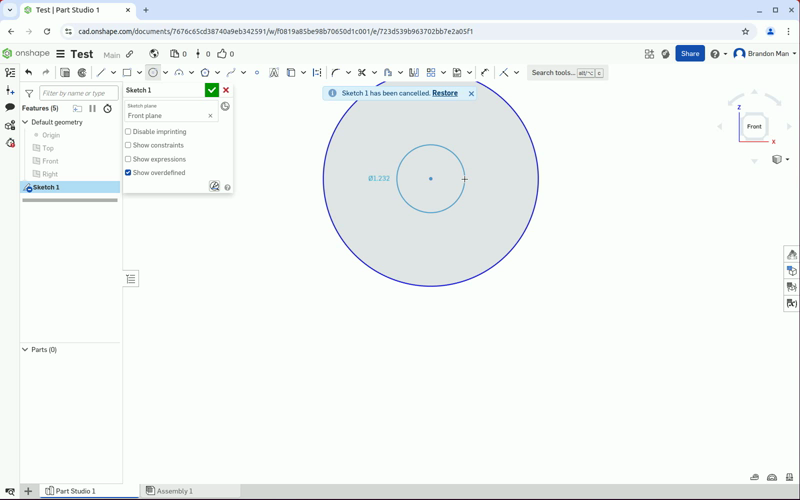
scroll(-6)
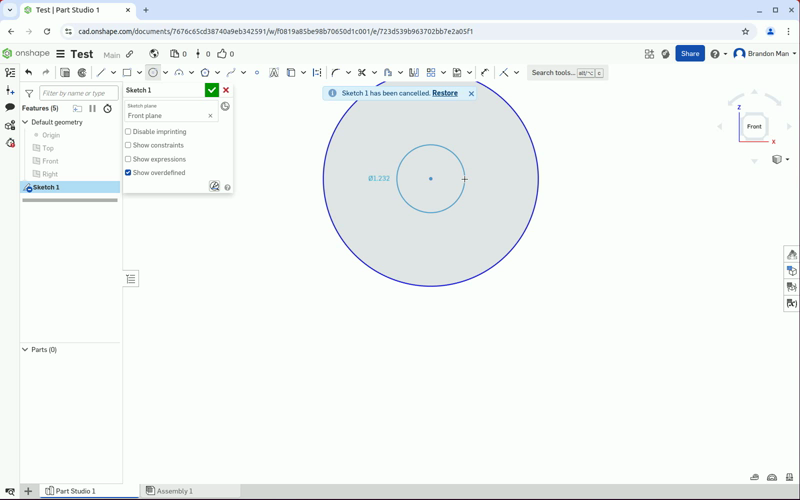
scroll(-6)
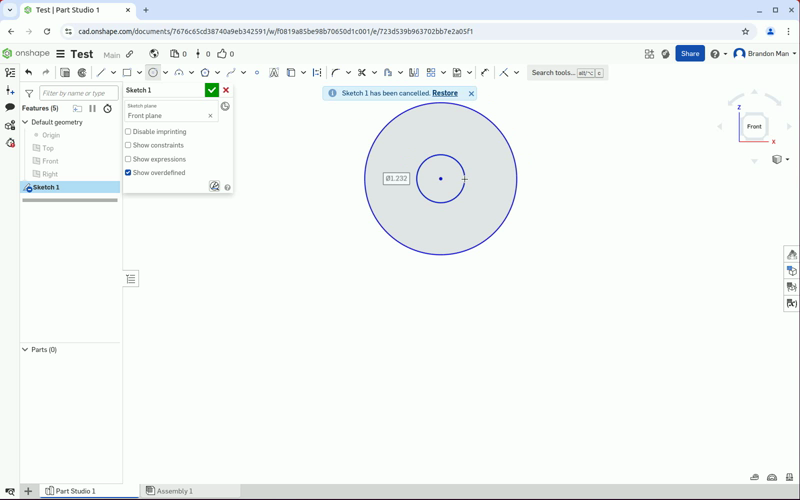
scroll(-6)
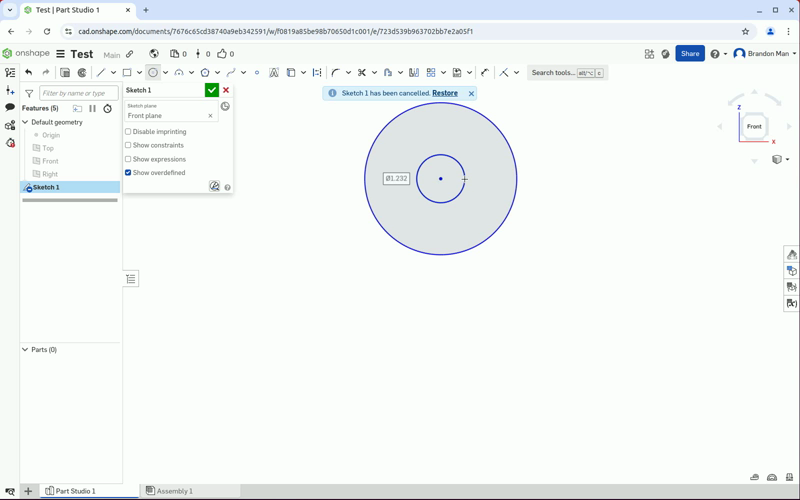
scroll(-6)
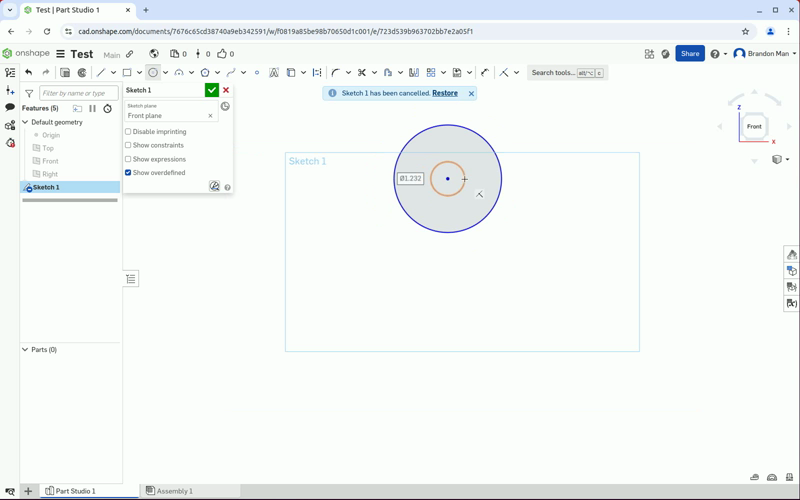
scroll(-6)
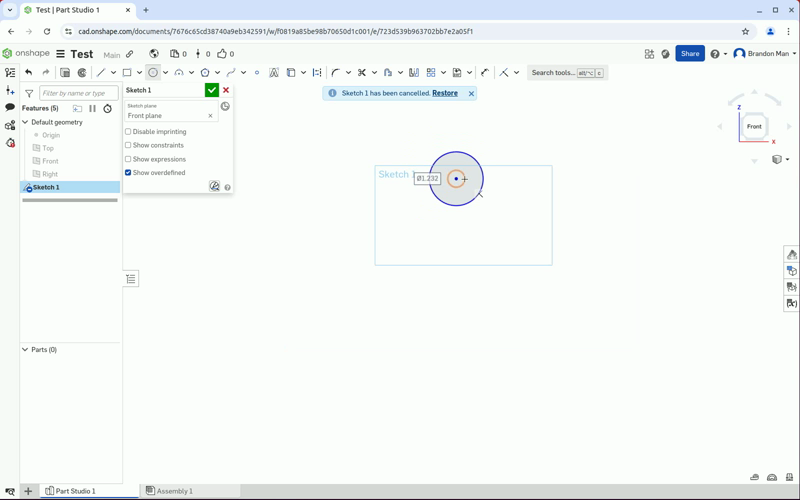
scroll(-6)
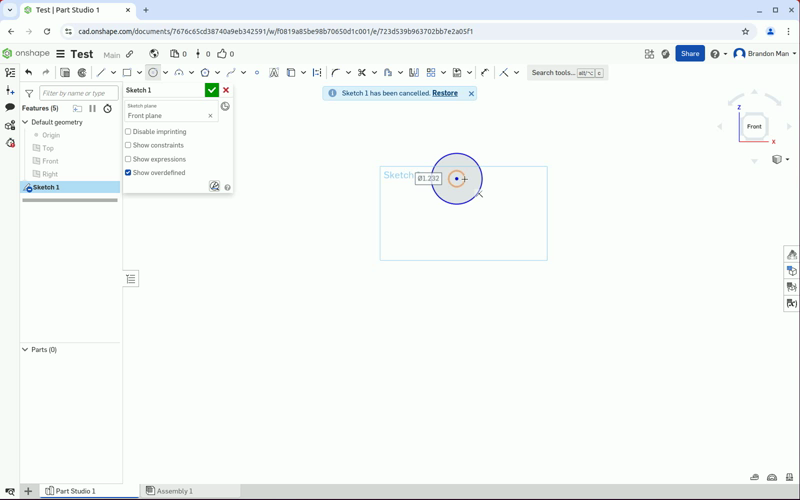
scroll(-6)
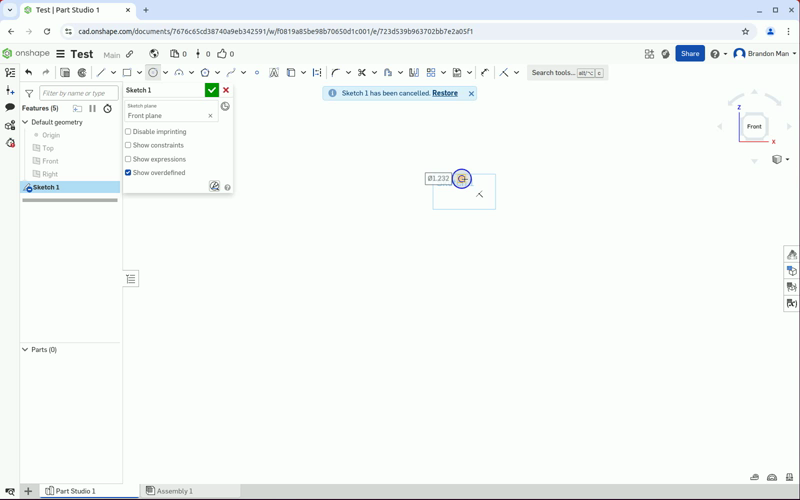
key(esc)
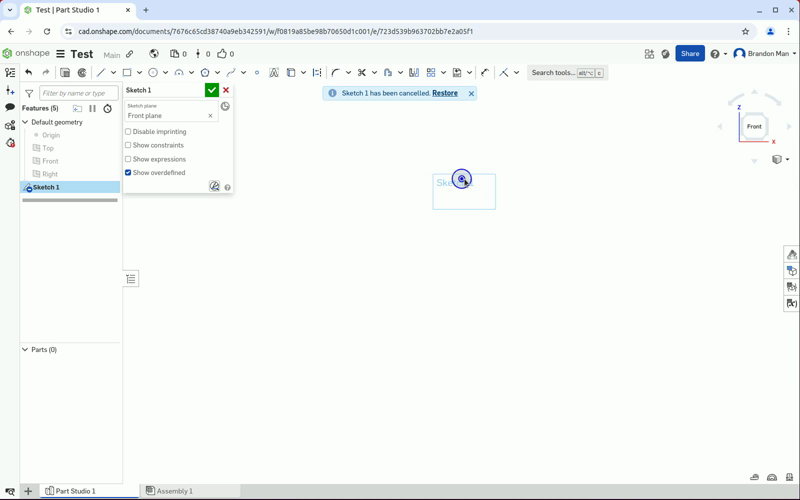
mouse_move(468, 183)
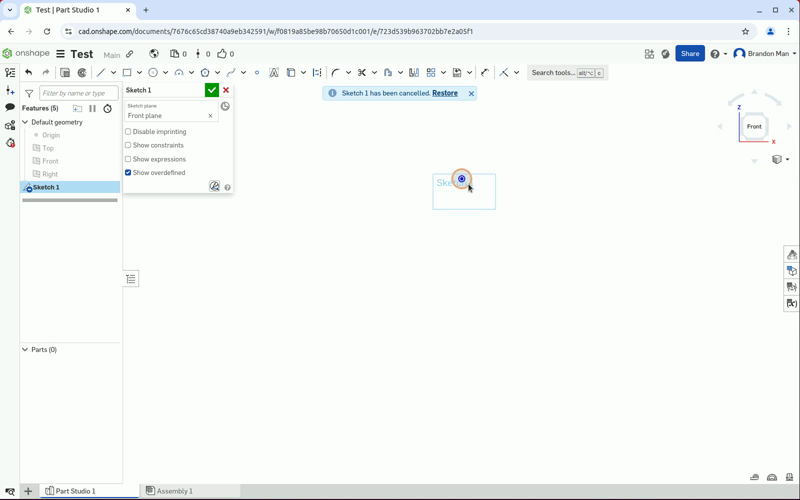
scroll(6)
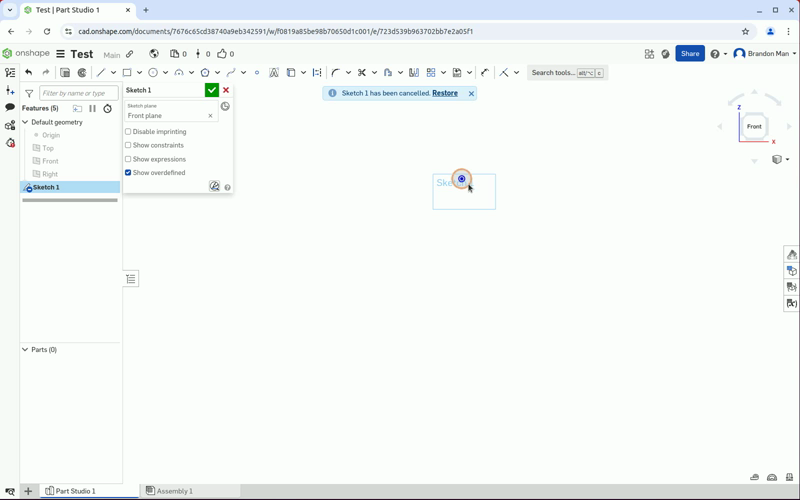
scroll(6)
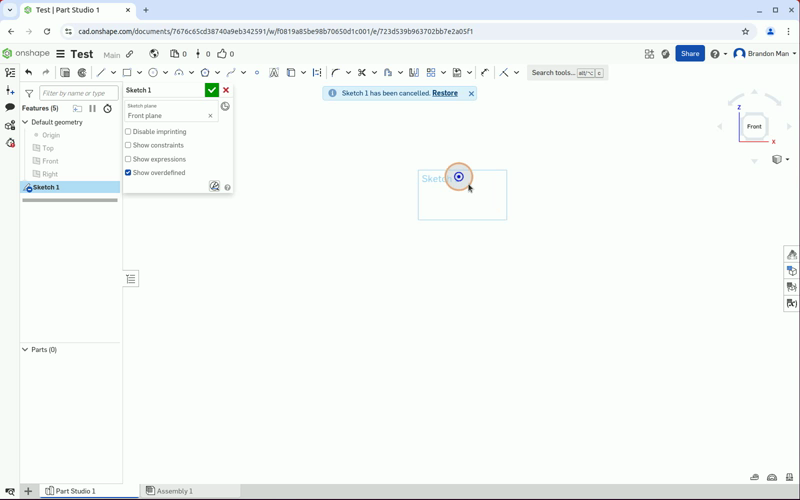
scroll(6)
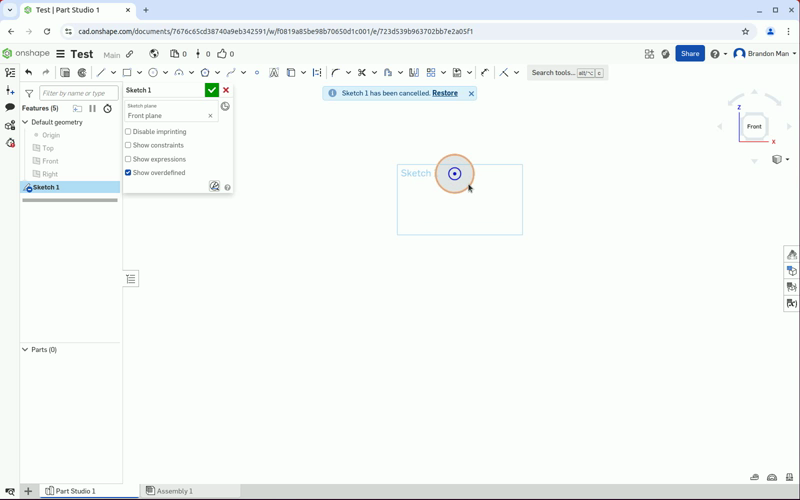
scroll(6)
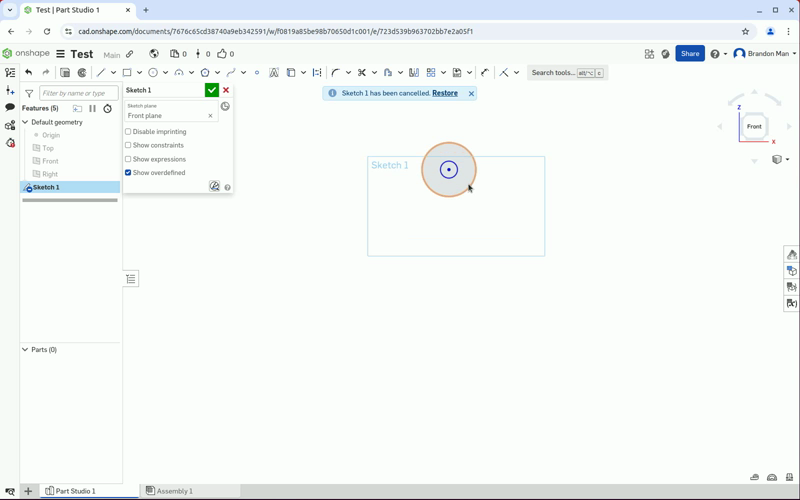
scroll(6)
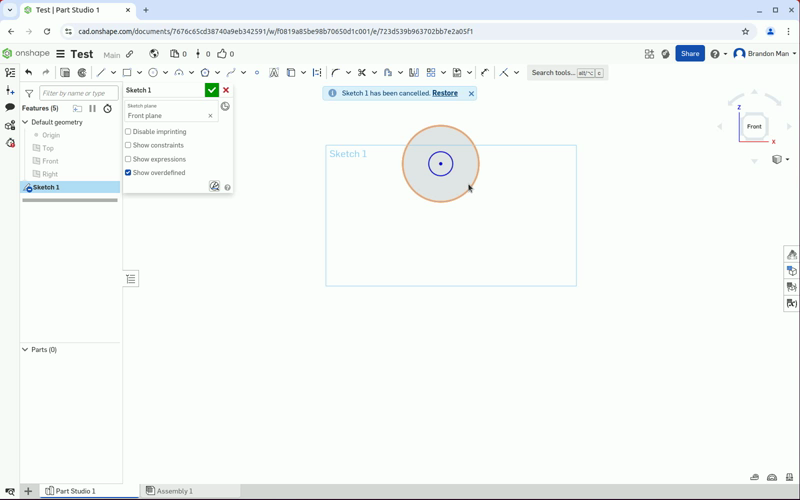
scroll(6)
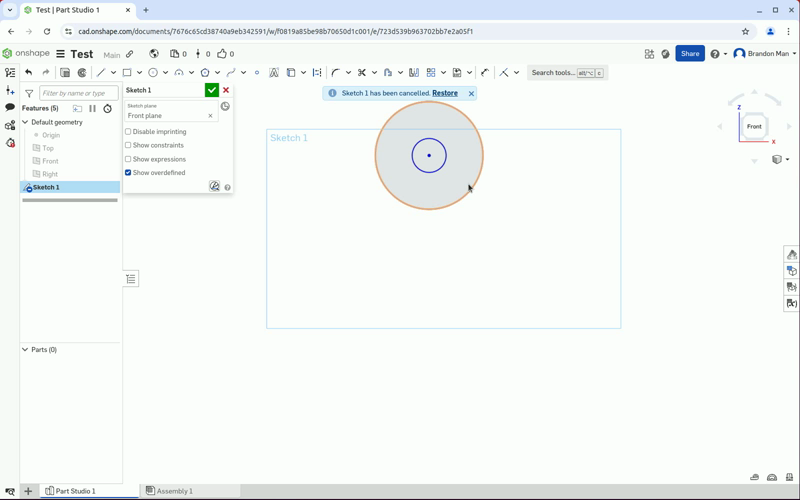
scroll(6)
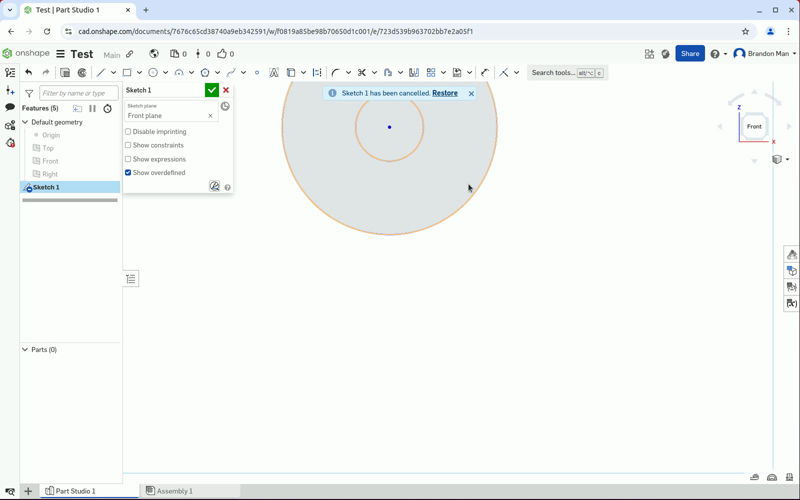
click(468, 183)
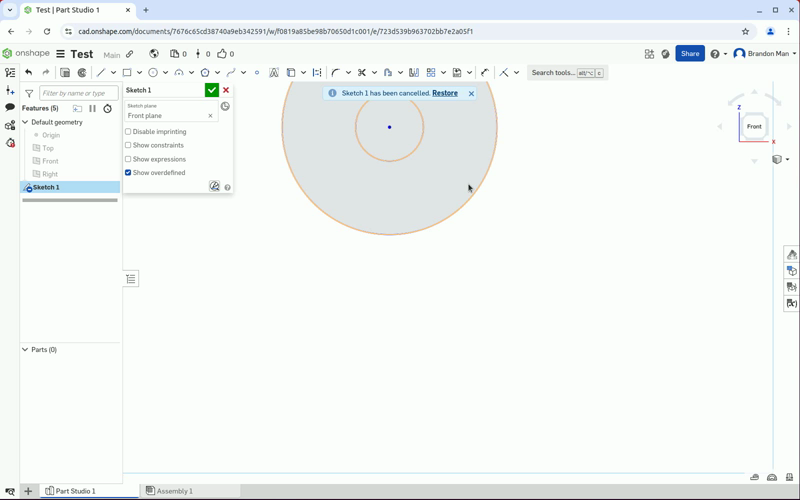
scroll(-6)
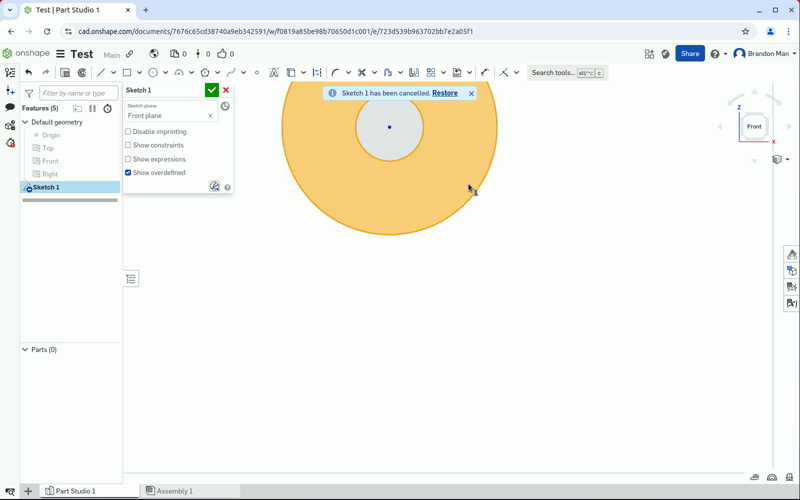
scroll(-6)
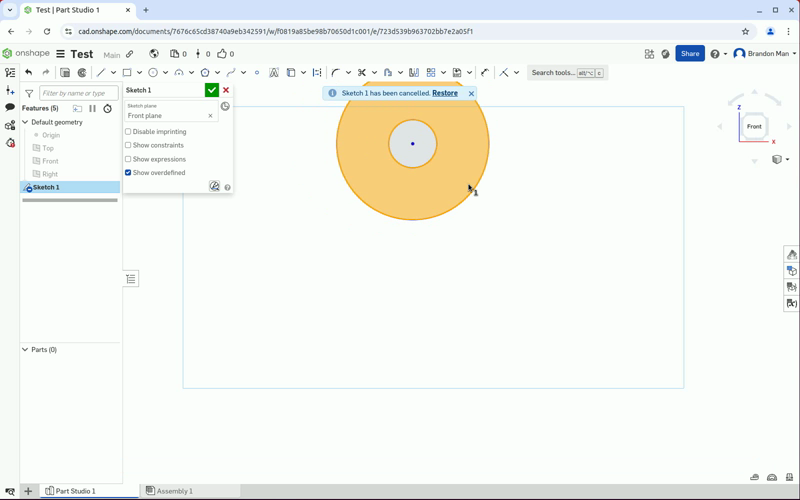
scroll(-6)
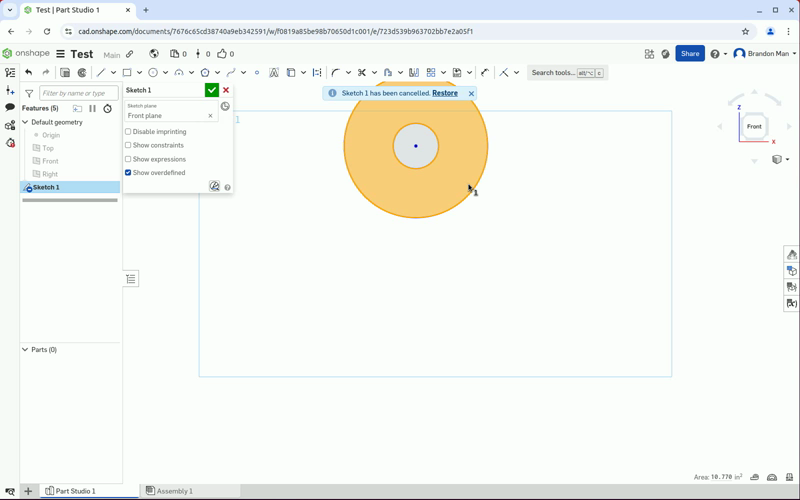
scroll(-6)
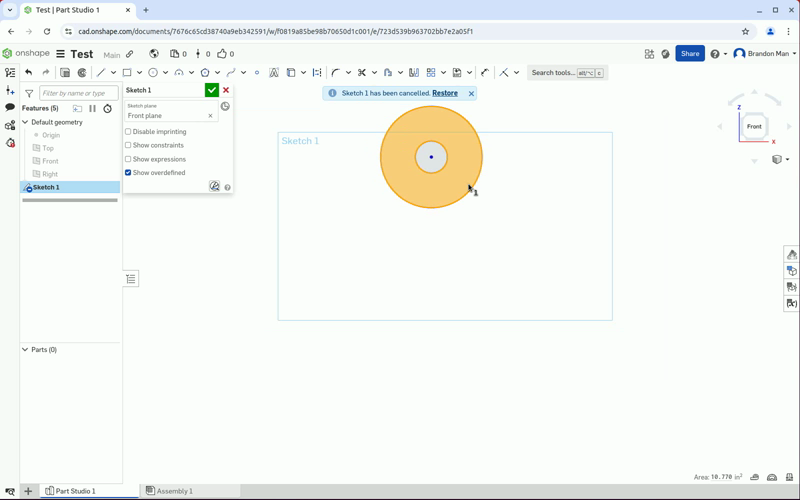
scroll(-6)
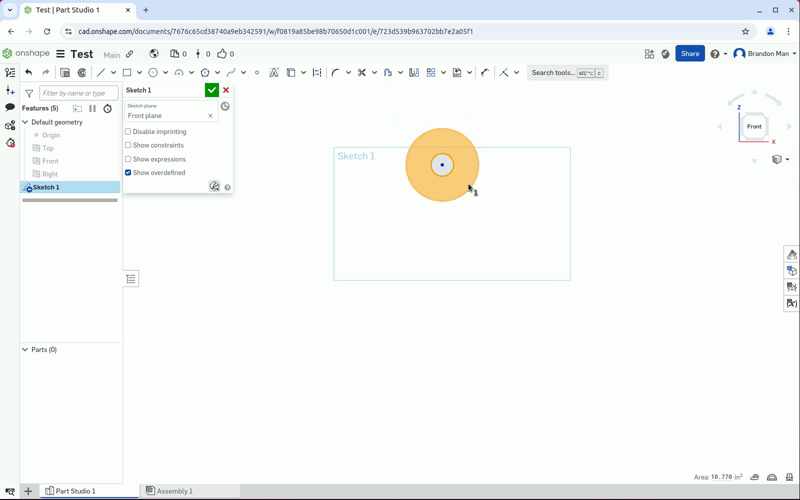
scroll(-6)
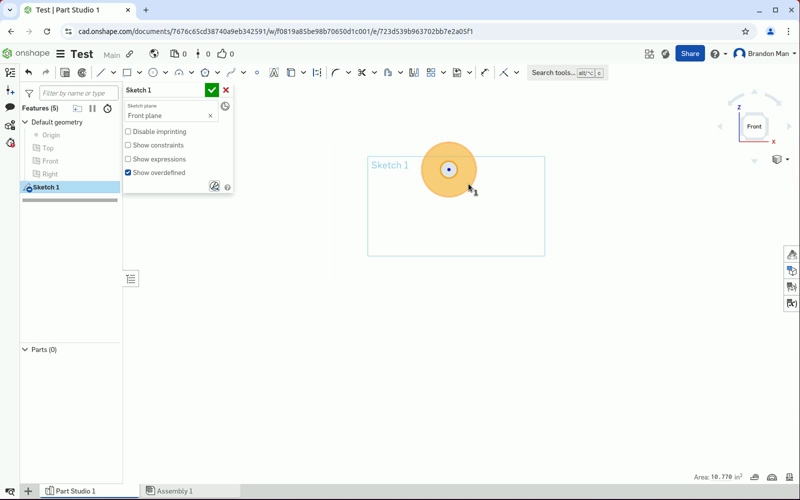
scroll(-6)
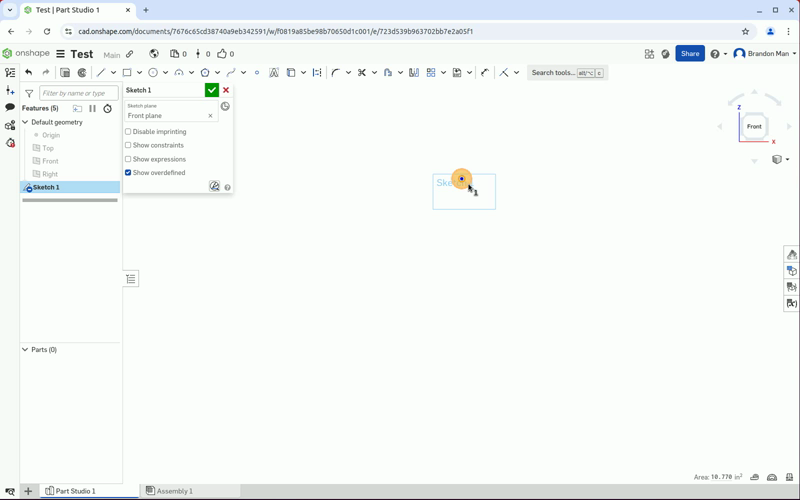
mouse_move(73, 352)
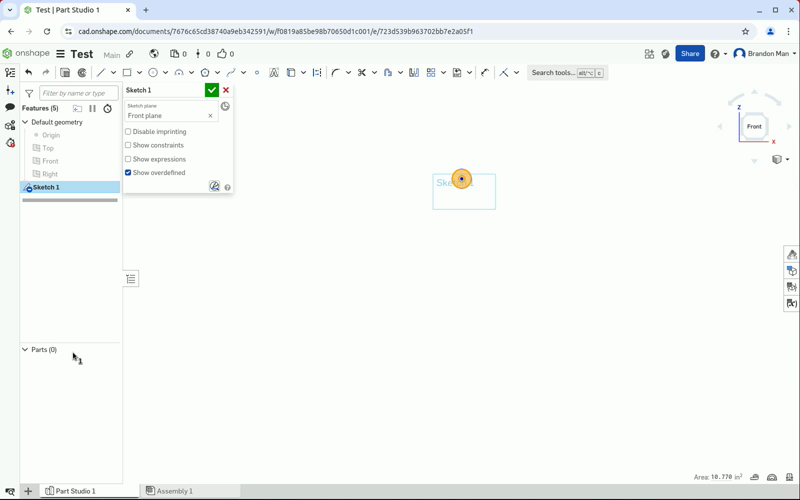
key(shift+y)
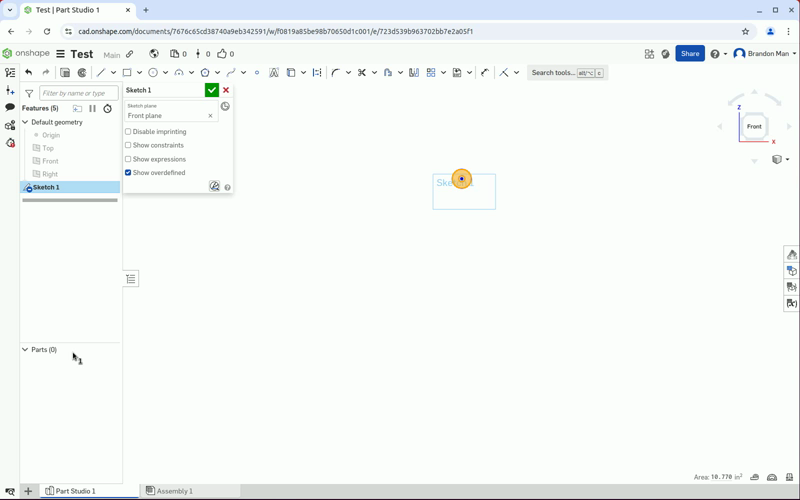
key(shift+e)
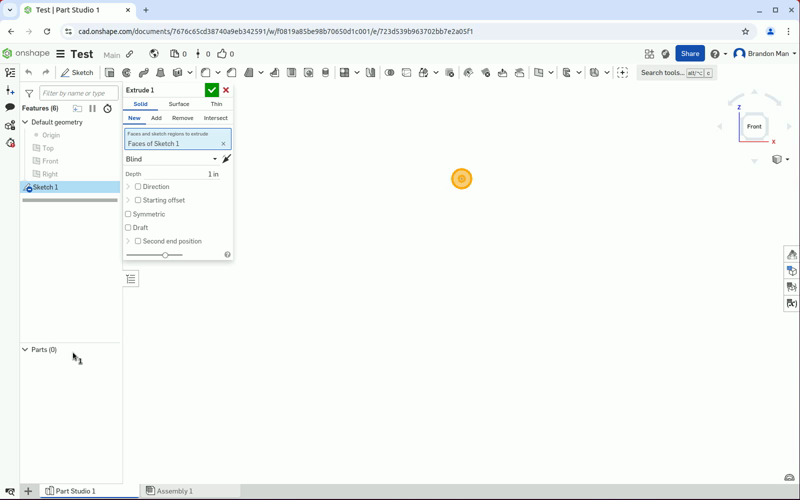
mouse_move(143, 106)
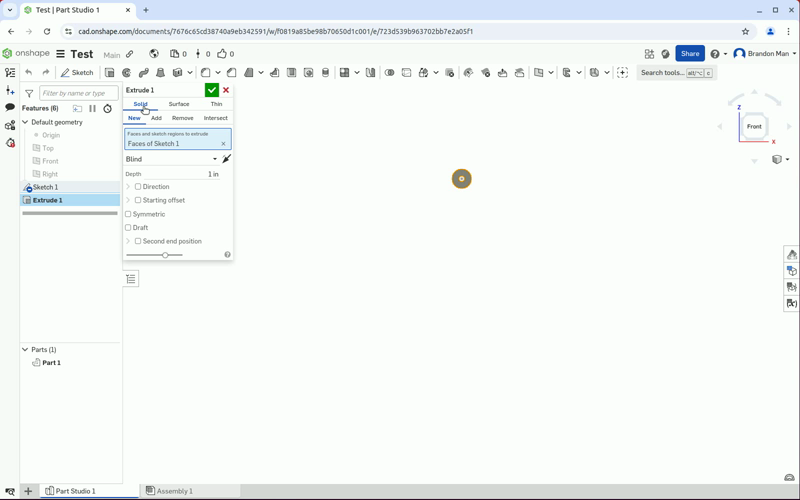
click(143, 106)
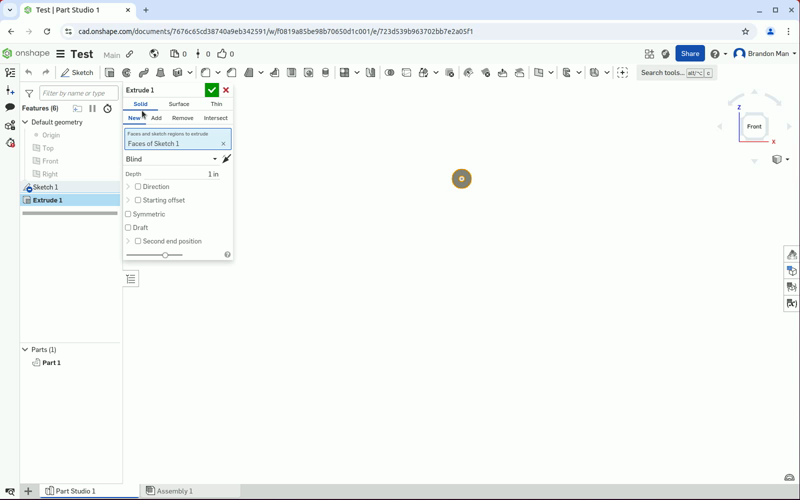
mouse_move(137, 120)
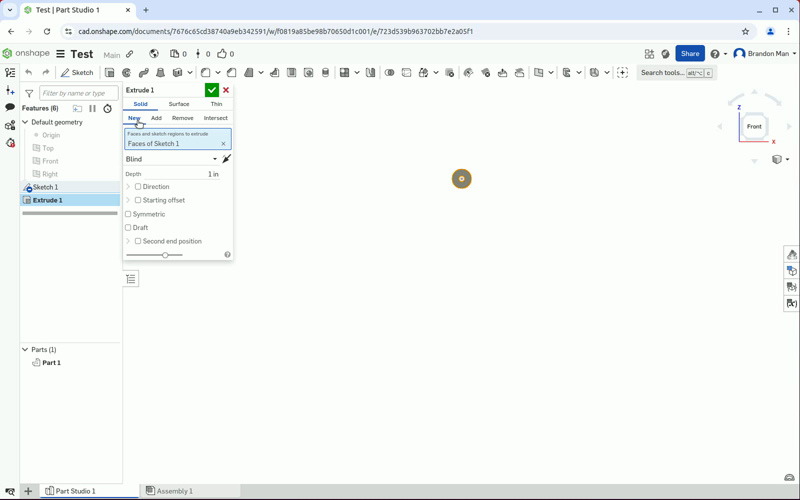
click(137, 120)
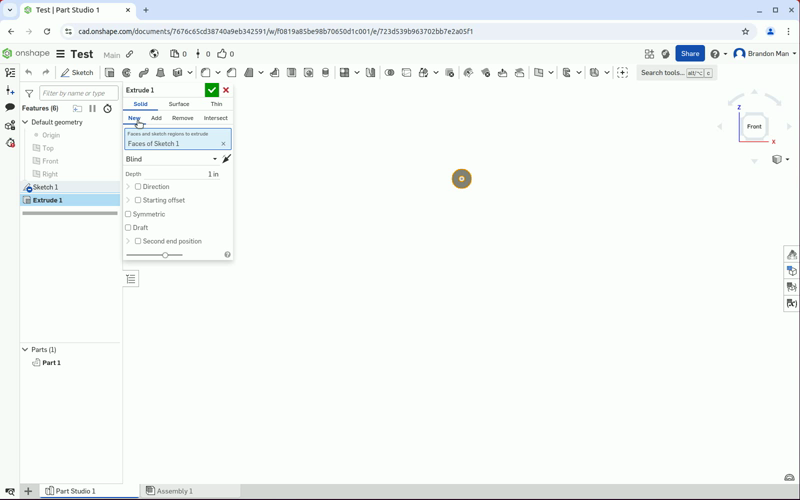
key(tab, 4)
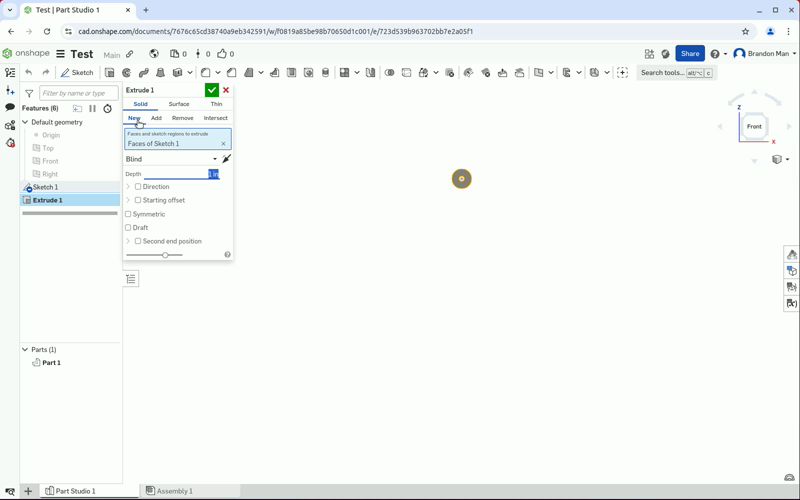
text(0.481)
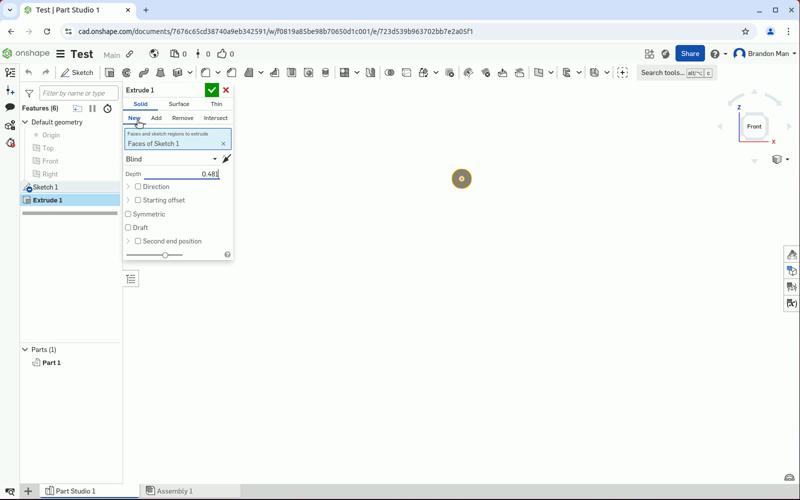
key(enter)
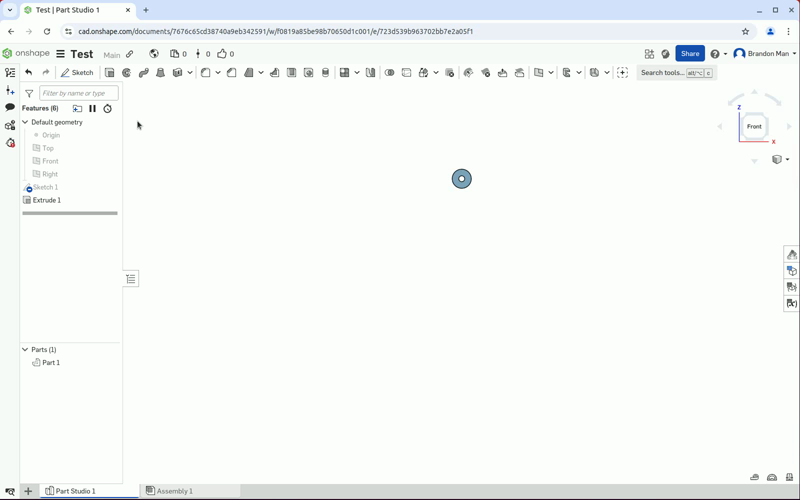
key(shift+h)
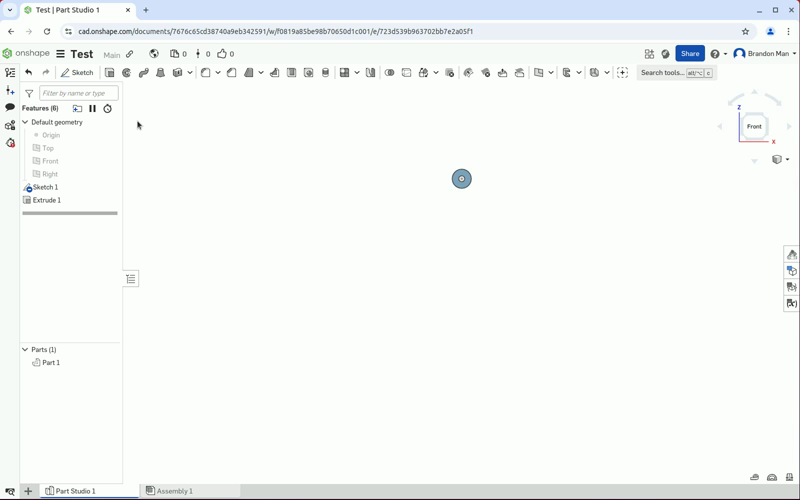
key(shift+h)
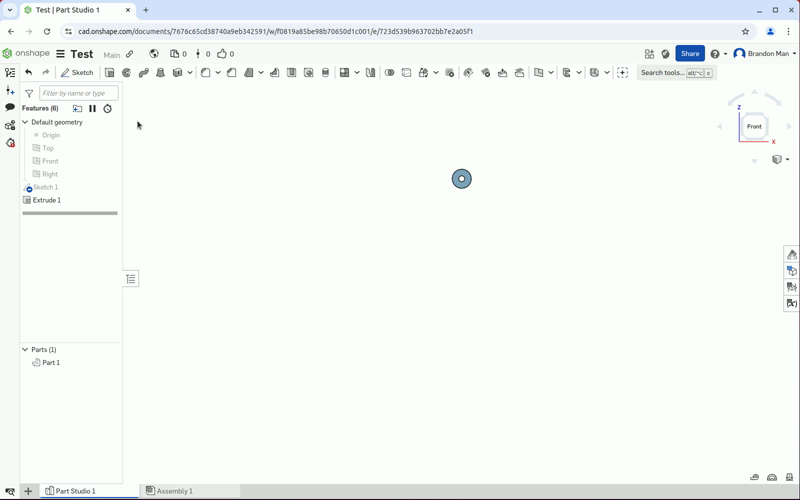
mouse_move(73, 189)
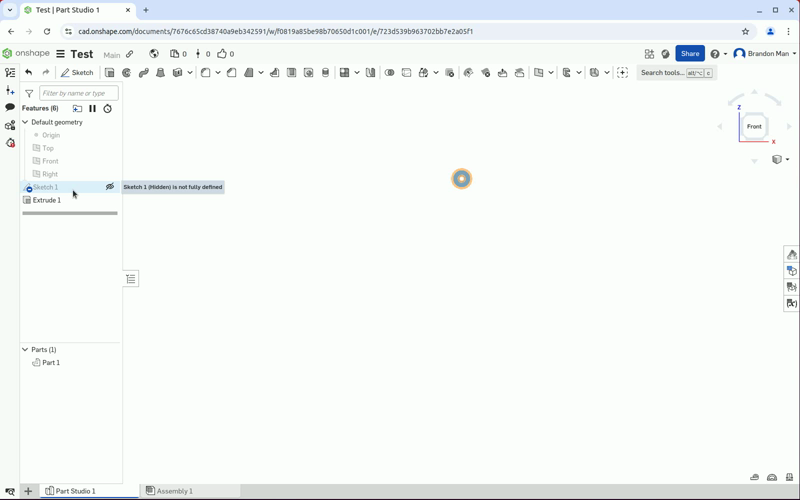
click(73, 189)
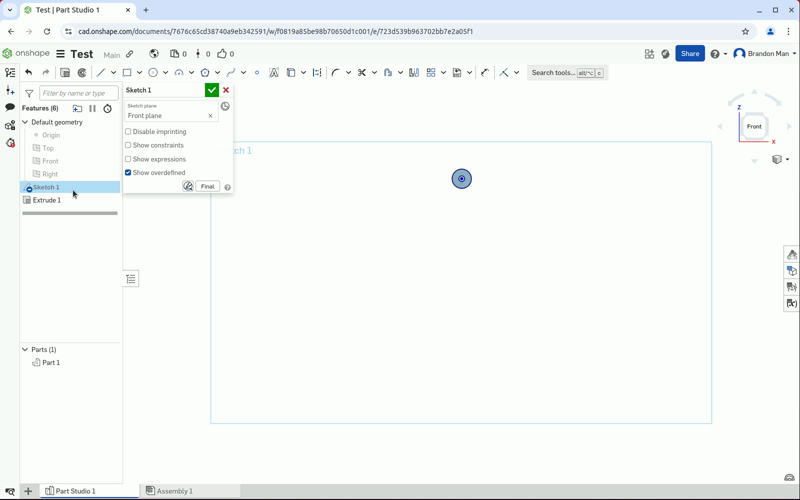
mouse_move(229, 92)
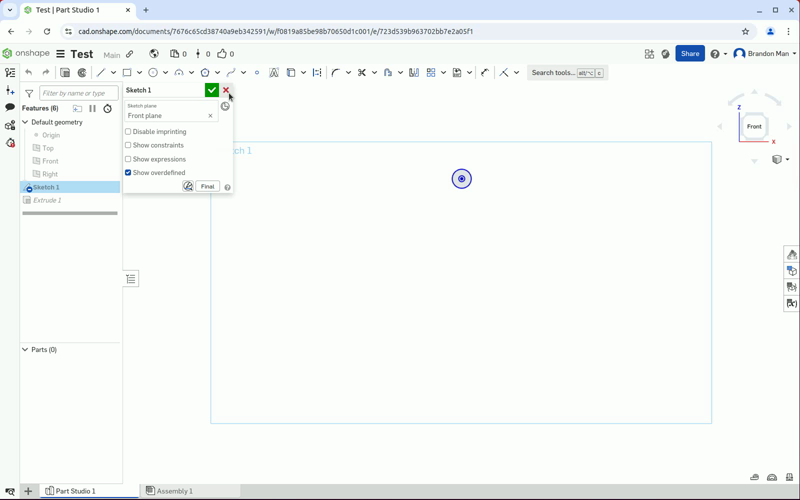
click(229, 92)
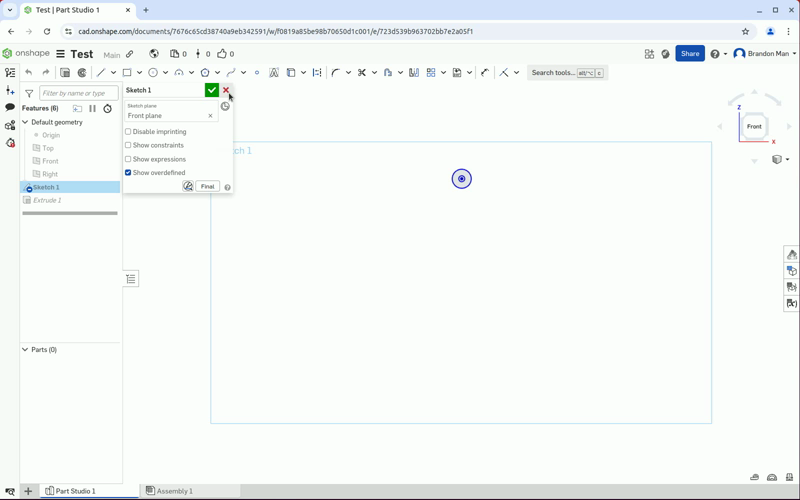
key(shift+s)
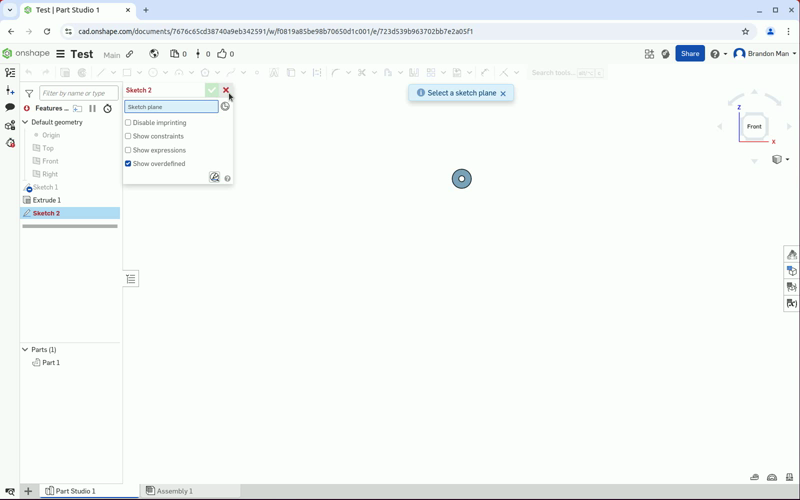
mouse_move(73, 163)
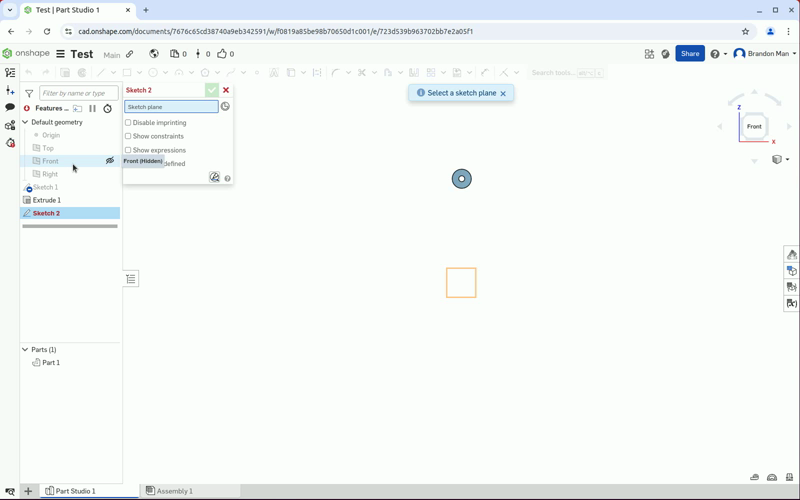
click(73, 163)
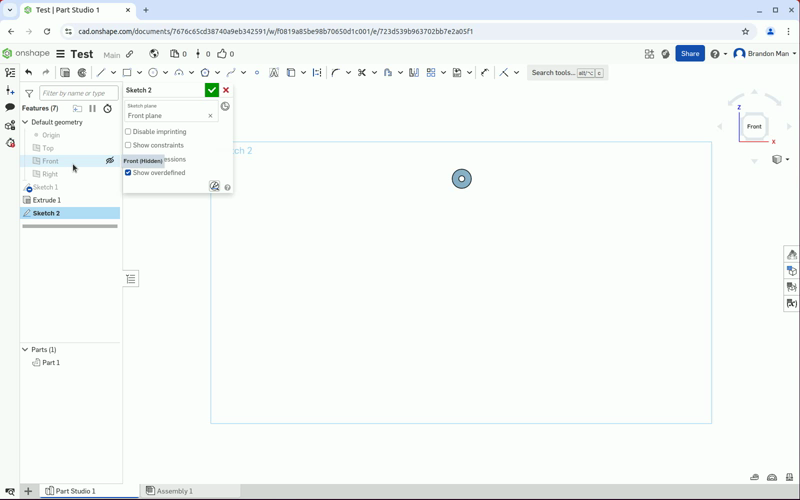
mouse_move(73, 352)
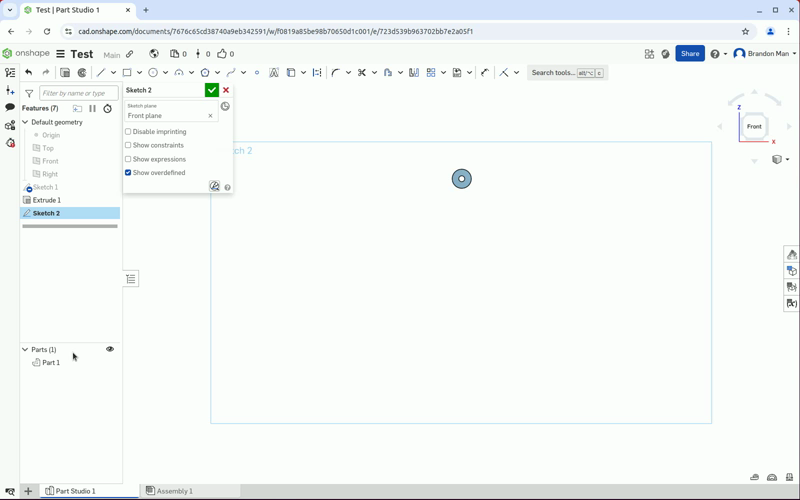
key(y)
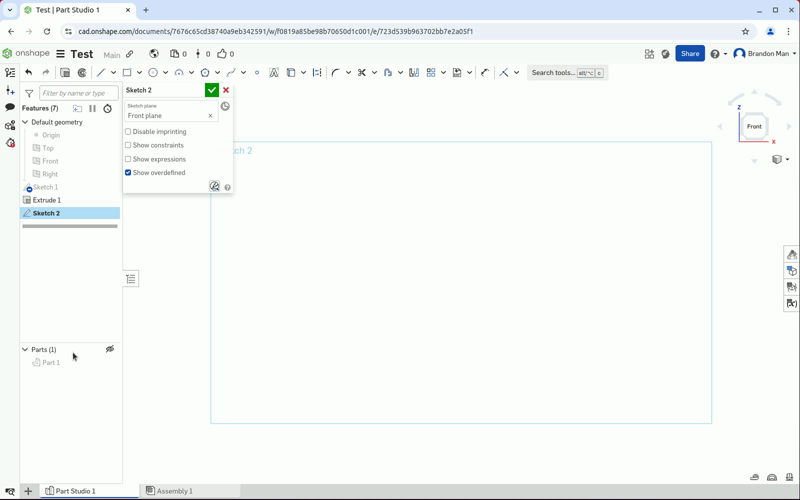
key(c)
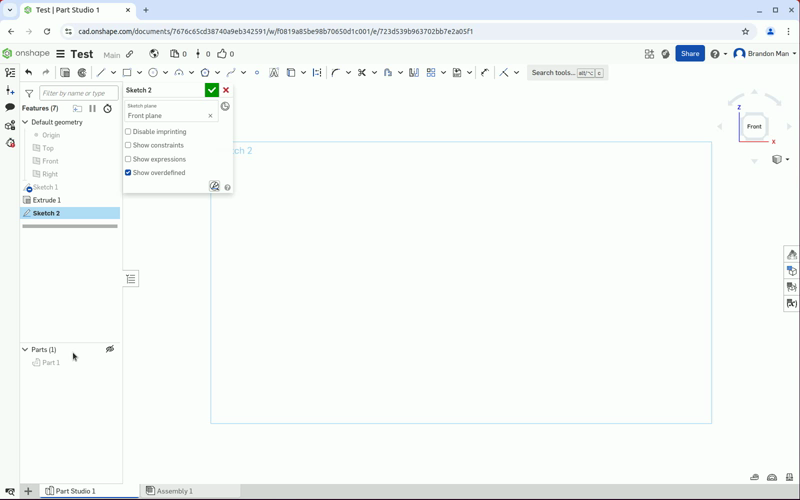
key_down(shift)
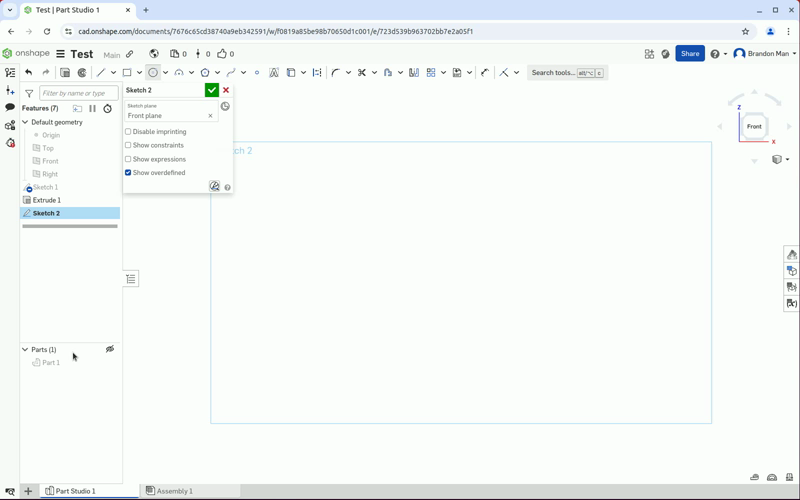
mouse_move(461, 282)
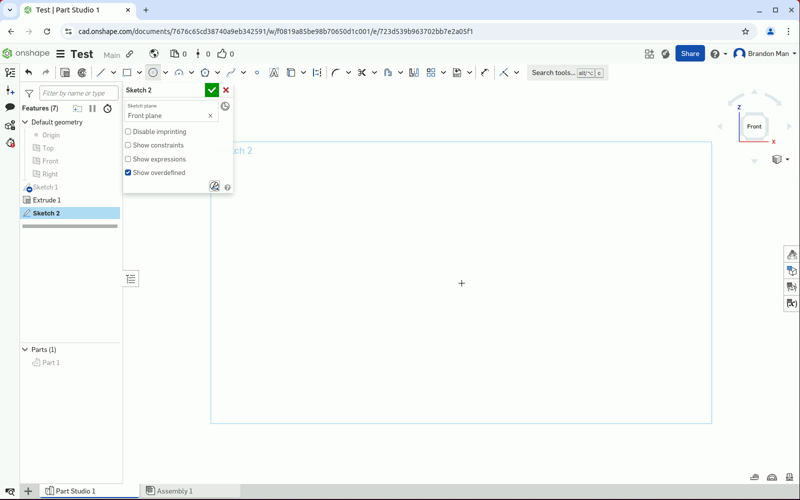
click(461, 282)
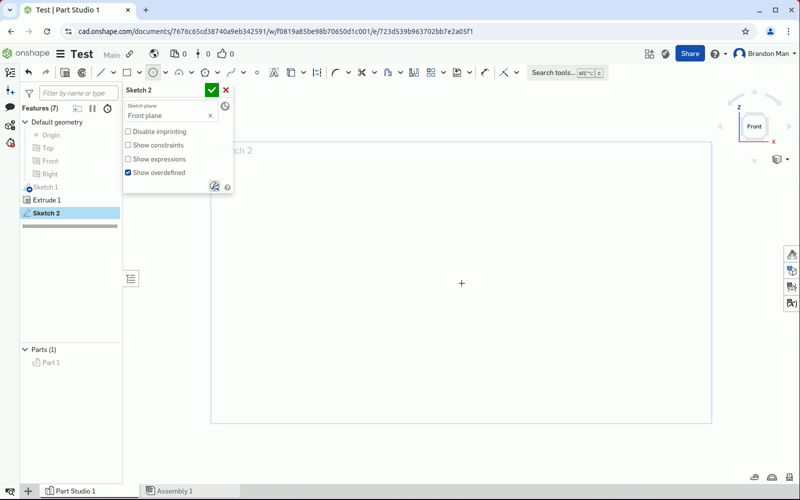
key_up(shift)
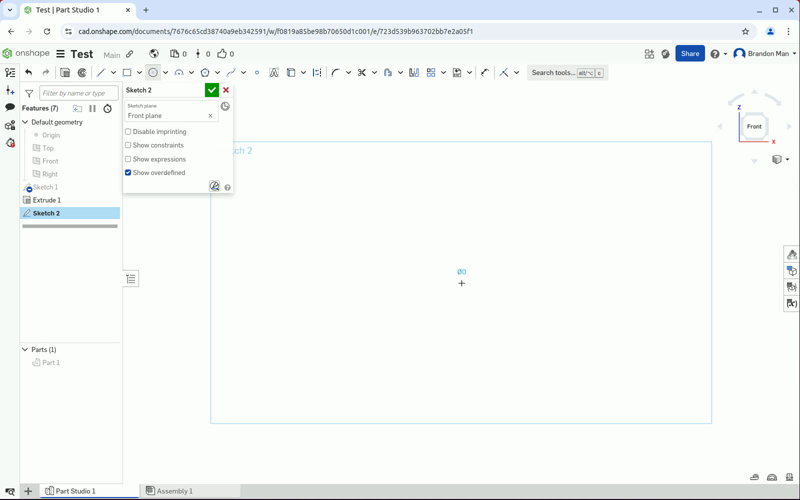
mouse_move(471, 282)
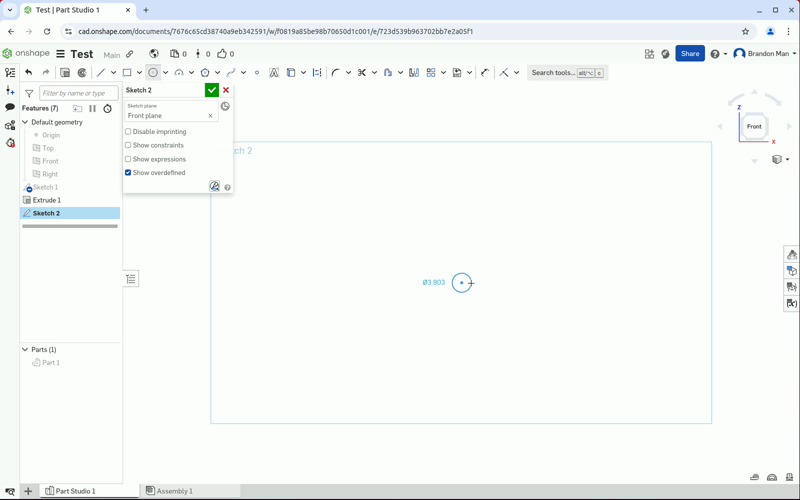
click(471, 282)
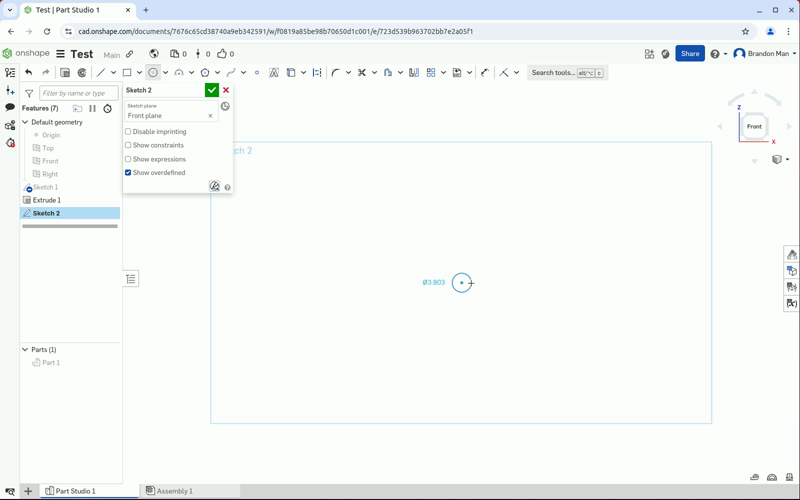
key(esc)
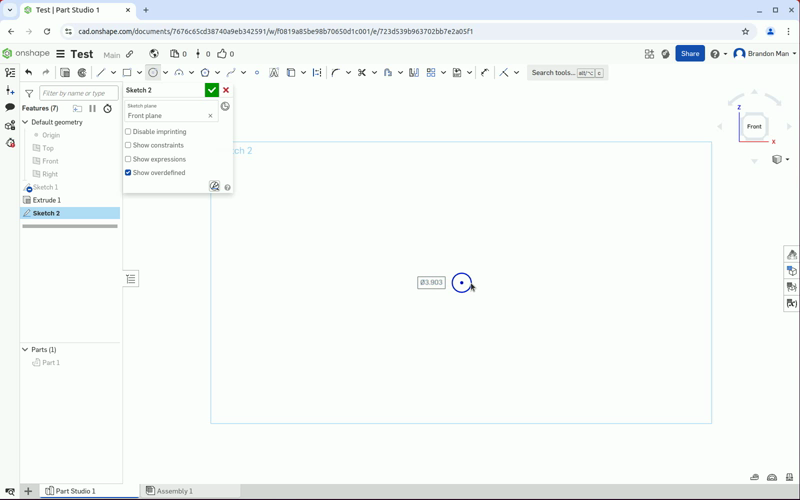
key(c)
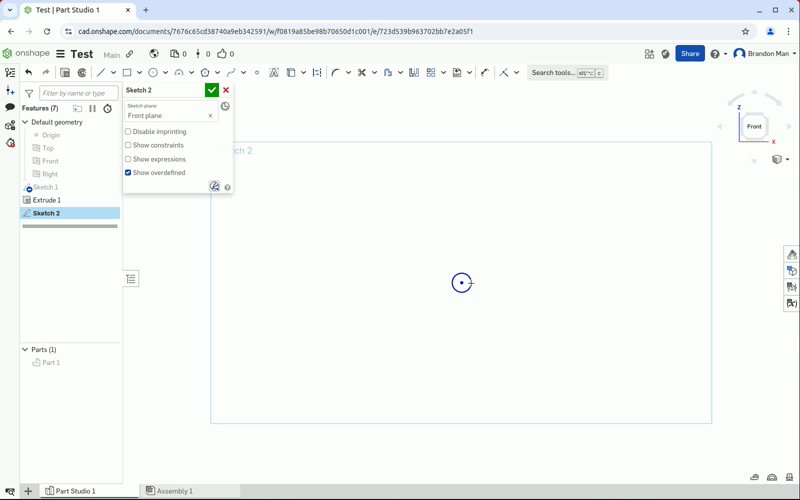
key_down(shift)
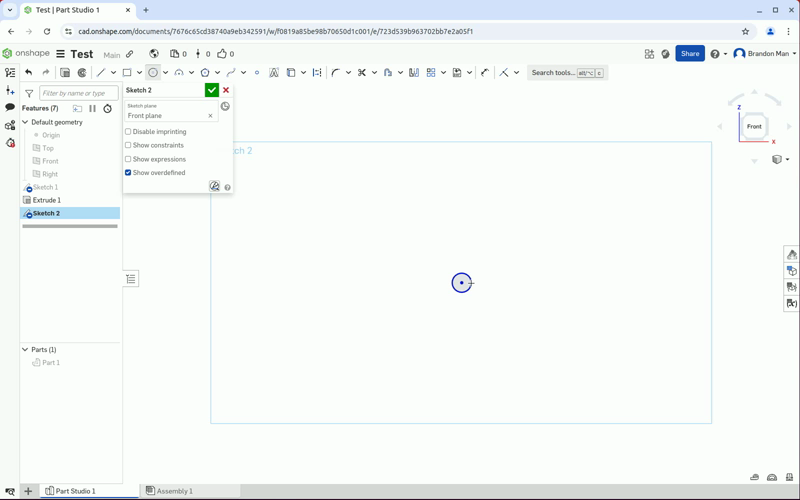
mouse_move(461, 282)
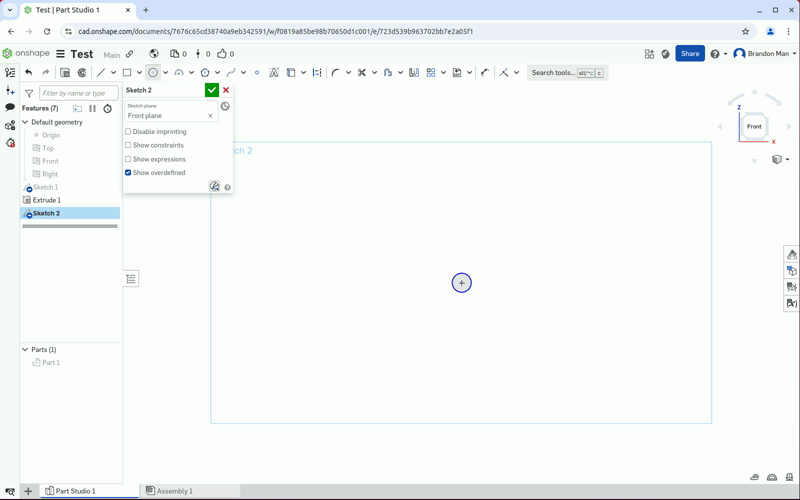
click(461, 282)
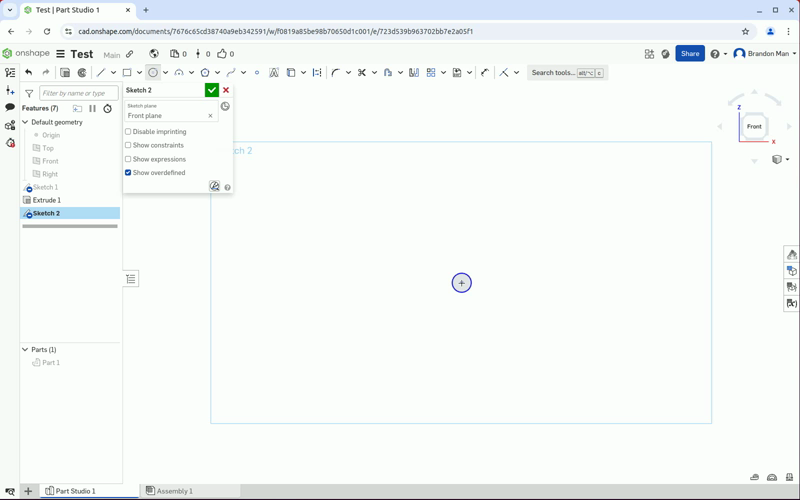
key_up(shift)
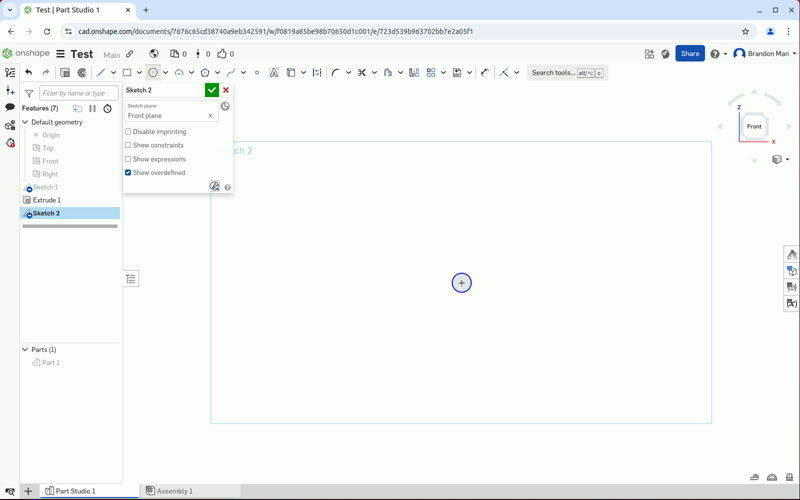
mouse_move(464, 282)
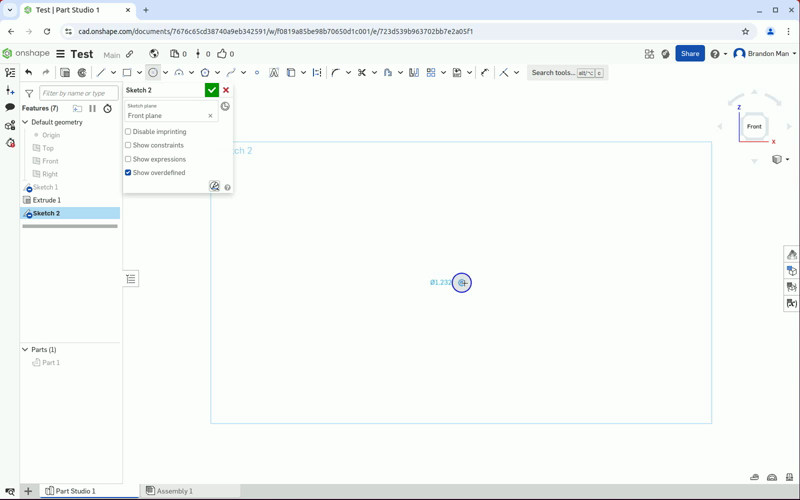
scroll(6)
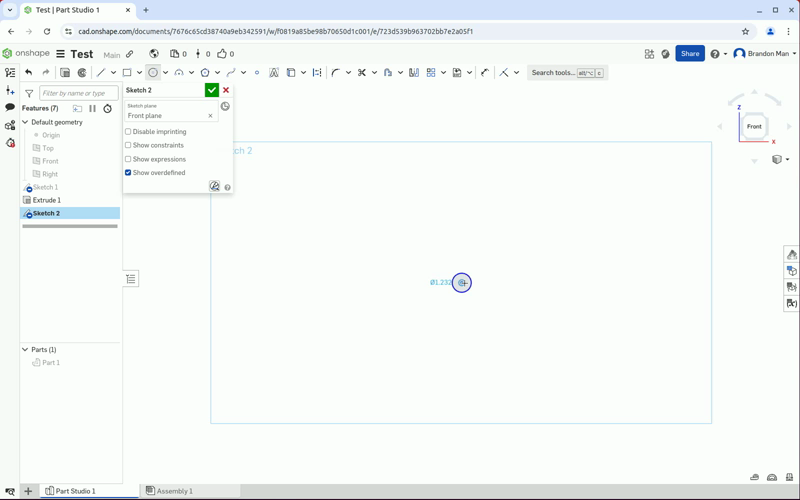
scroll(6)
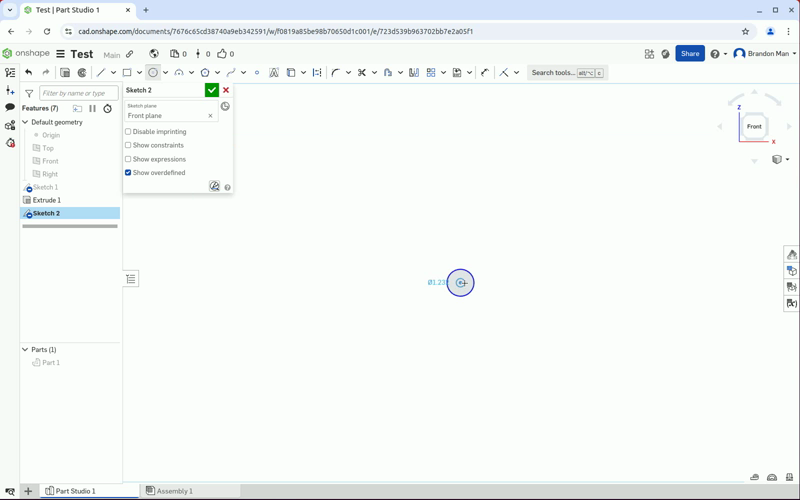
scroll(6)
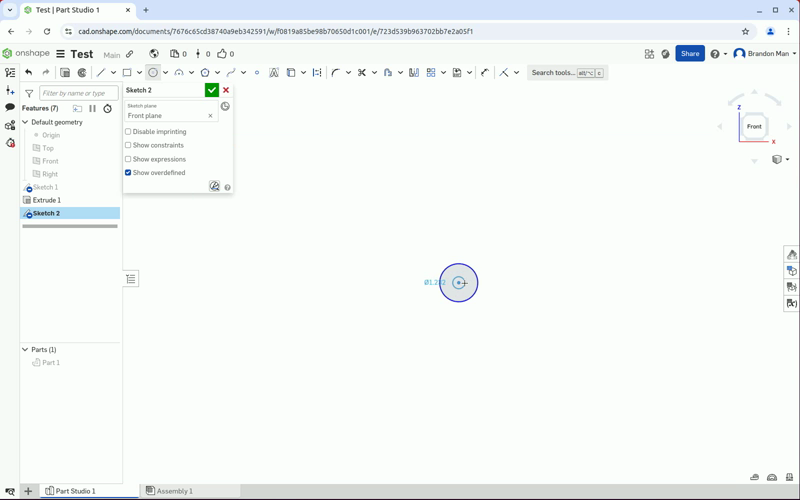
scroll(6)
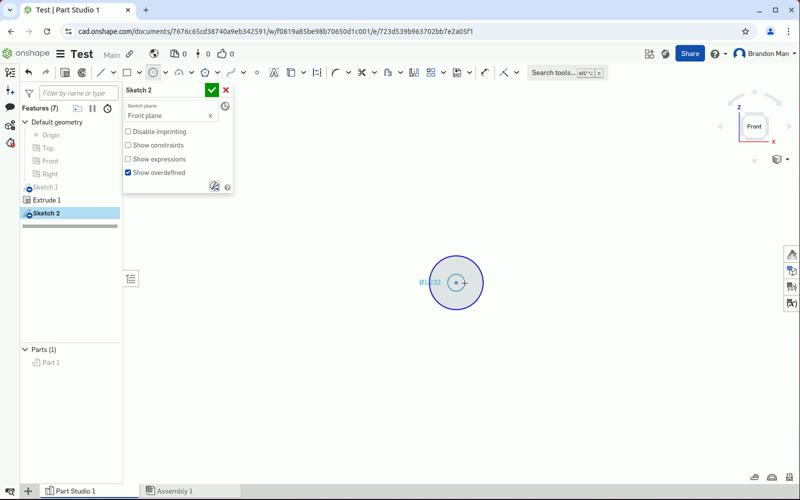
scroll(6)
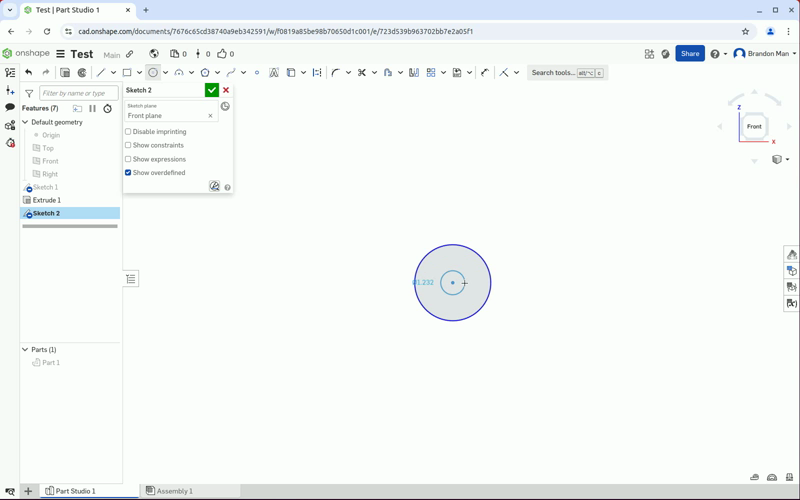
scroll(6)
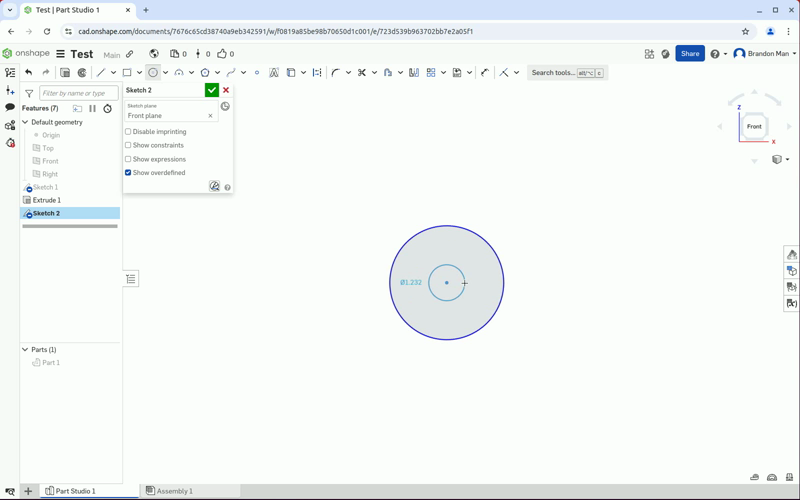
scroll(6)
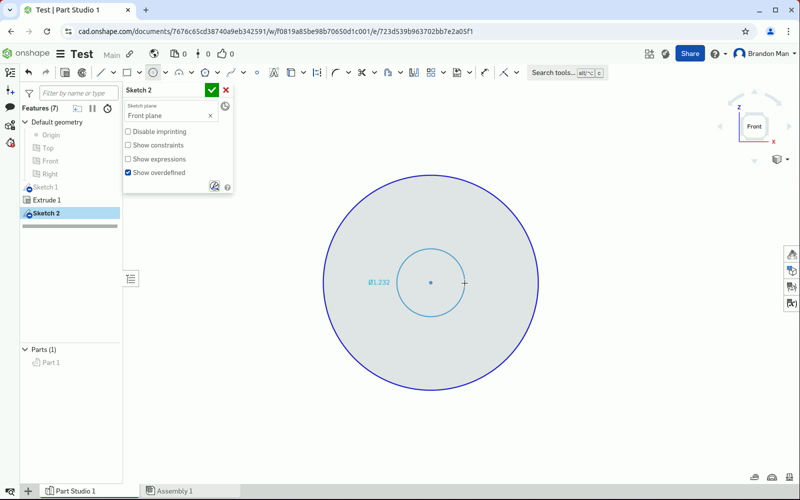
click(464, 282)
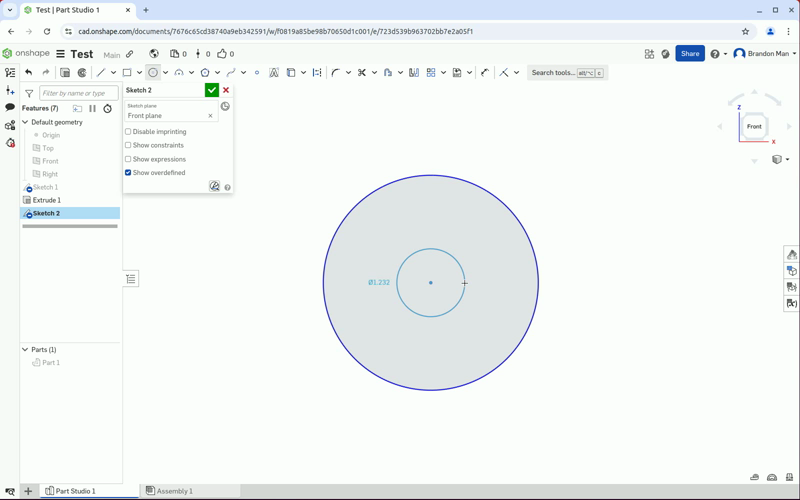
scroll(-6)
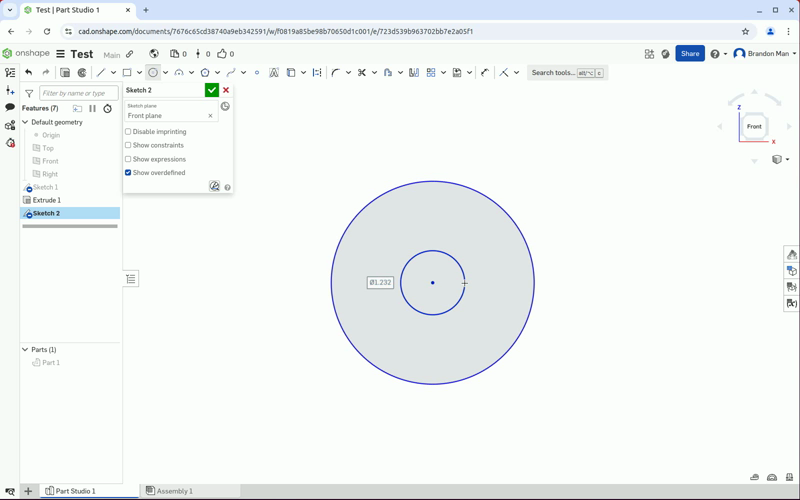
scroll(-6)
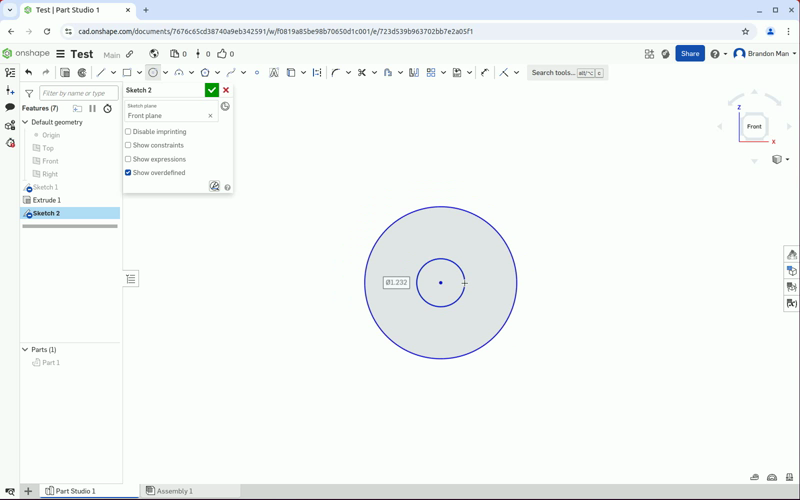
scroll(-6)
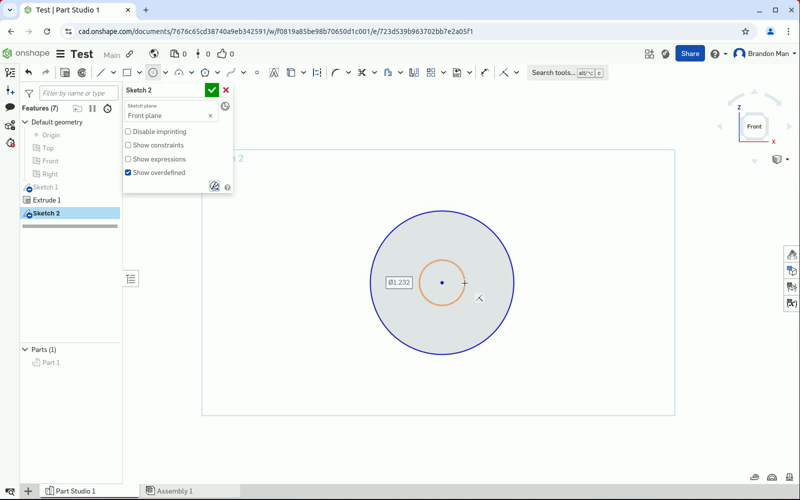
scroll(-6)
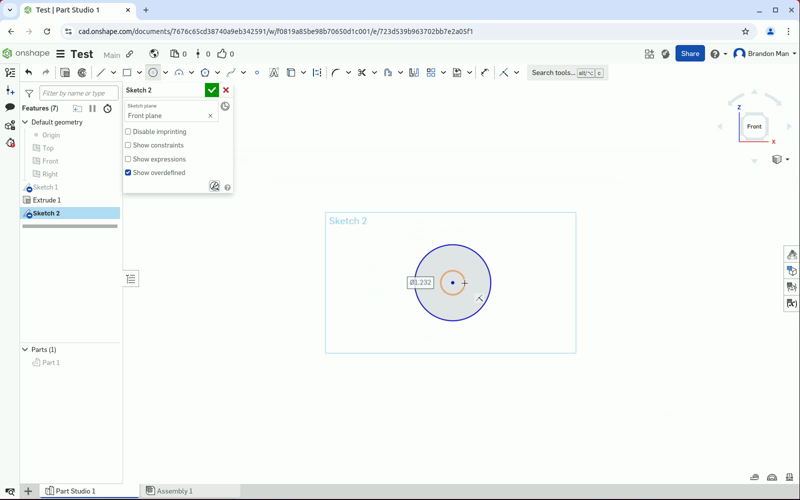
scroll(-6)
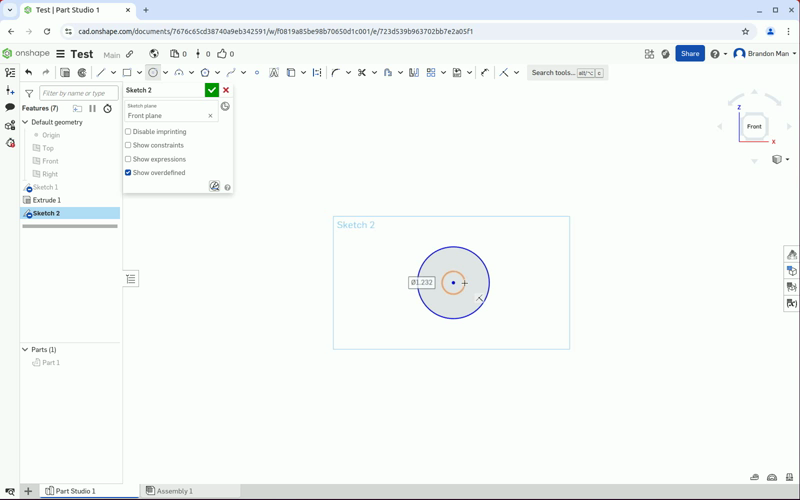
scroll(-6)
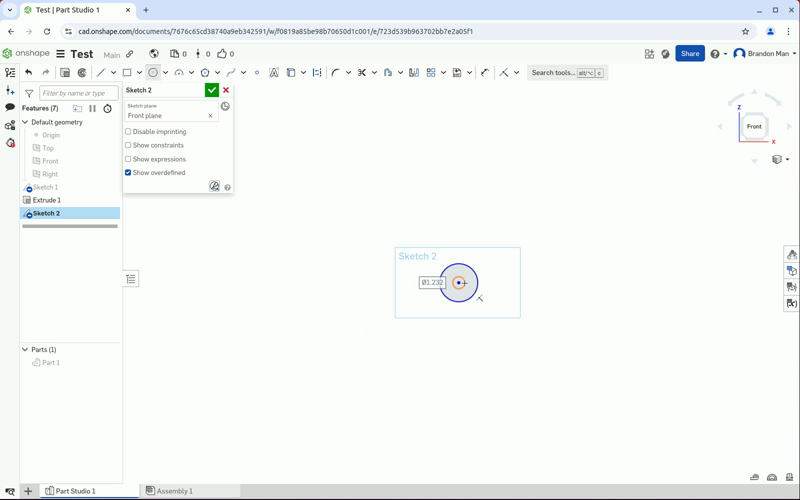
scroll(-6)
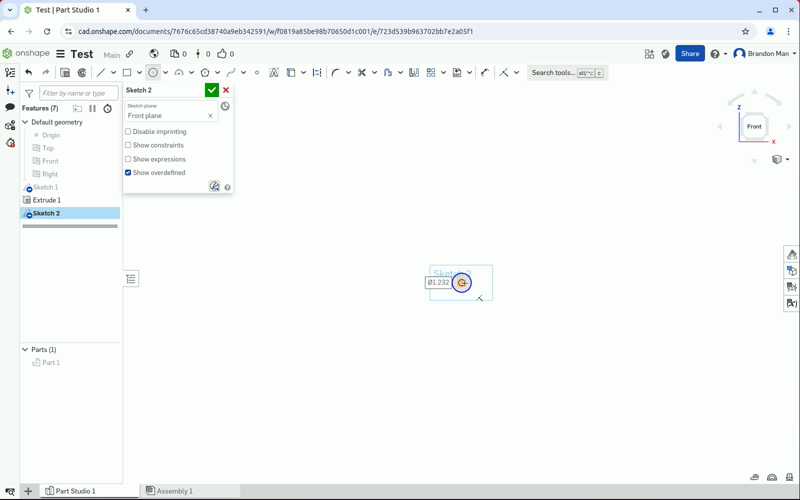
key(esc)
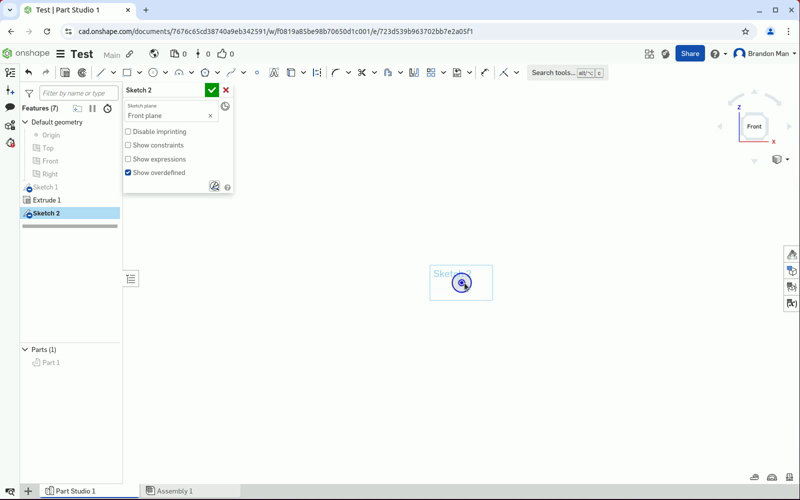
mouse_move(468, 289)
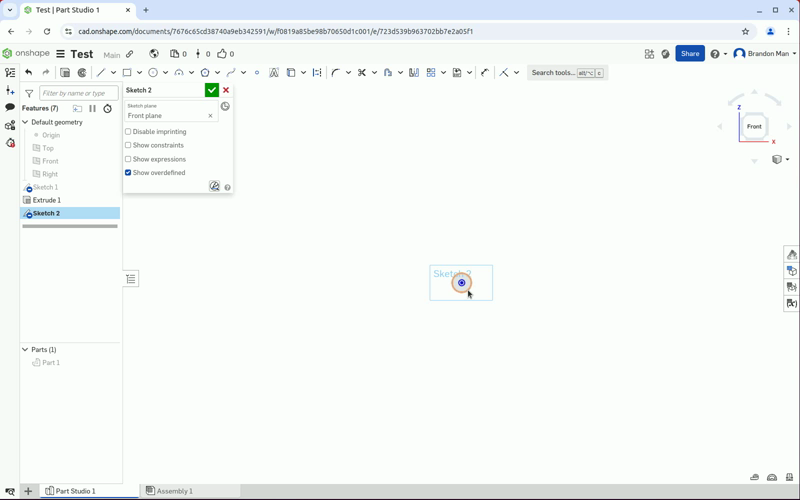
scroll(6)
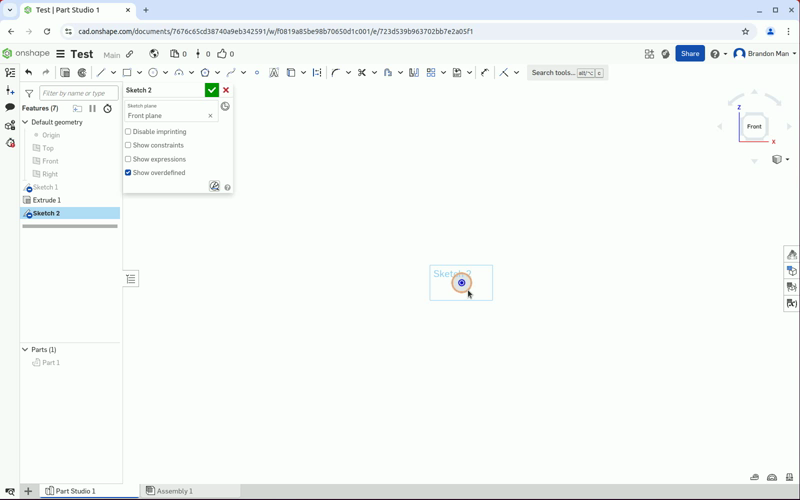
scroll(6)
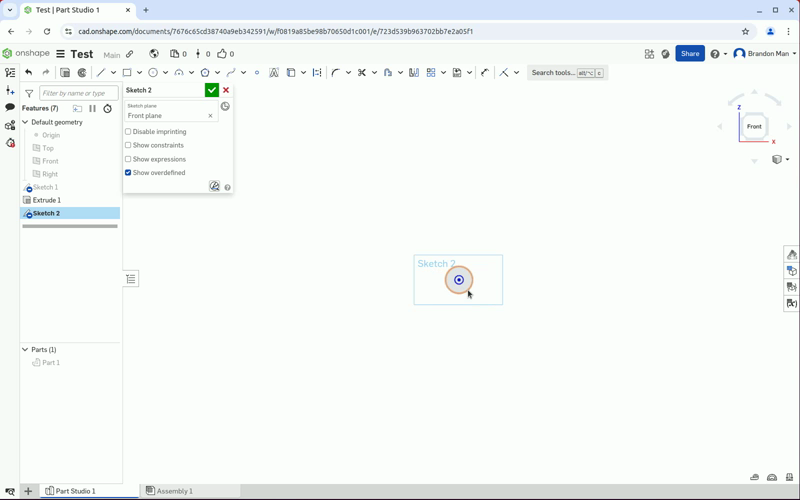
scroll(6)
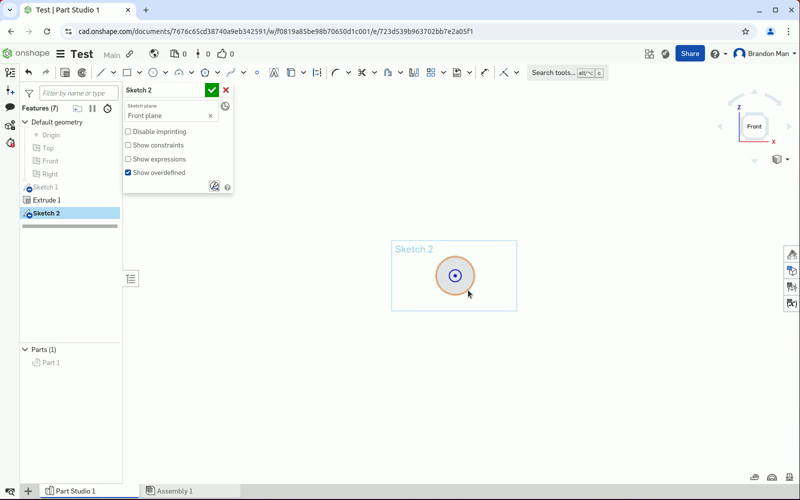
scroll(6)
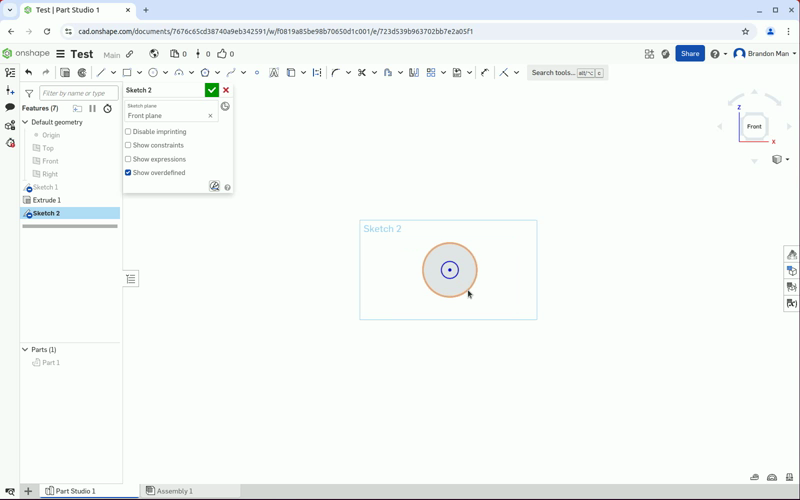
scroll(6)
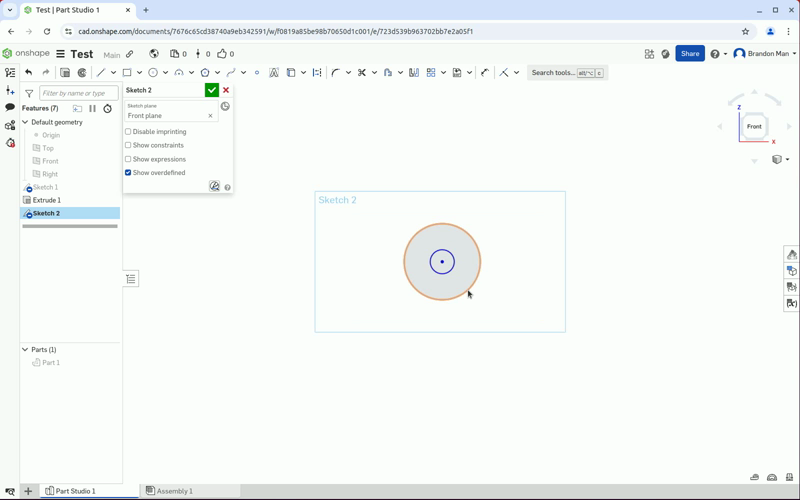
scroll(6)
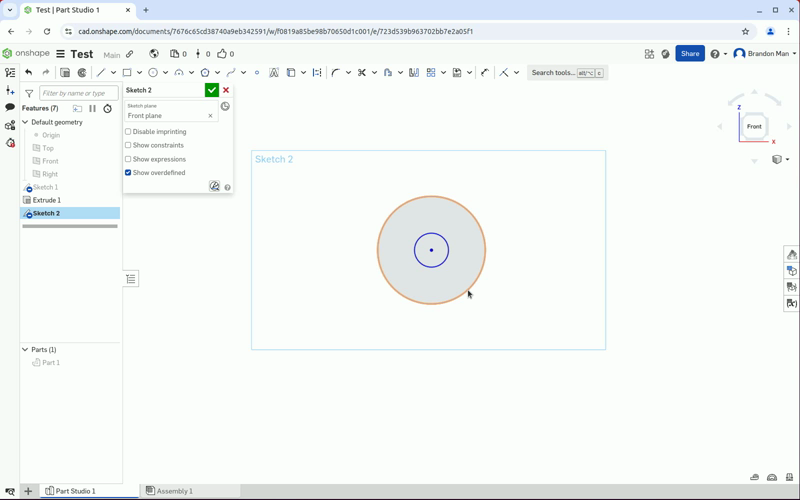
scroll(6)
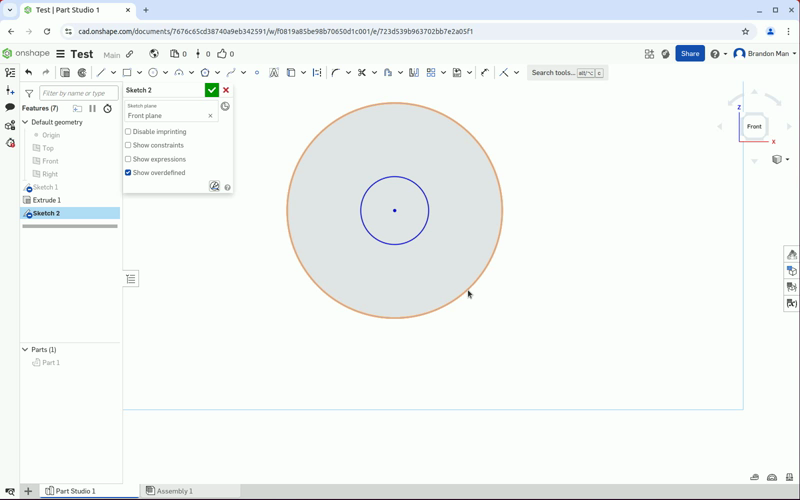
click(468, 289)
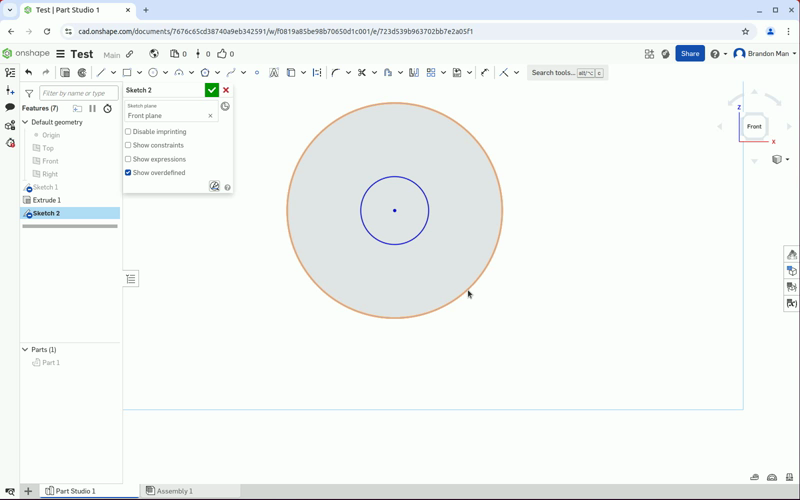
scroll(-6)
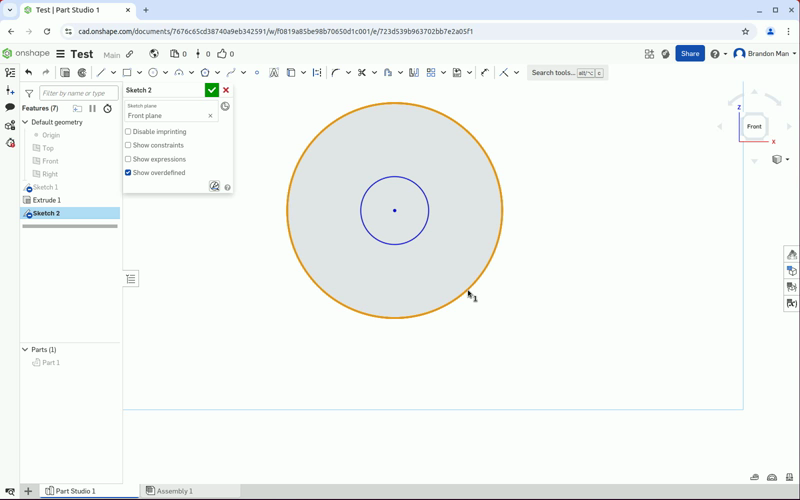
scroll(-6)
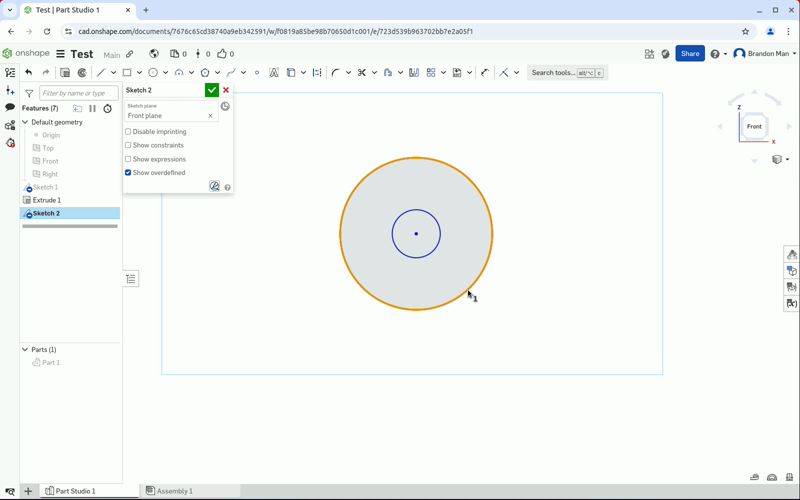
scroll(-6)
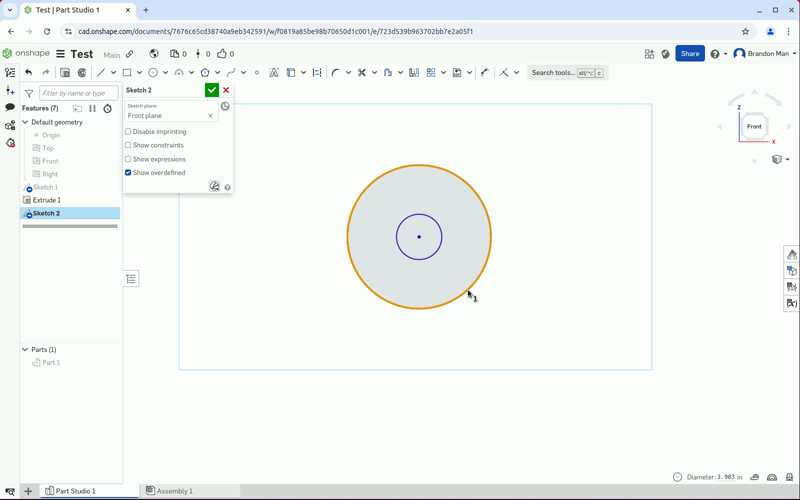
scroll(-6)
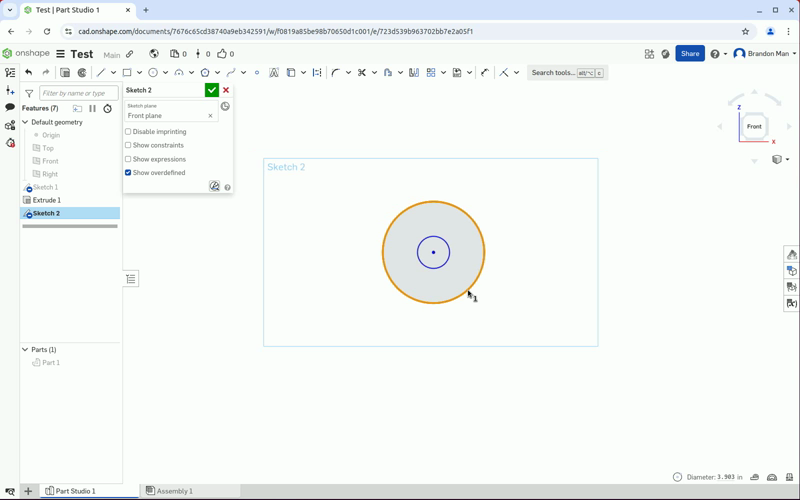
scroll(-6)
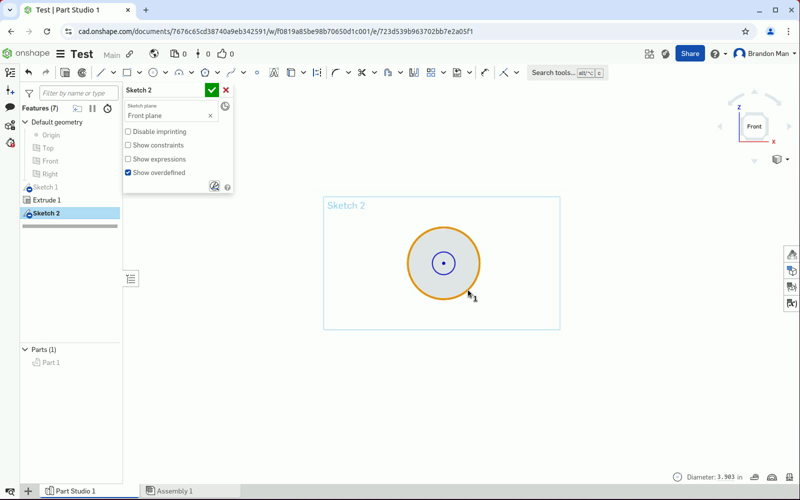
scroll(-6)
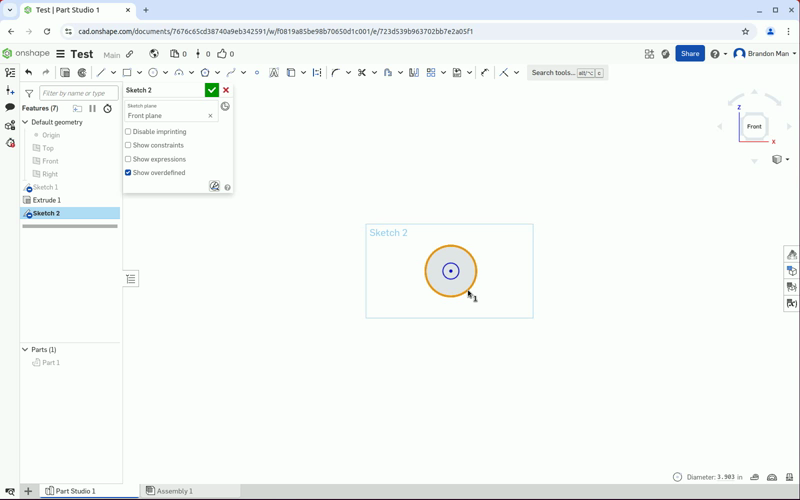
scroll(-6)
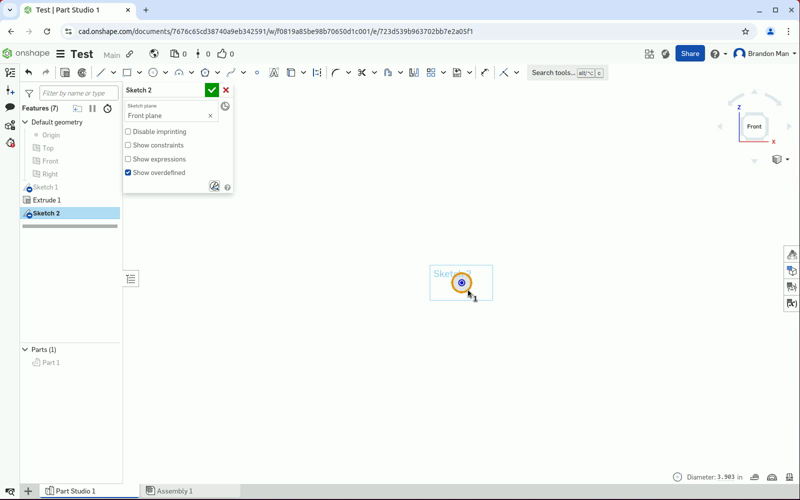
mouse_move(73, 352)
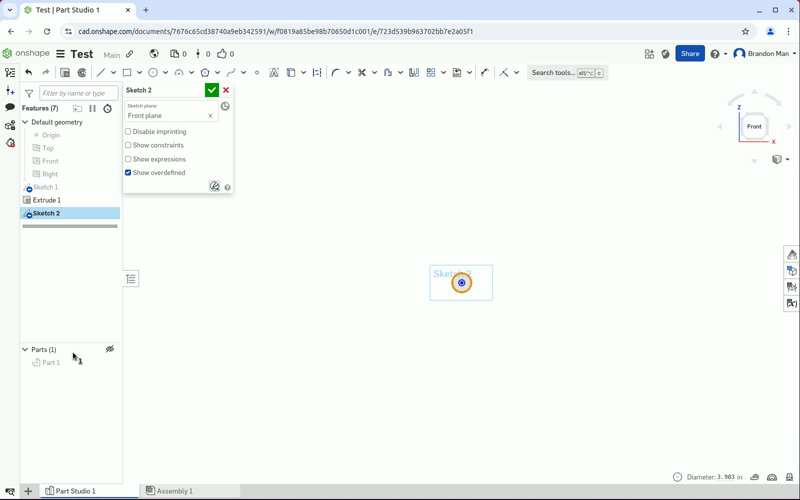
key(shift+y)
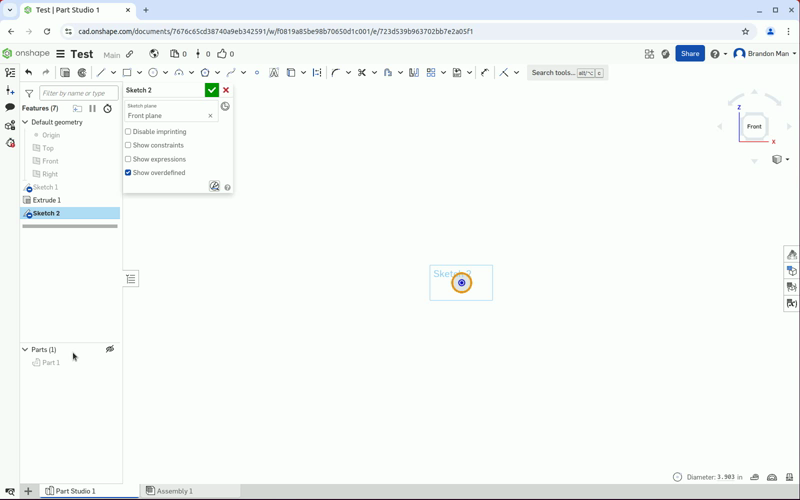
key(shift+e)
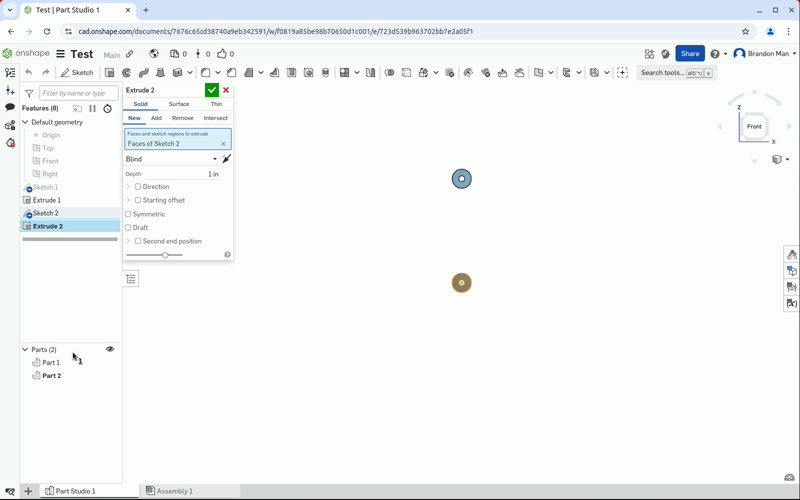
mouse_move(143, 106)
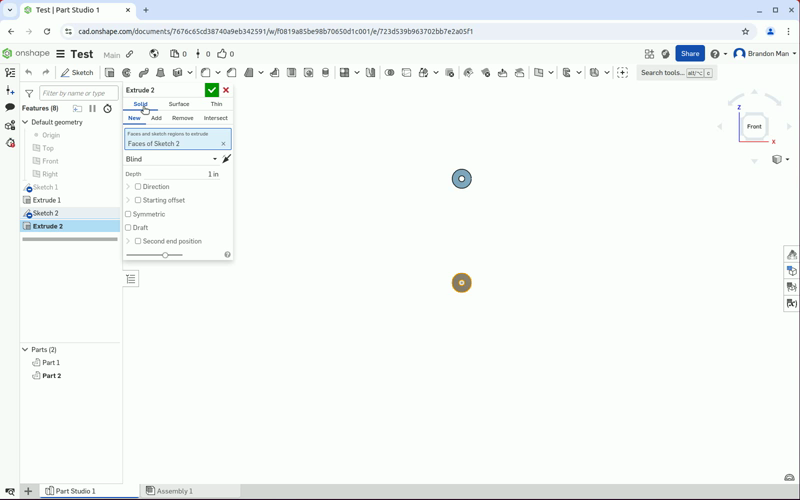
click(143, 106)
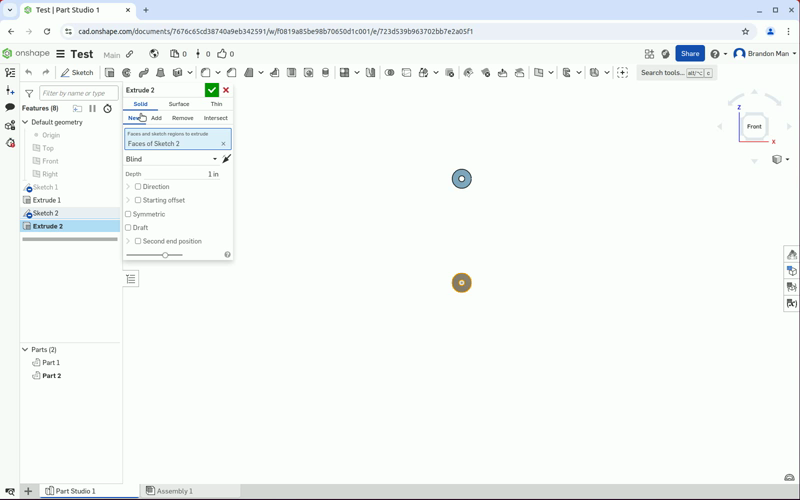
mouse_move(137, 120)
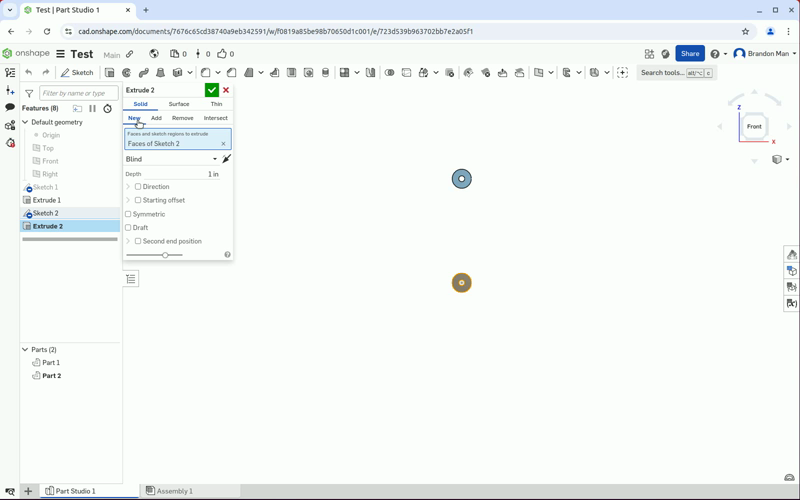
click(137, 120)
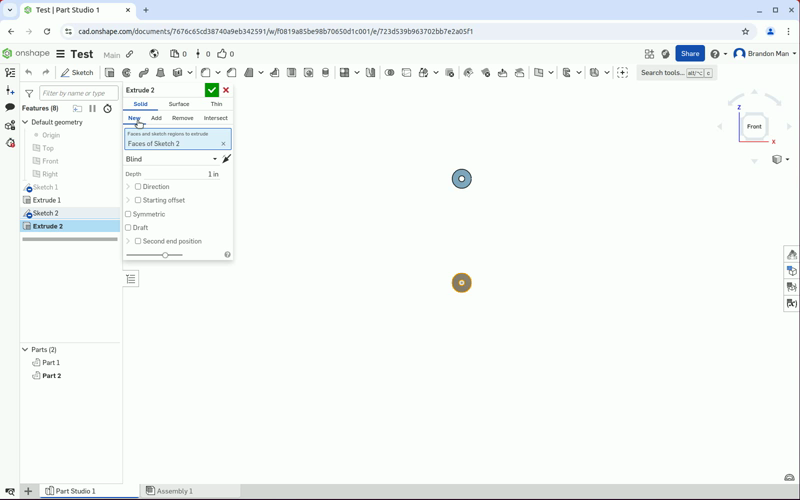
key(tab, 4)
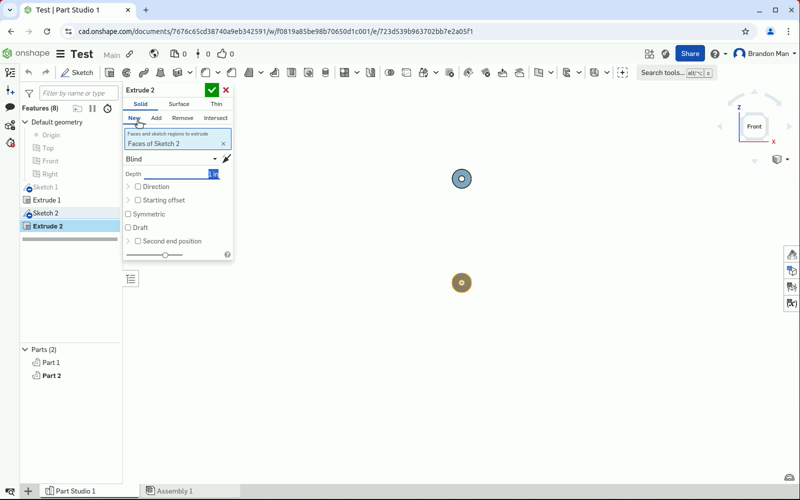
text(0.481)
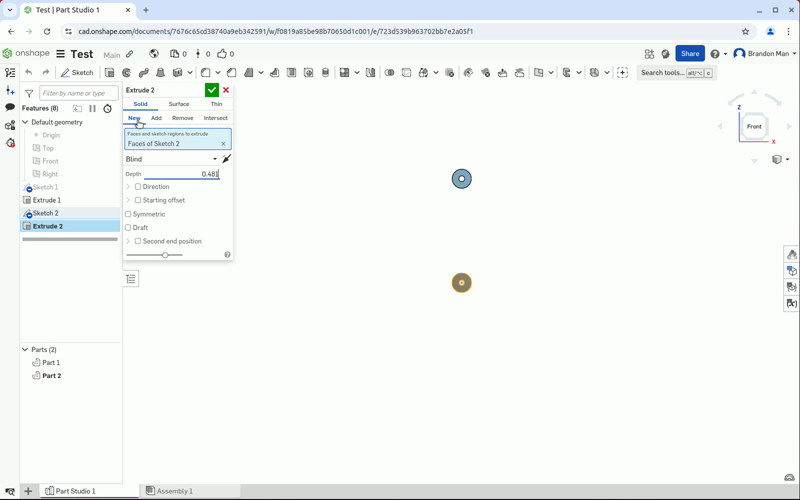
key(enter)
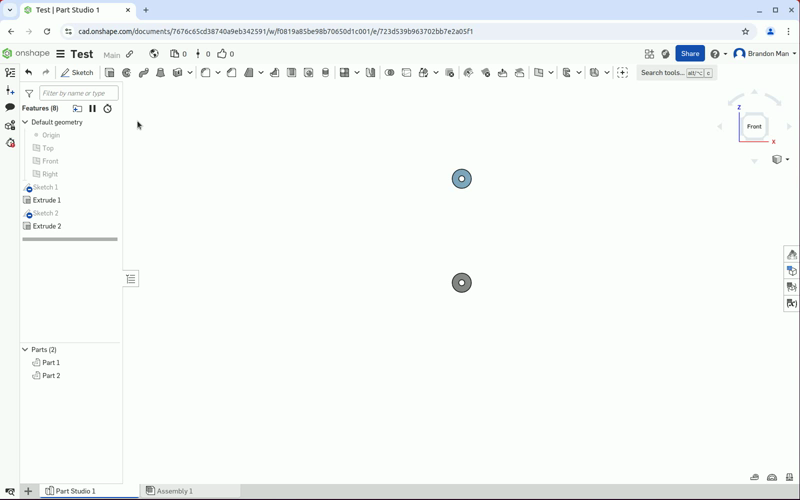
key(shift+h)
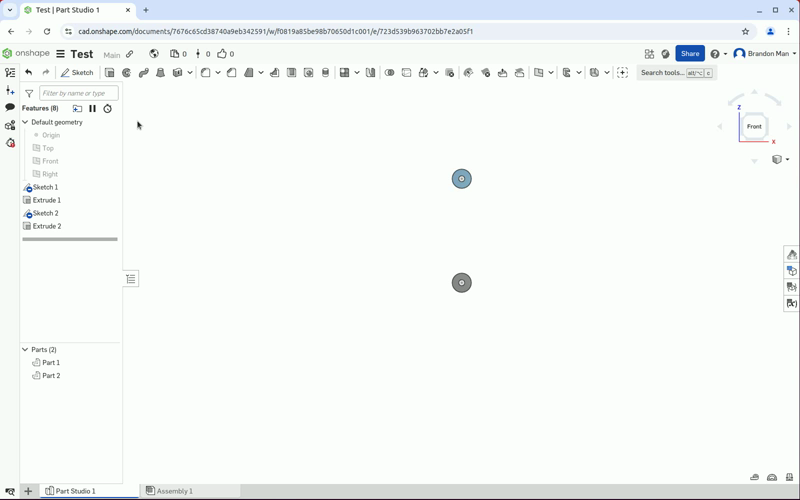
key(shift+h)
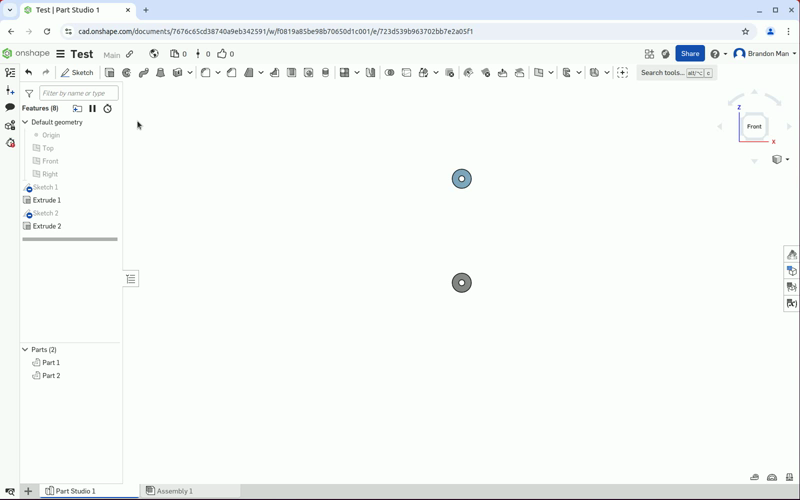
mouse_move(73, 189)
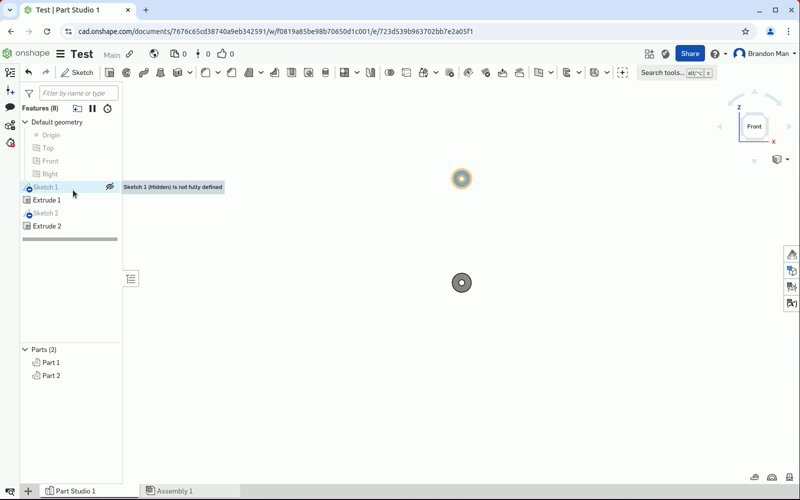
click(73, 189)
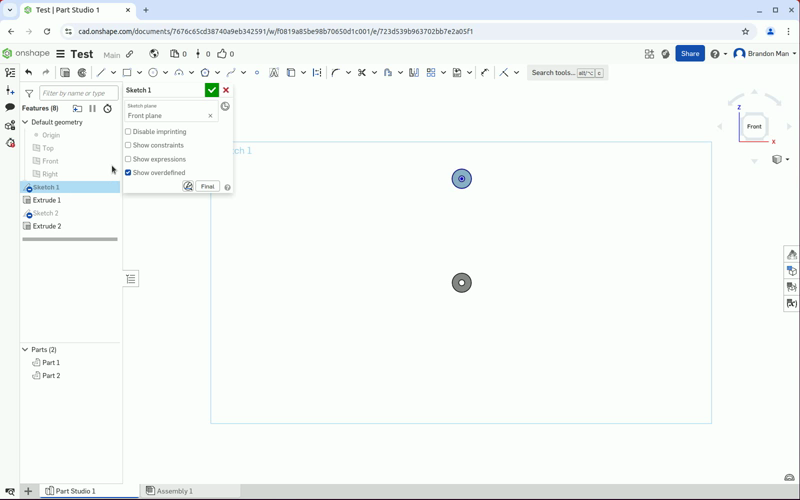
mouse_move(229, 92)
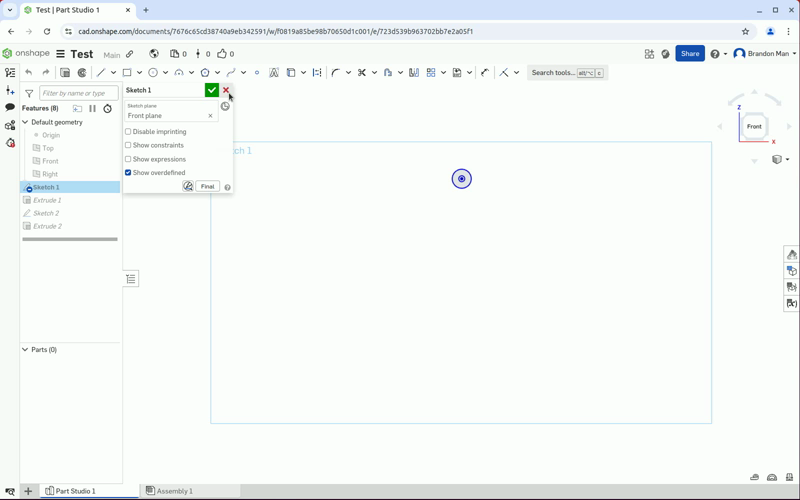
click(229, 92)
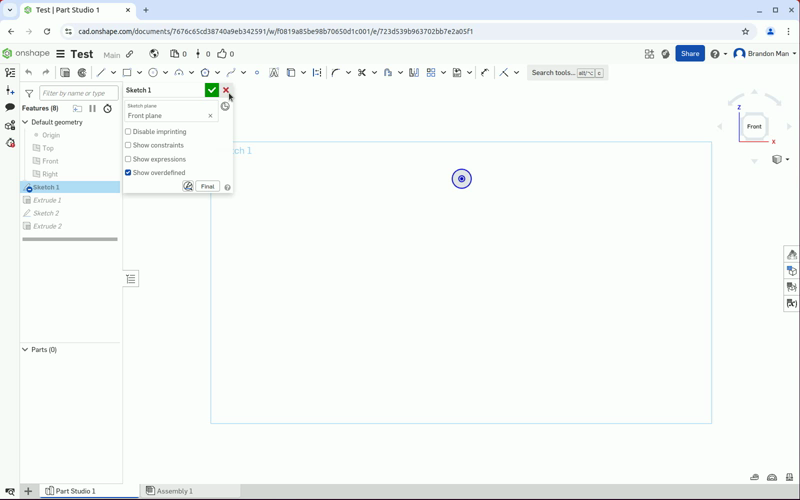
key(shift+s)
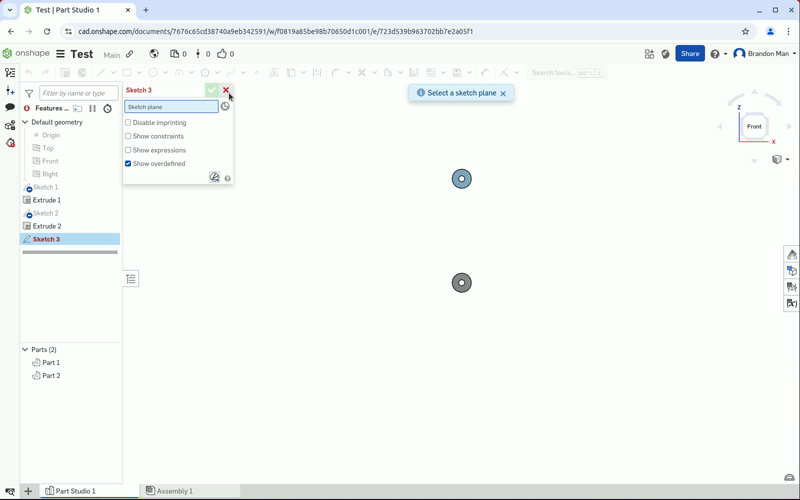
mouse_move(73, 163)
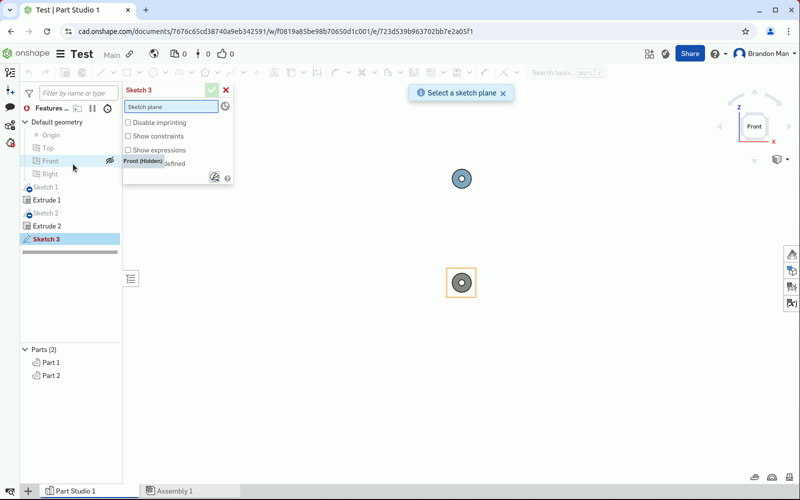
click(73, 163)
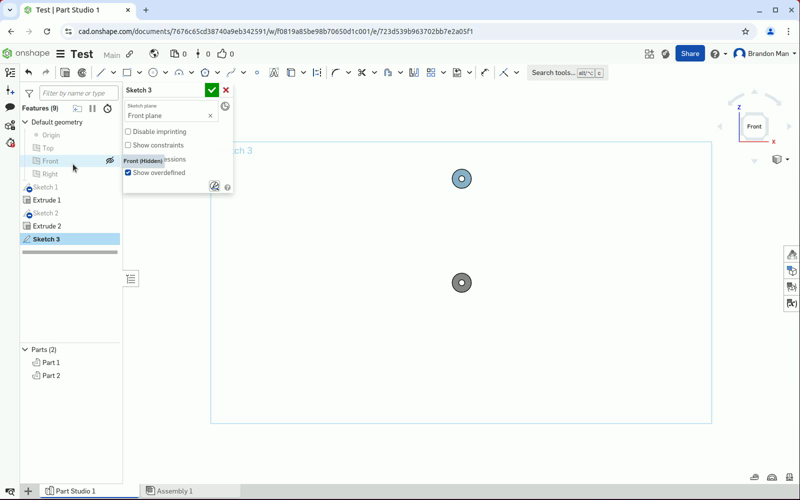
mouse_move(73, 352)
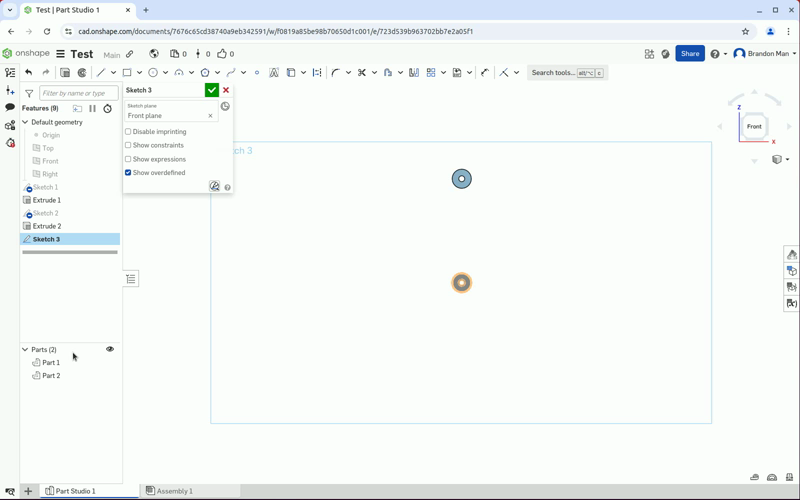
key(y)
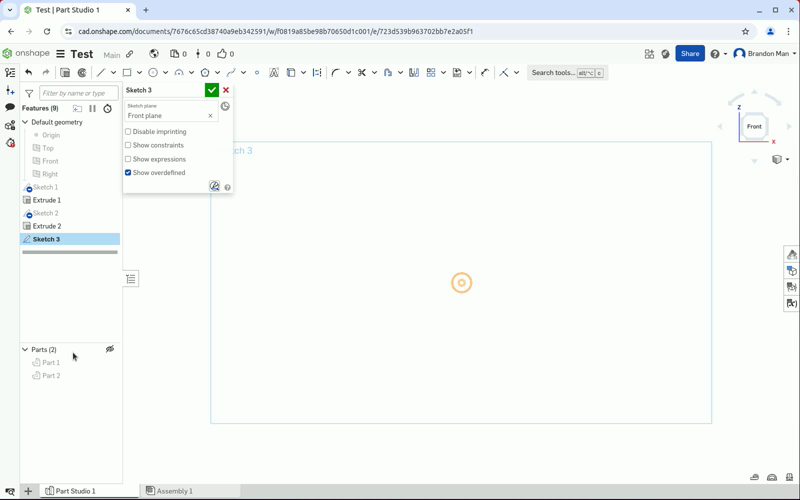
key(c)
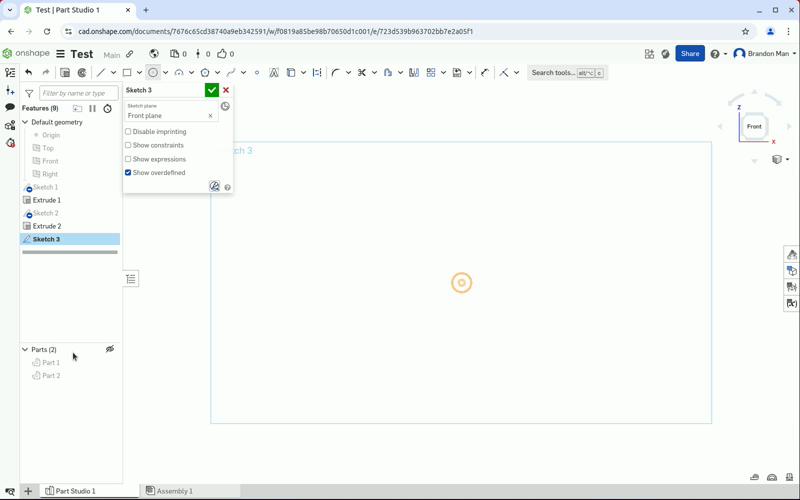
key_down(shift)
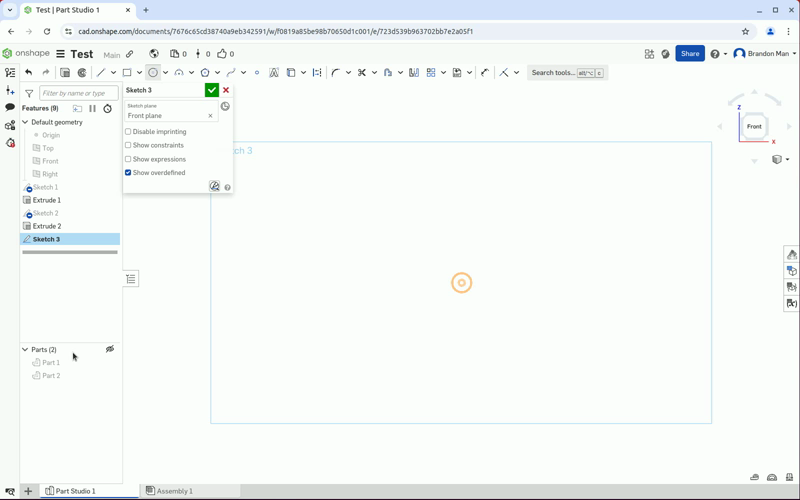
mouse_move(501, 282)
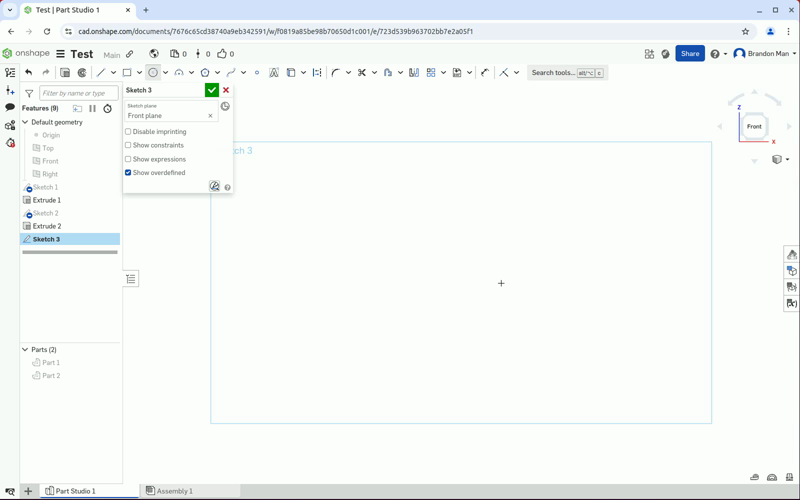
click(501, 282)
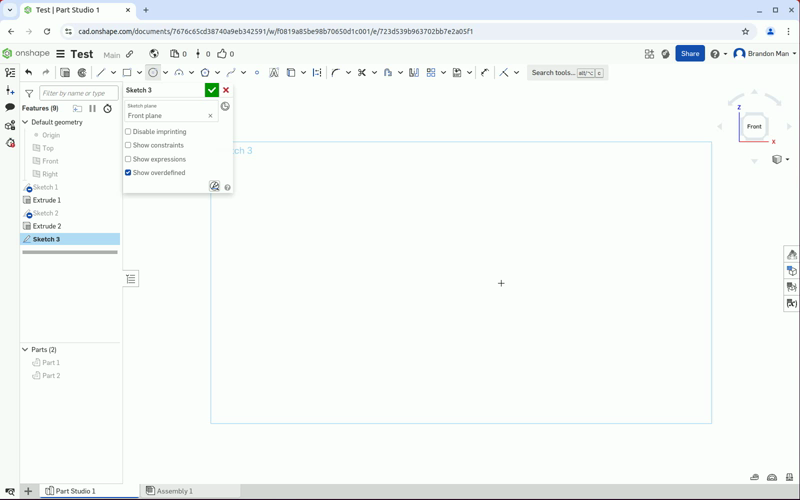
key_up(shift)
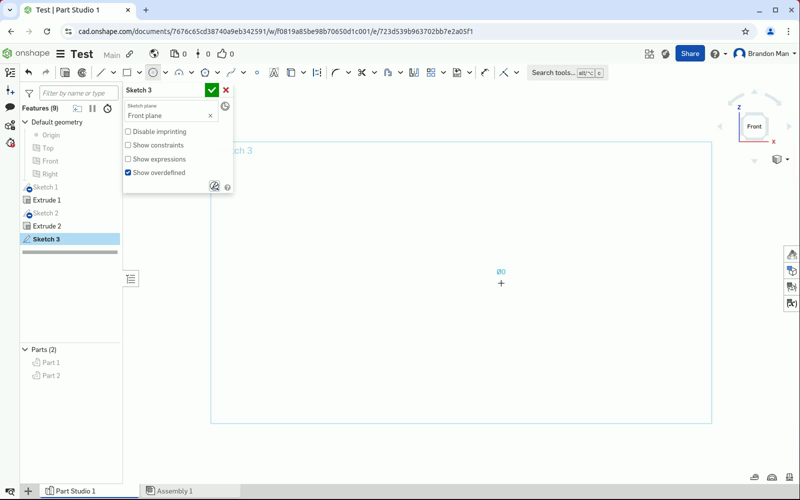
mouse_move(508, 282)
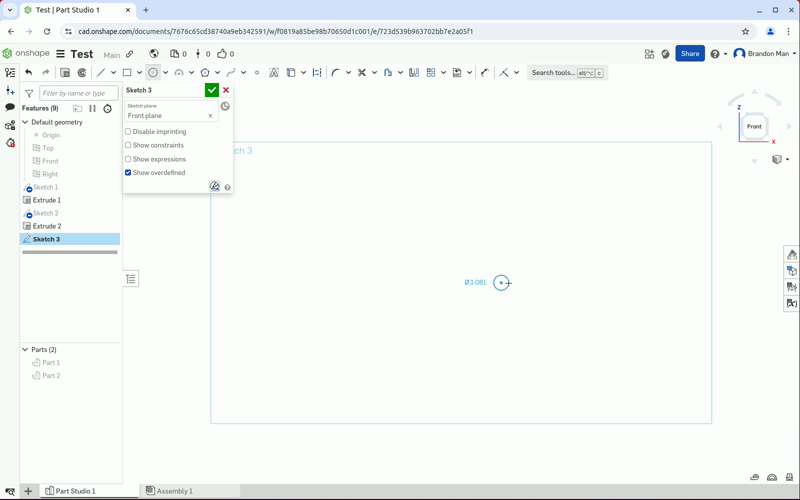
click(508, 282)
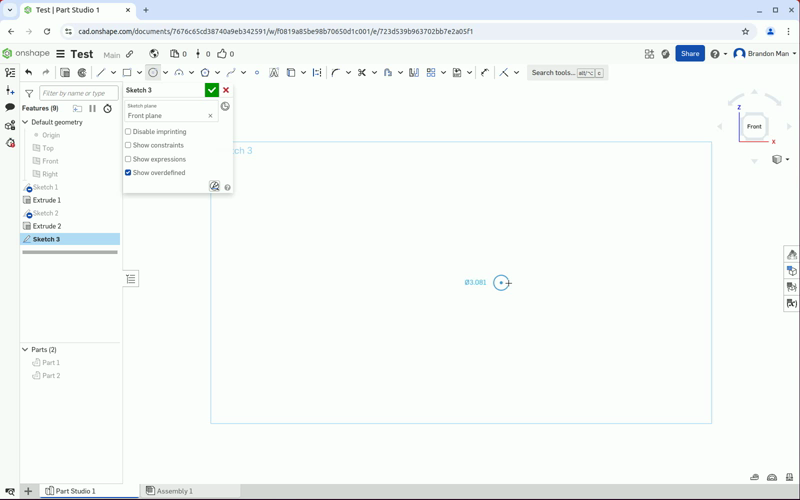
key(esc)
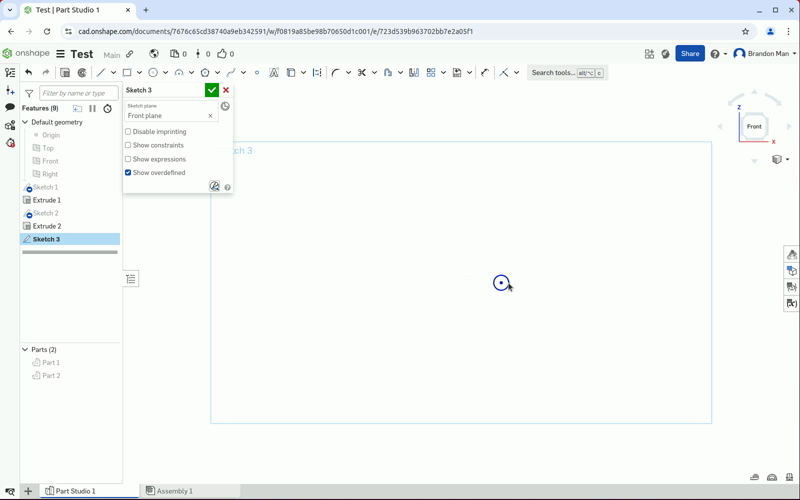
key(c)
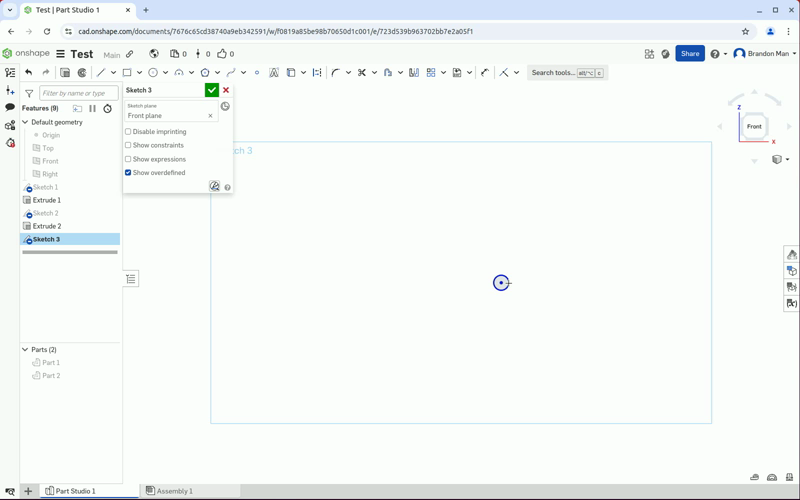
key_down(shift)
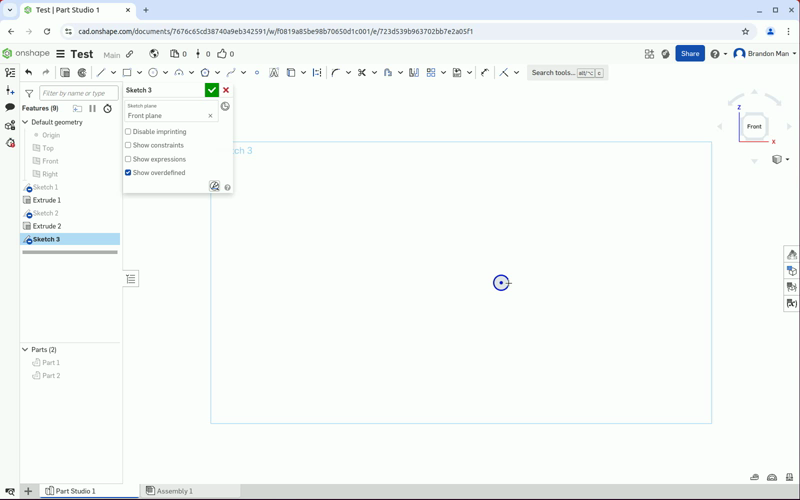
mouse_move(501, 282)
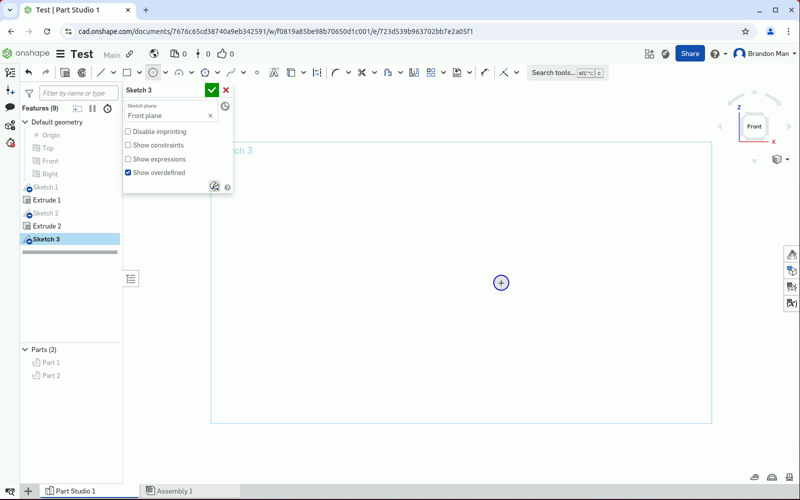
click(501, 282)
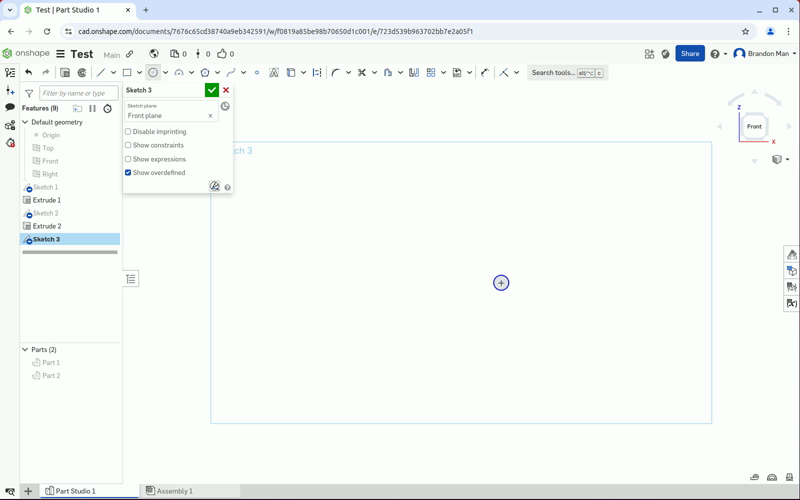
key_up(shift)
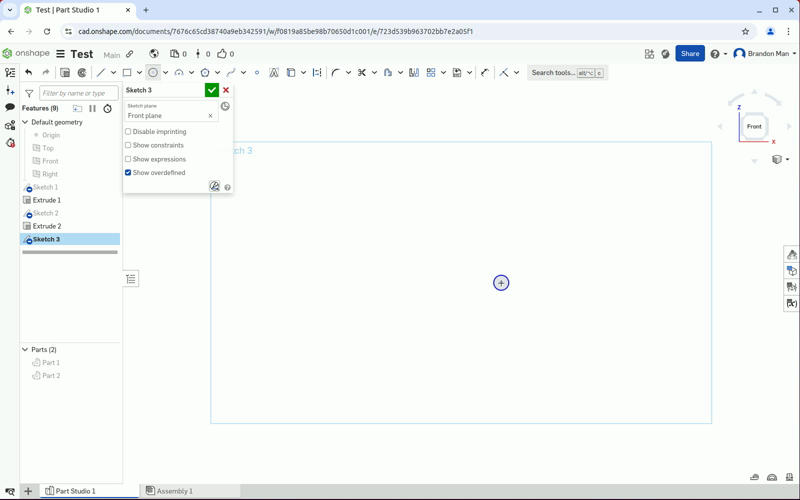
mouse_move(504, 282)
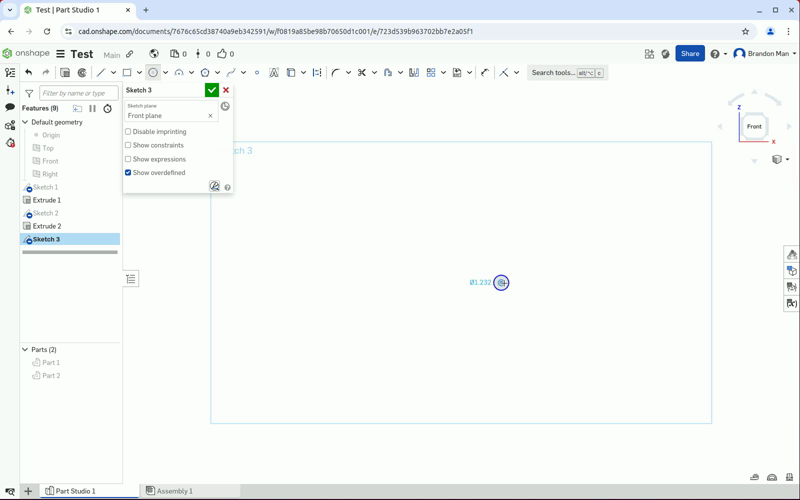
scroll(6)
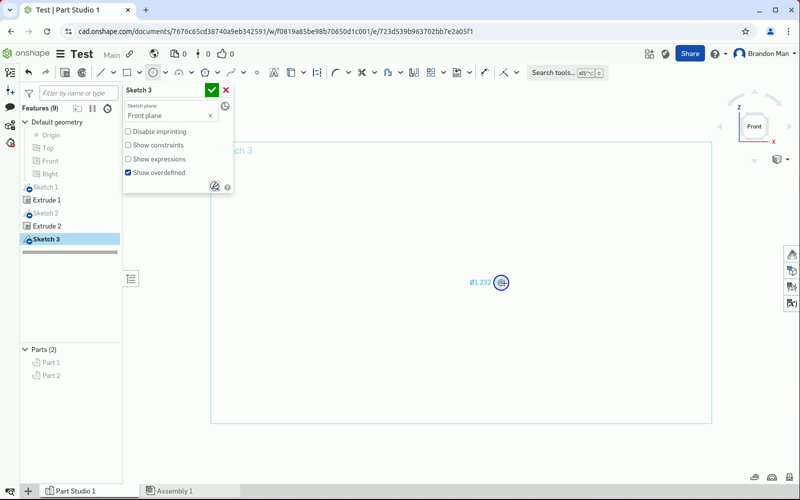
scroll(6)
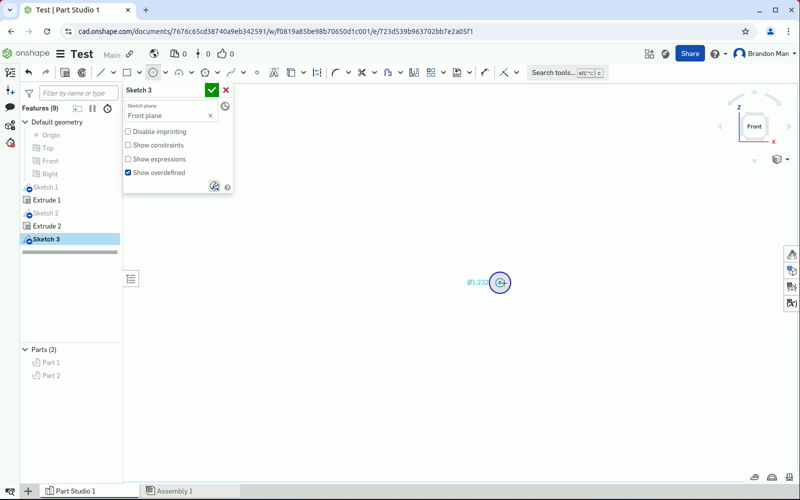
scroll(6)
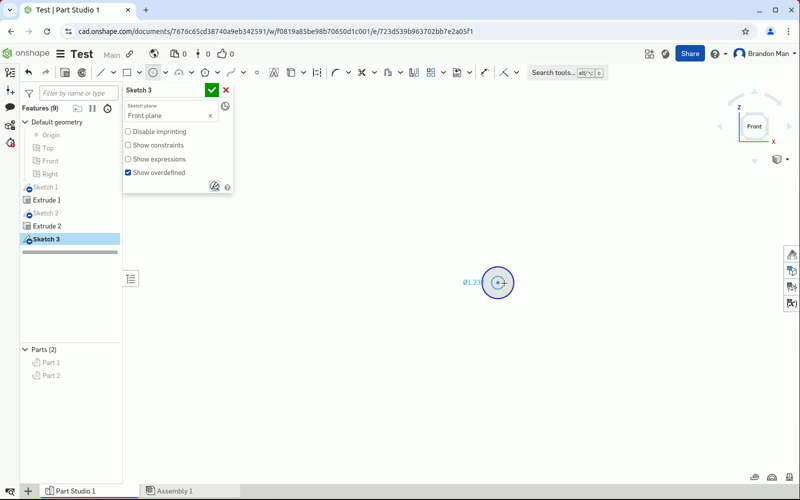
scroll(6)
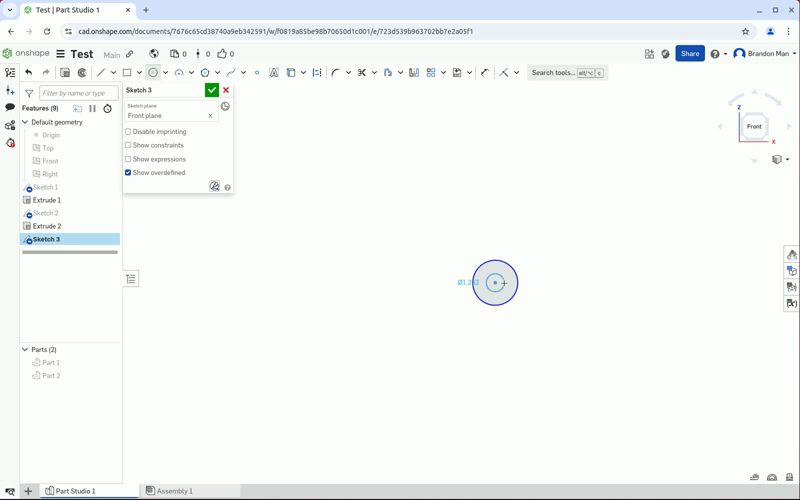
scroll(6)
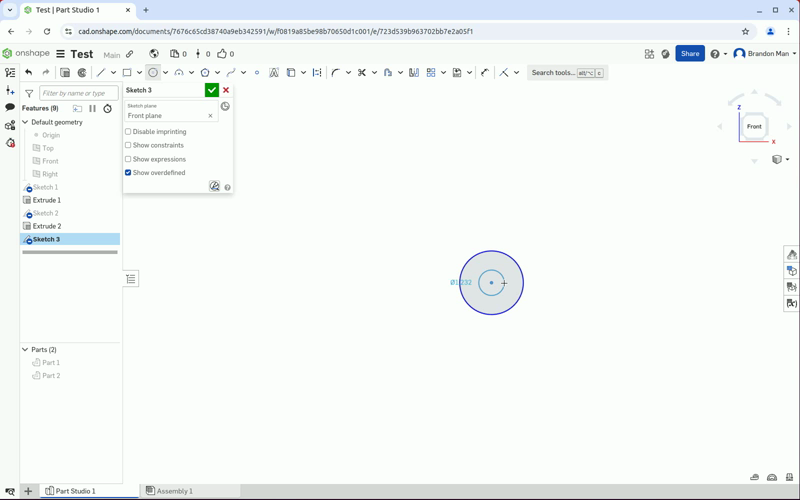
scroll(6)
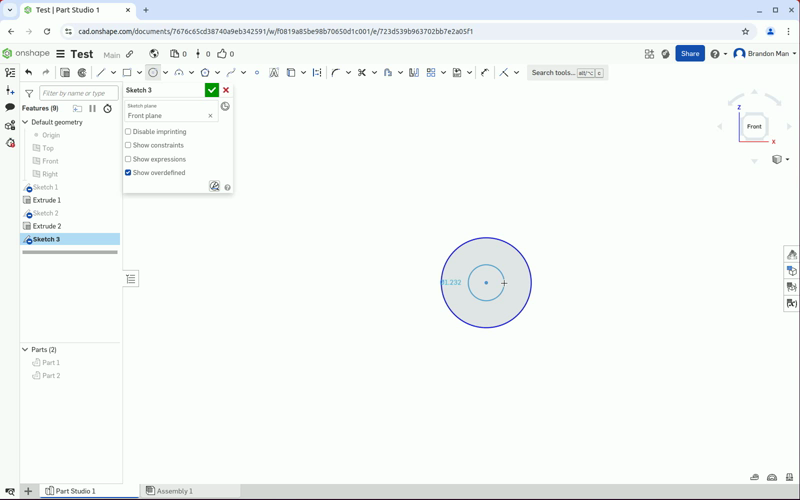
scroll(6)
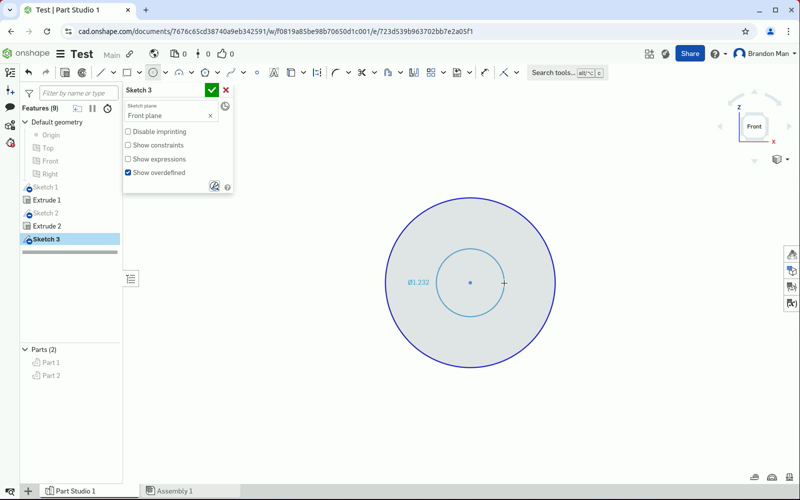
click(504, 282)
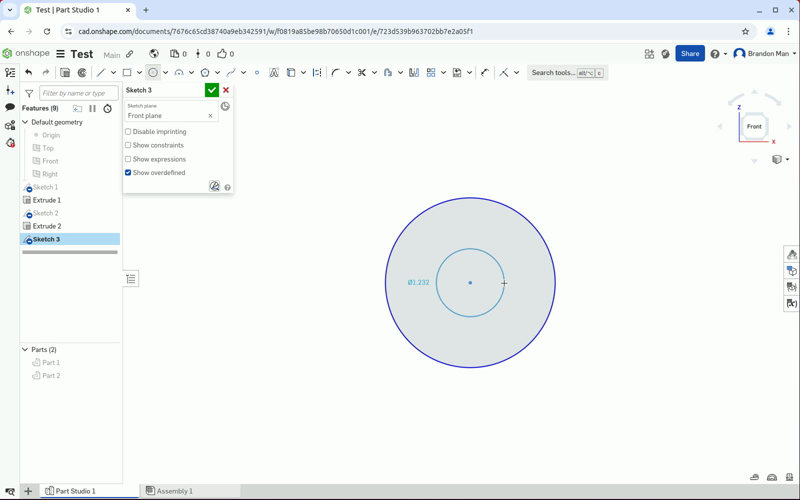
scroll(-6)
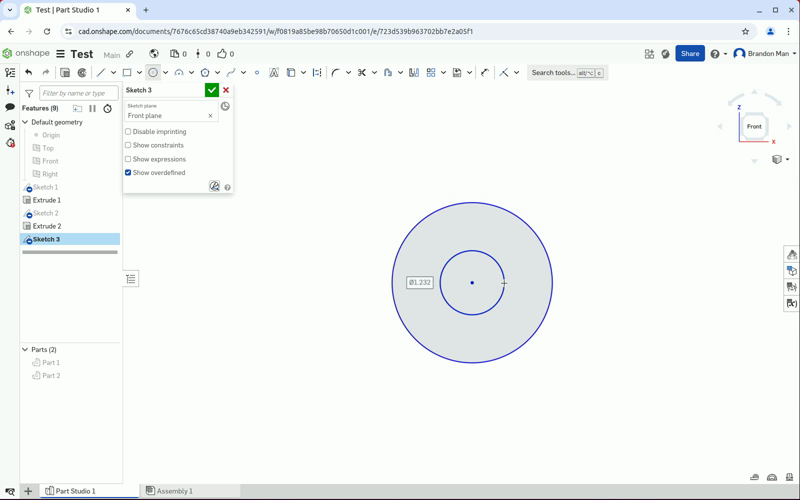
scroll(-6)
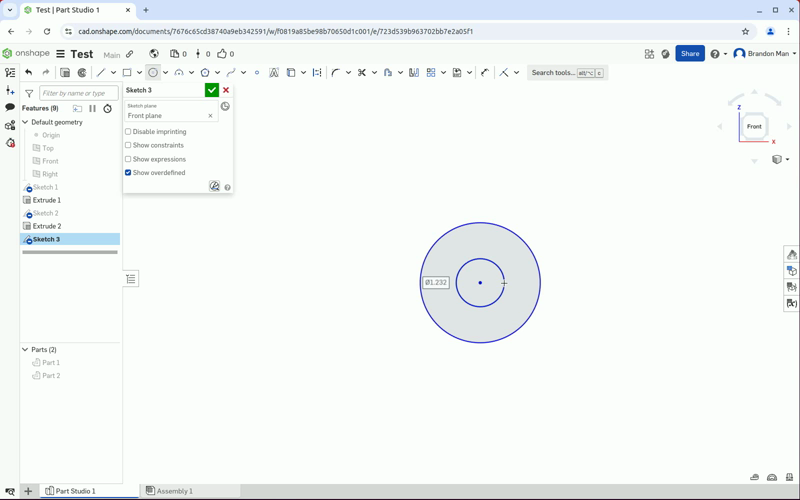
scroll(-6)
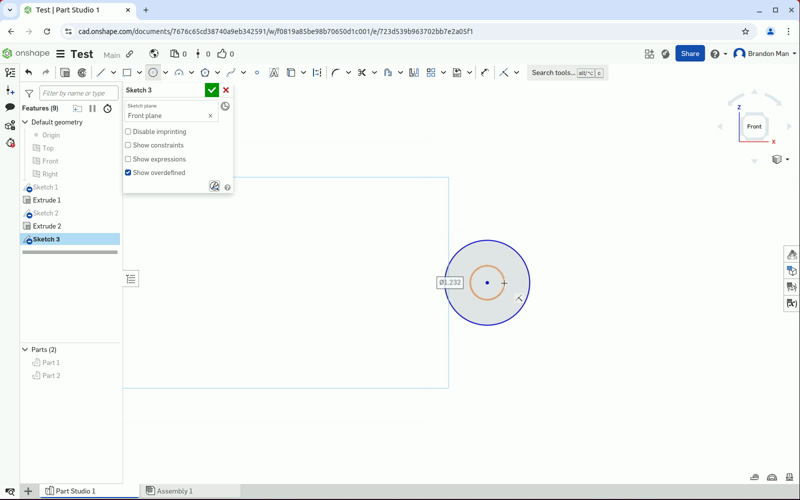
scroll(-6)
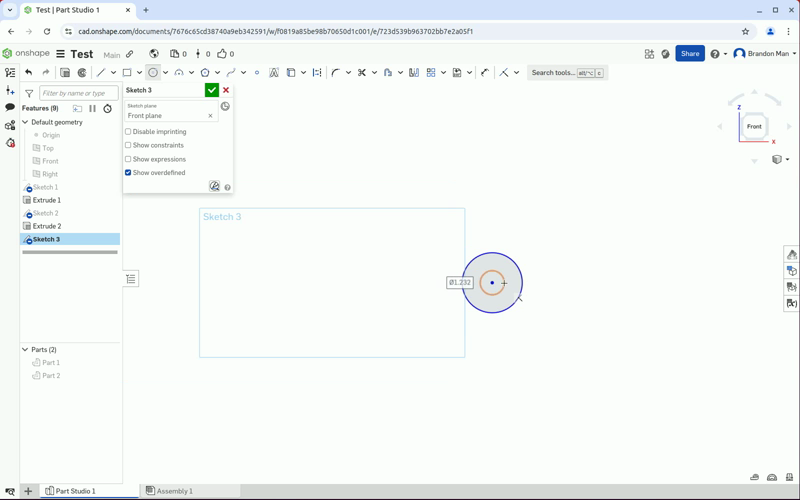
scroll(-6)
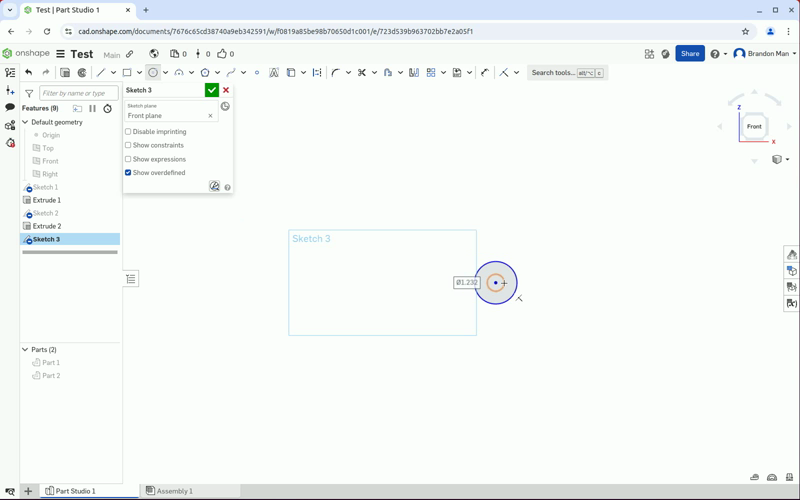
scroll(-6)
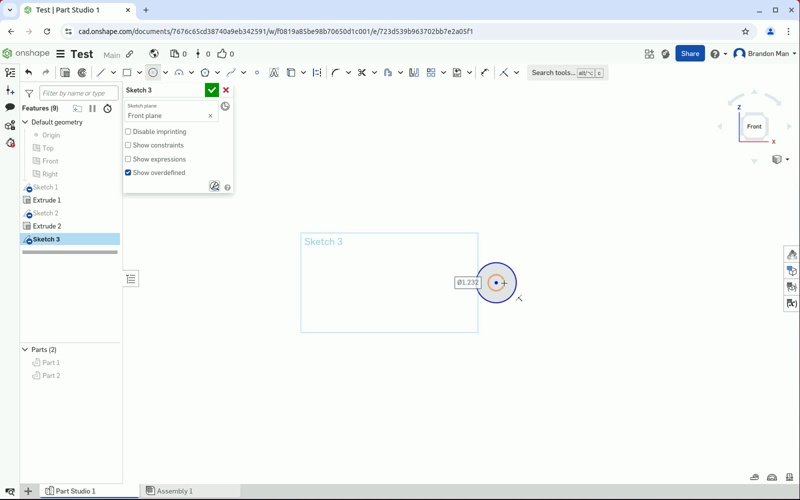
scroll(-6)
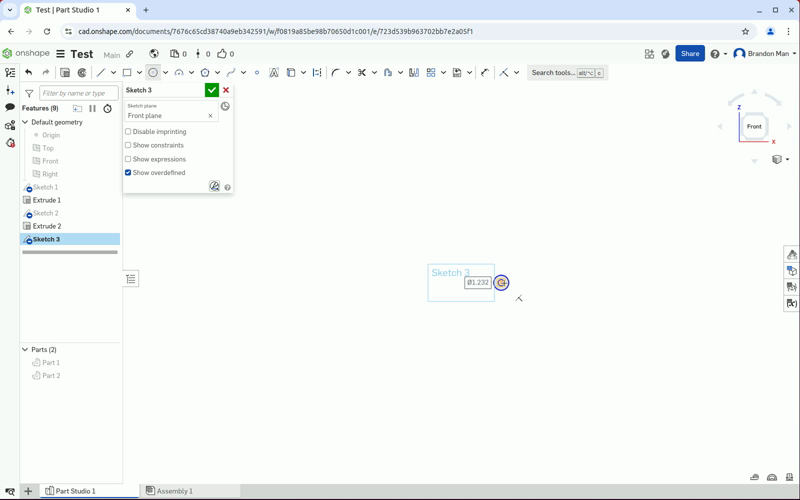
key(esc)
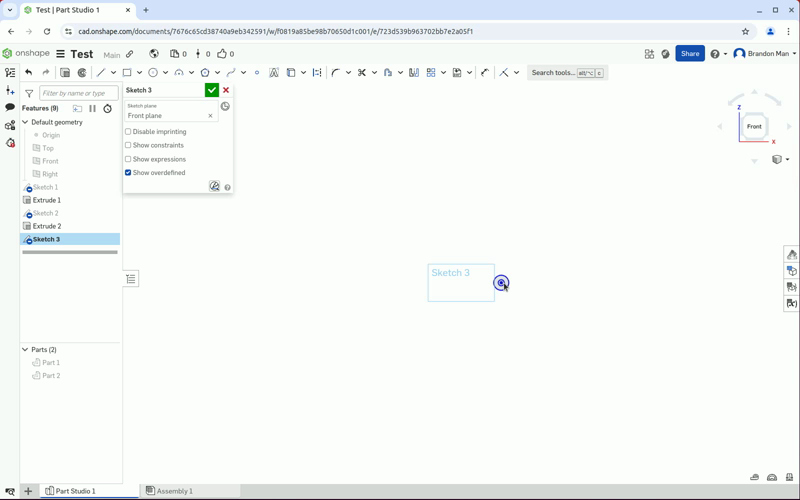
mouse_move(497, 283)
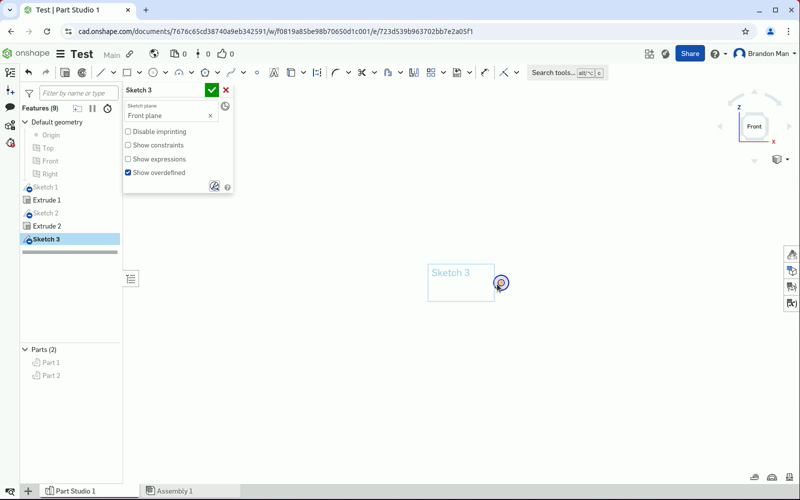
scroll(6)
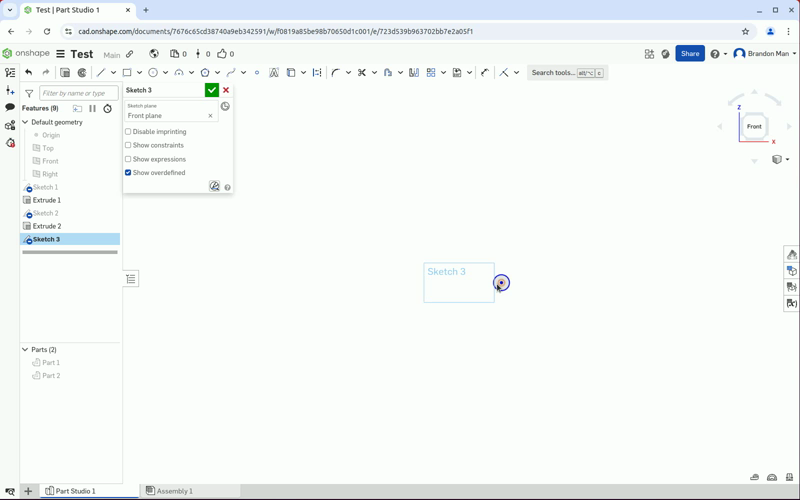
scroll(6)
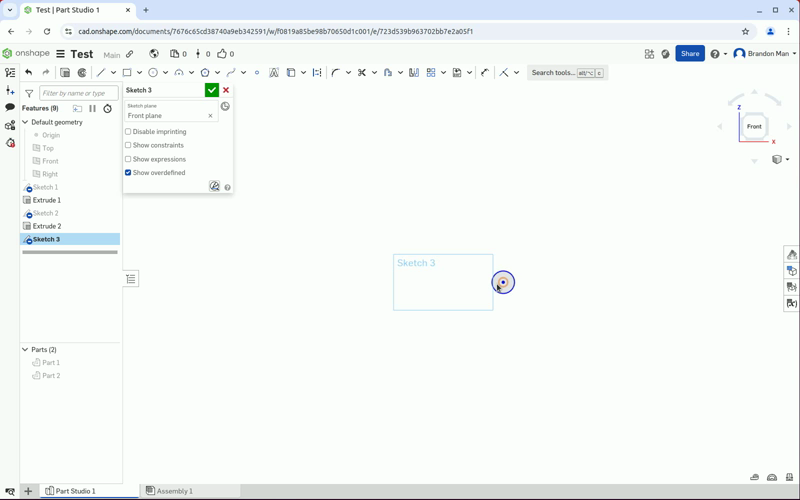
scroll(6)
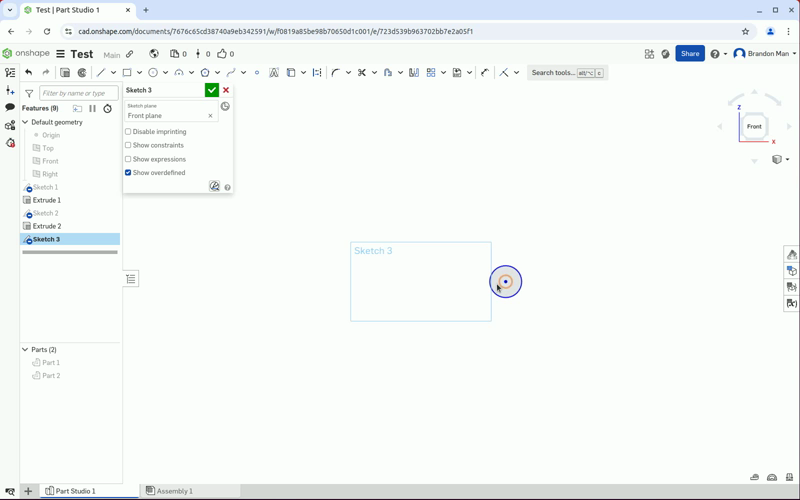
scroll(6)
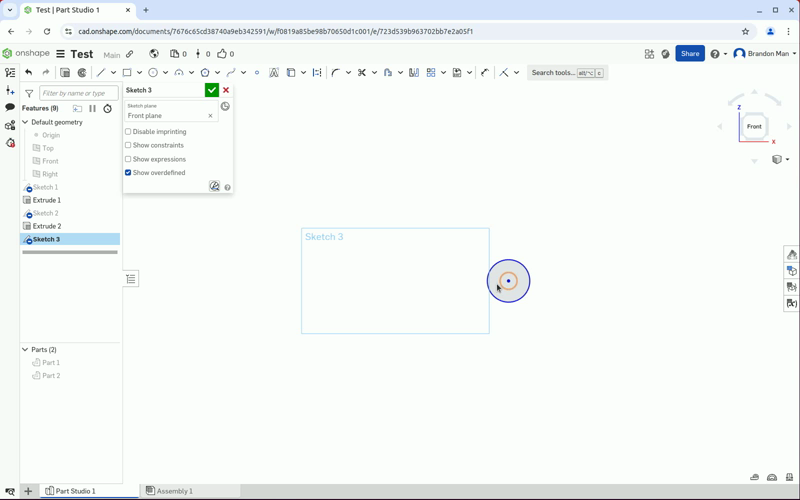
scroll(6)
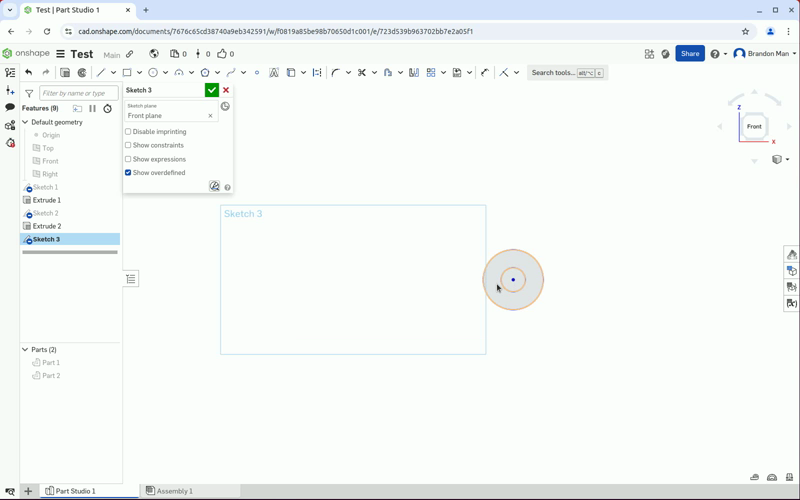
scroll(6)
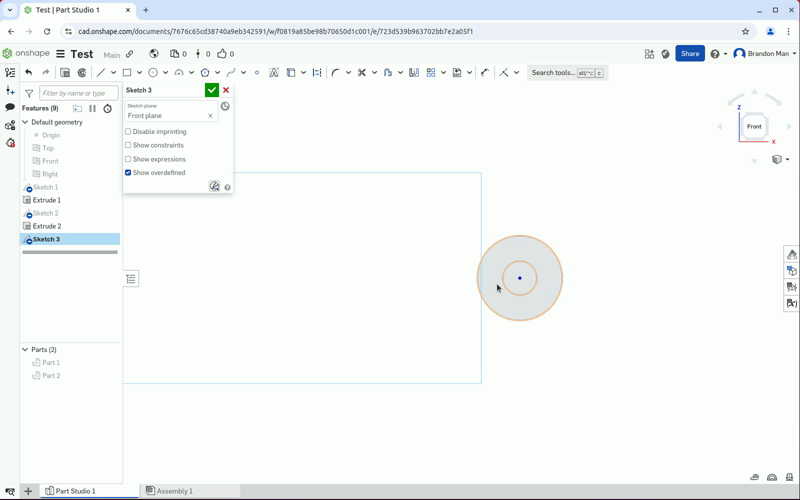
scroll(6)
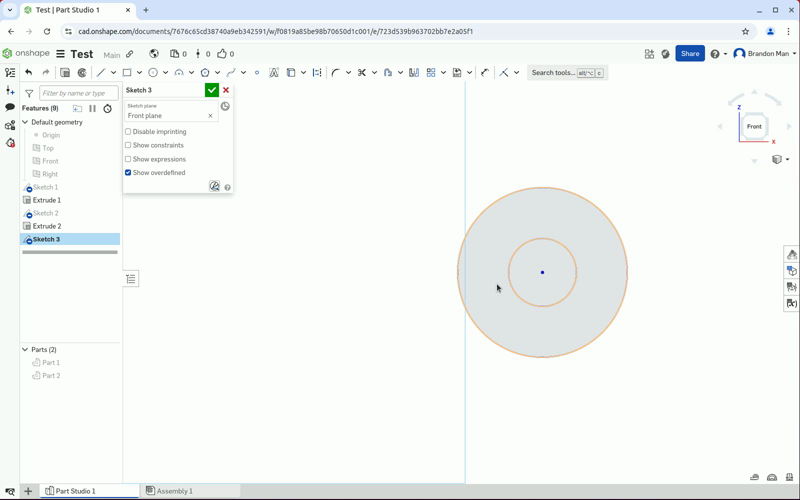
click(497, 283)
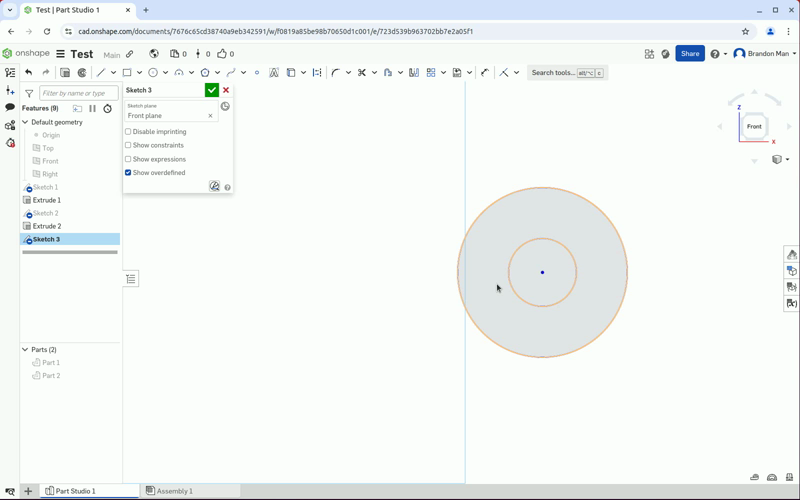
scroll(-6)
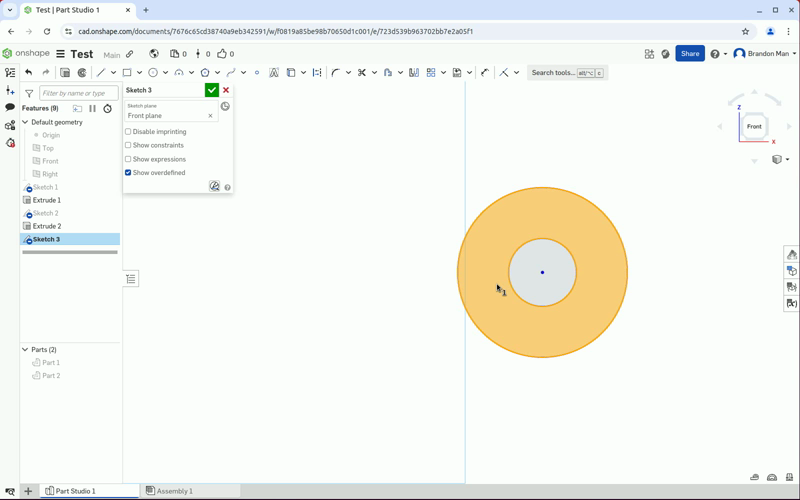
scroll(-6)
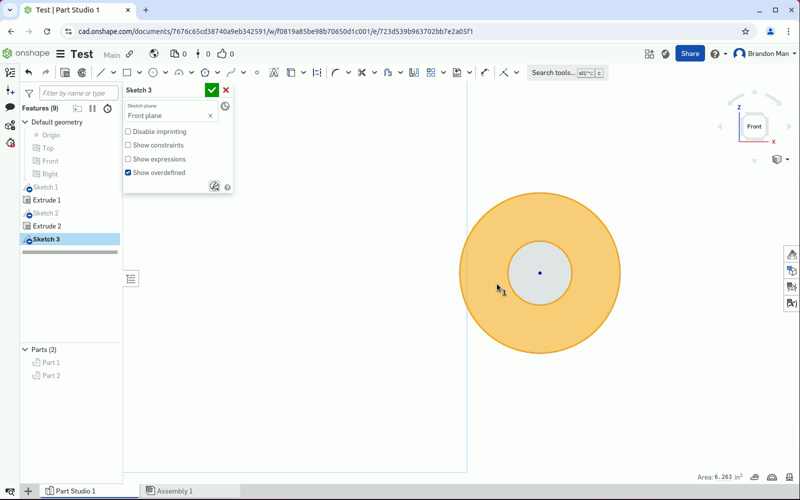
scroll(-6)
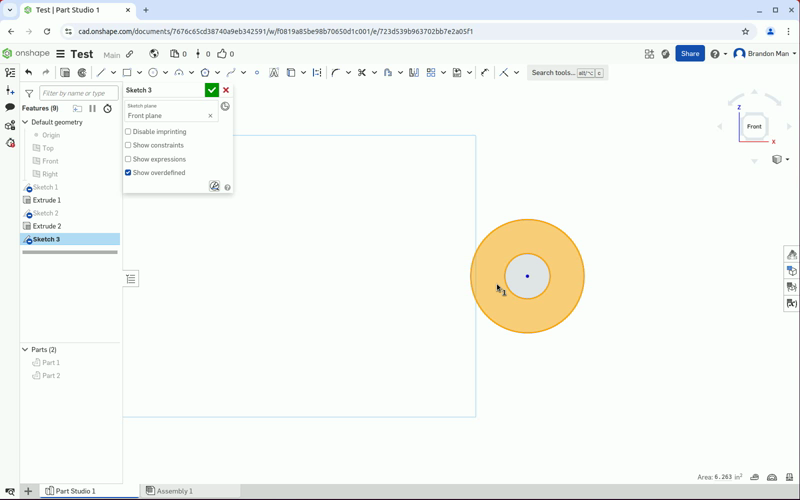
scroll(-6)
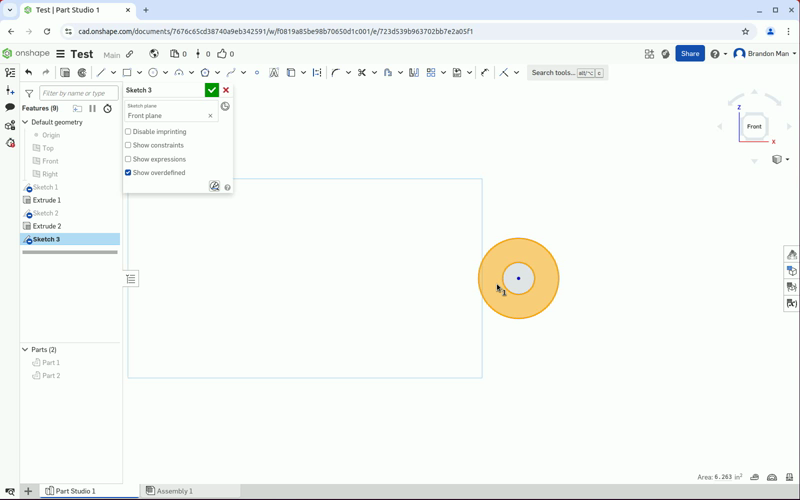
scroll(-6)
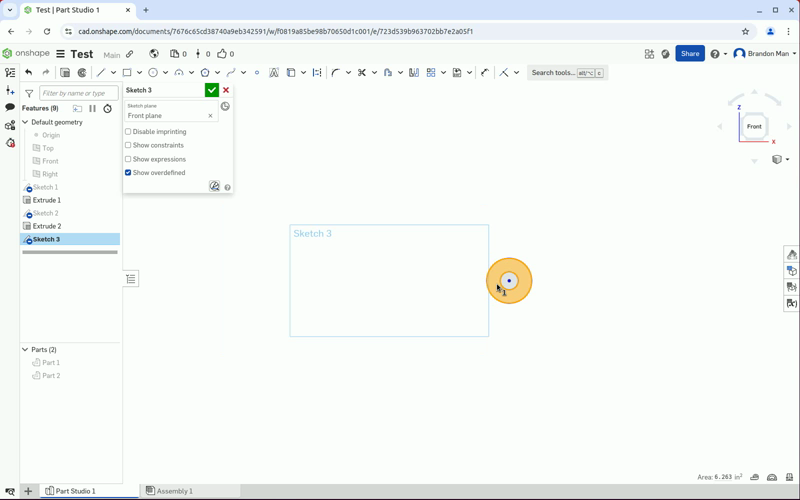
scroll(-6)
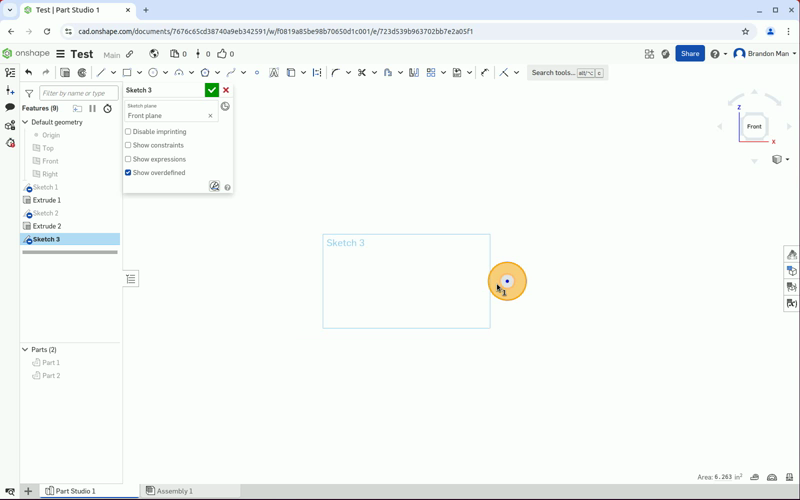
scroll(-6)
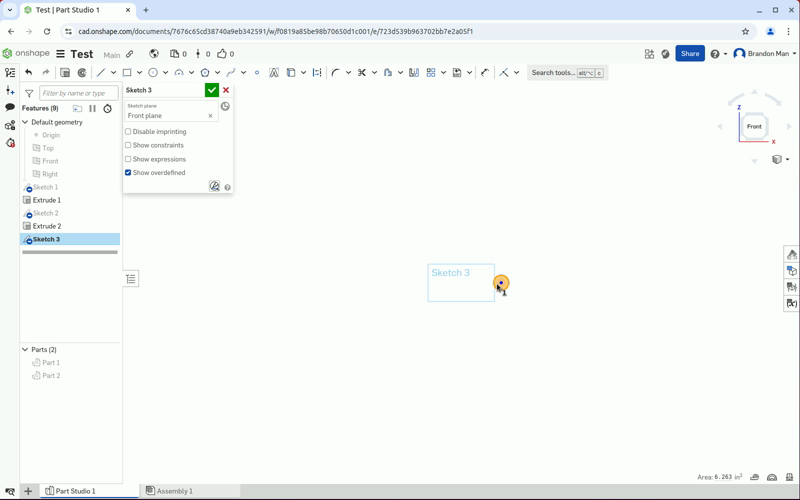
mouse_move(73, 352)
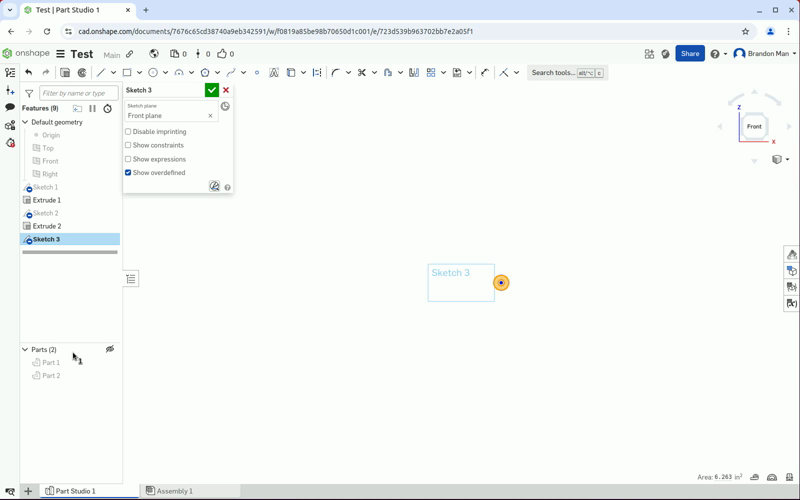
key(shift+y)
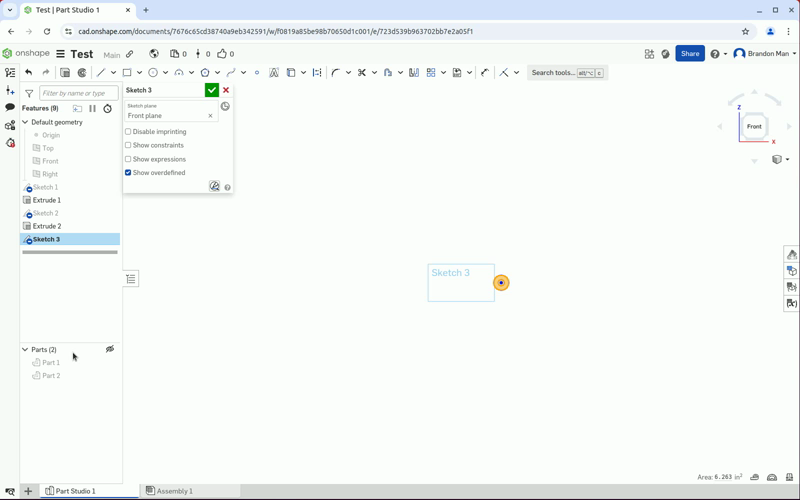
key(shift+e)
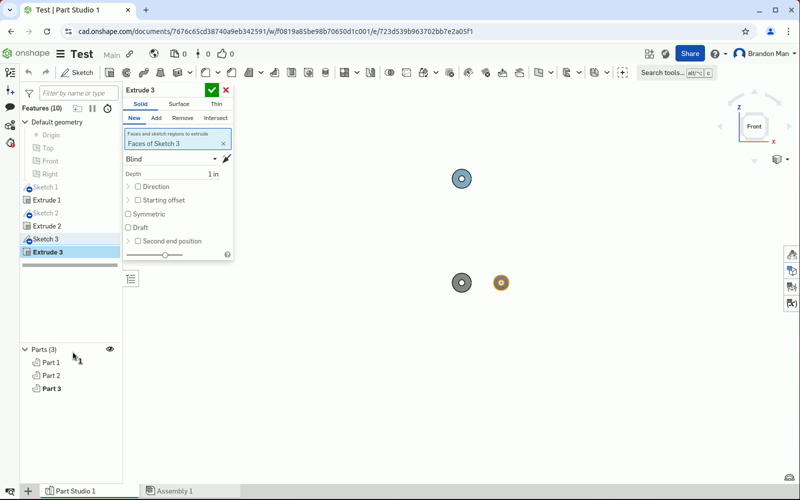
mouse_move(143, 106)
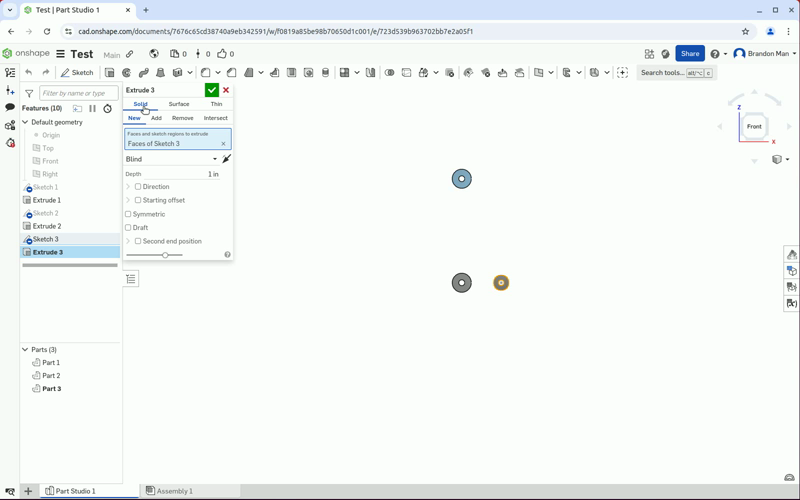
click(143, 106)
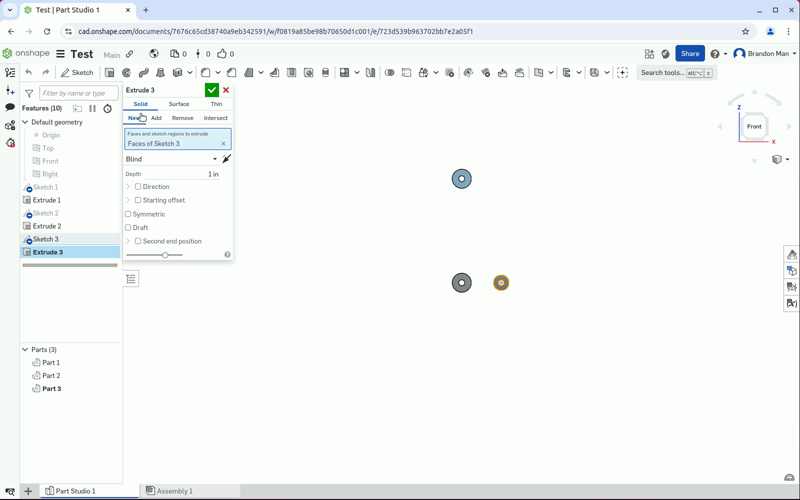
mouse_move(137, 120)
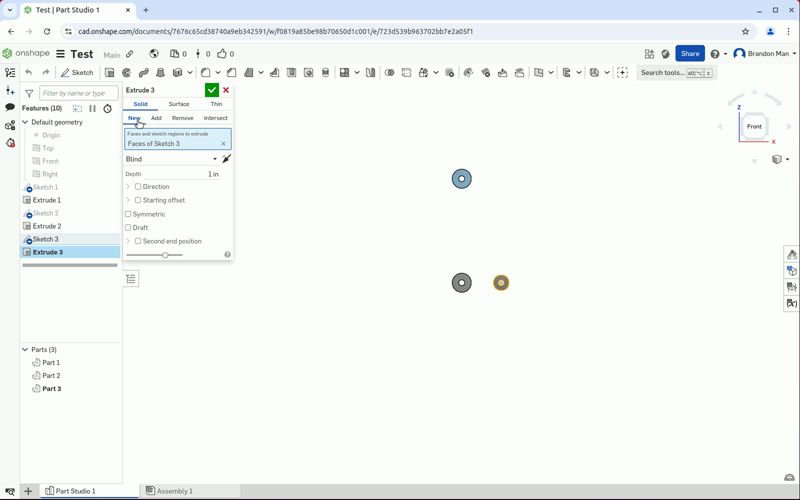
click(137, 120)
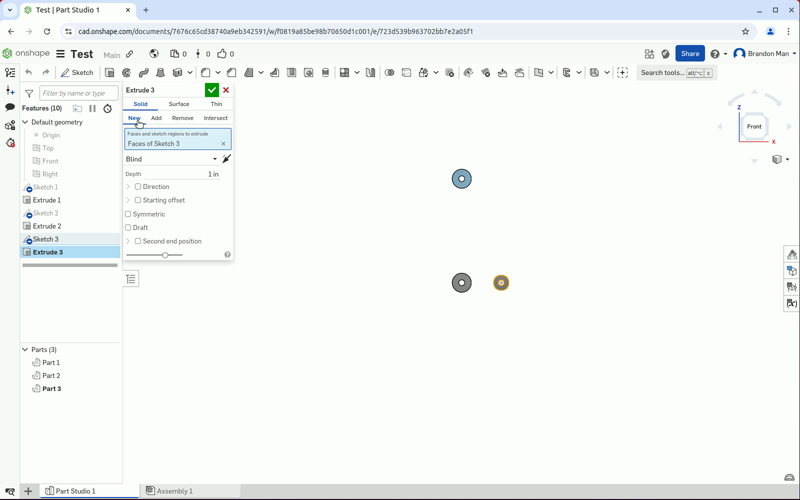
key(tab, 4)
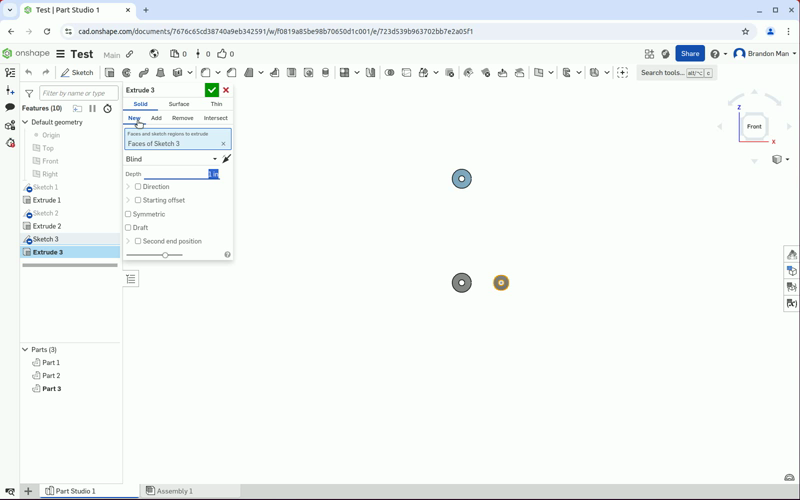
text(0.481)
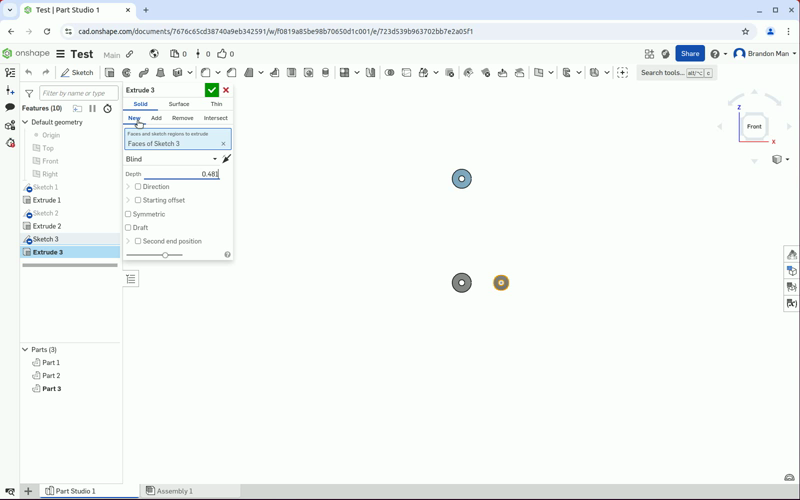
key(enter)
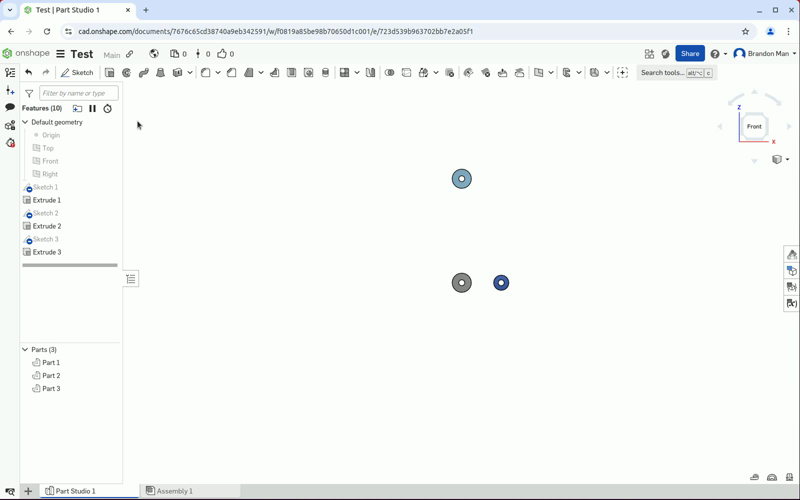
key(shift+h)
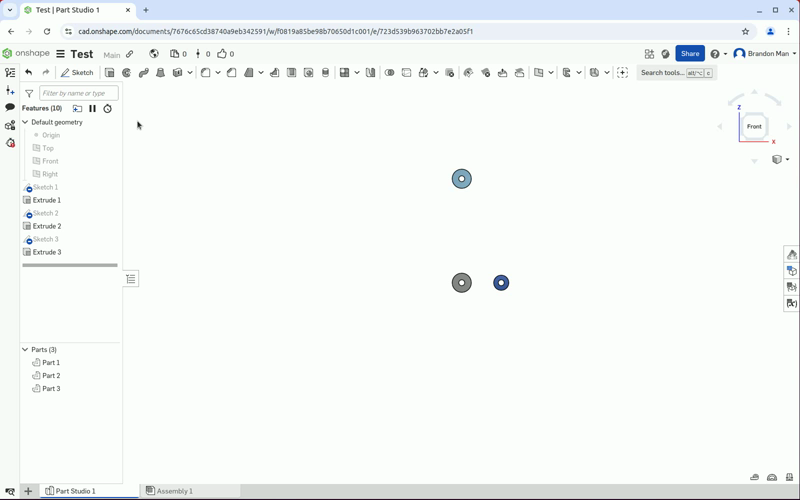
key(shift+h)
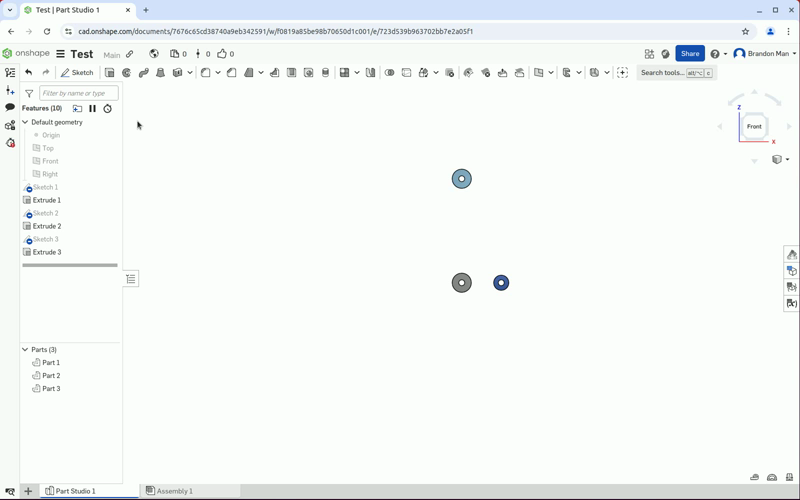
mouse_move(73, 189)
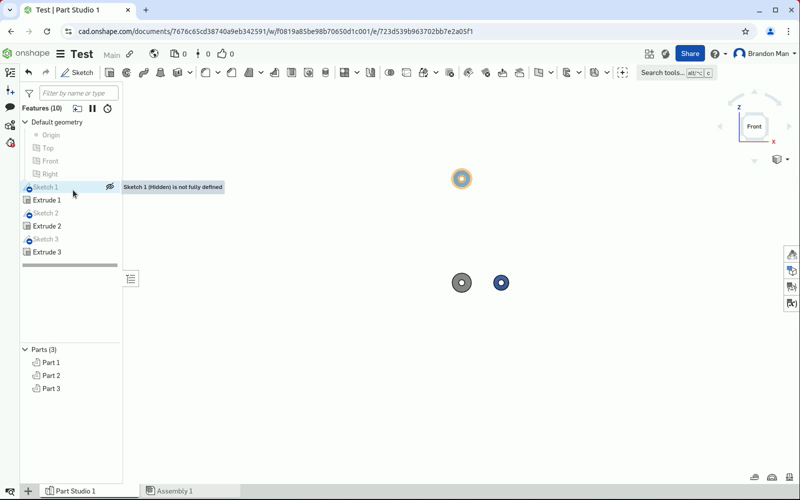
click(73, 189)
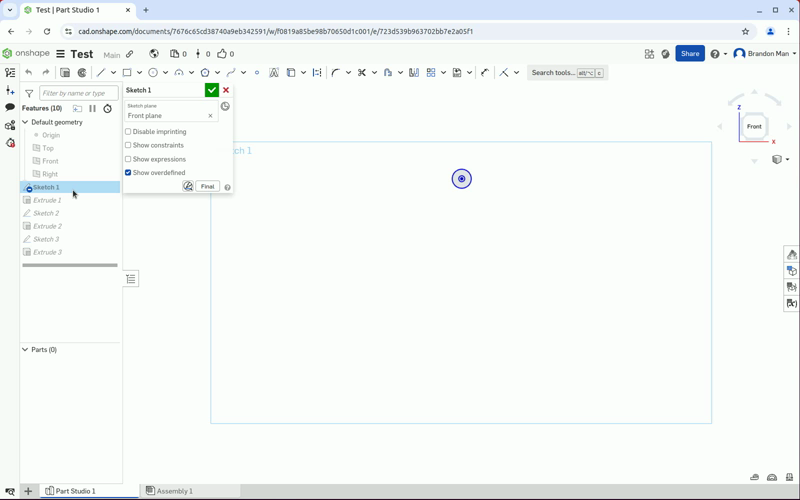
mouse_move(229, 92)
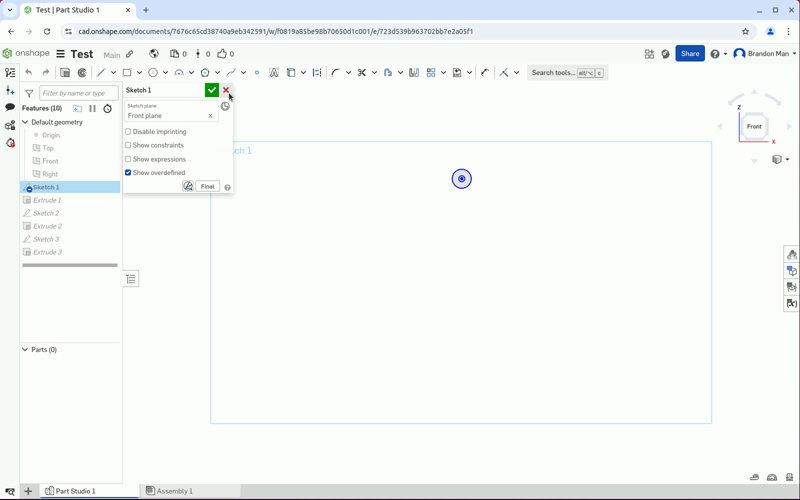
click(229, 92)
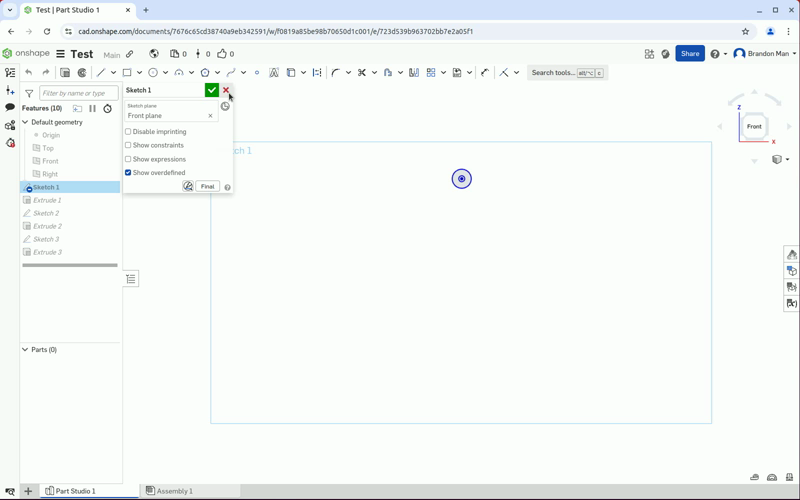
key(shift+s)
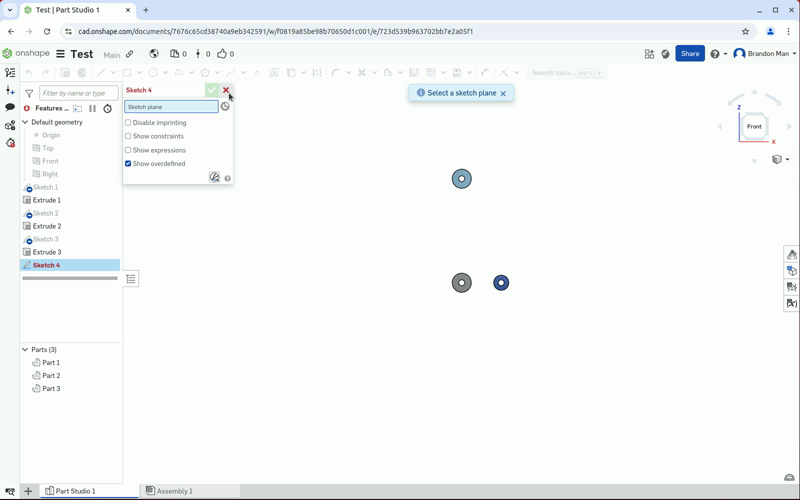
mouse_move(73, 163)
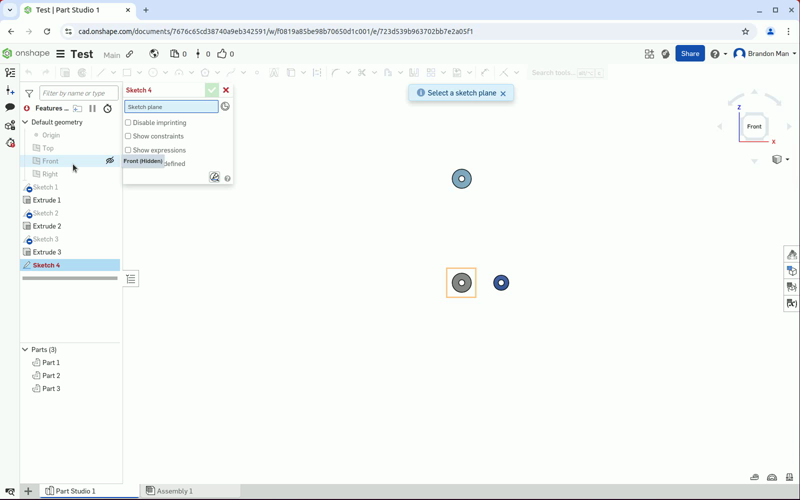
click(73, 163)
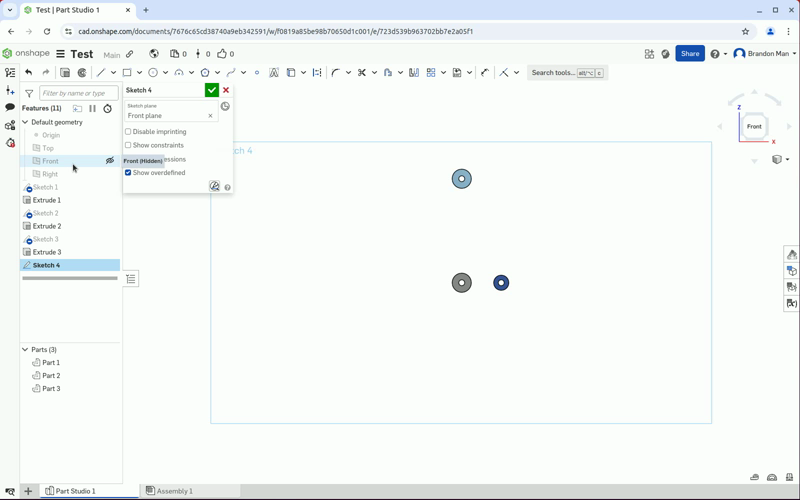
mouse_move(73, 352)
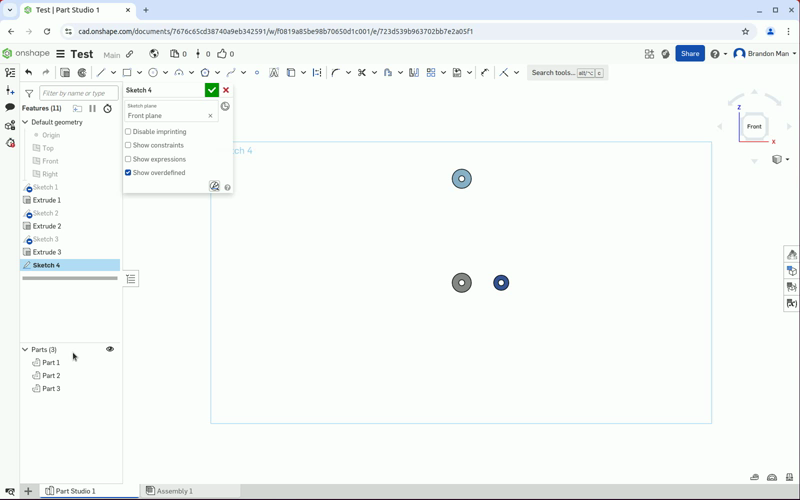
key(y)
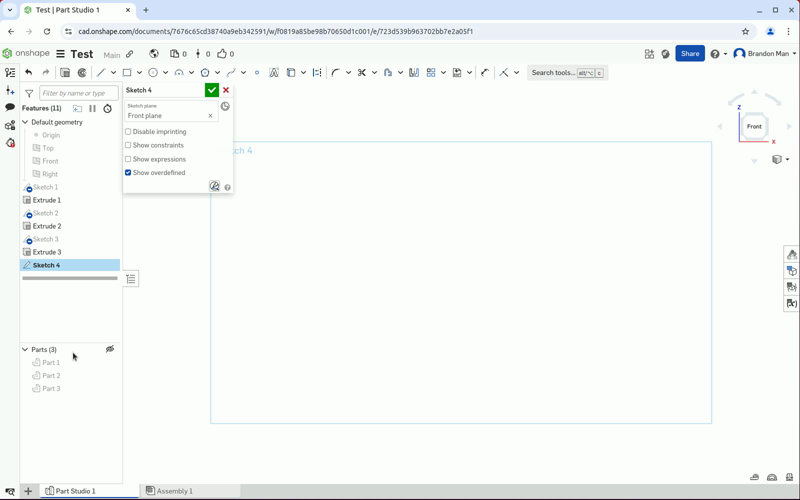
key(a)
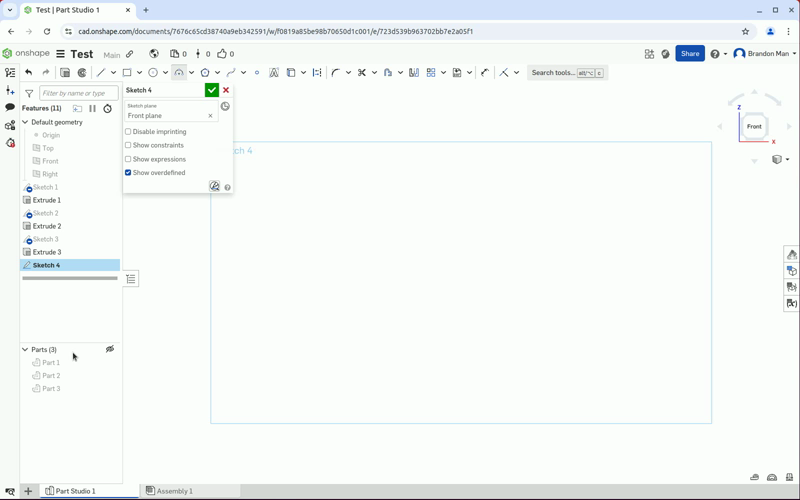
key_down(shift)
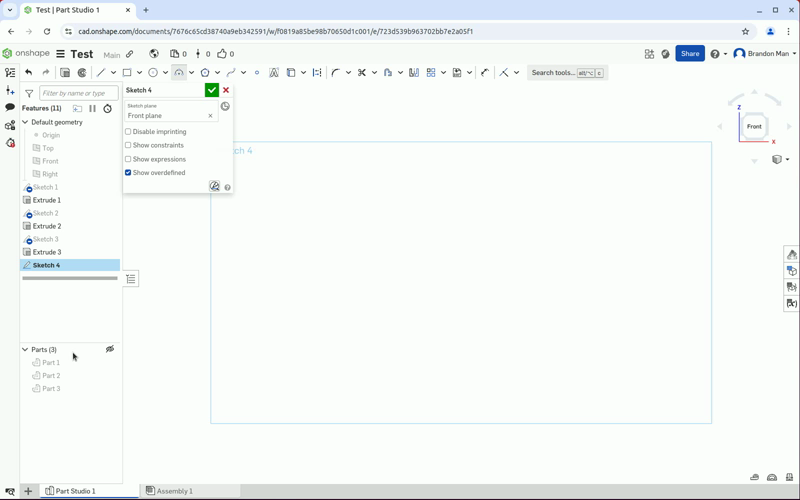
mouse_move(446, 223)
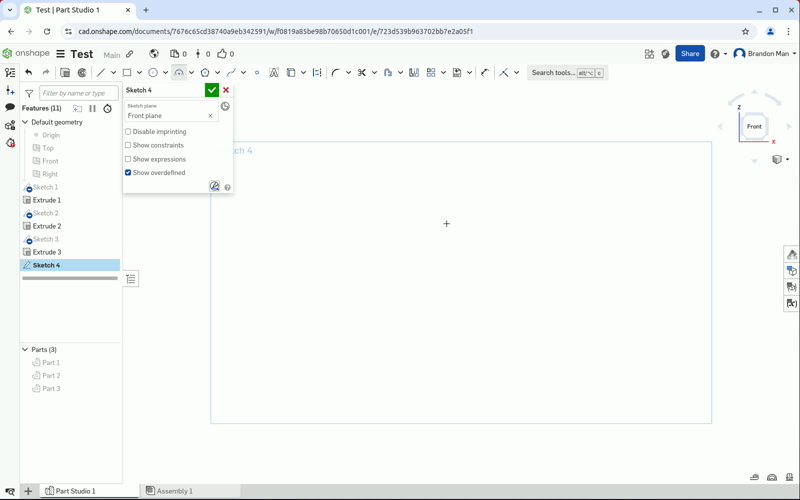
click(446, 223)
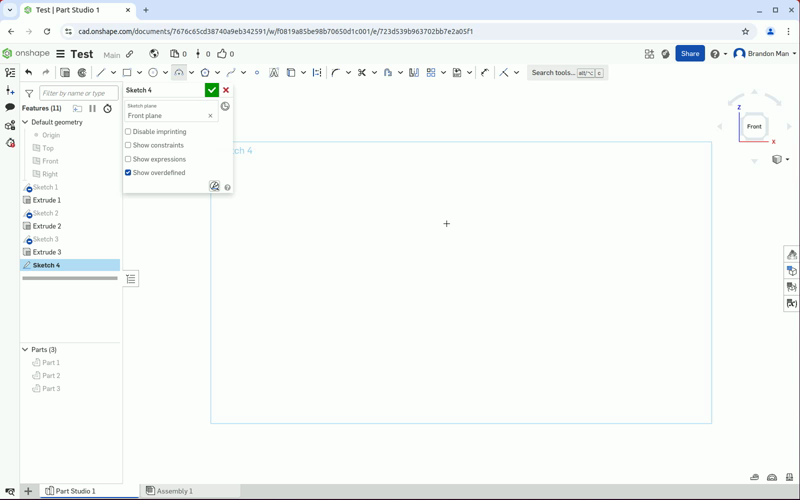
key_up(shift)
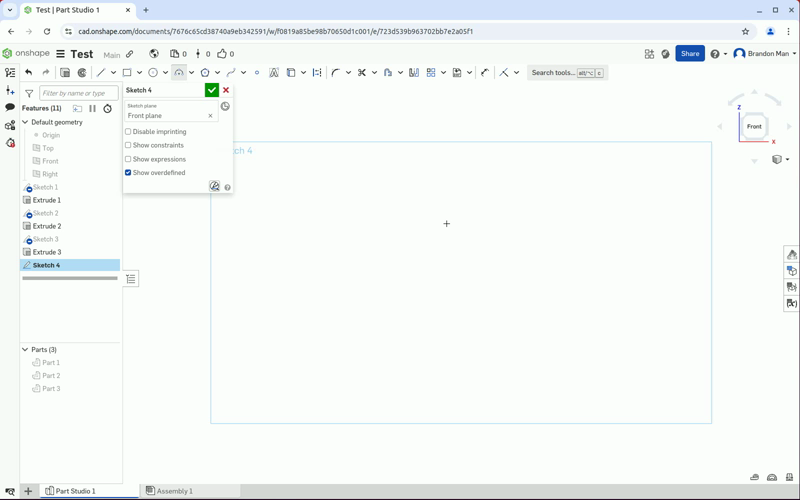
key_down(shift)
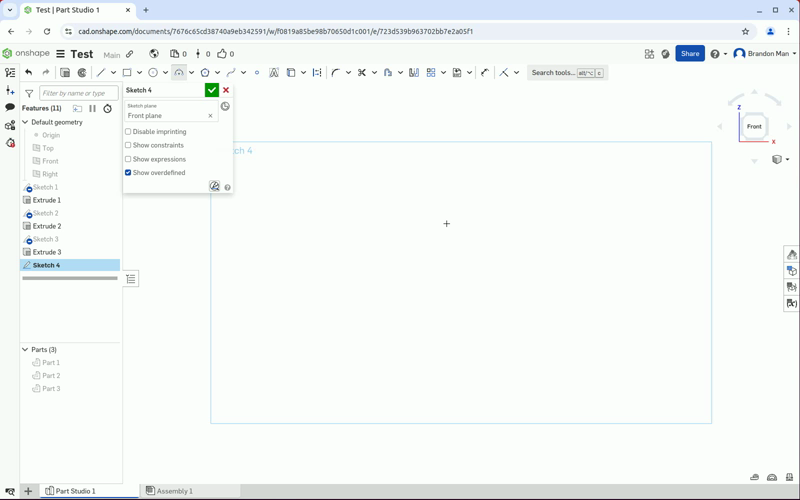
mouse_move(476, 223)
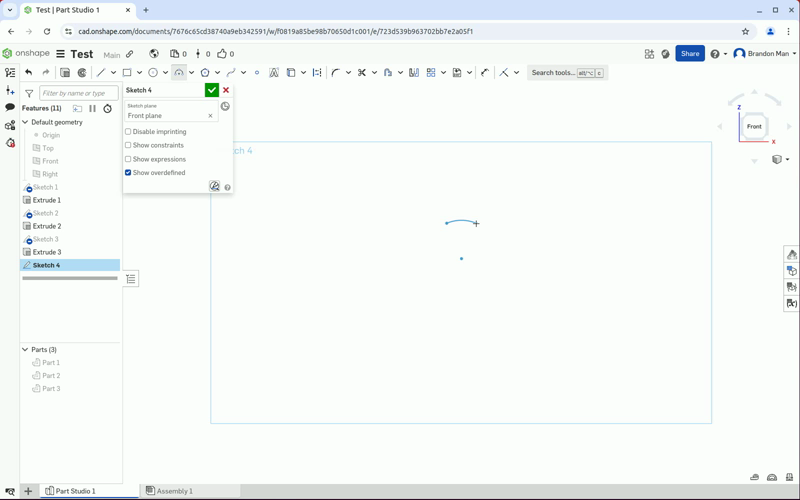
click(476, 223)
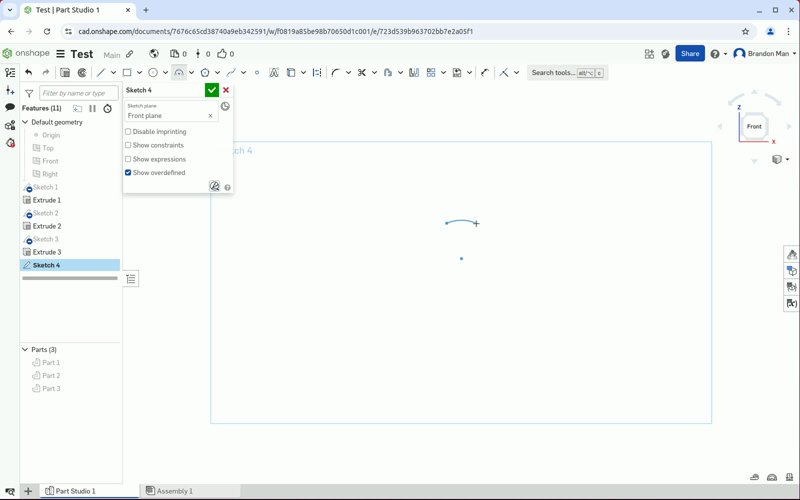
mouse_move(461, 210)
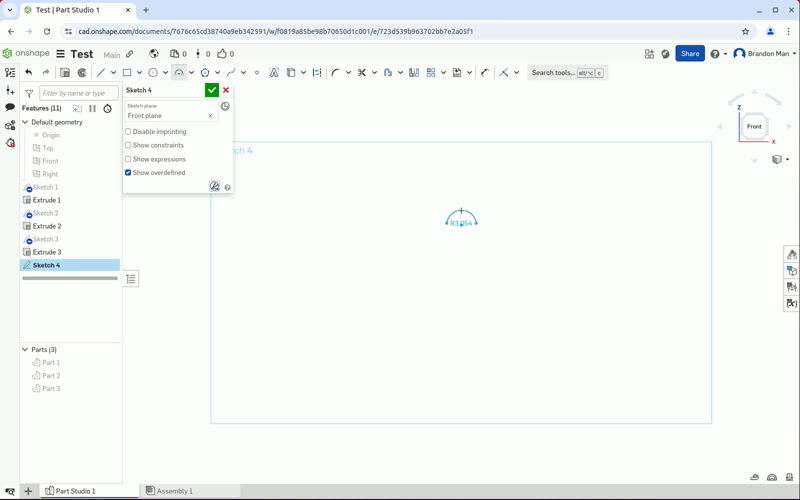
click(461, 210)
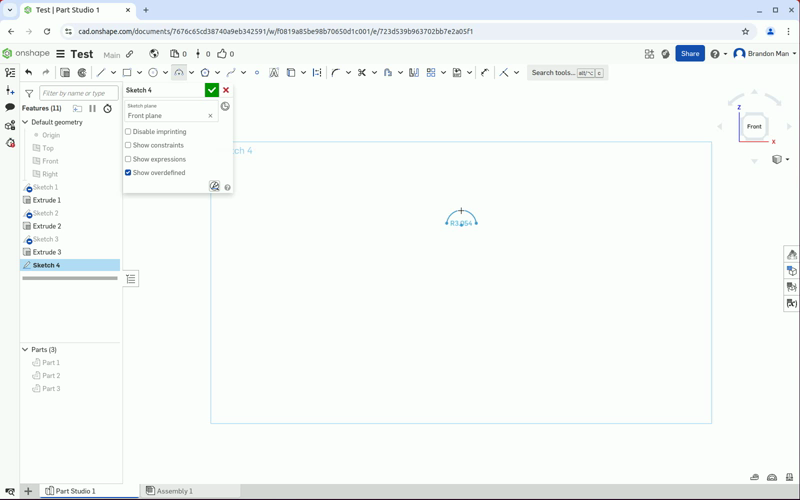
key_up(shift)
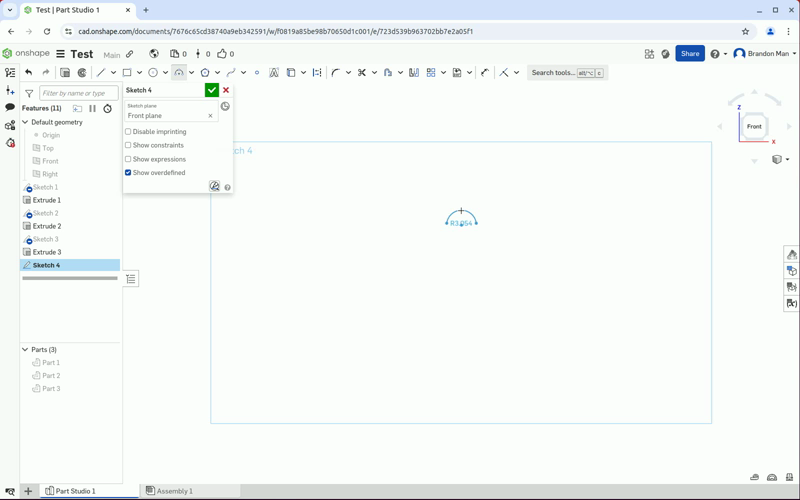
key(esc)
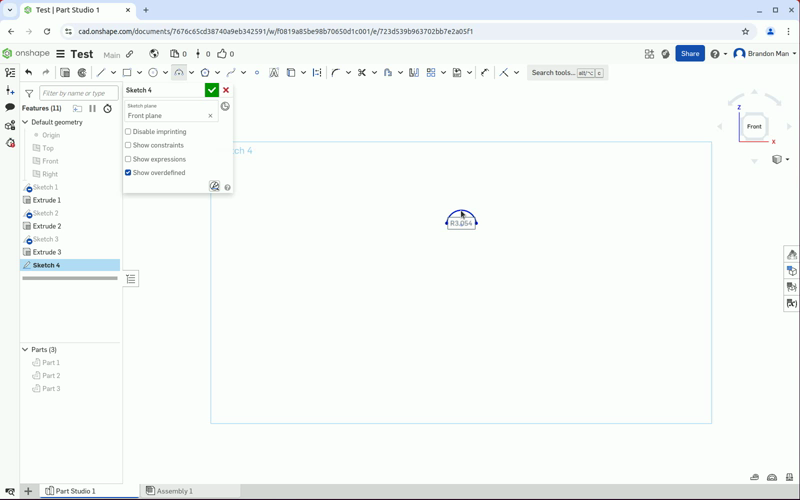
key(l)
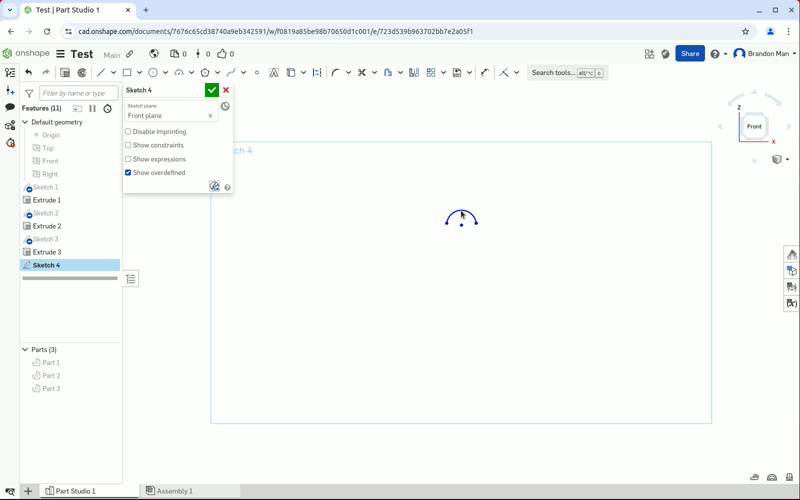
mouse_move(476, 223)
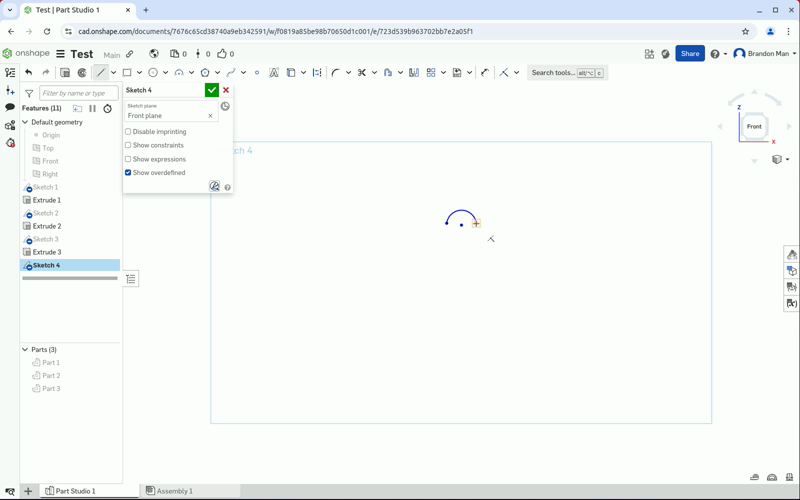
click(476, 223)
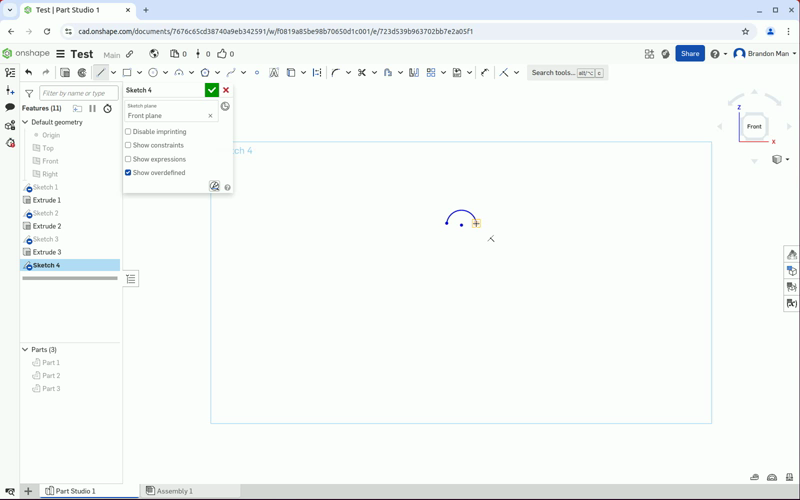
key_down(shift)
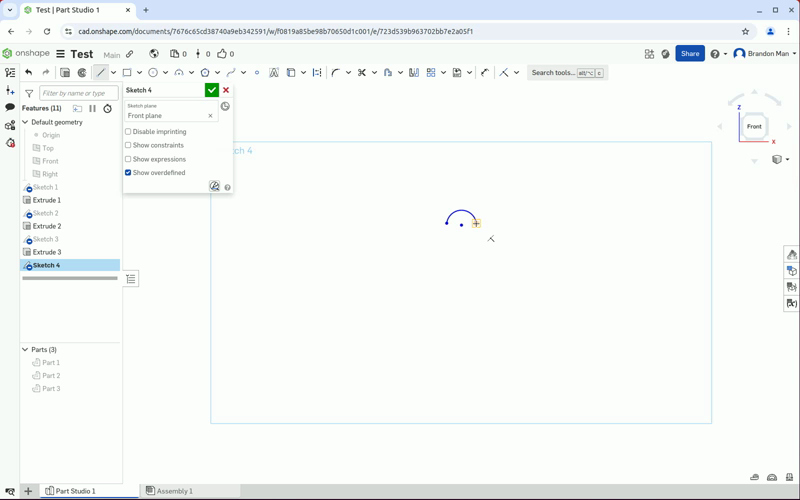
mouse_move(506, 223)
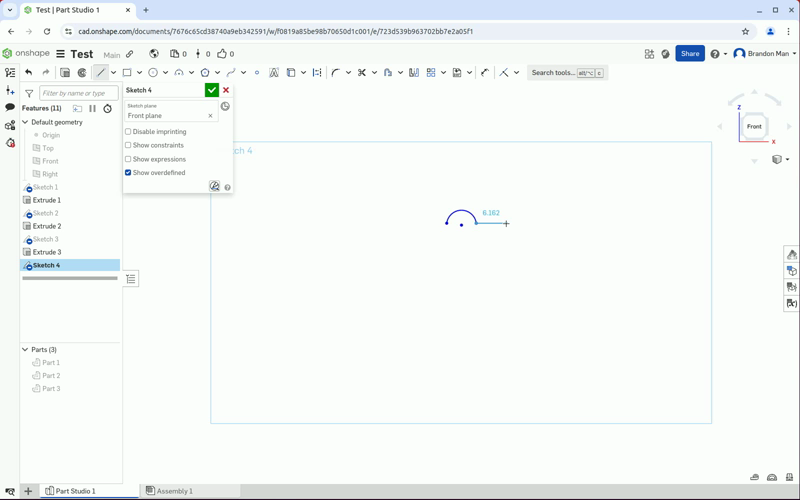
mouse_move(470, 176)
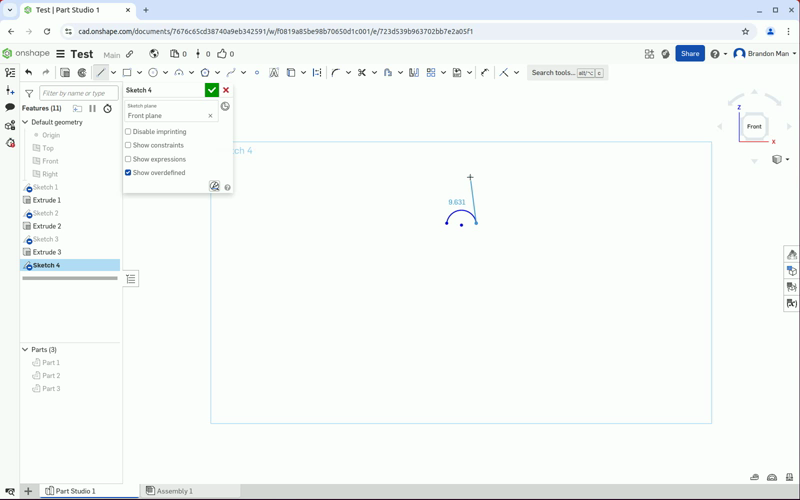
click(470, 176)
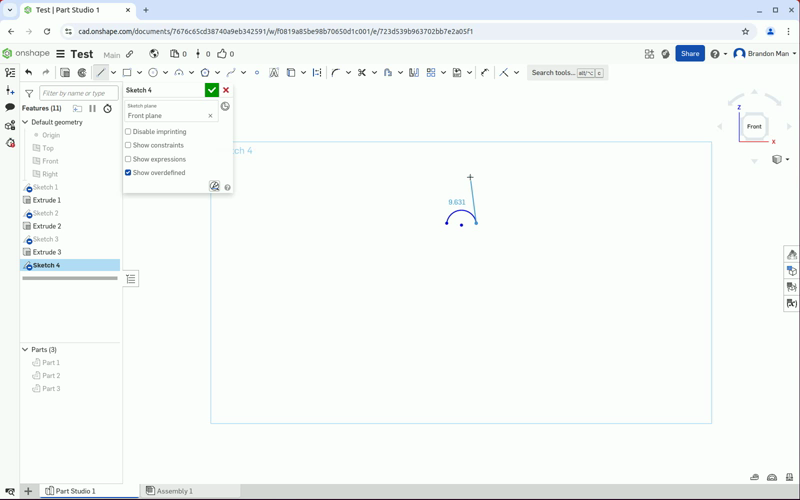
key_up(shift)
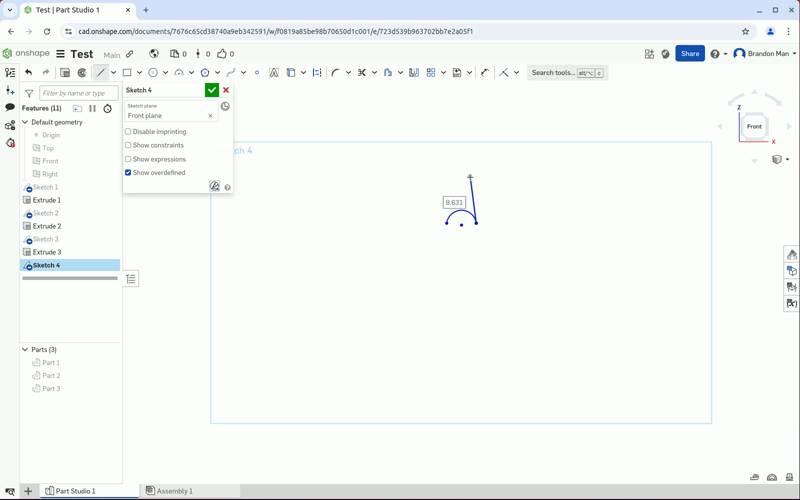
key(esc)
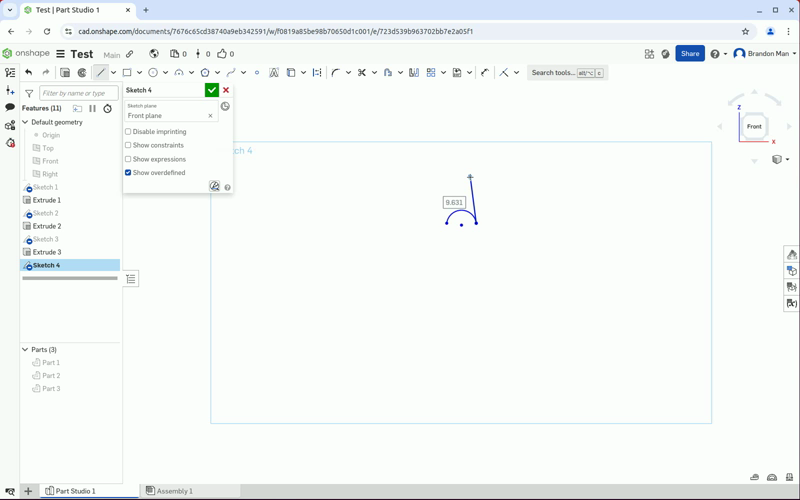
key(a)
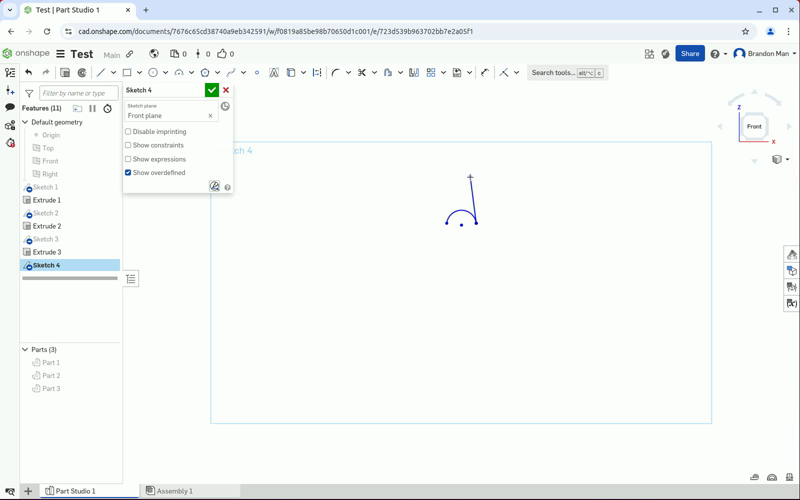
mouse_move(470, 176)
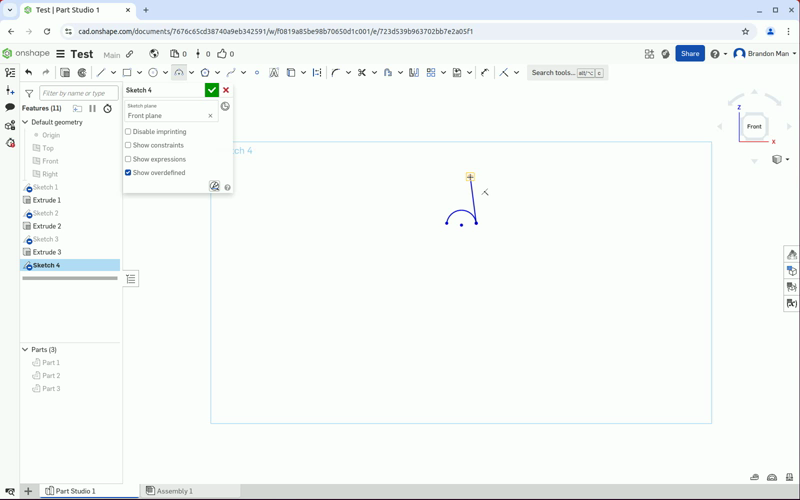
click(470, 176)
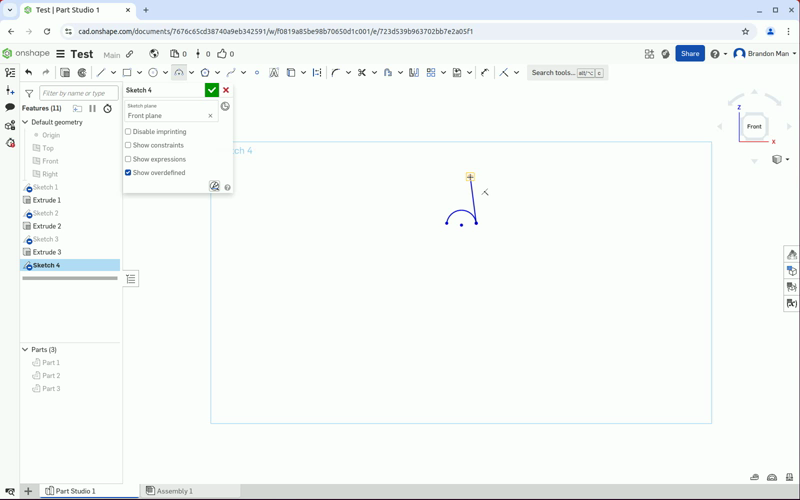
key_down(shift)
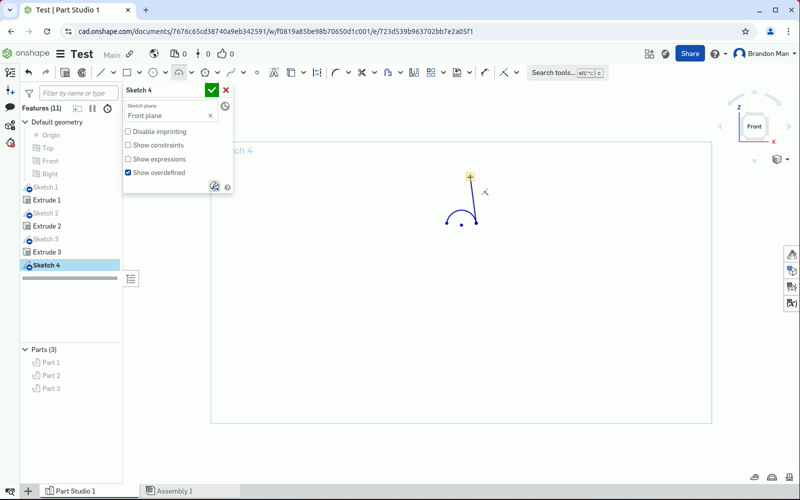
mouse_move(452, 176)
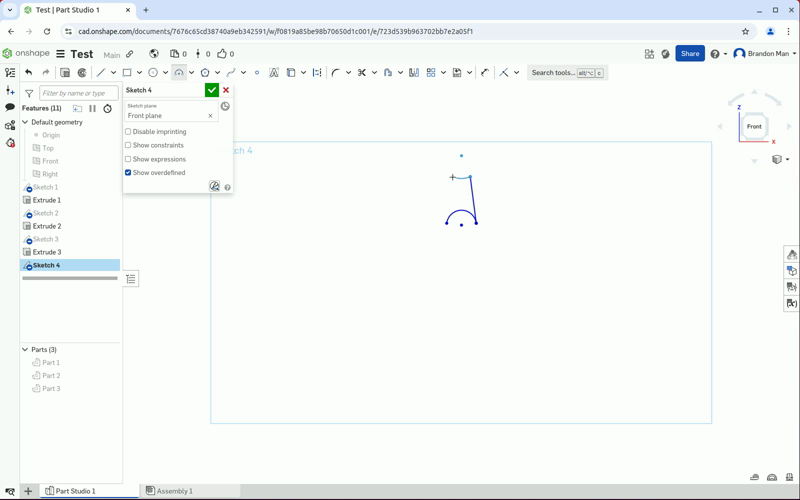
click(452, 176)
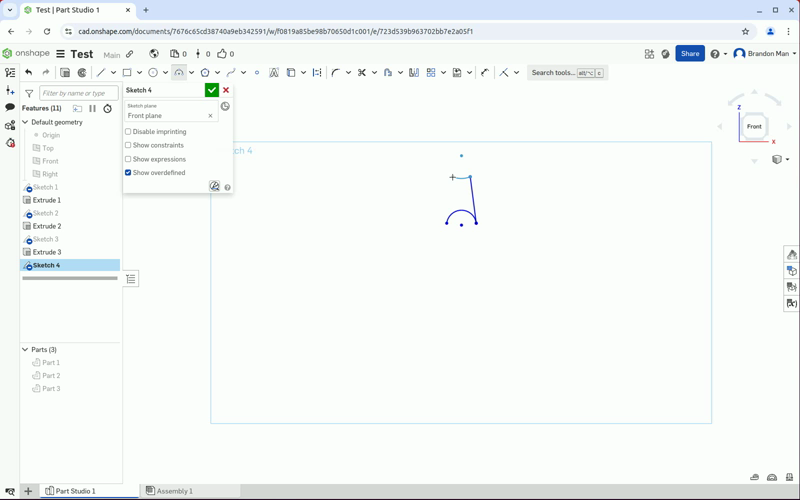
mouse_move(461, 186)
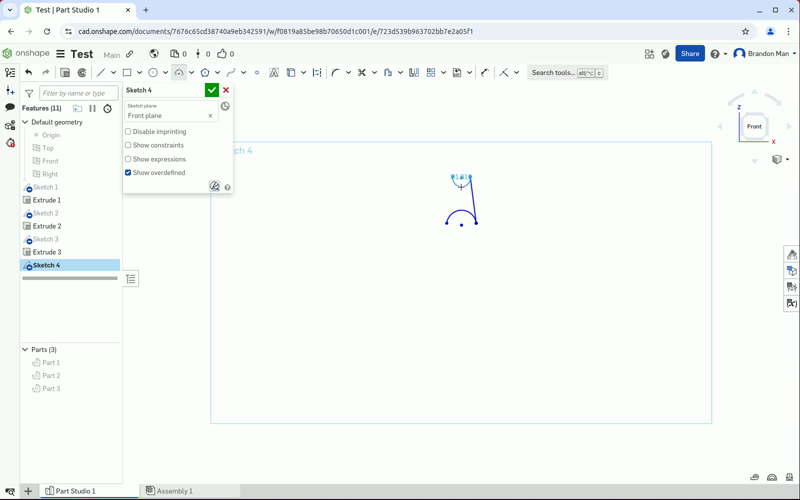
click(461, 186)
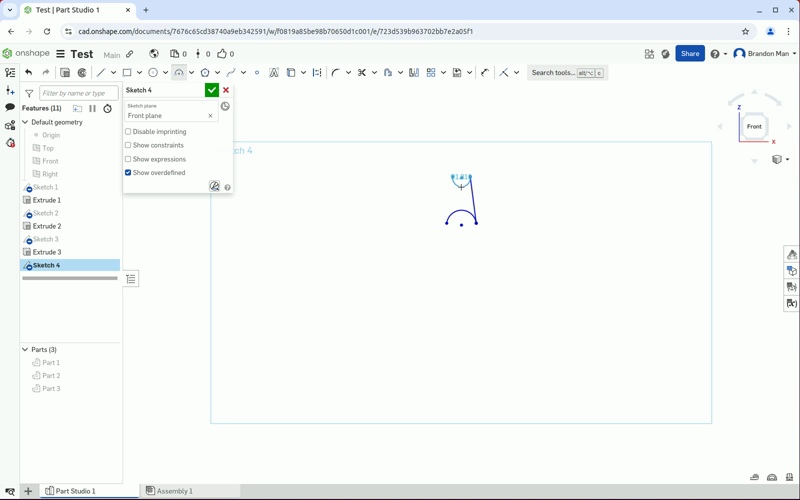
key_up(shift)
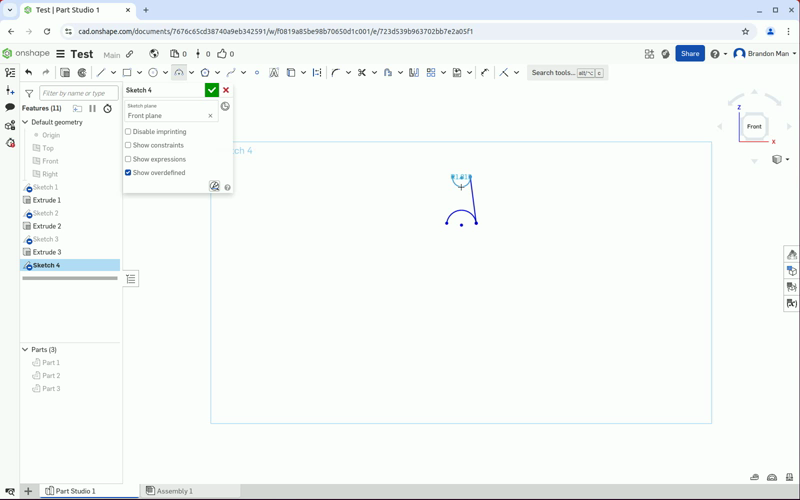
key(esc)
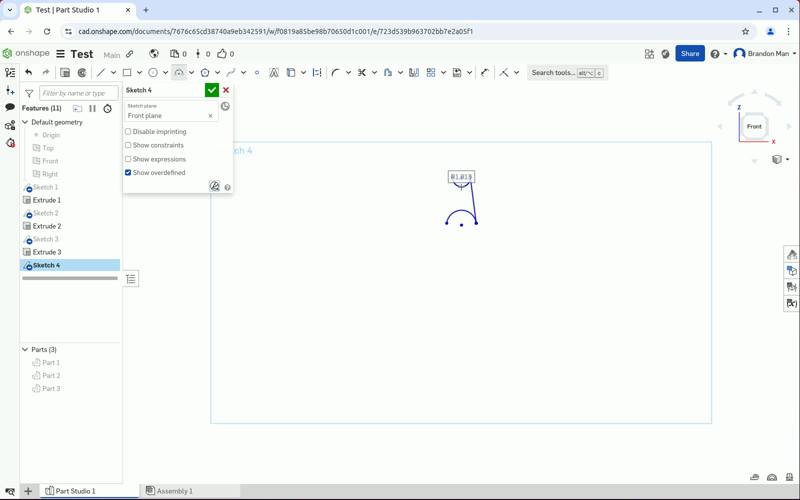
key(l)
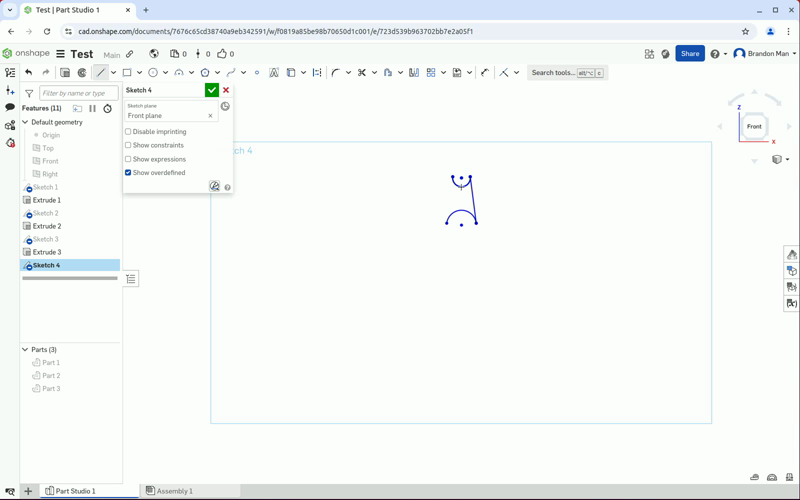
mouse_move(452, 176)
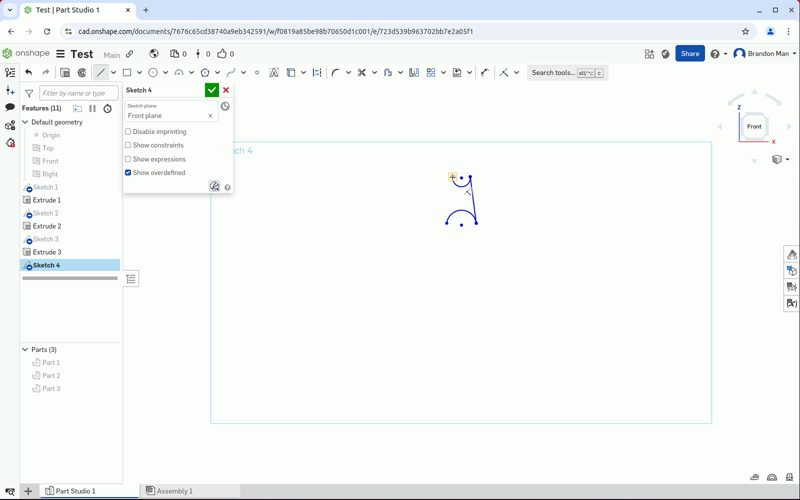
click(452, 176)
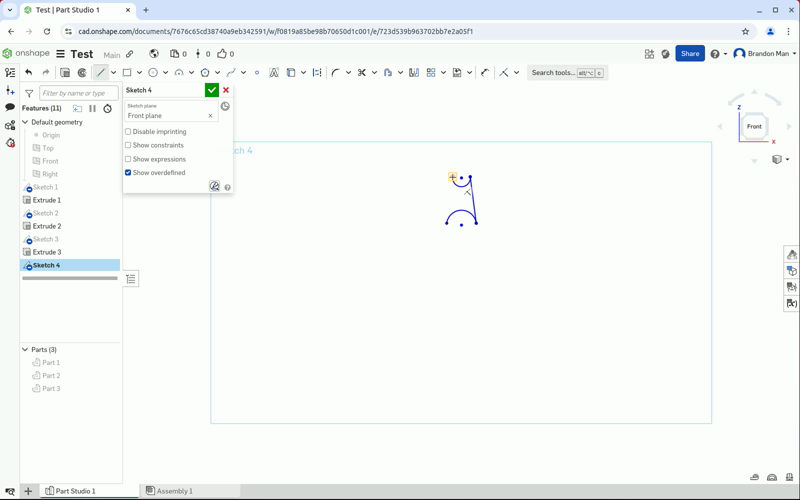
mouse_move(482, 176)
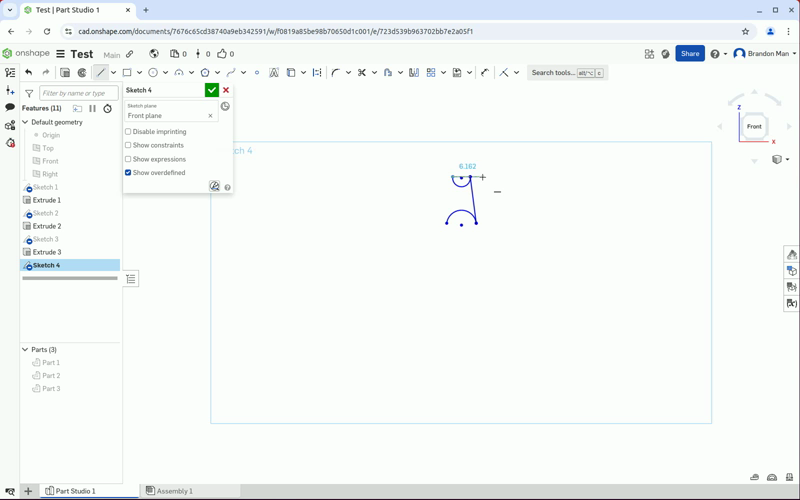
key_down(shift)
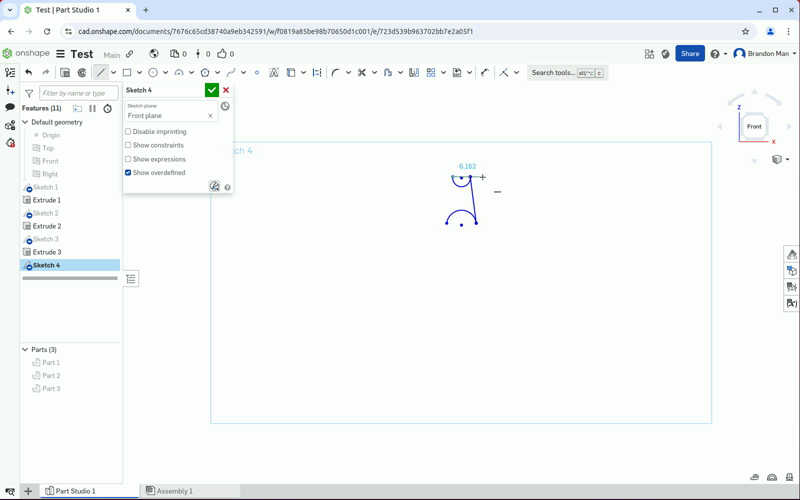
mouse_move(446, 223)
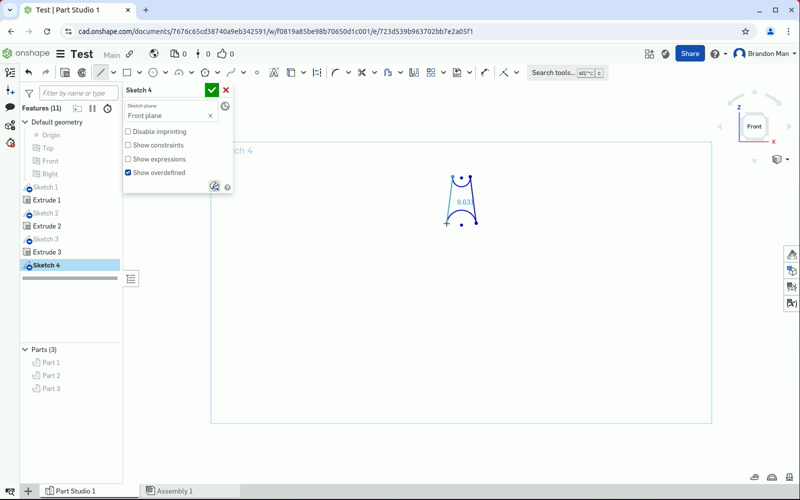
key_up(shift)
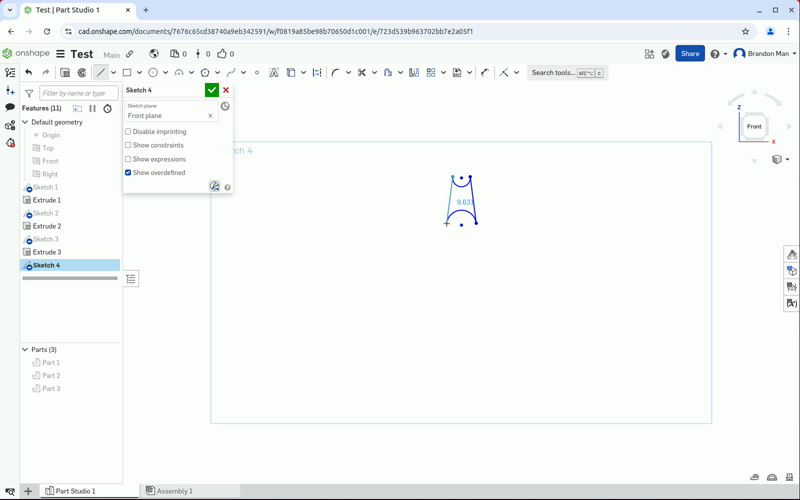
click(446, 223)
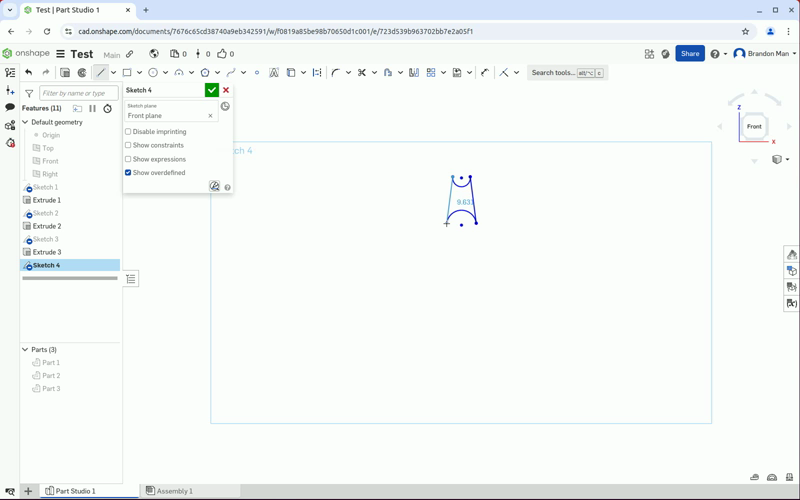
key(esc)
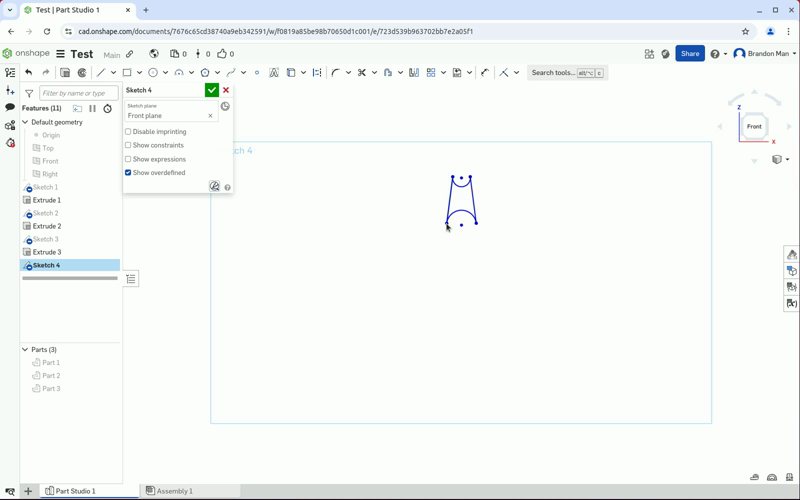
key(c)
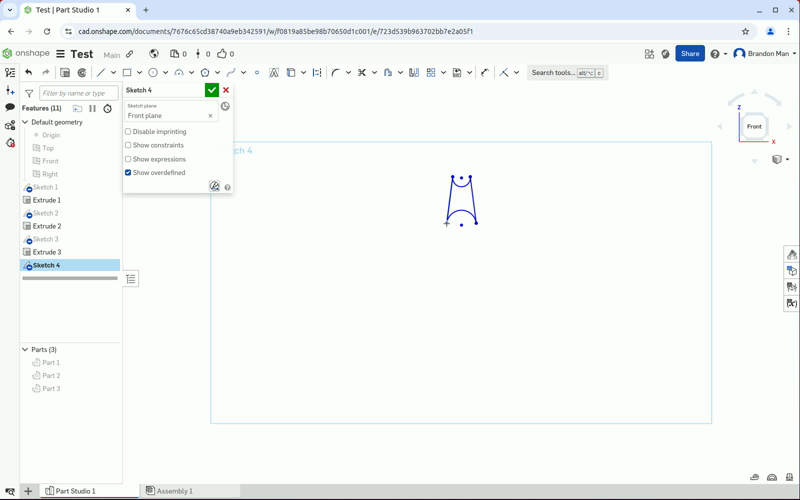
key_down(shift)
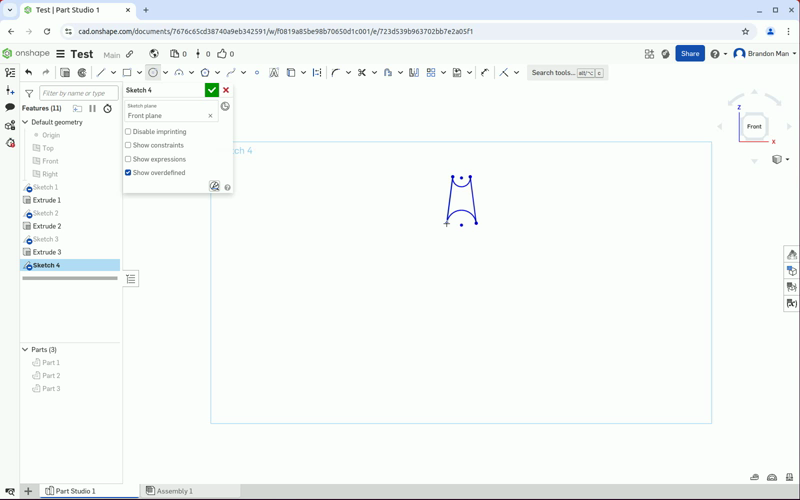
mouse_move(458, 191)
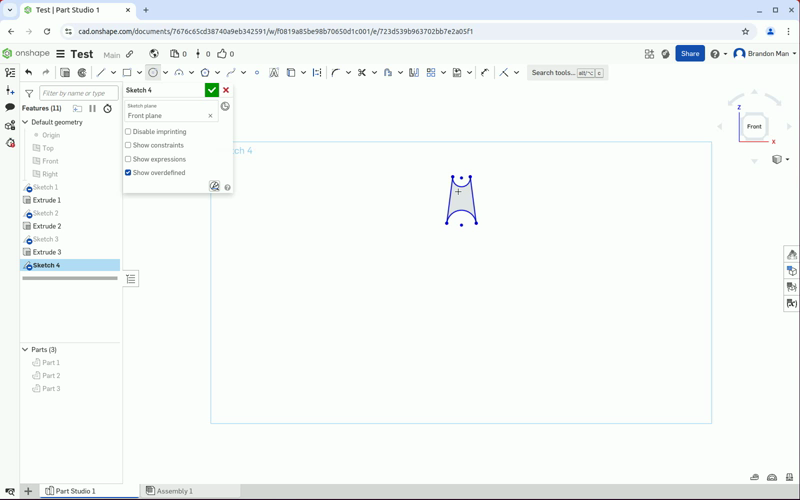
click(458, 191)
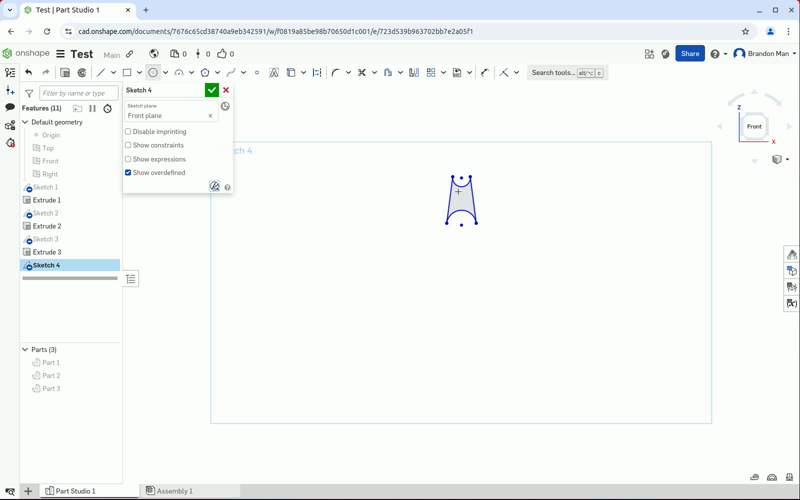
key_up(shift)
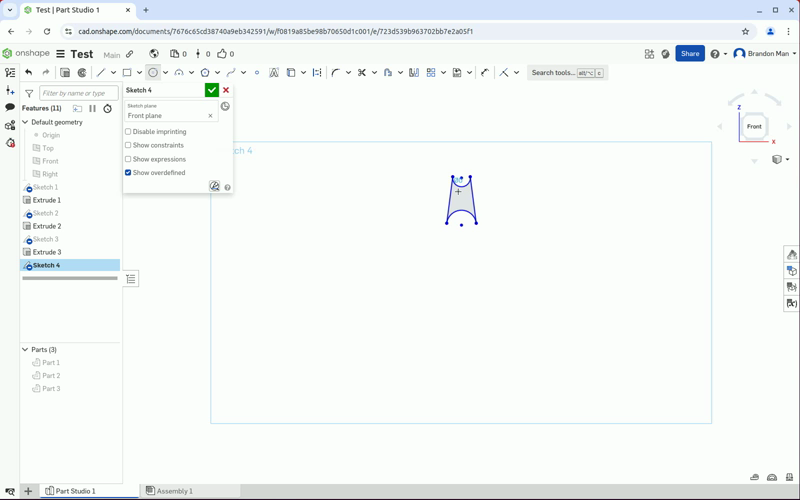
mouse_move(461, 191)
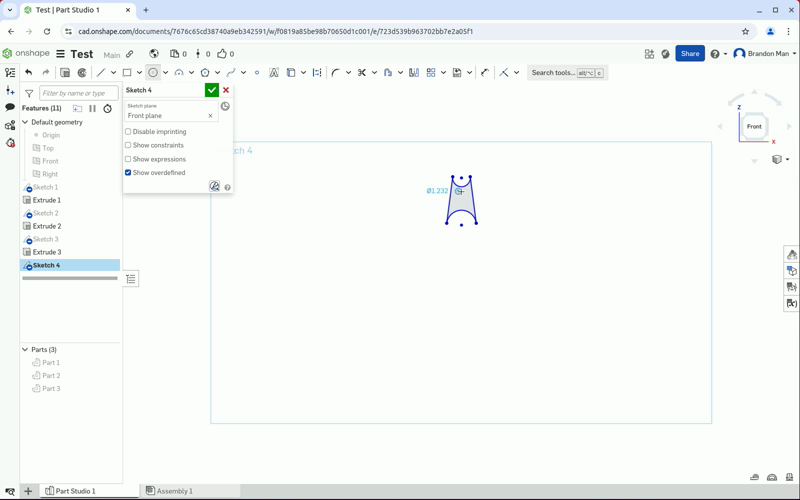
scroll(6)
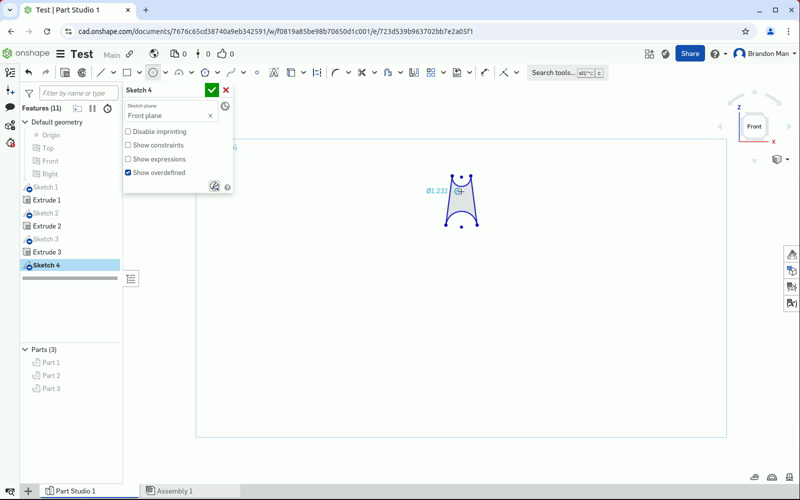
scroll(6)
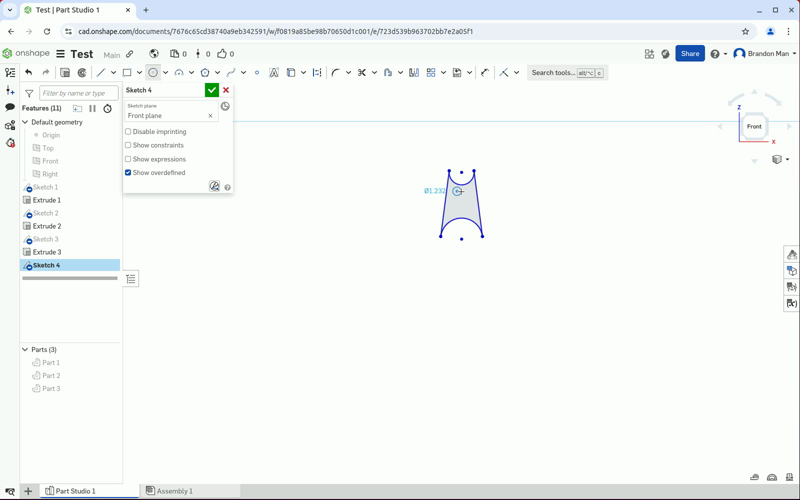
scroll(6)
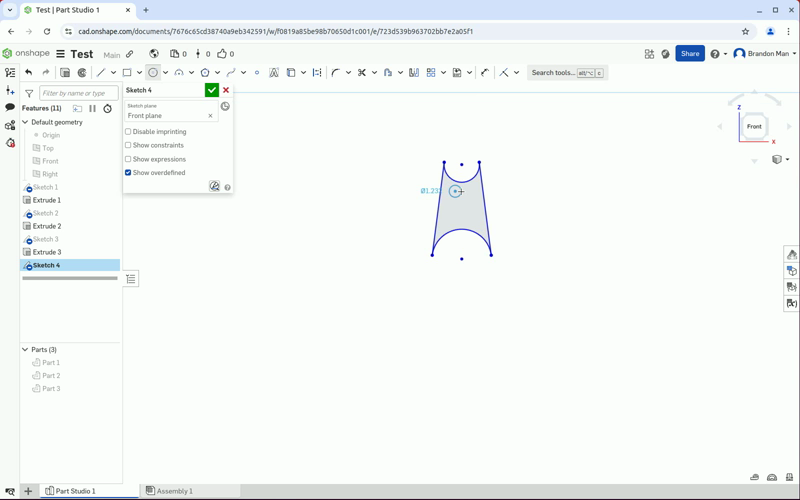
scroll(6)
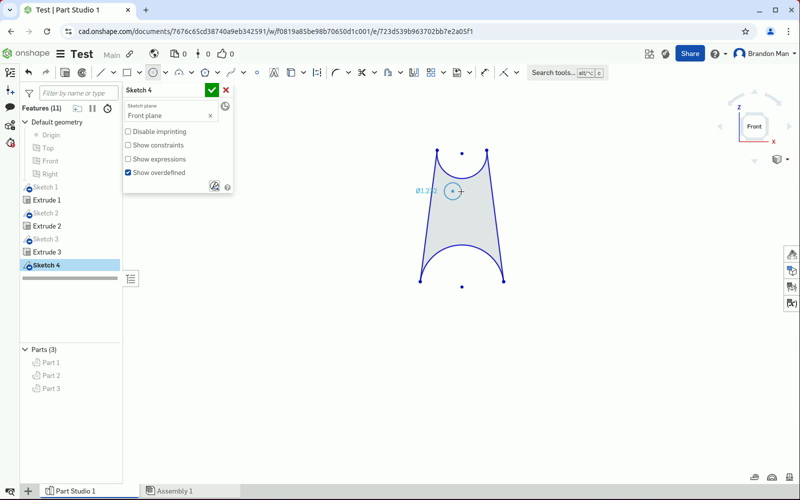
scroll(6)
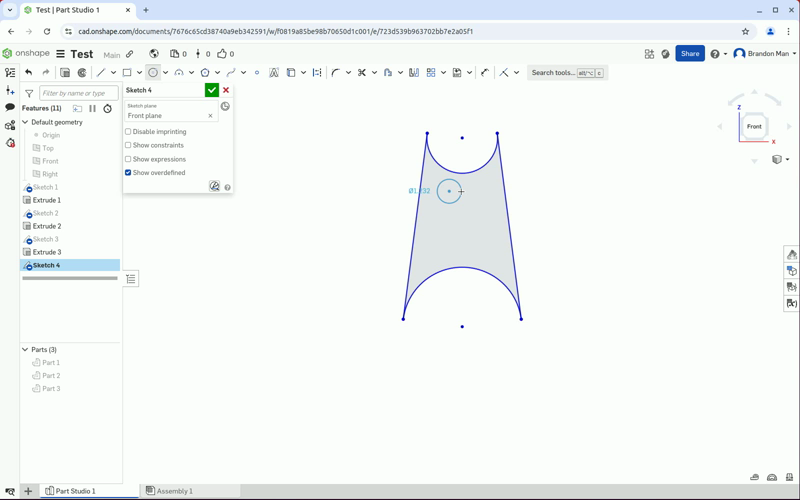
scroll(6)
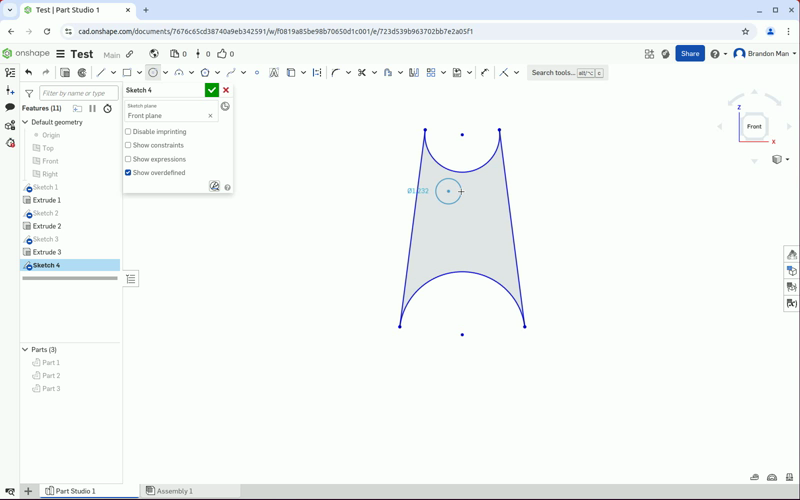
scroll(6)
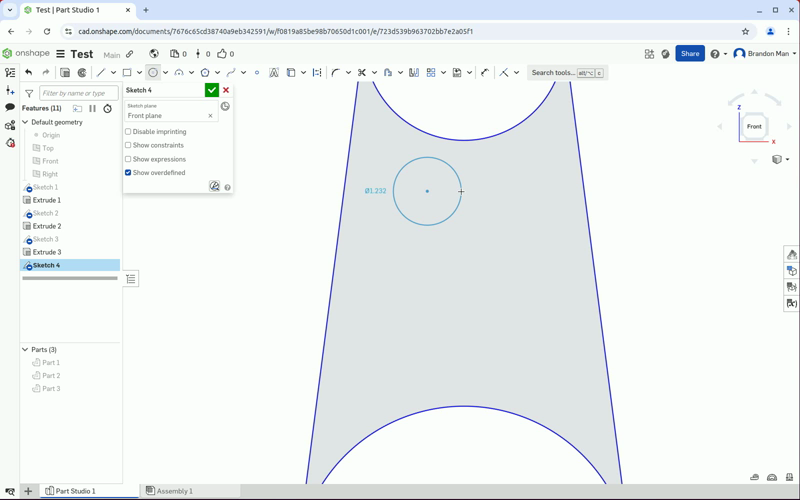
click(461, 191)
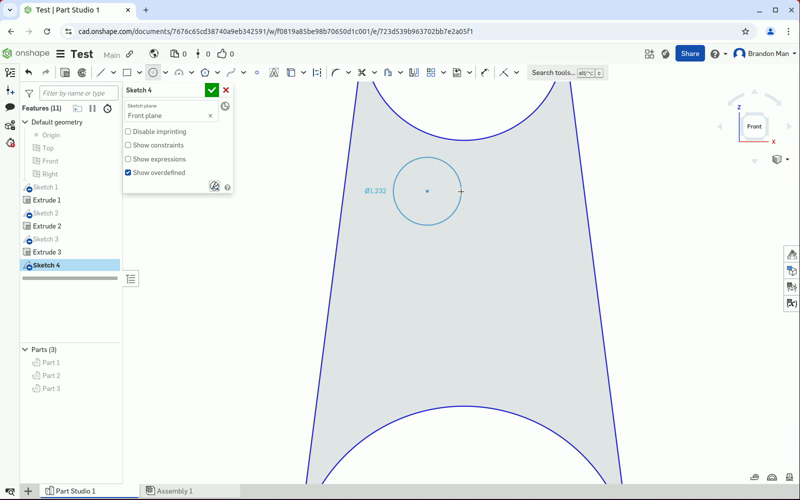
scroll(-6)
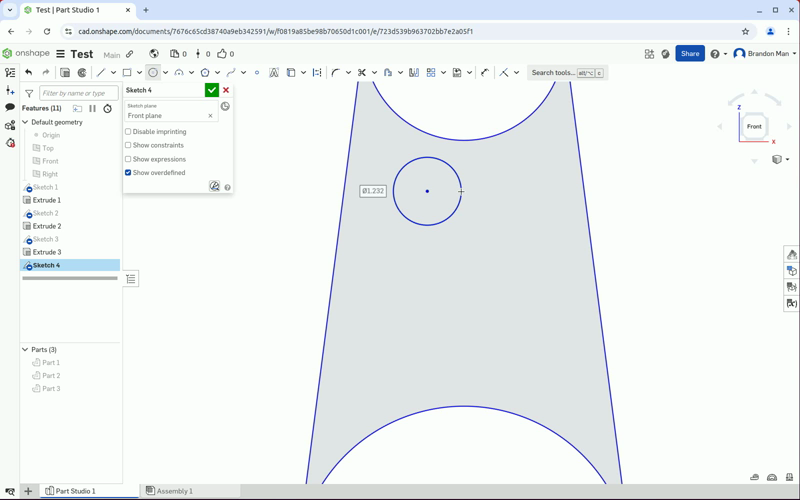
scroll(-6)
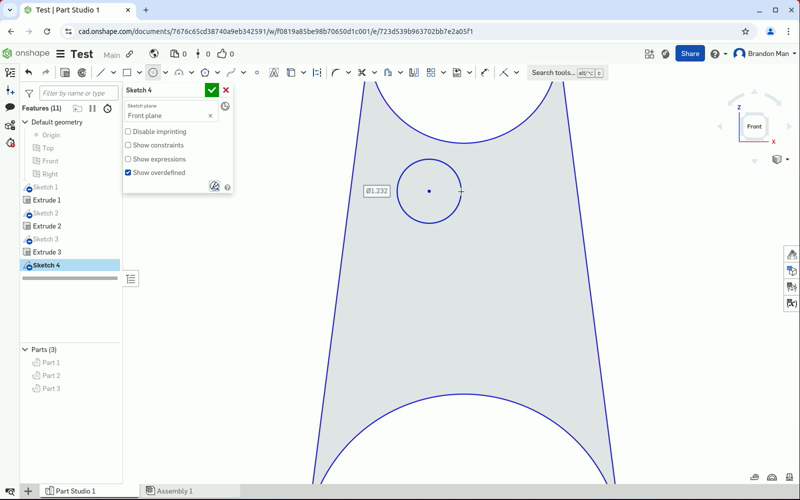
scroll(-6)
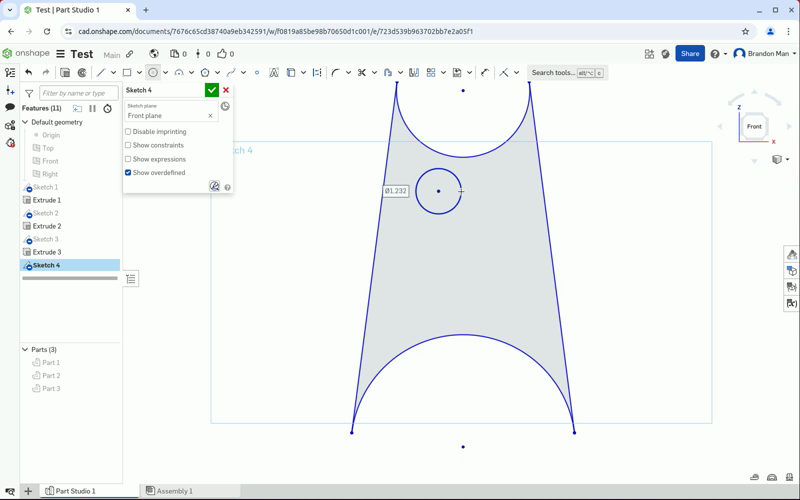
scroll(-6)
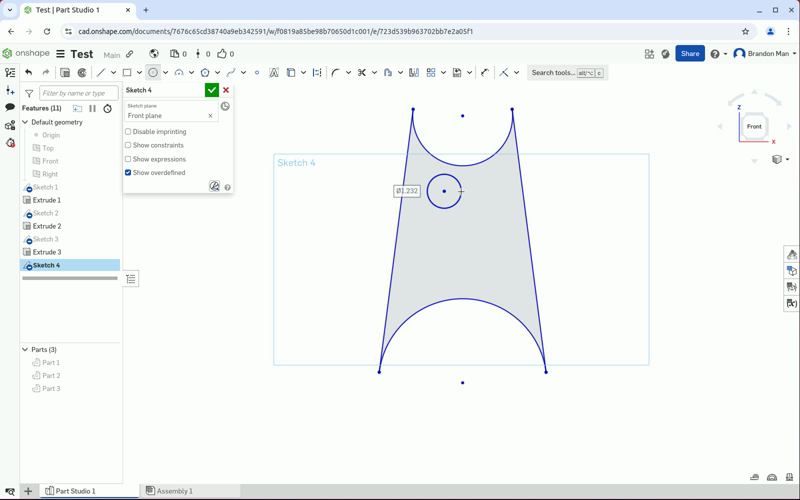
scroll(-6)
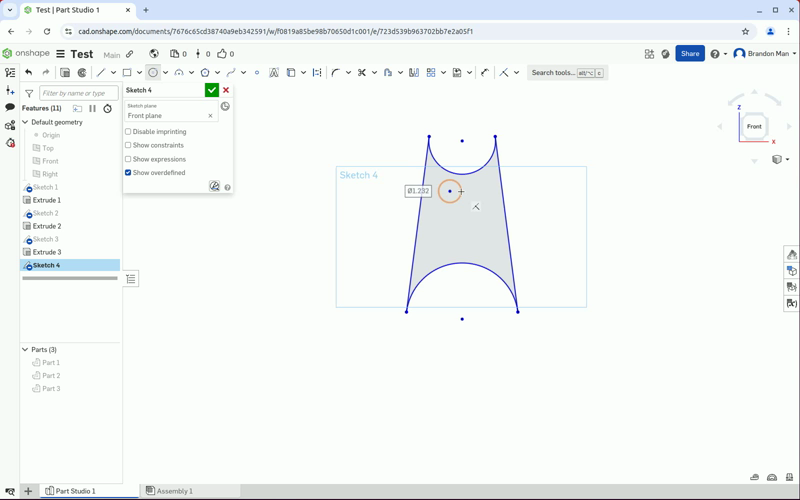
scroll(-6)
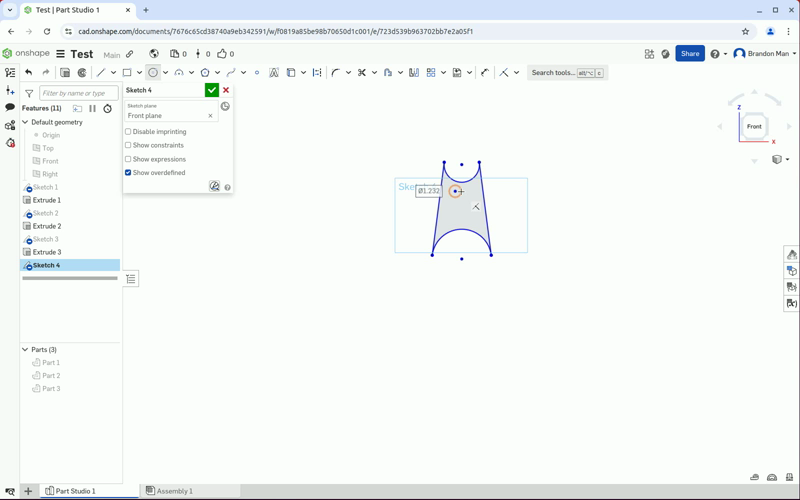
scroll(-6)
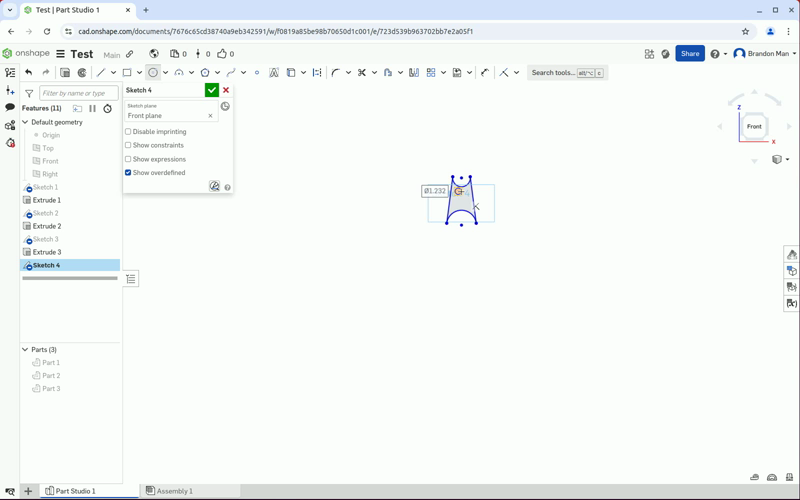
key(esc)
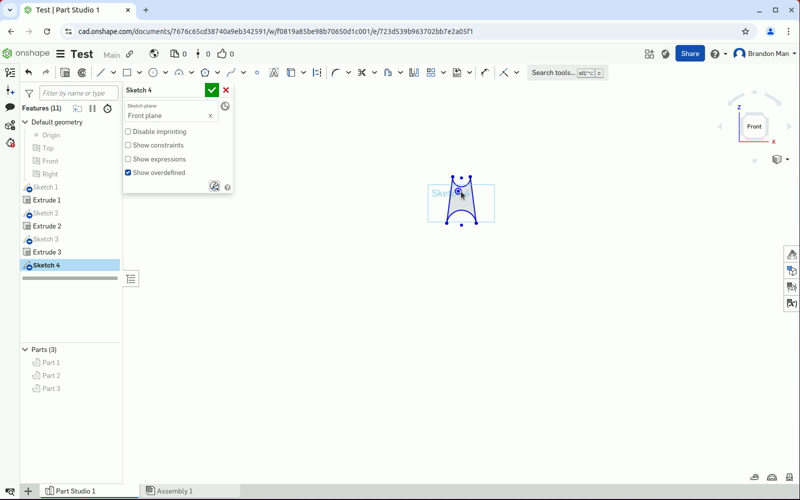
mouse_move(458, 204)
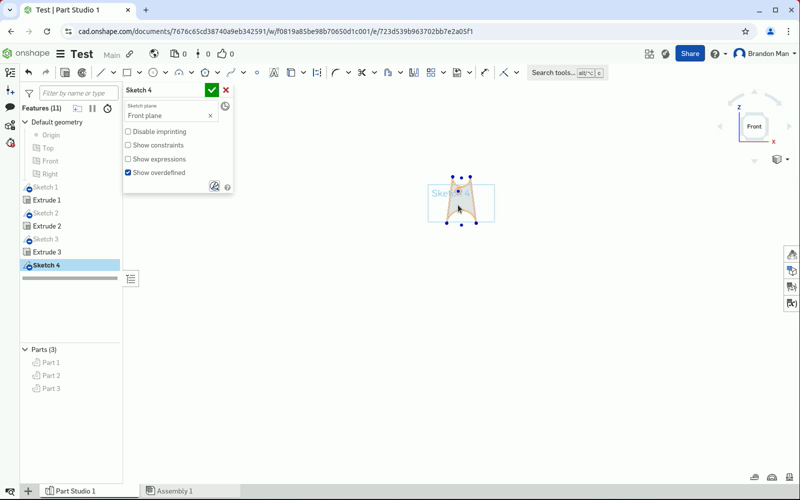
scroll(6)
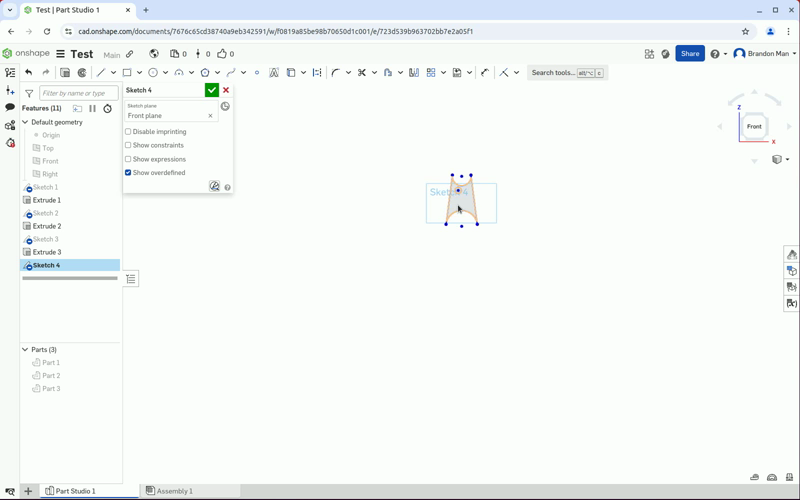
scroll(6)
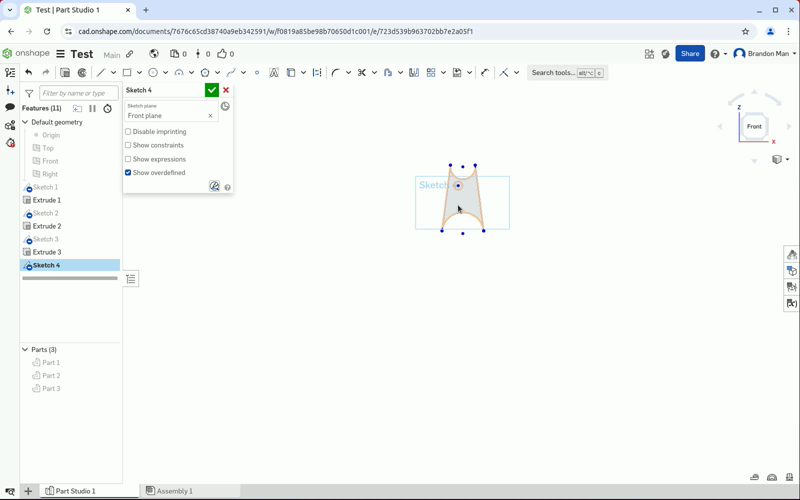
scroll(6)
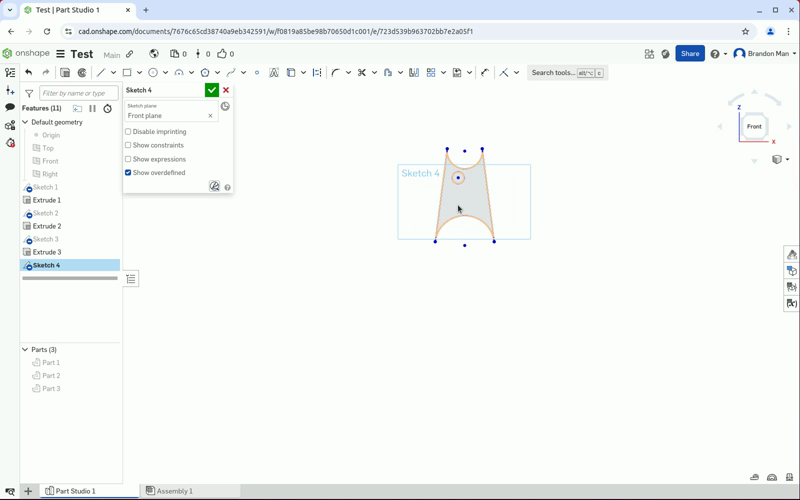
scroll(6)
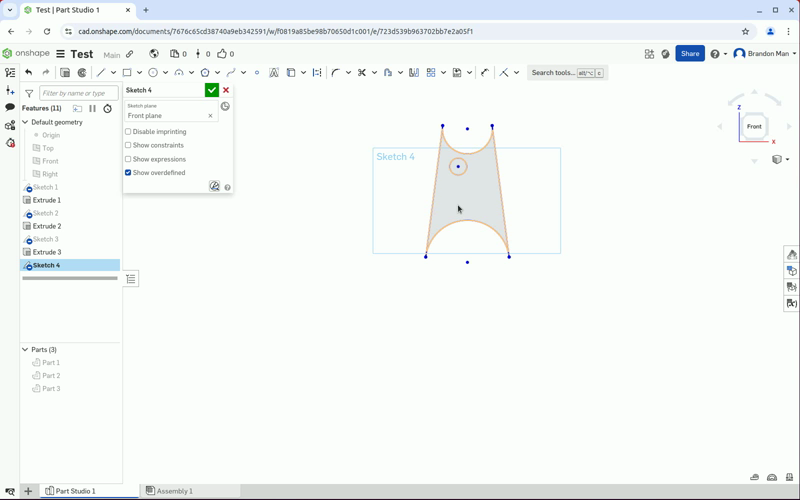
scroll(6)
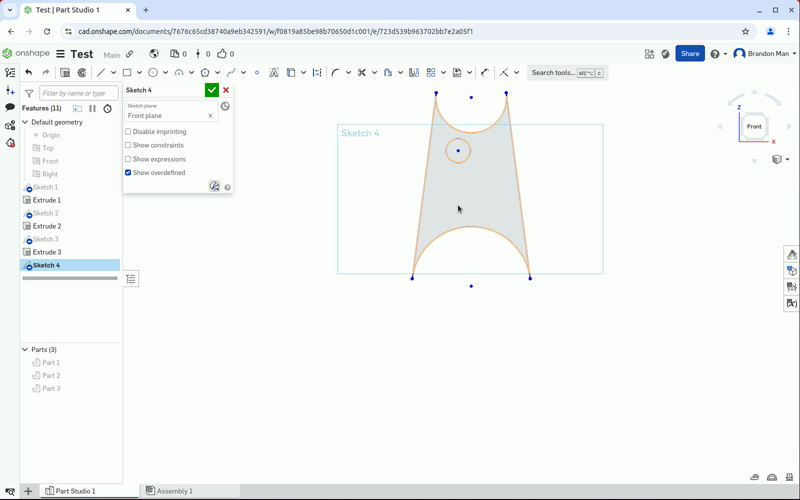
scroll(6)
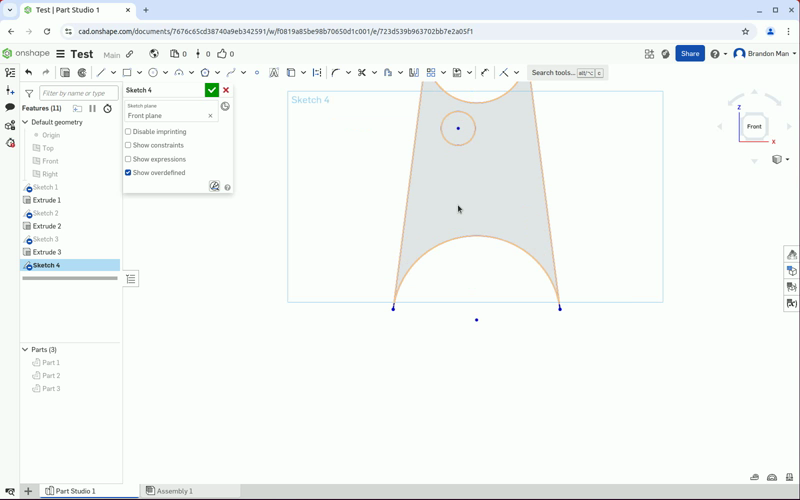
scroll(6)
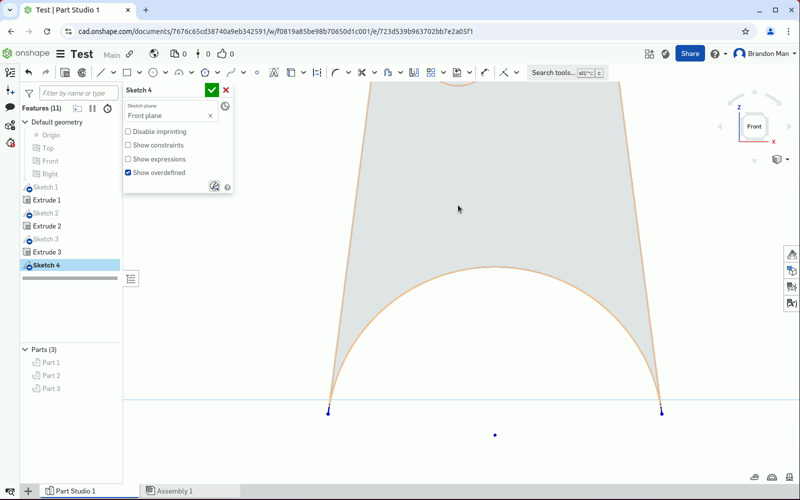
click(458, 204)
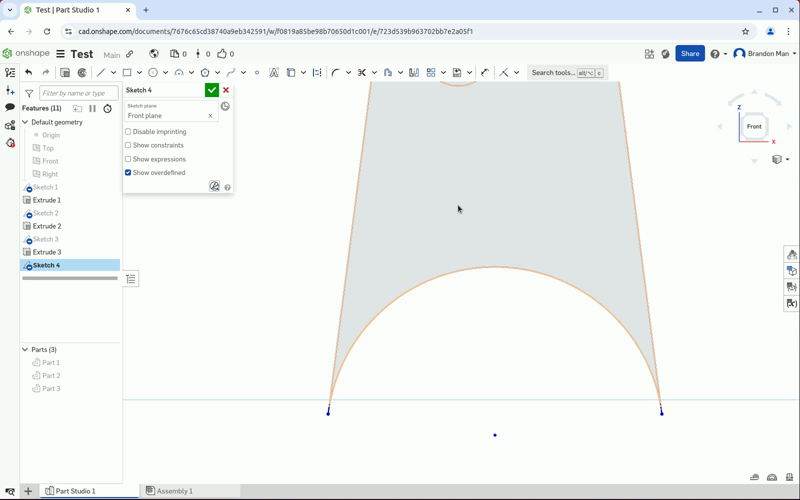
scroll(-6)
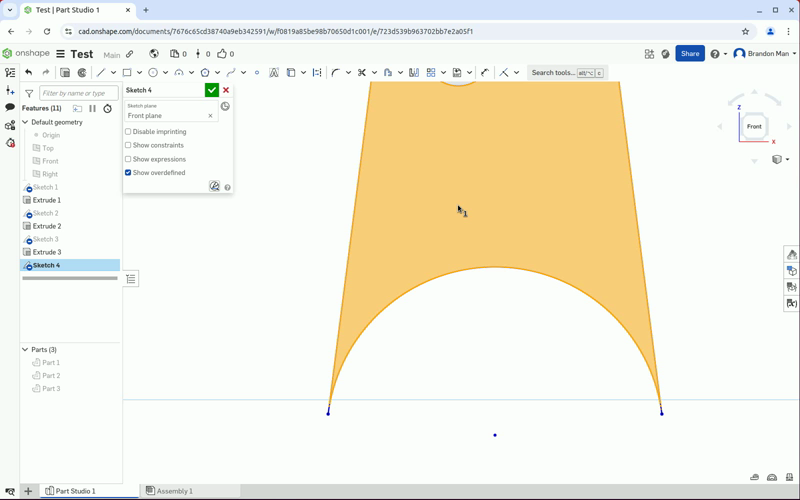
scroll(-6)
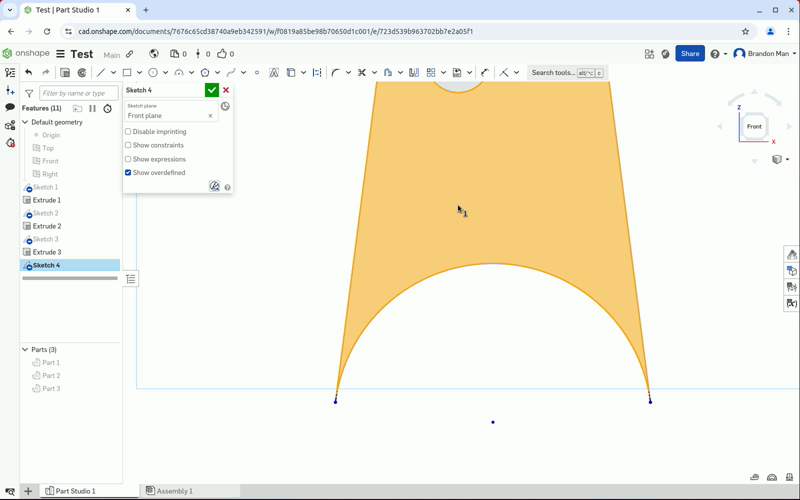
scroll(-6)
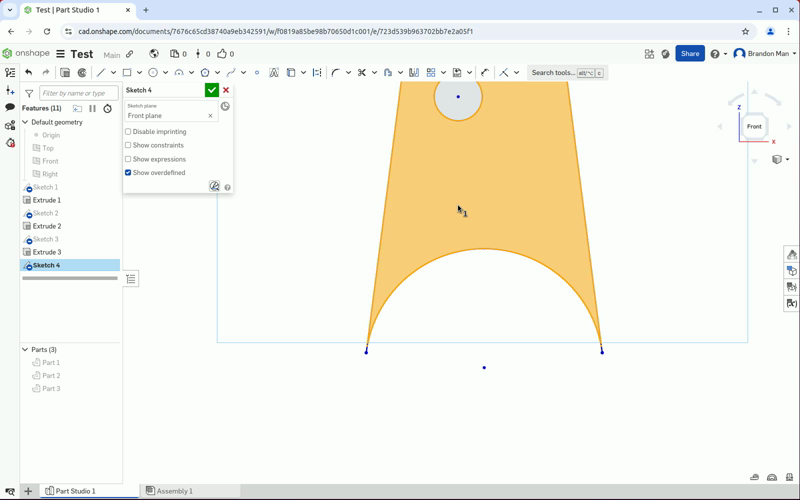
scroll(-6)
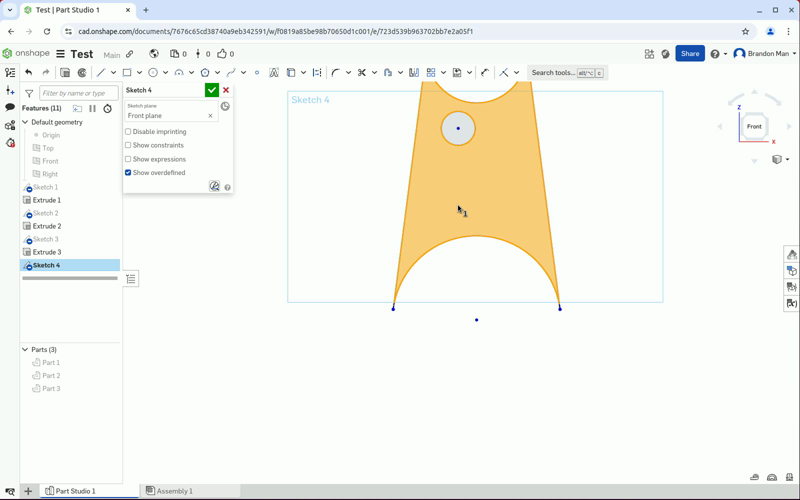
scroll(-6)
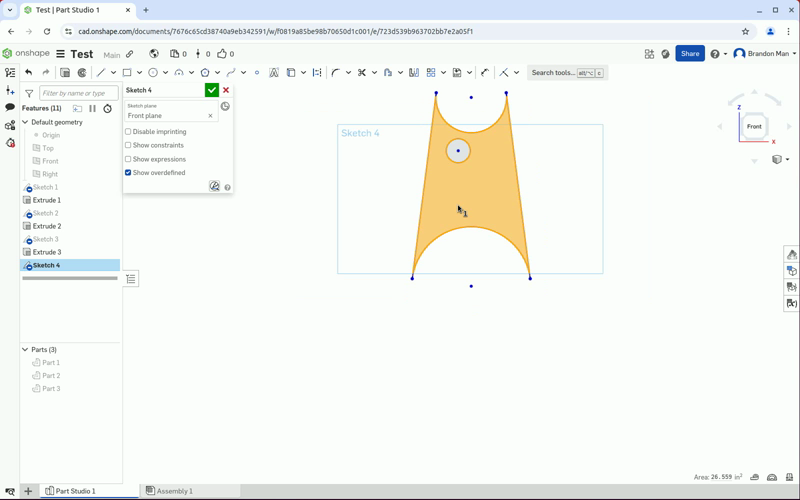
scroll(-6)
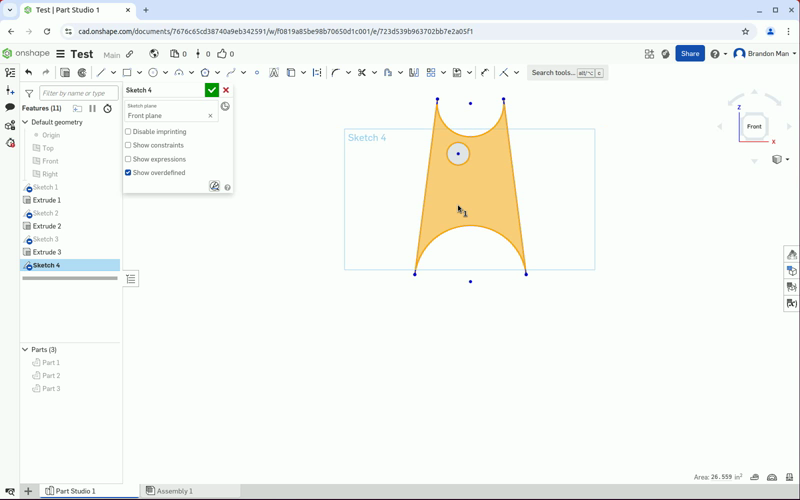
scroll(-6)
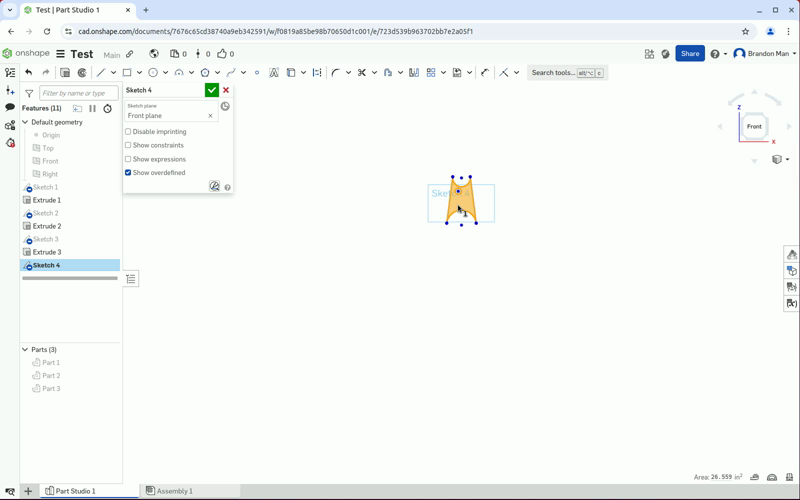
mouse_move(73, 352)
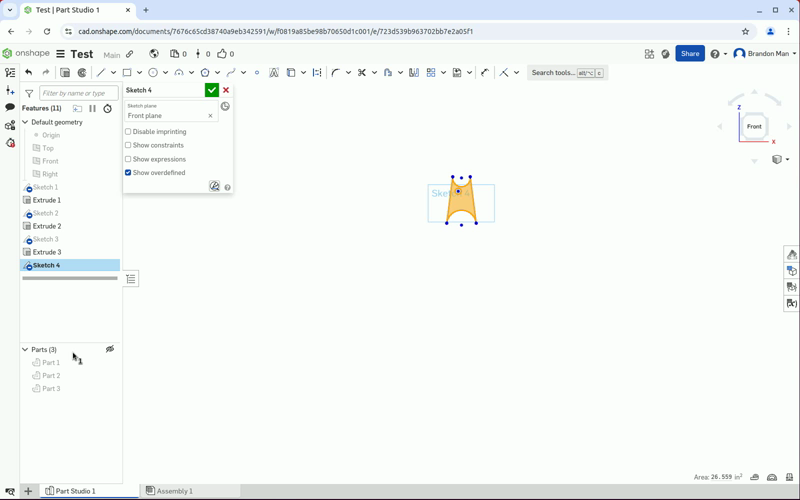
key(shift+y)
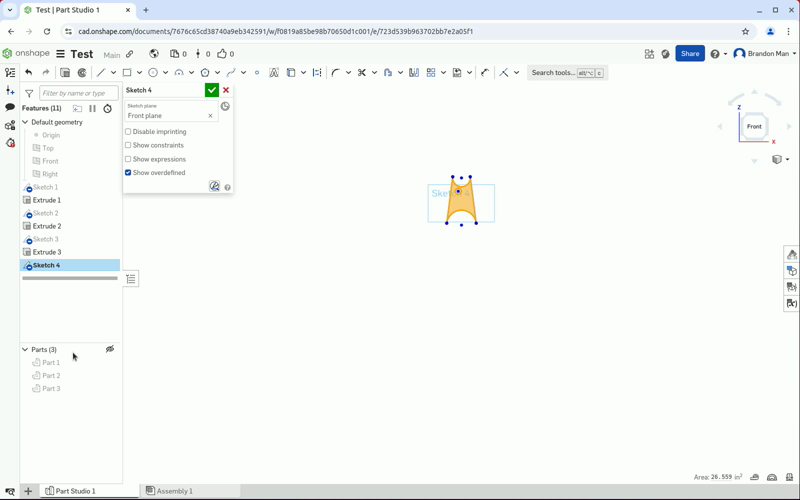
key(shift+e)
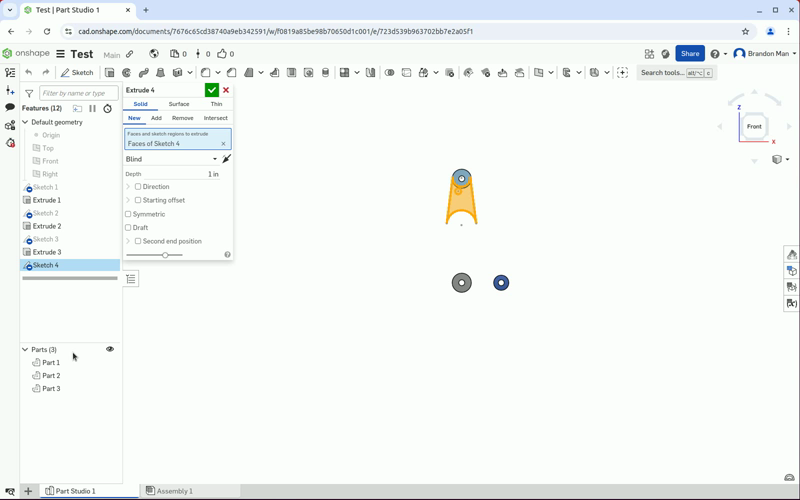
mouse_move(143, 106)
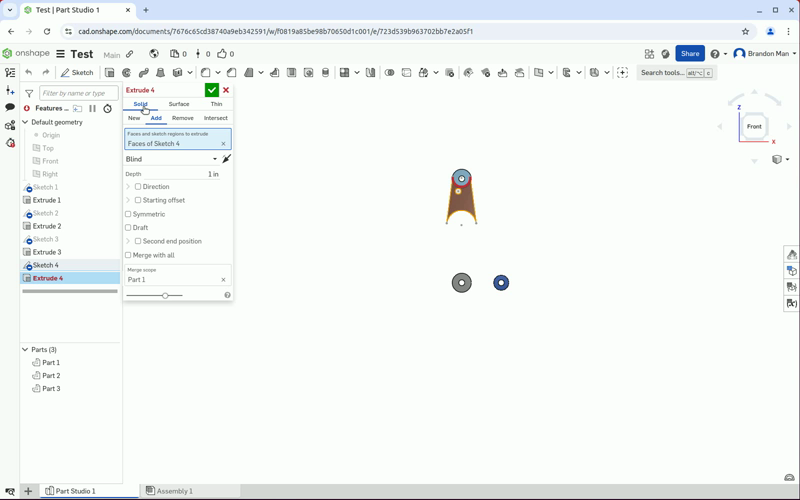
click(143, 106)
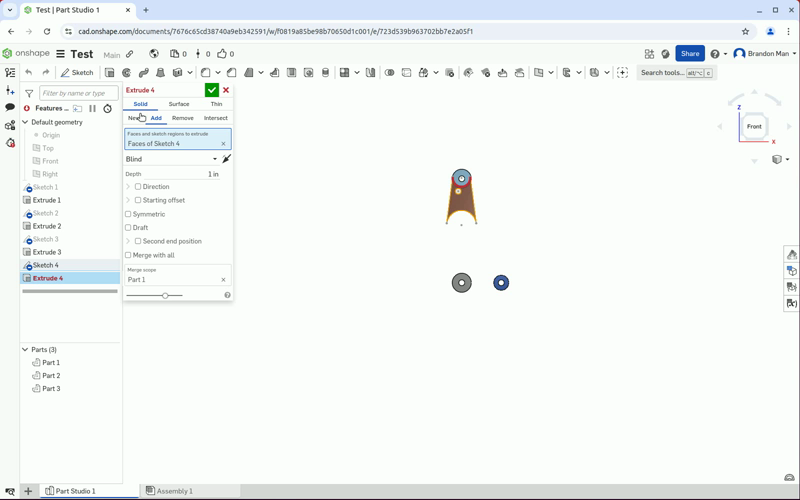
mouse_move(137, 120)
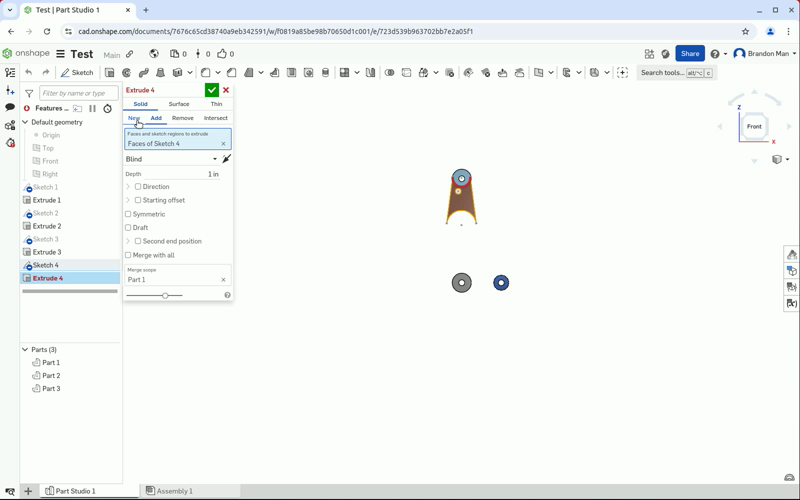
click(137, 120)
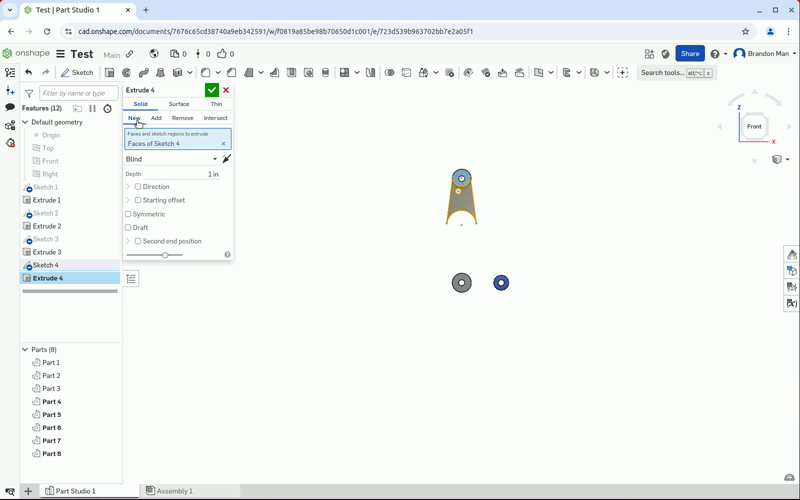
key(tab, 4)
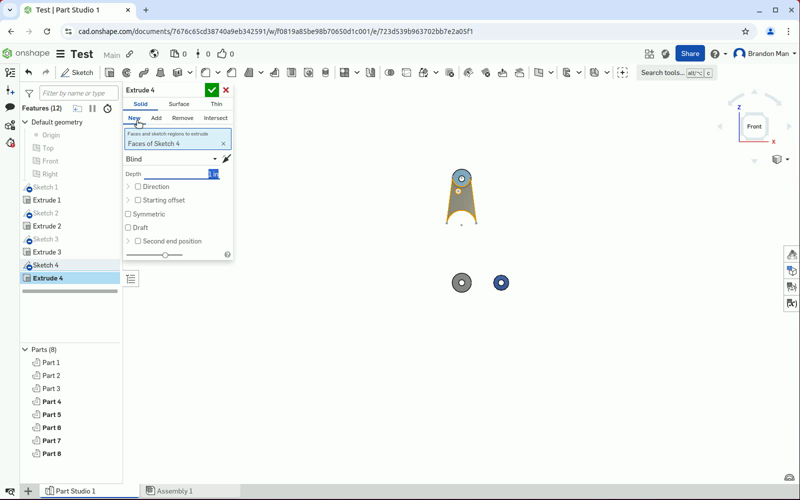
text(0.481)
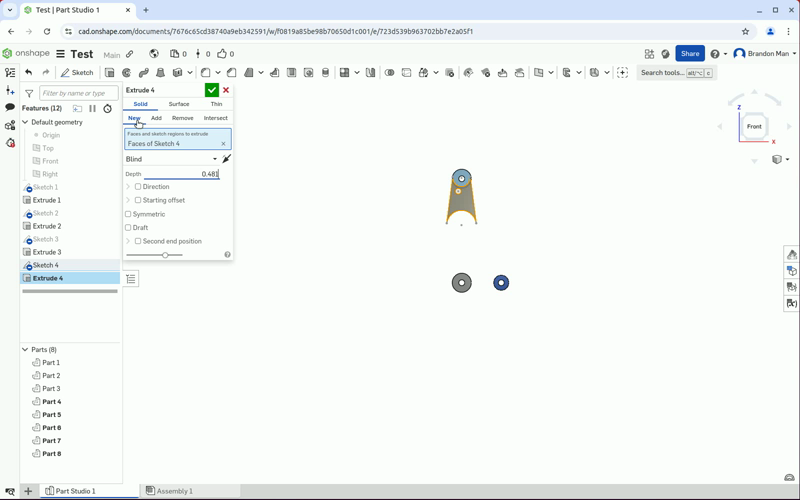
key(enter)
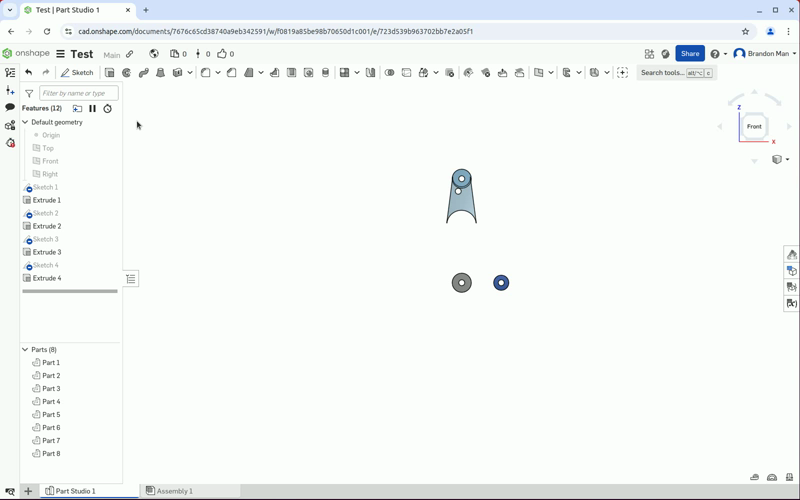
key(shift+h)
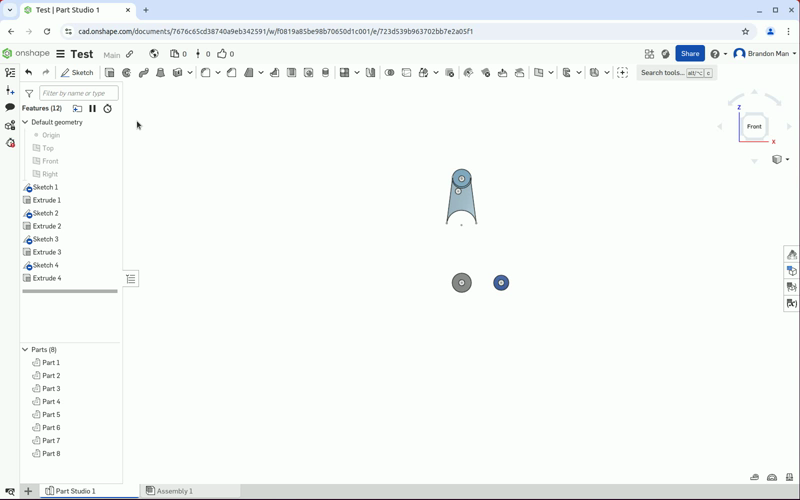
key(shift+h)
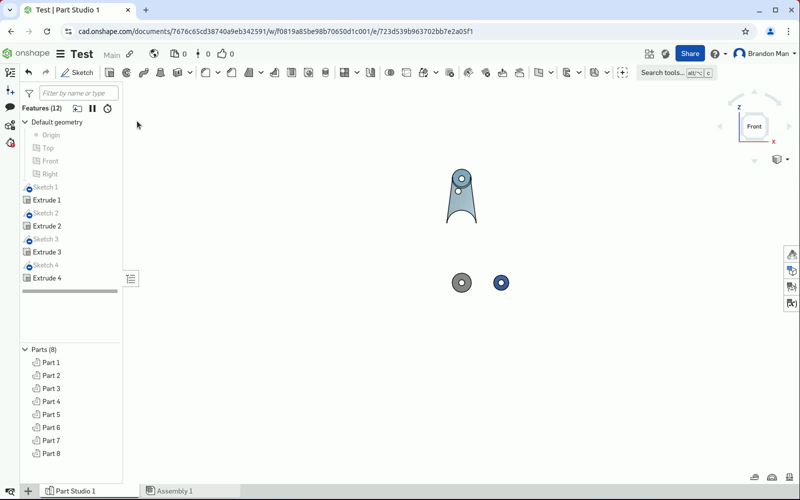
mouse_move(73, 189)
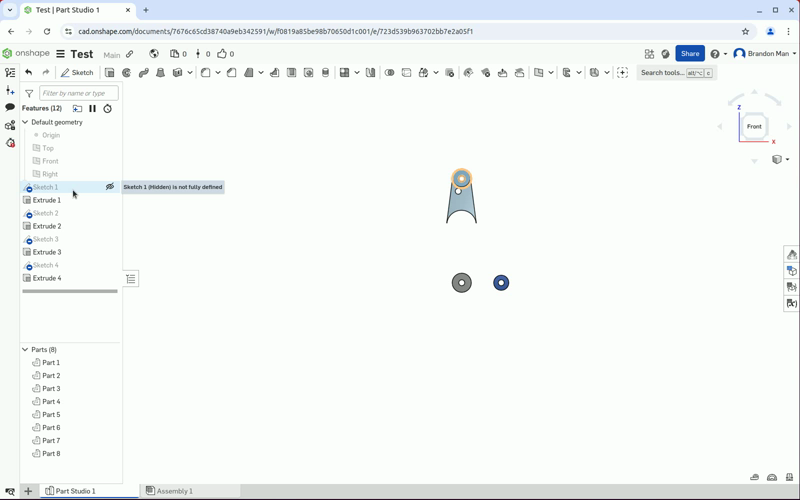
click(73, 189)
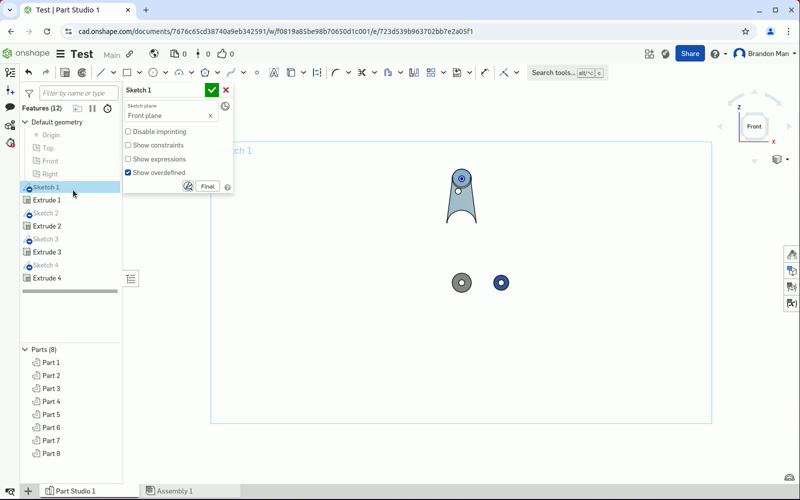
mouse_move(229, 92)
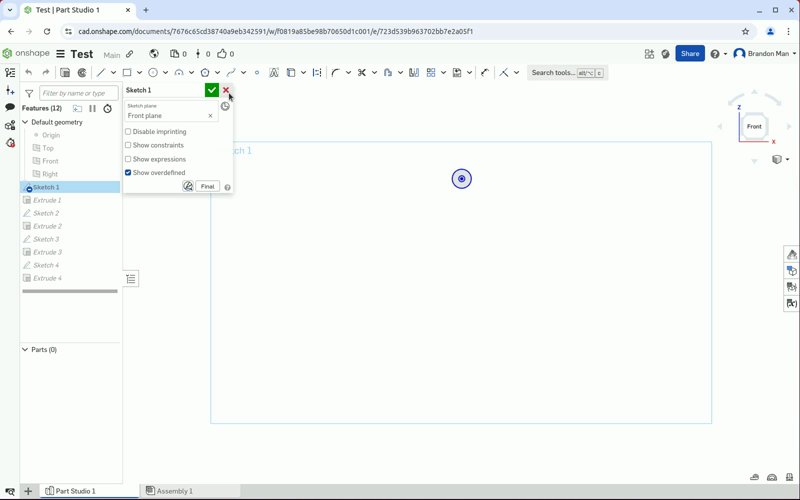
click(229, 92)
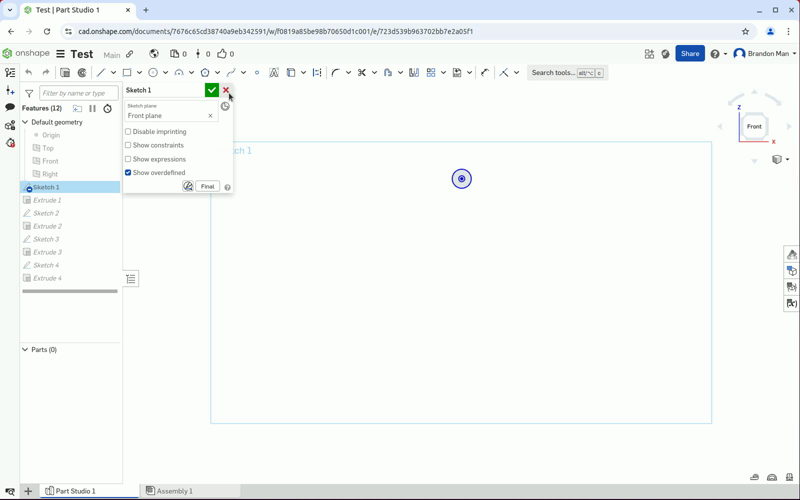
key(shift+s)
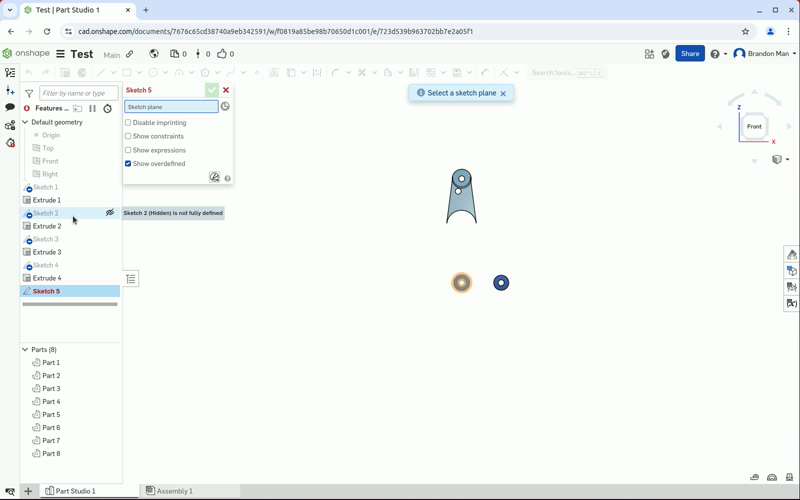
scroll(3)
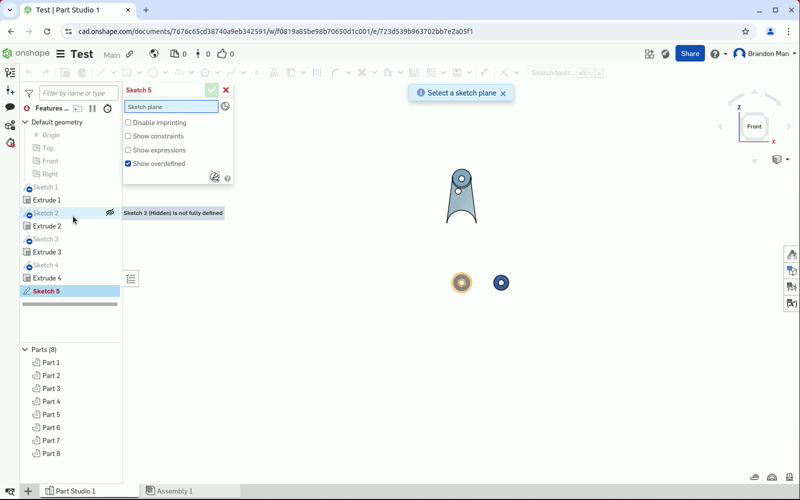
mouse_move(73, 163)
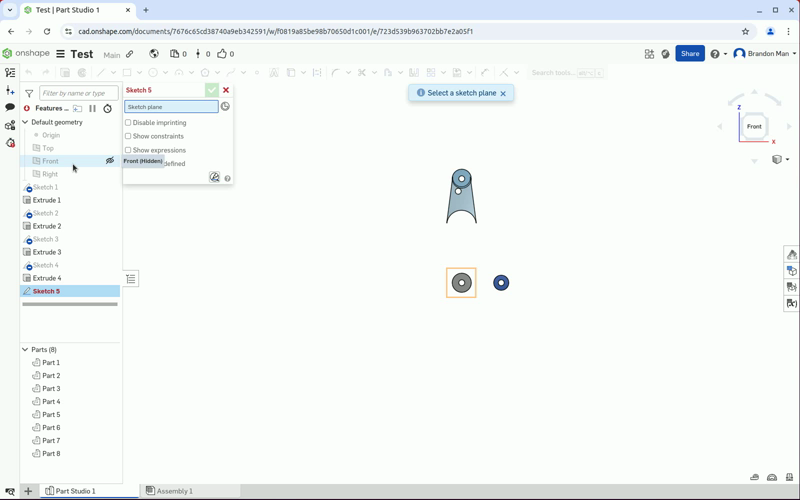
click(73, 163)
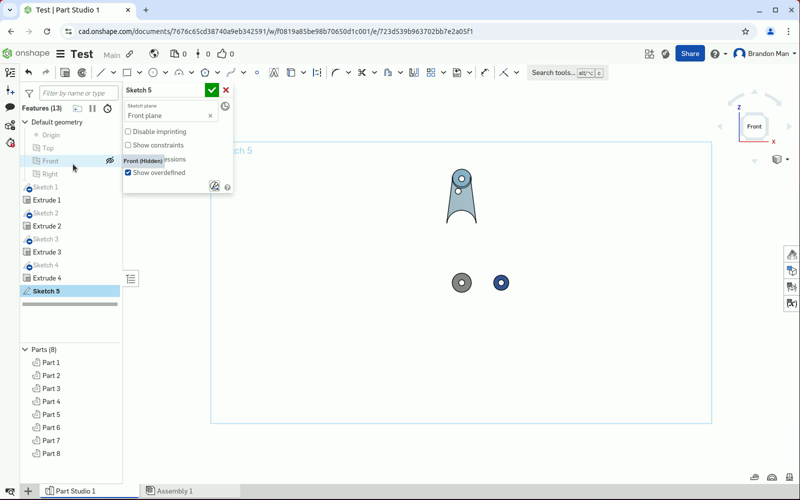
mouse_move(73, 352)
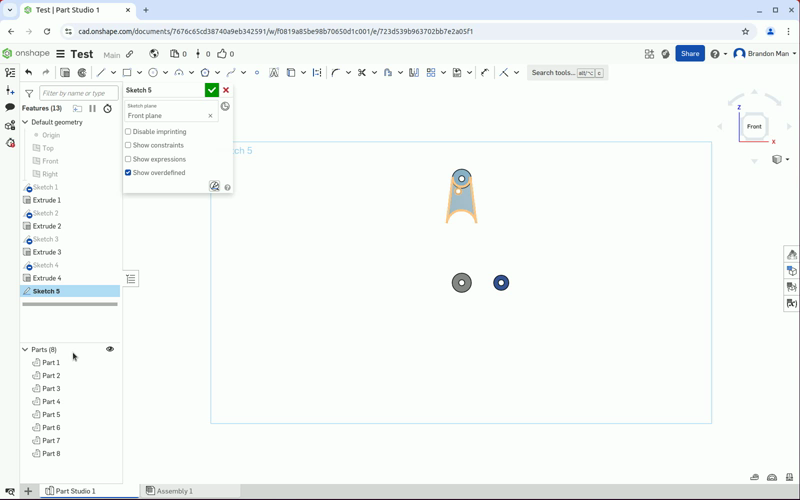
key(y)
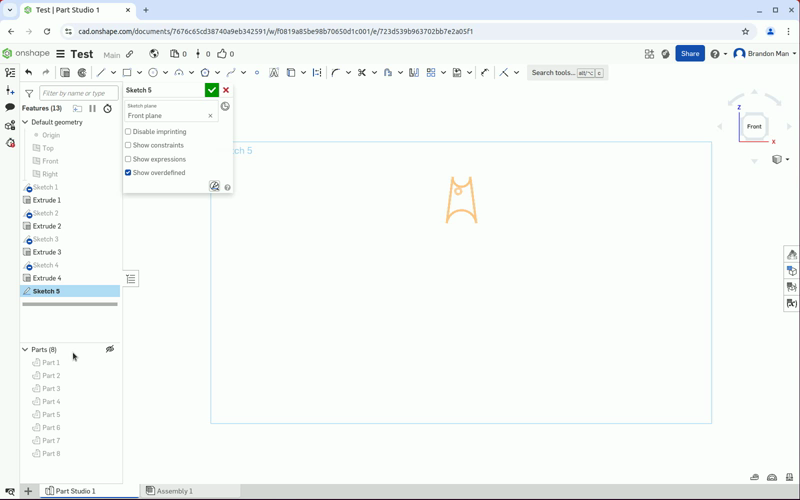
key(c)
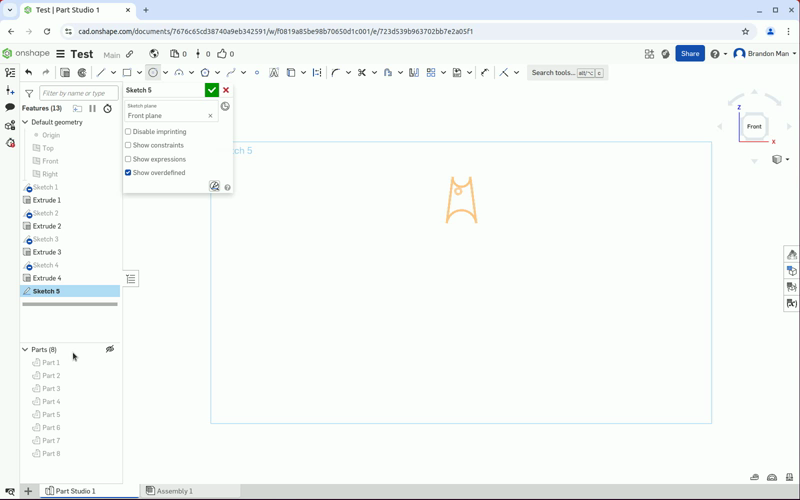
key_down(shift)
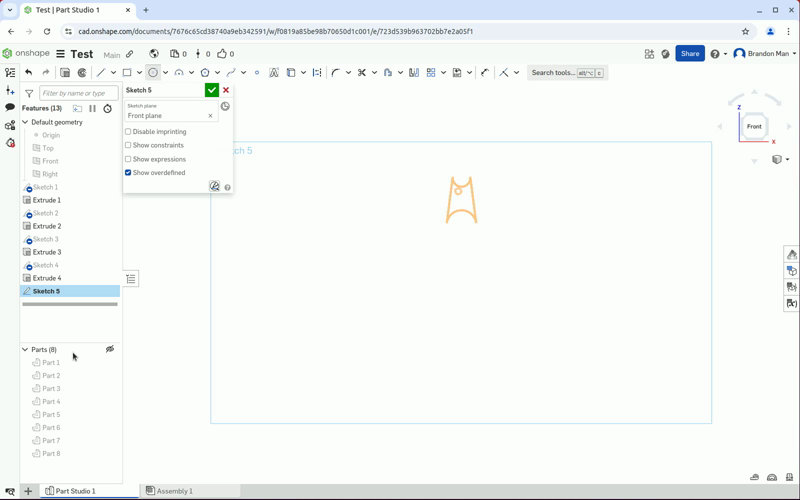
mouse_move(461, 225)
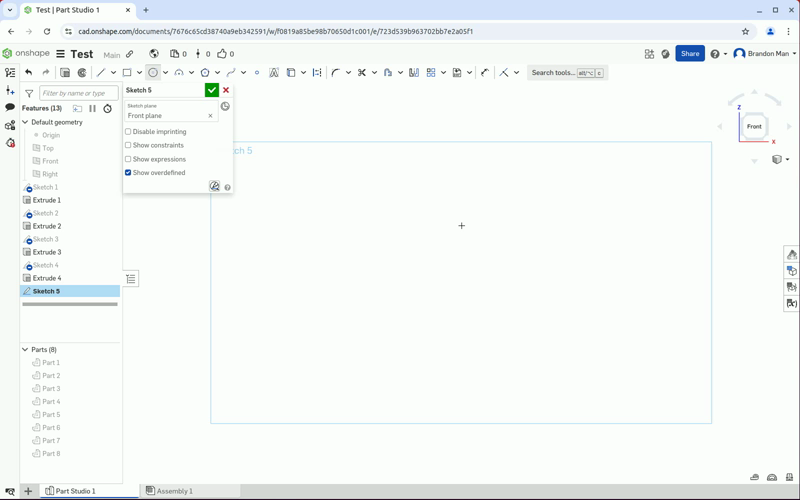
click(461, 225)
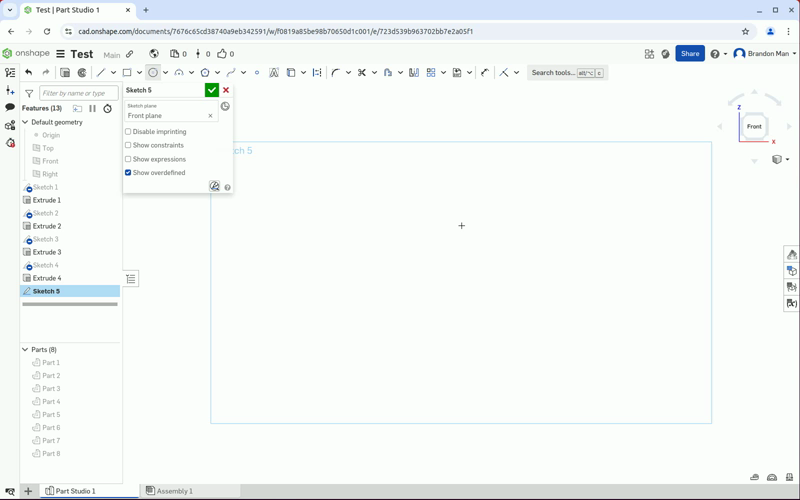
key_up(shift)
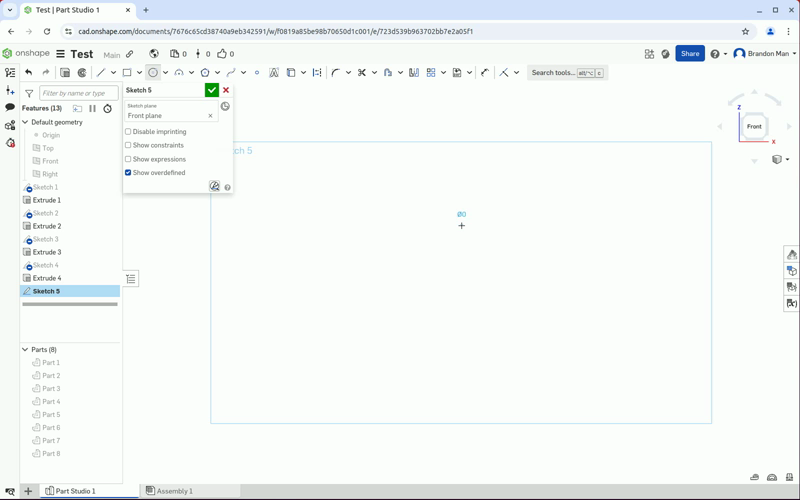
mouse_move(477, 225)
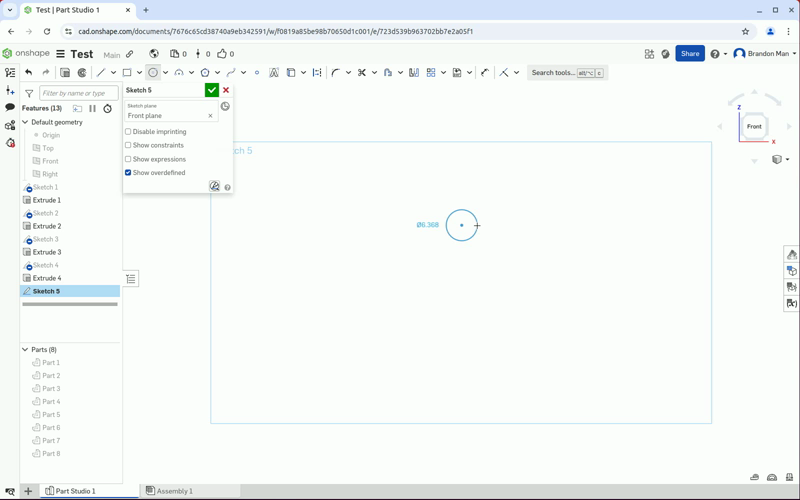
click(477, 225)
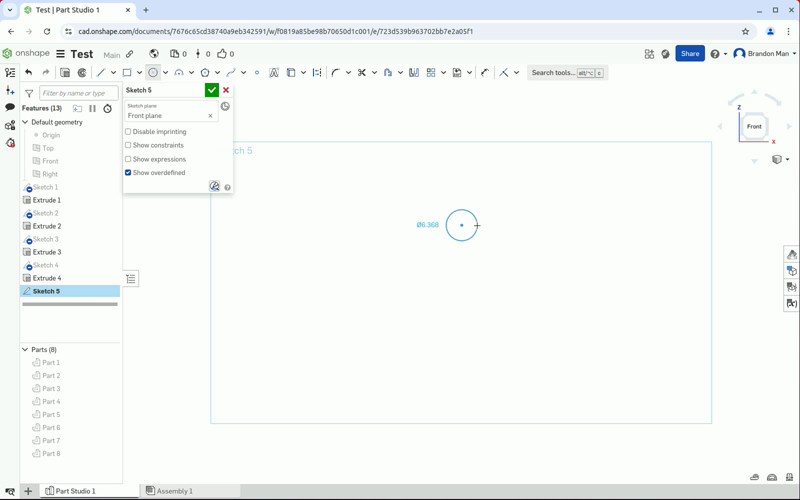
key(esc)
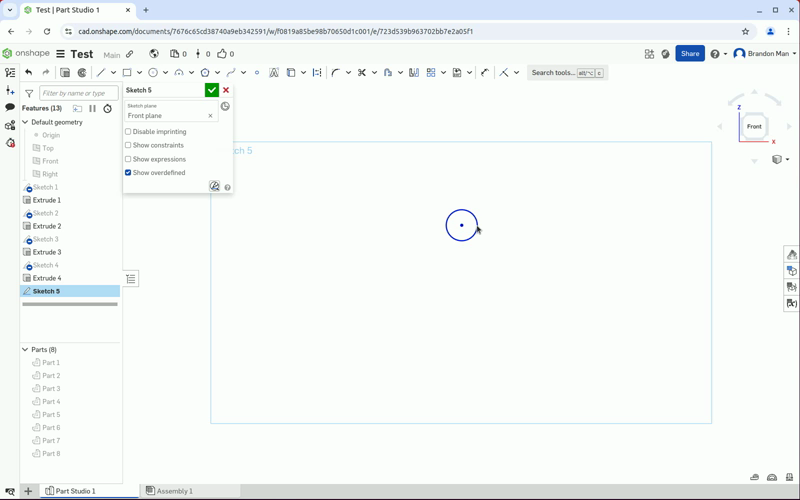
key(c)
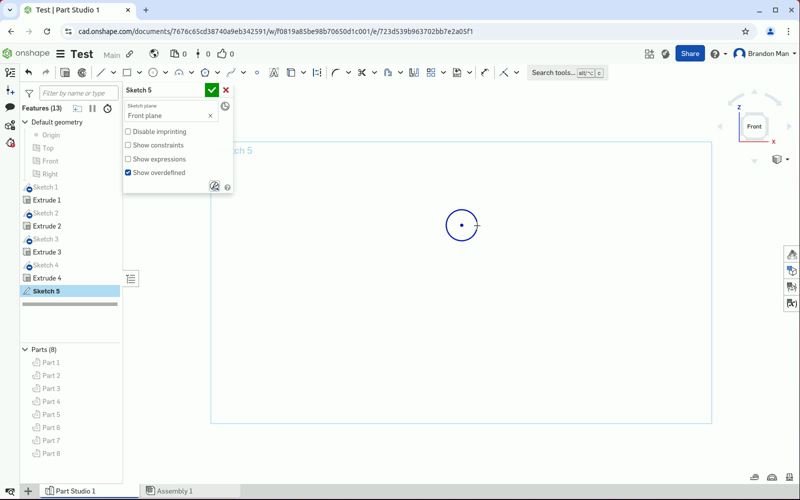
key_down(shift)
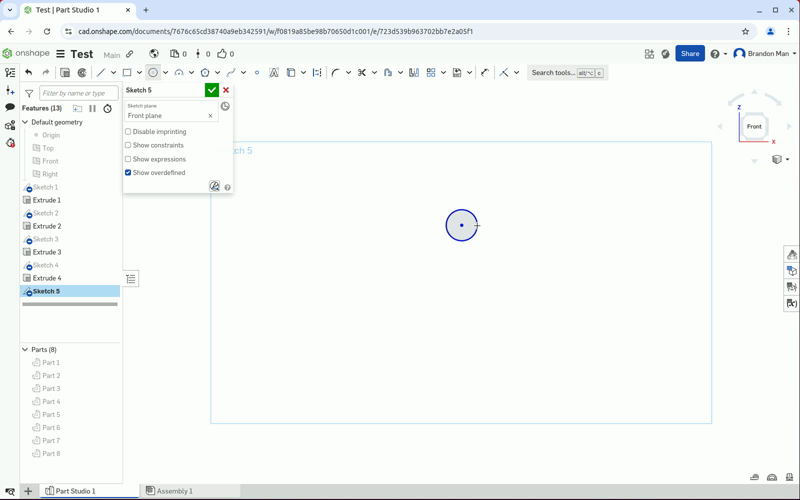
mouse_move(461, 225)
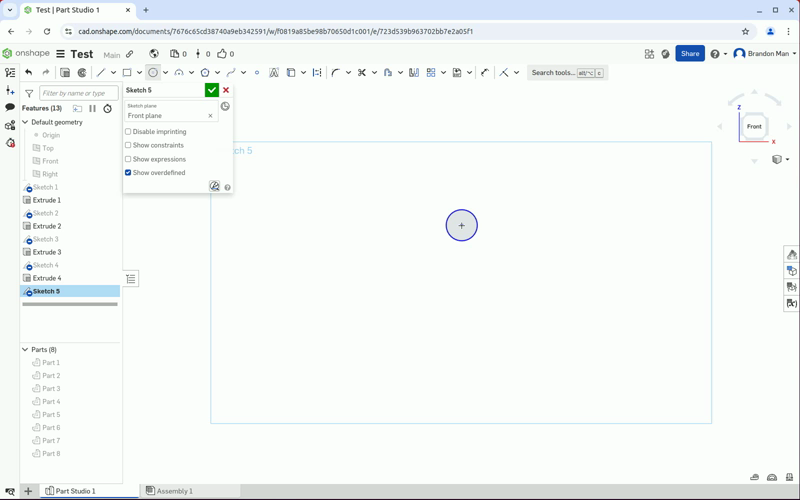
click(461, 225)
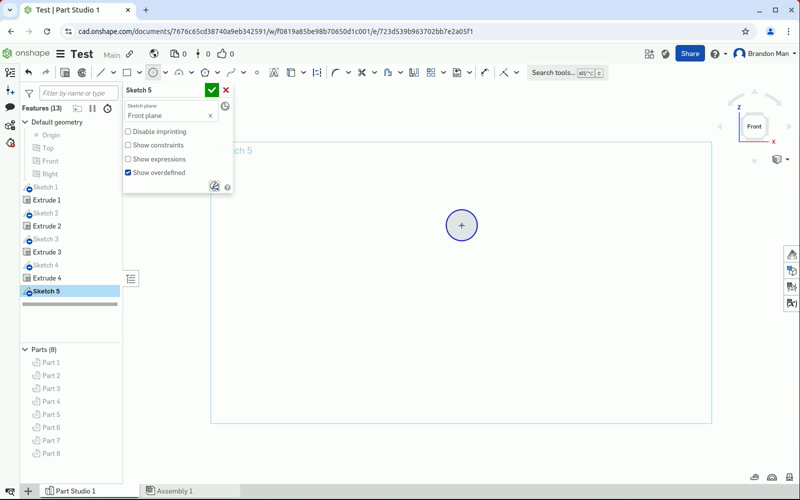
key_up(shift)
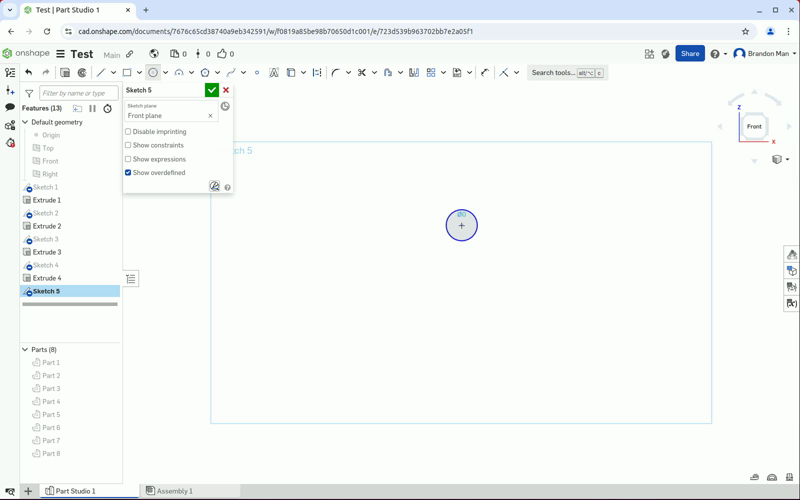
mouse_move(465, 225)
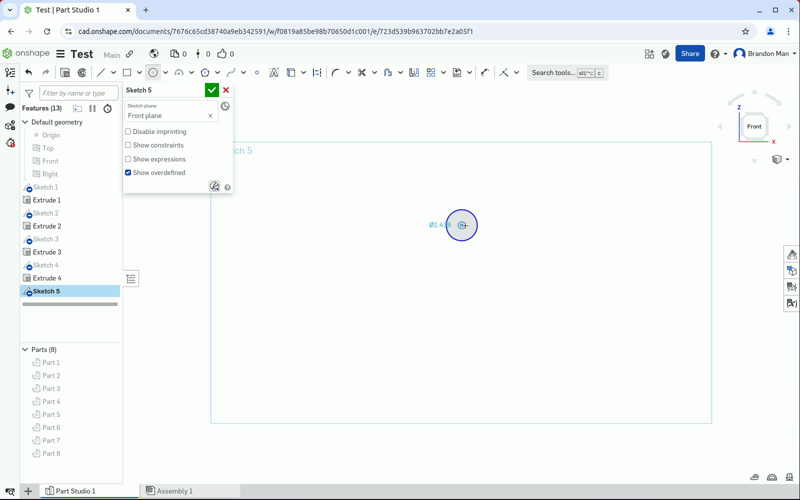
scroll(6)
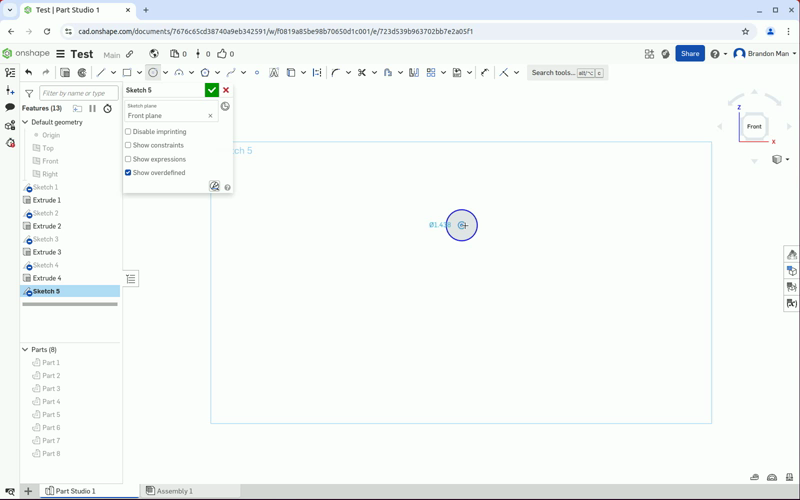
scroll(6)
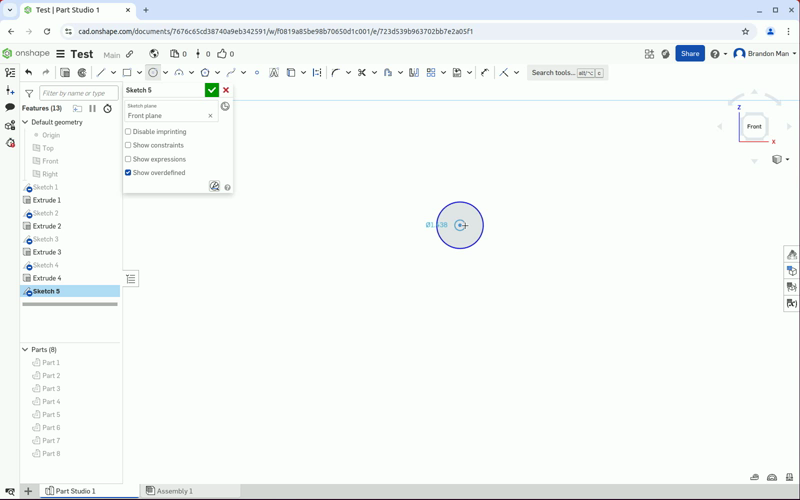
scroll(6)
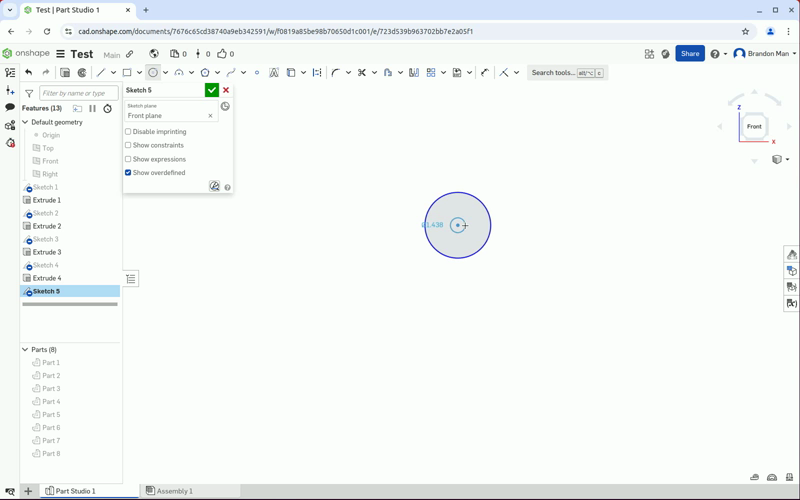
scroll(6)
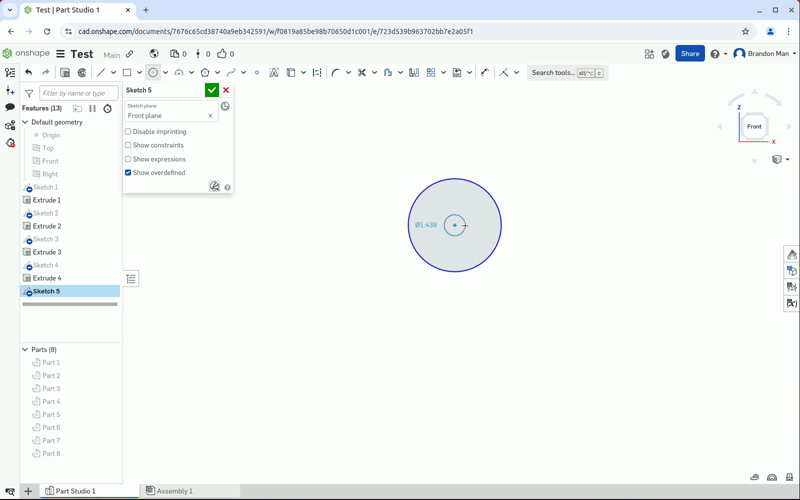
scroll(6)
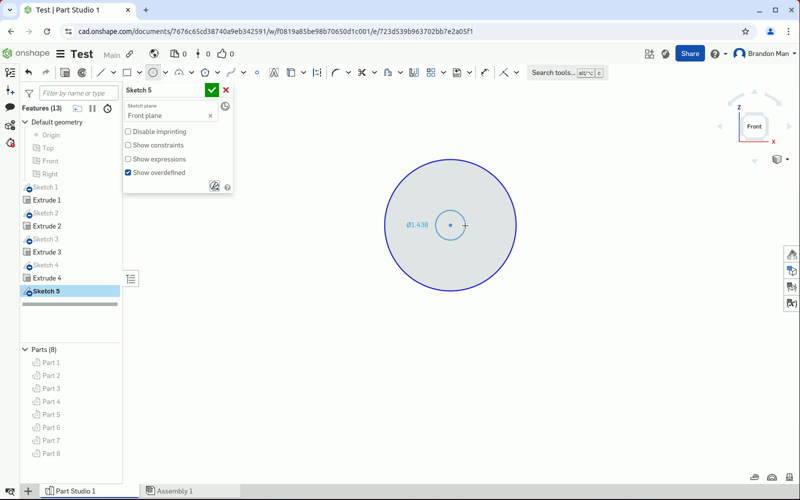
scroll(6)
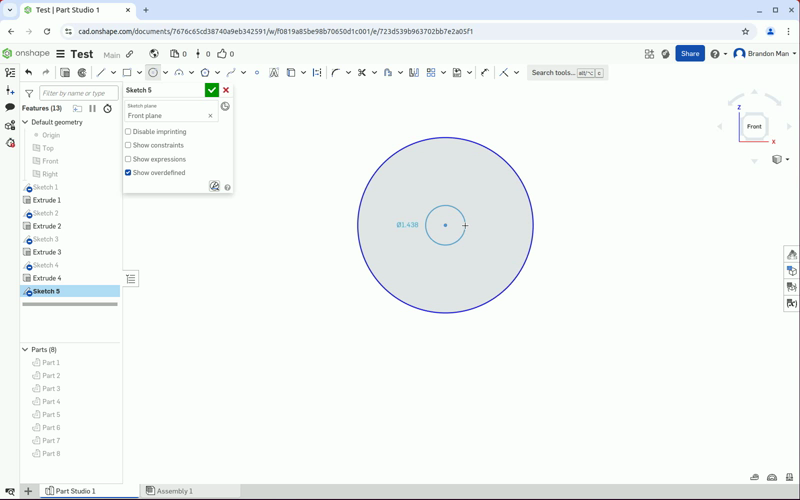
scroll(6)
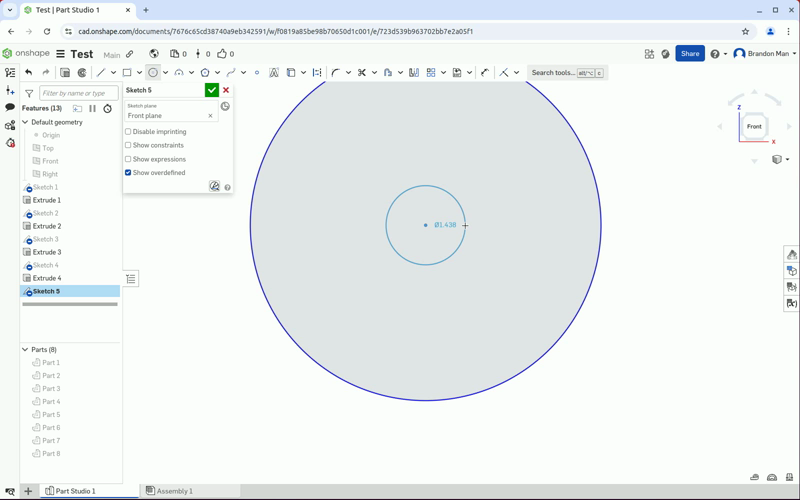
click(465, 225)
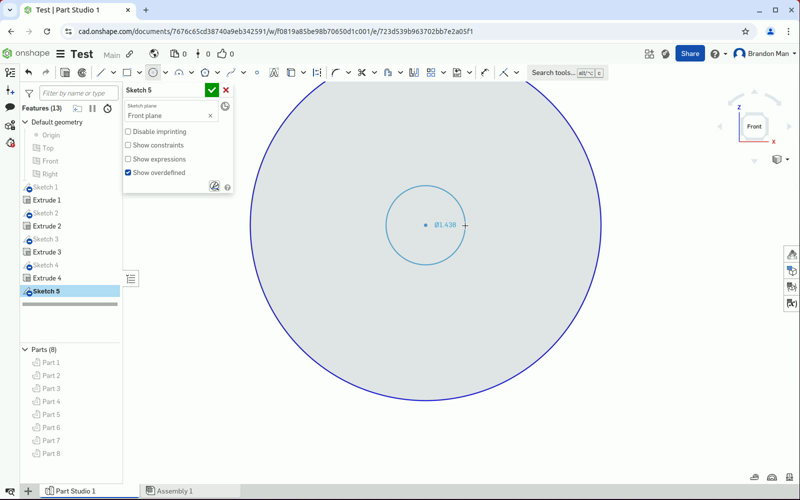
scroll(-6)
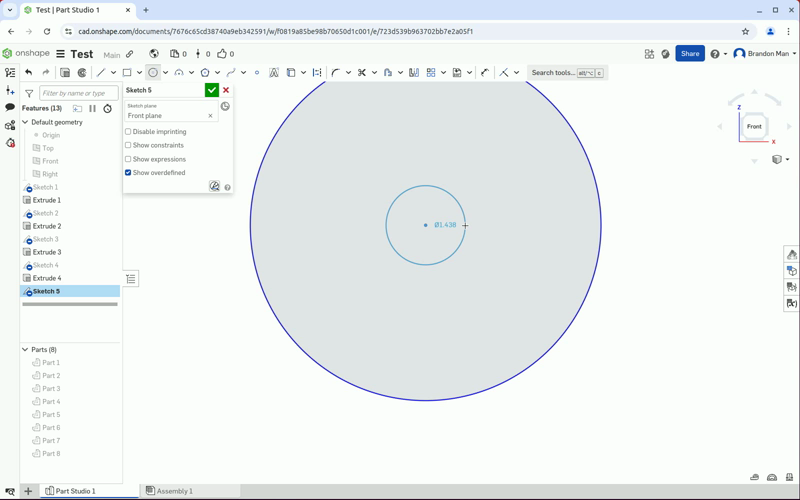
scroll(-6)
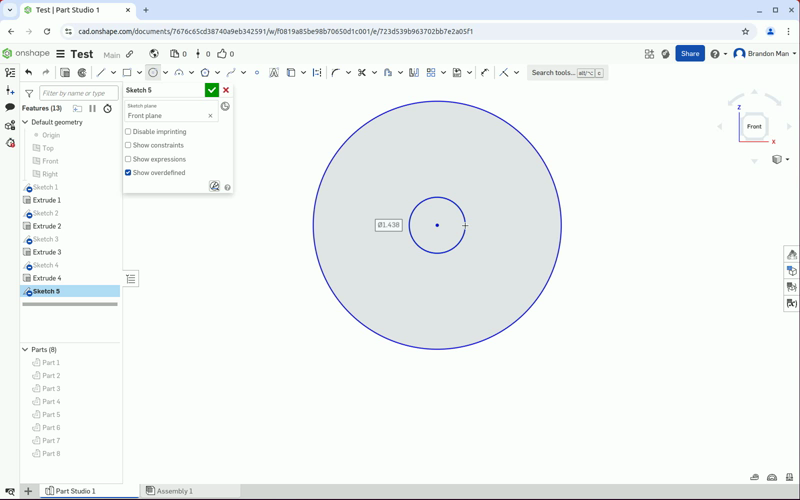
scroll(-6)
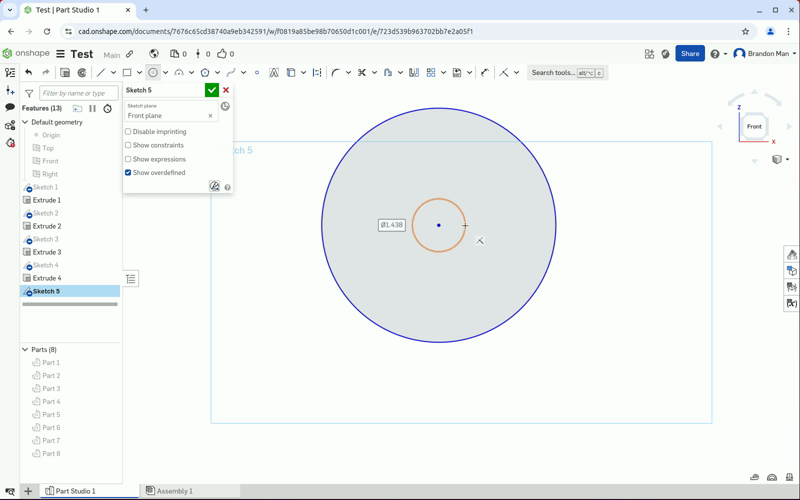
scroll(-6)
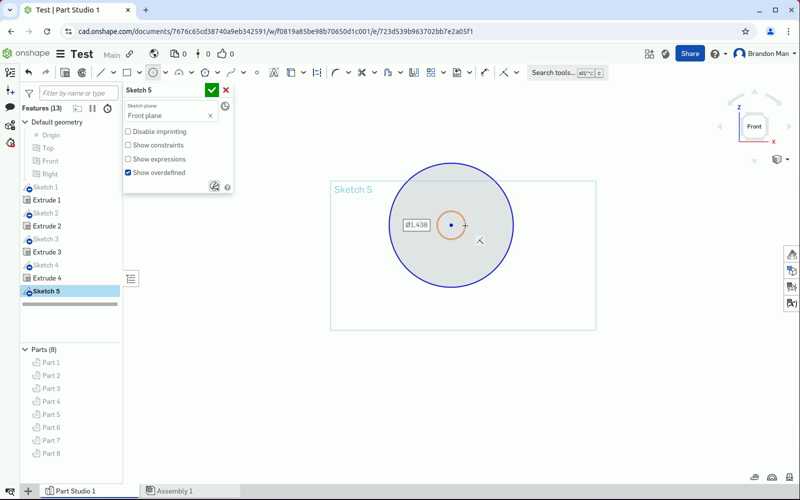
scroll(-6)
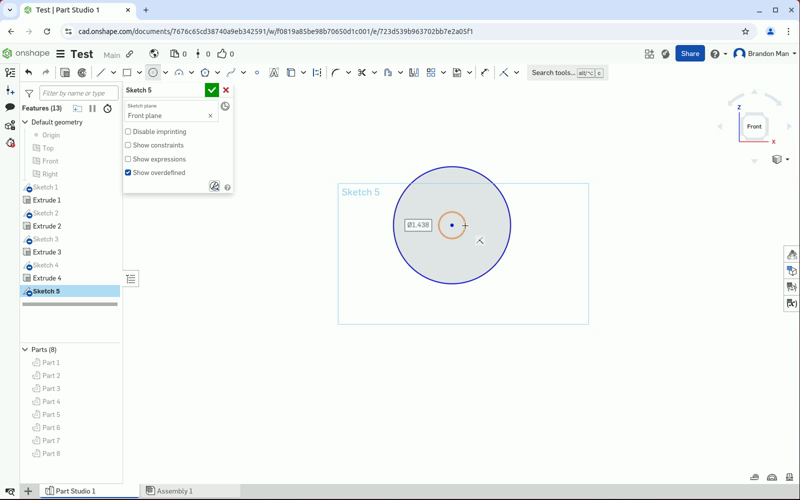
scroll(-6)
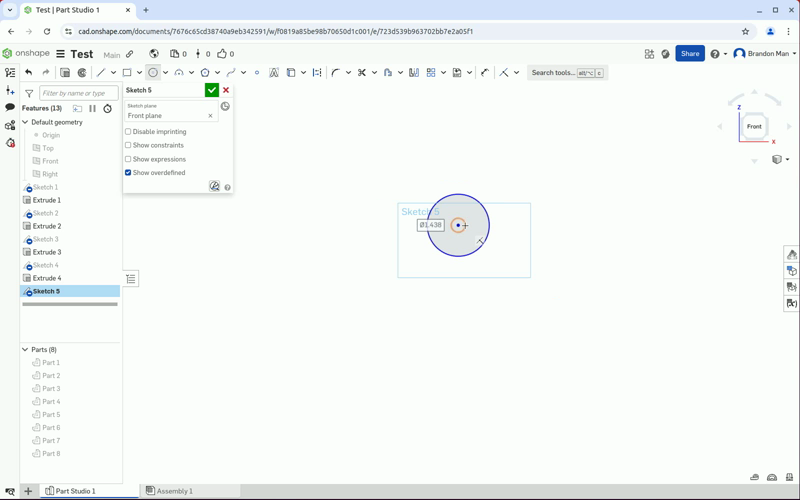
scroll(-6)
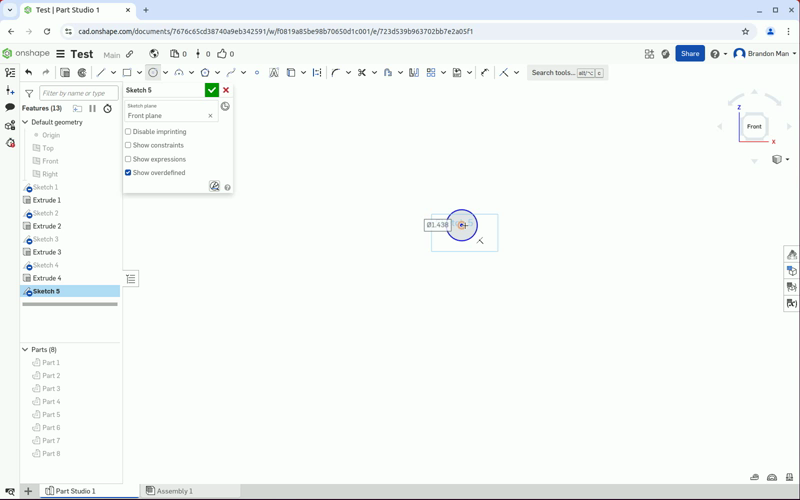
key(esc)
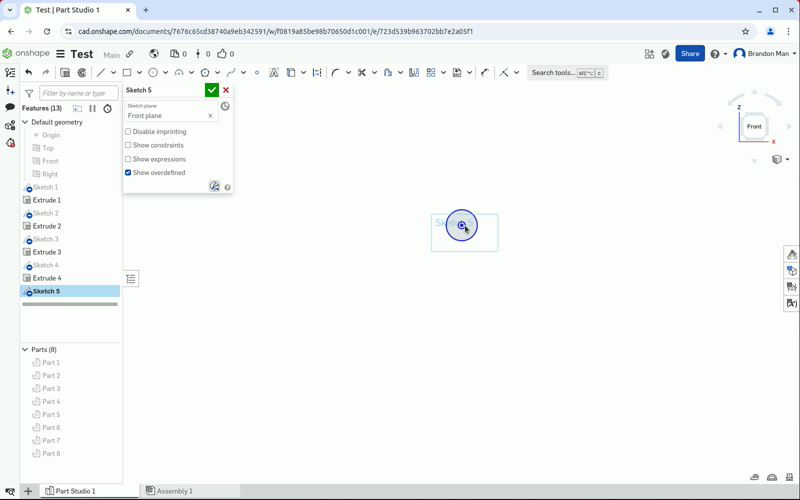
mouse_move(461, 218)
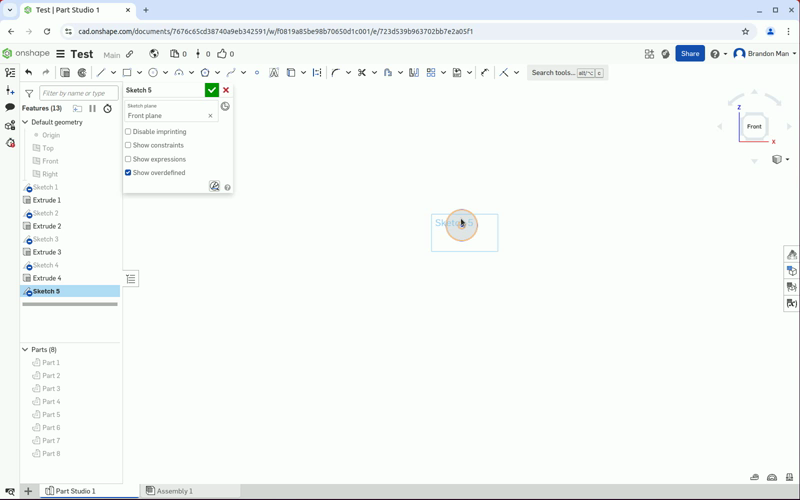
scroll(6)
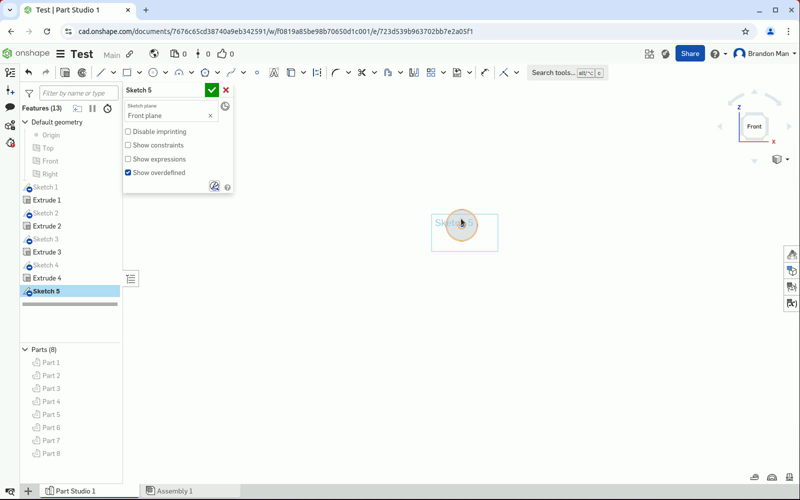
scroll(6)
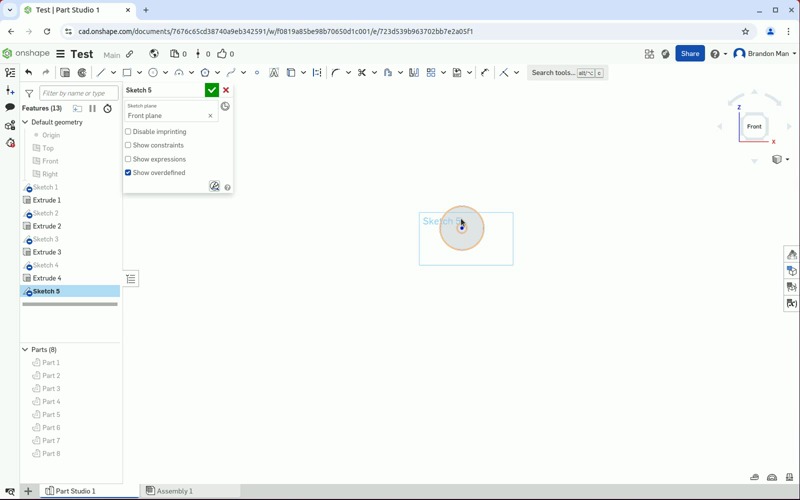
scroll(6)
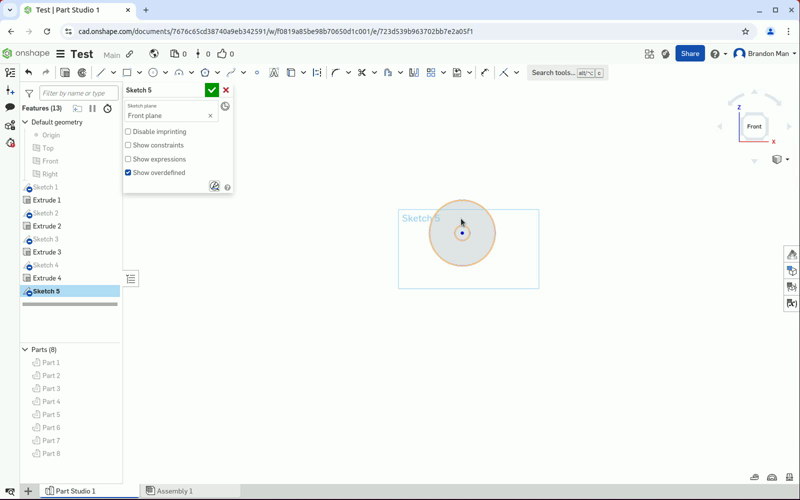
scroll(6)
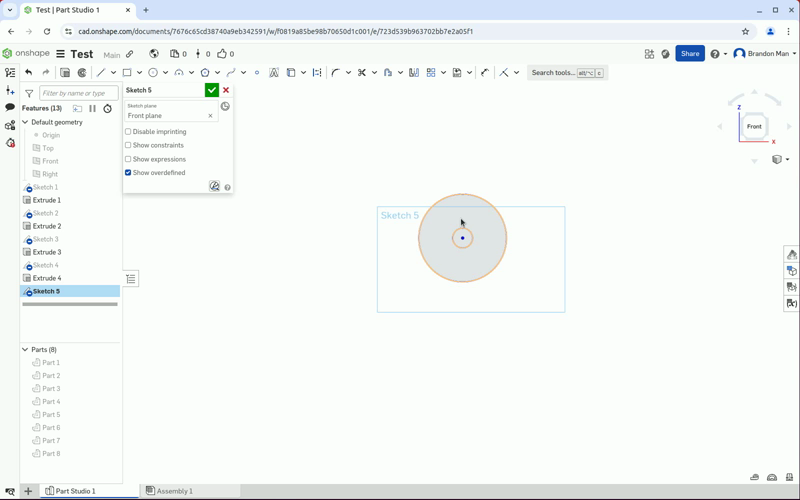
scroll(6)
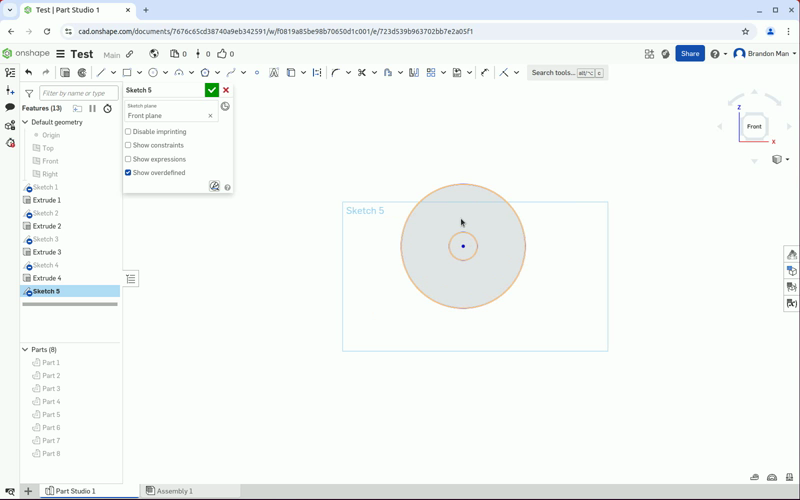
scroll(6)
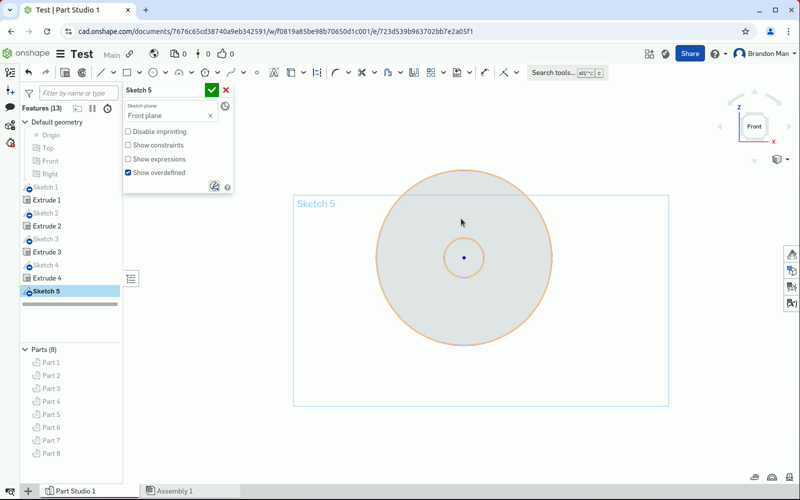
scroll(6)
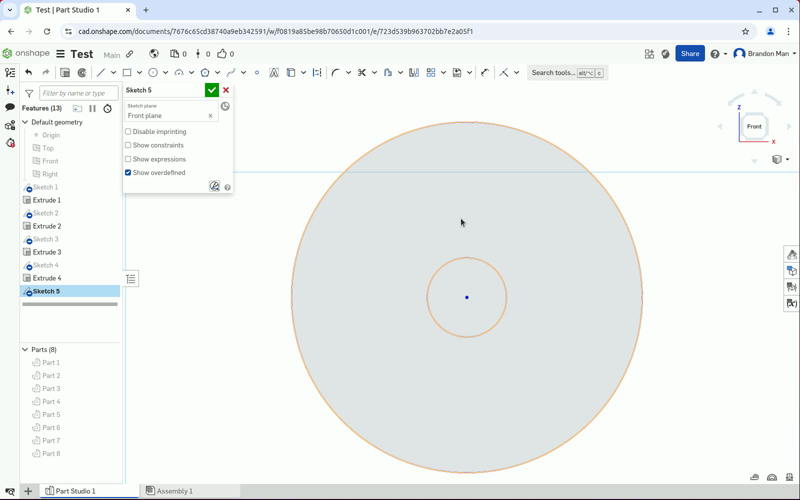
click(461, 218)
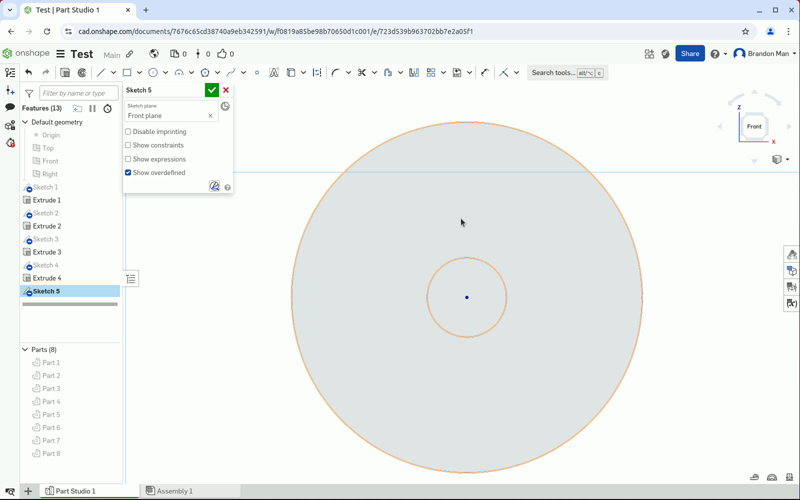
scroll(-6)
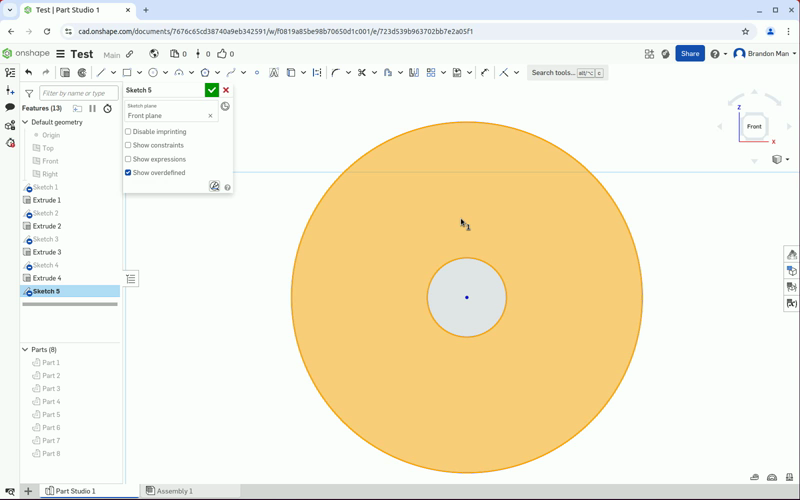
scroll(-6)
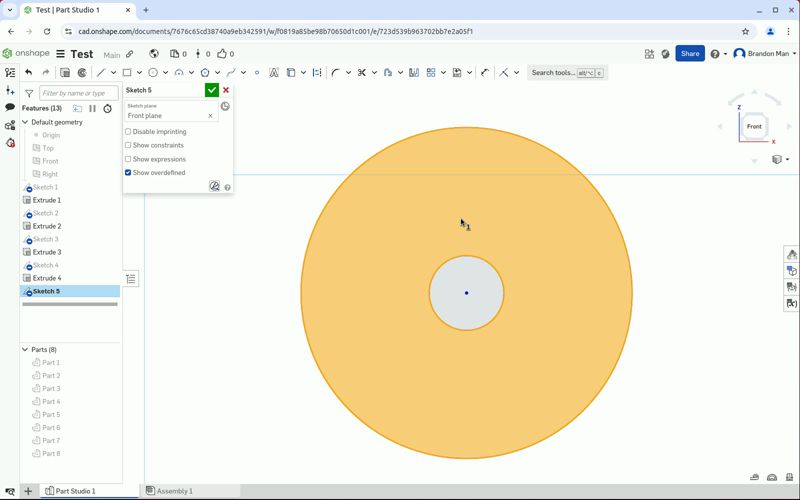
scroll(-6)
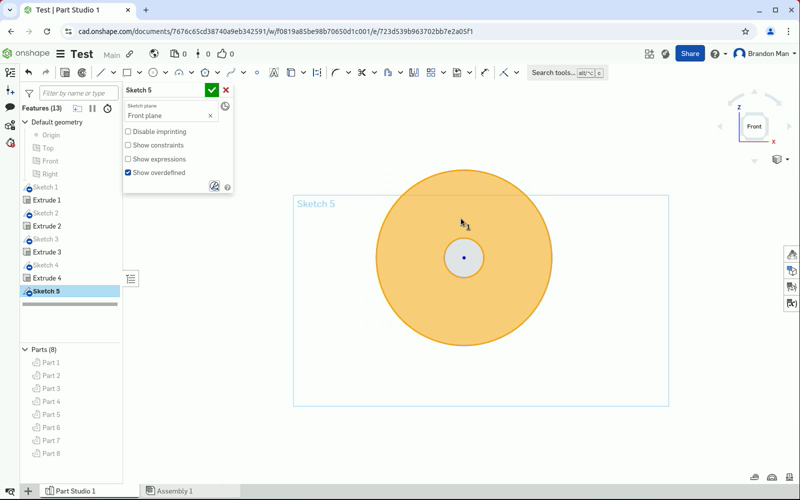
scroll(-6)
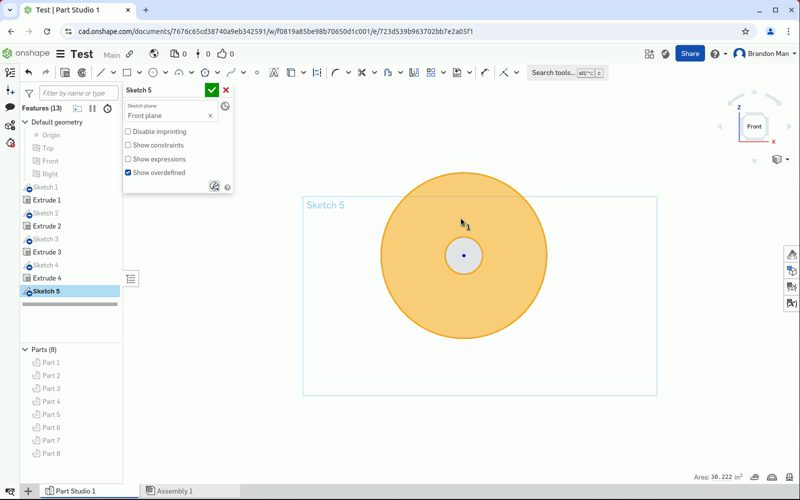
scroll(-6)
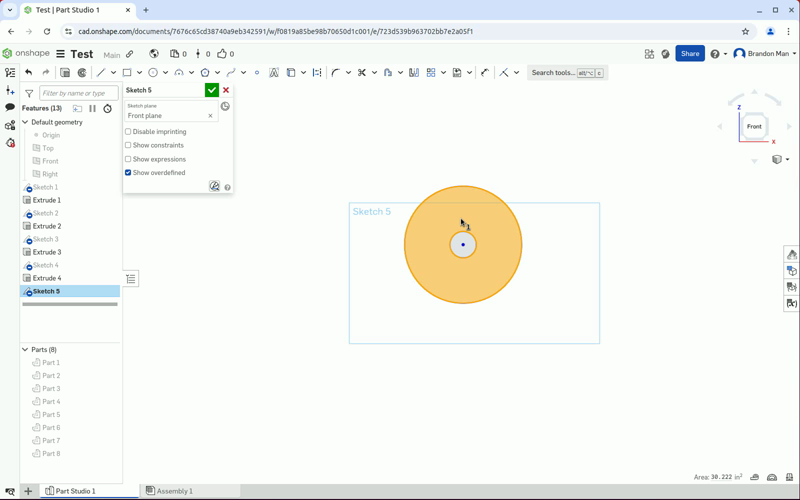
scroll(-6)
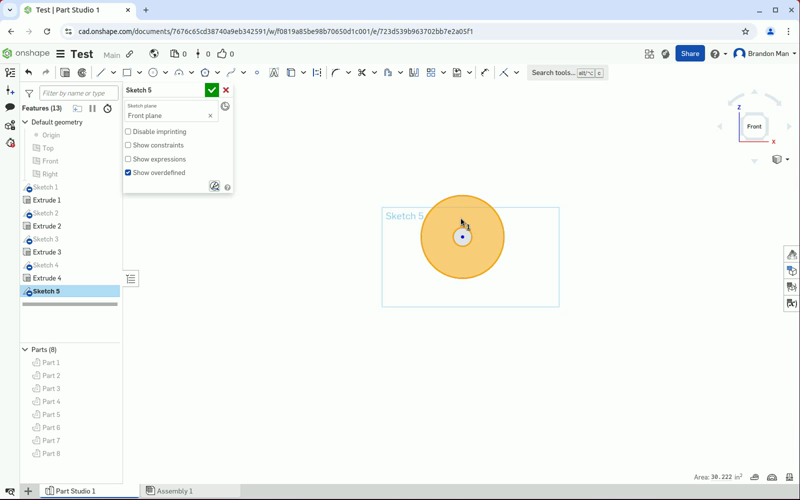
scroll(-6)
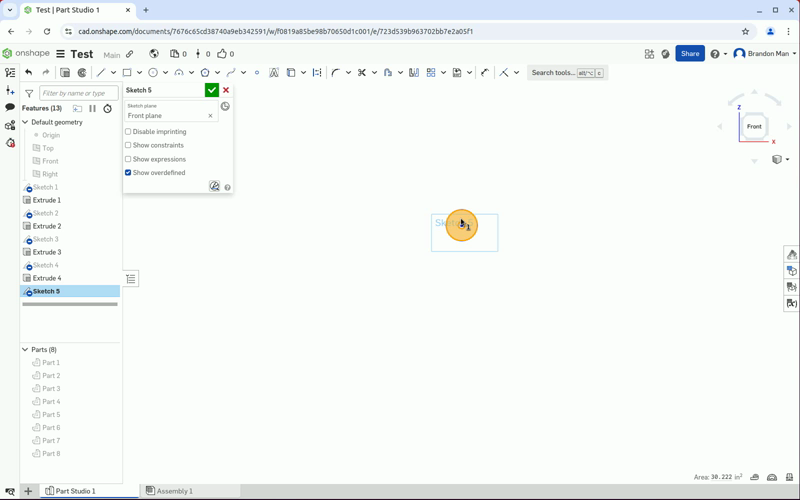
mouse_move(73, 352)
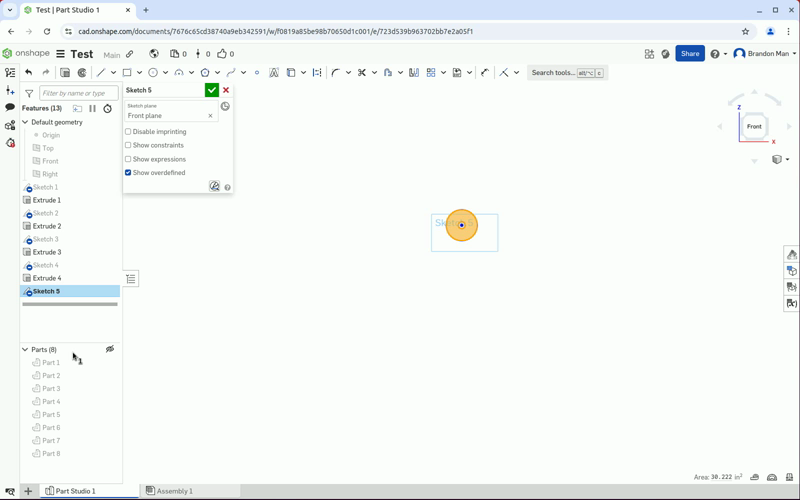
key(shift+y)
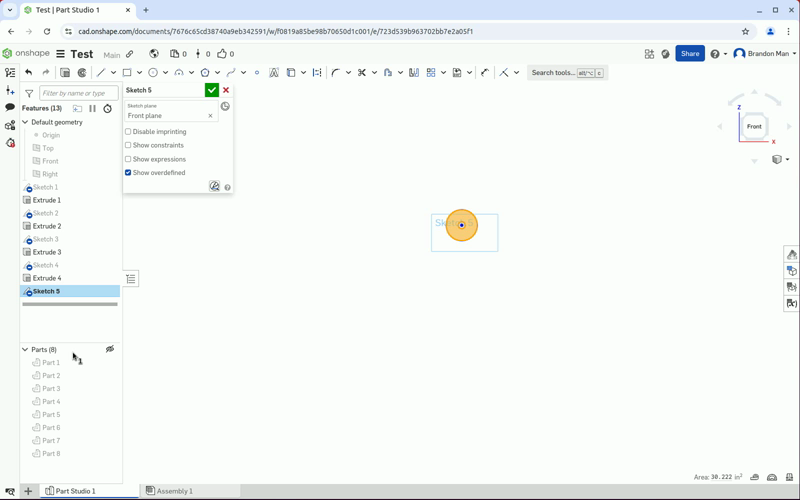
key(shift+e)
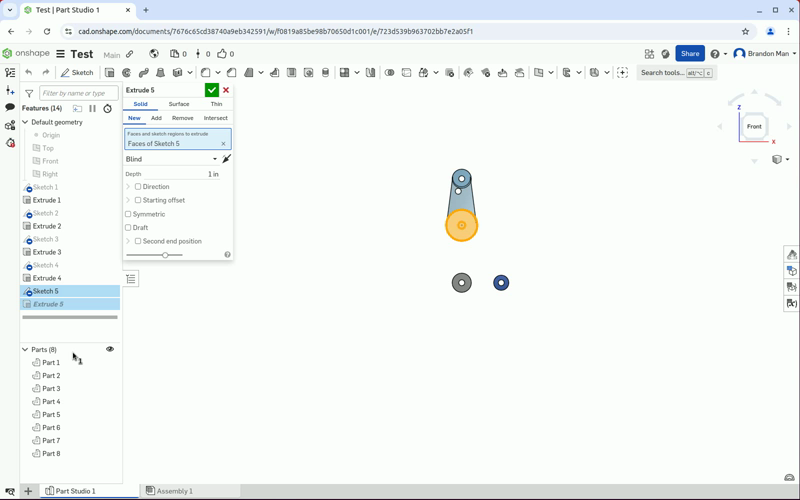
mouse_move(143, 106)
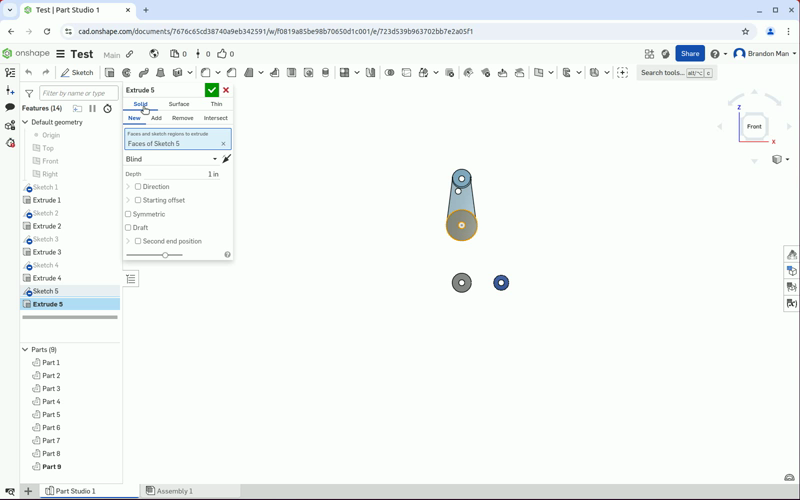
click(143, 106)
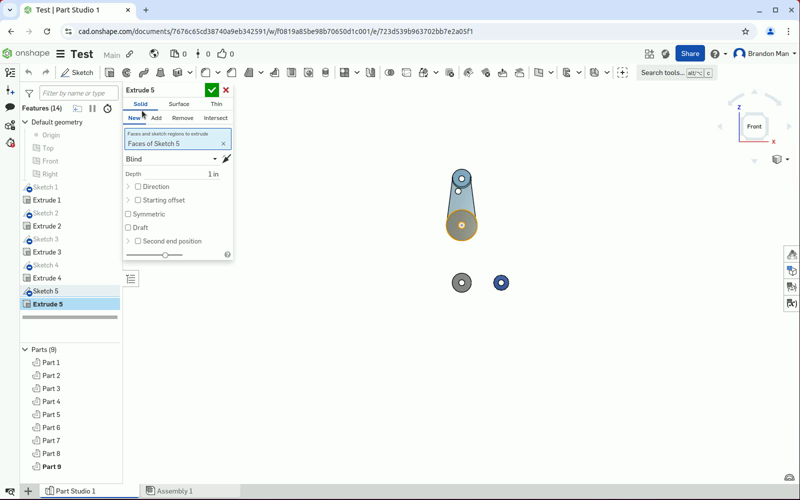
mouse_move(137, 120)
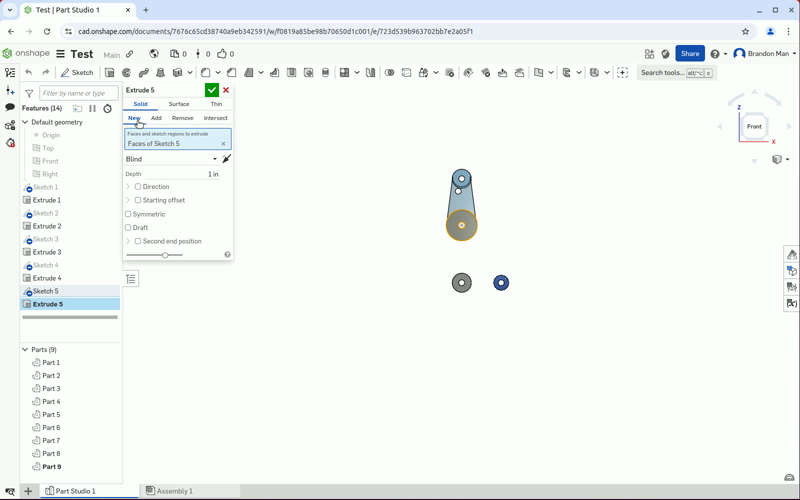
click(137, 120)
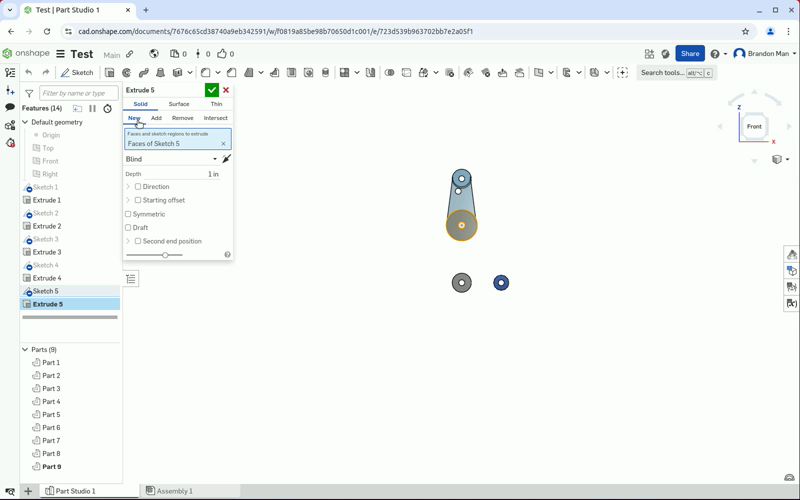
key(tab, 4)
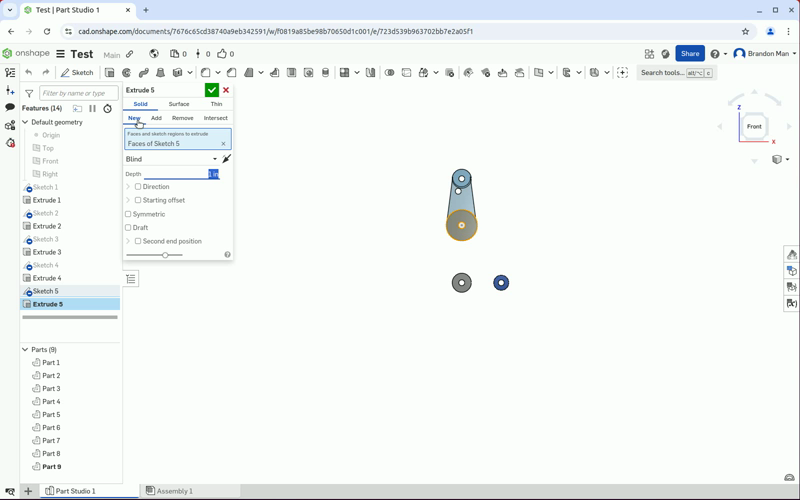
text(0.481)
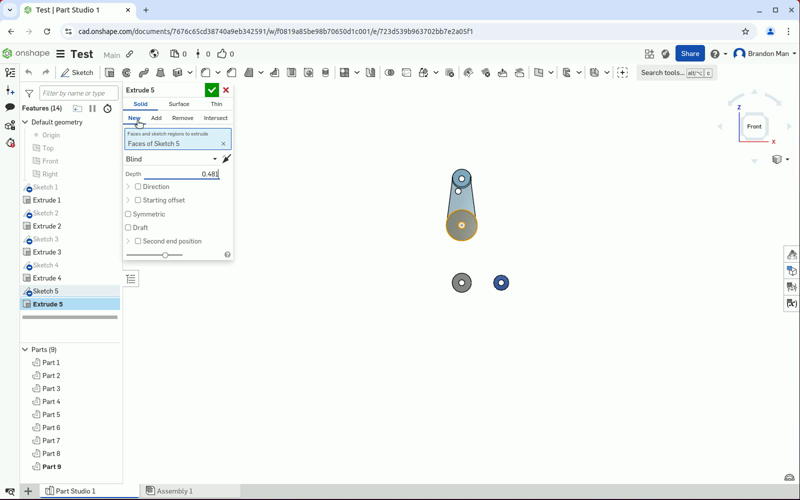
key(enter)
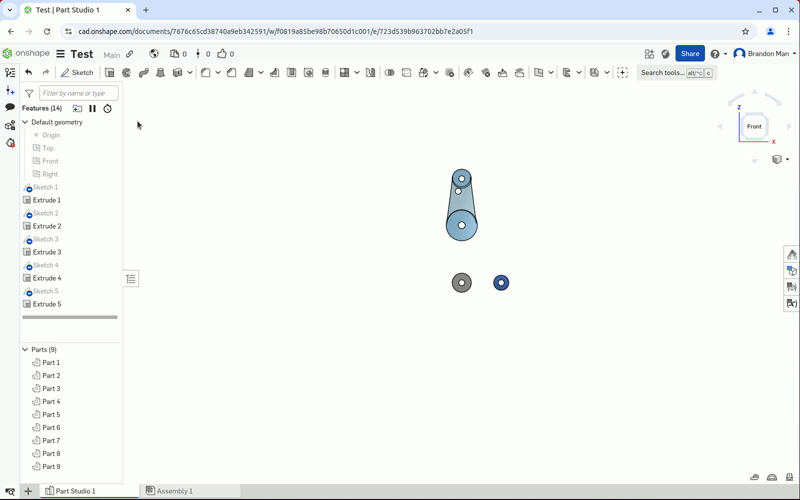
key(shift+h)
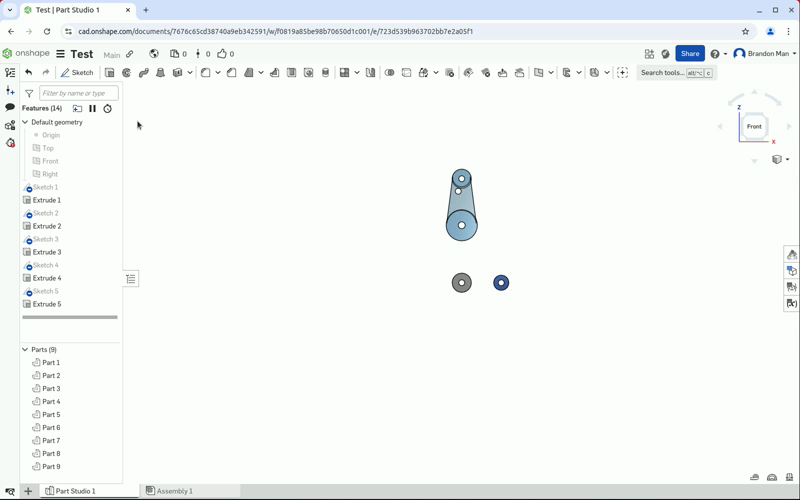
key(shift+h)
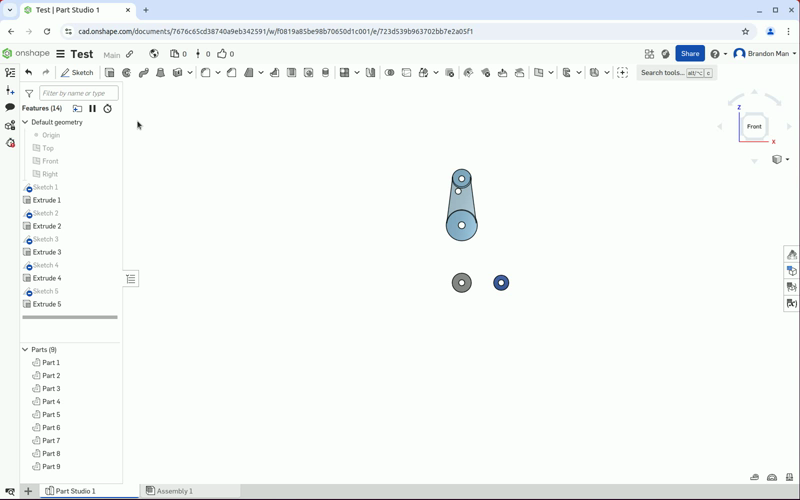
mouse_move(73, 189)
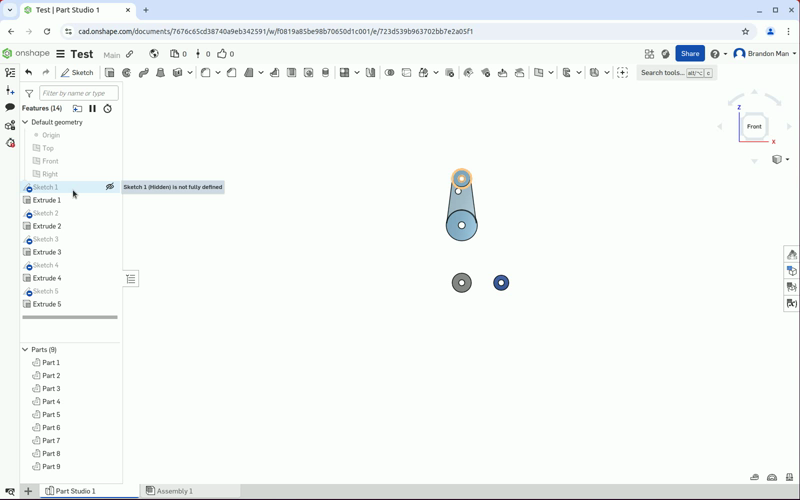
click(73, 189)
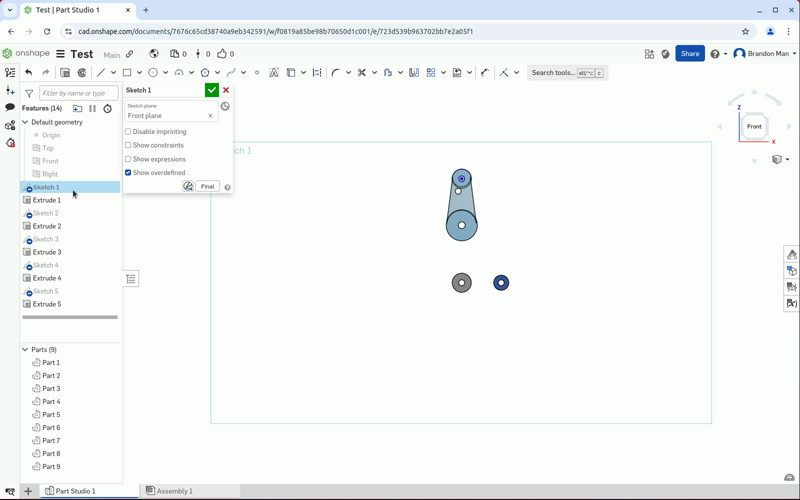
mouse_move(229, 92)
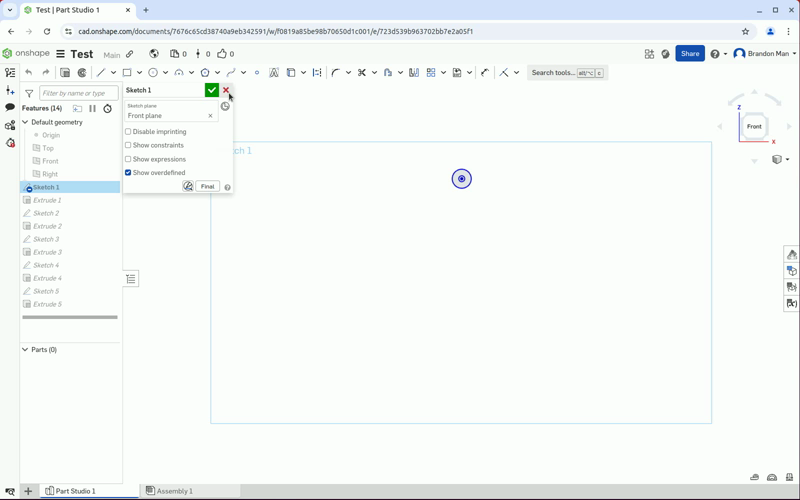
click(229, 92)
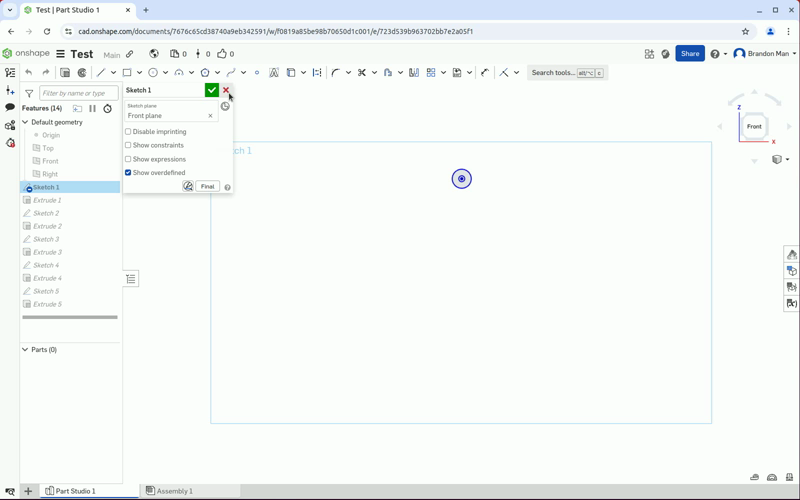
key(shift+s)
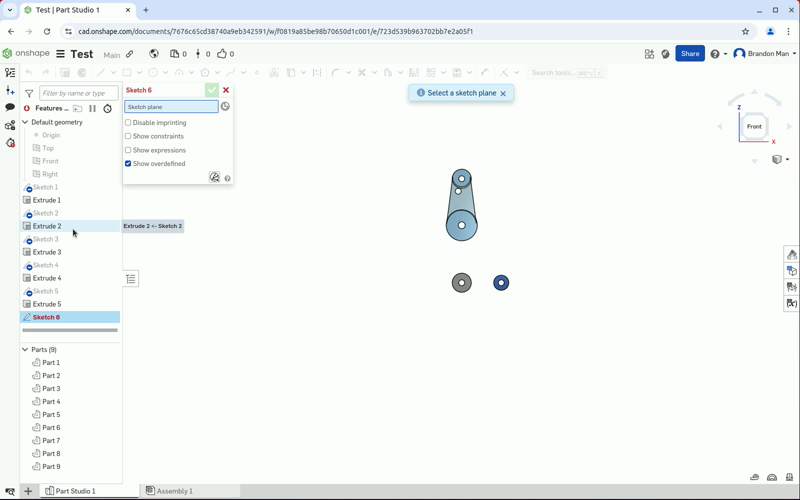
scroll(3)
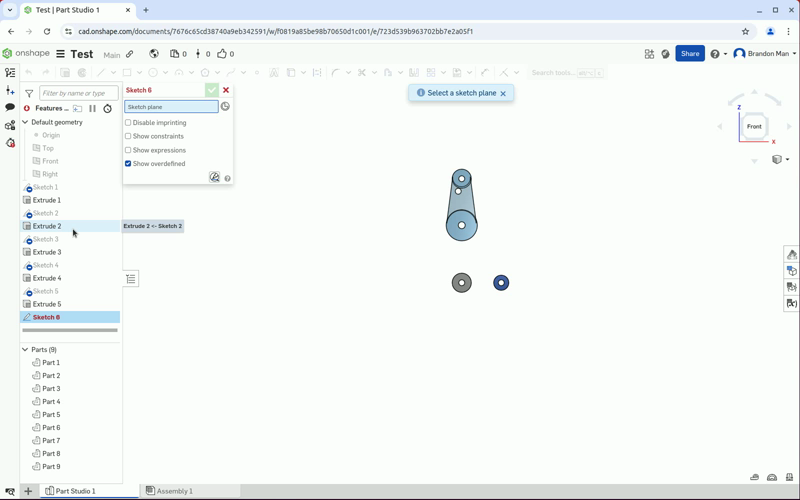
mouse_move(73, 163)
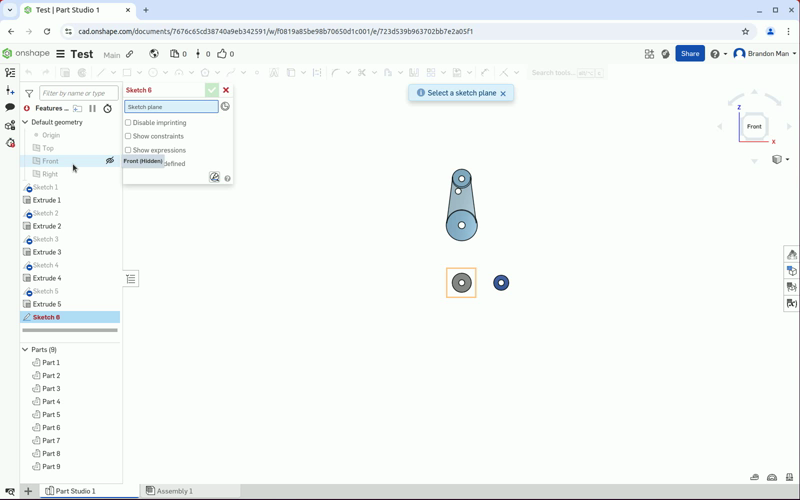
click(73, 163)
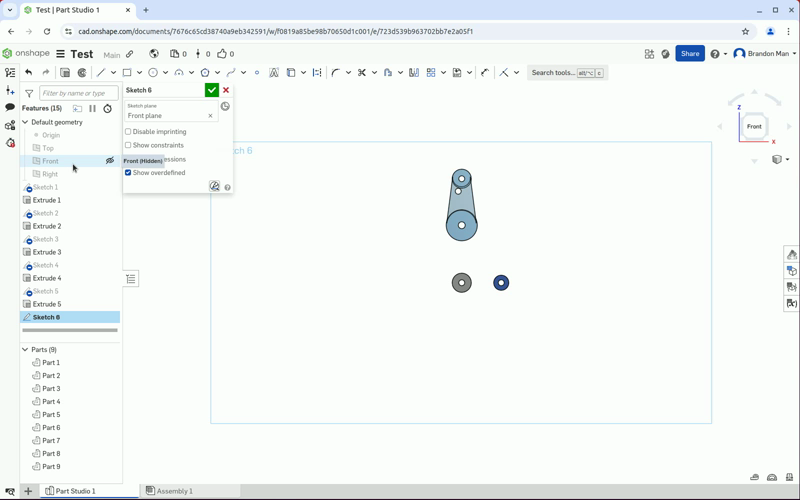
mouse_move(73, 352)
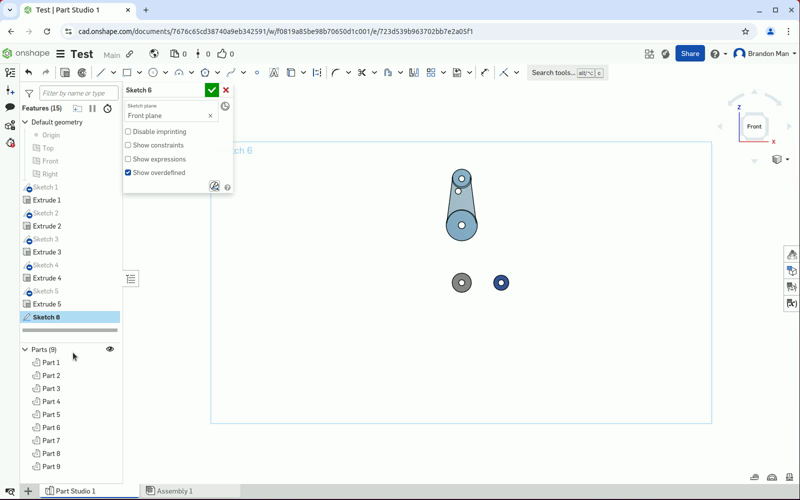
key(y)
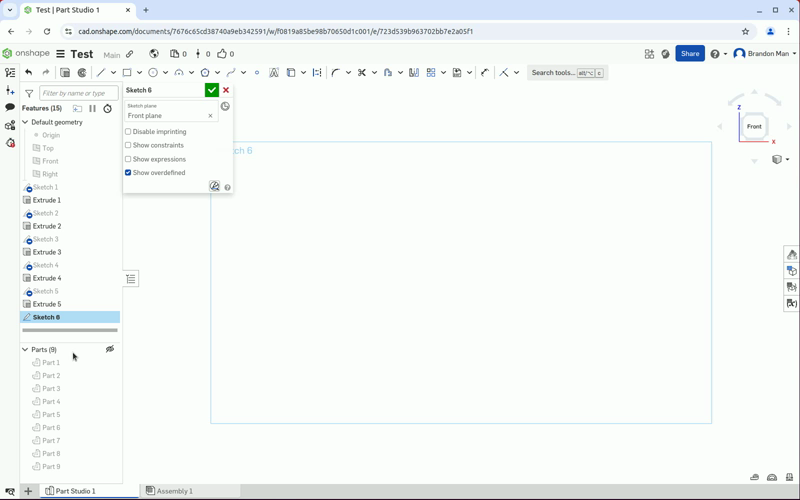
key(l)
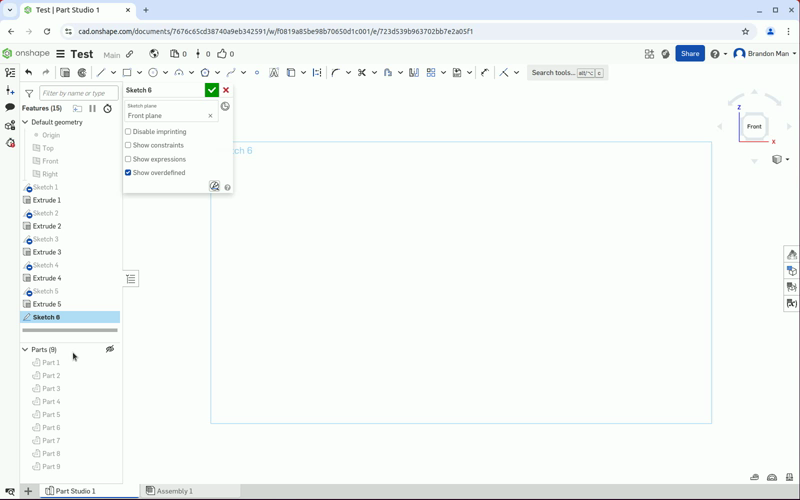
key_down(shift)
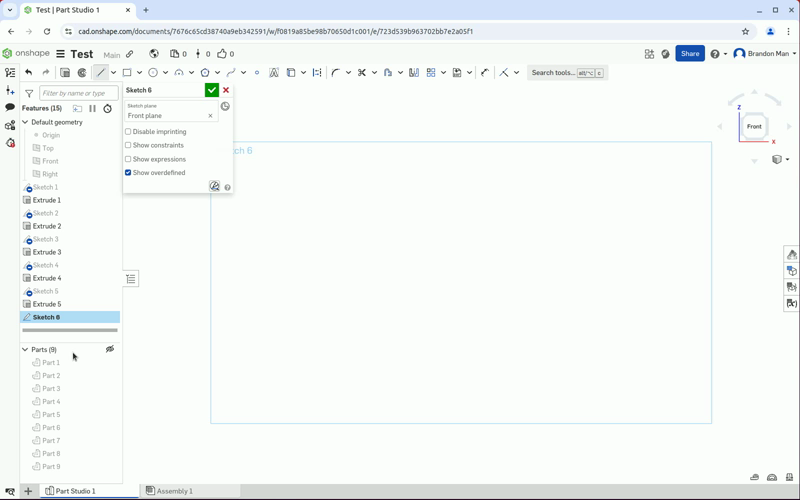
mouse_move(446, 226)
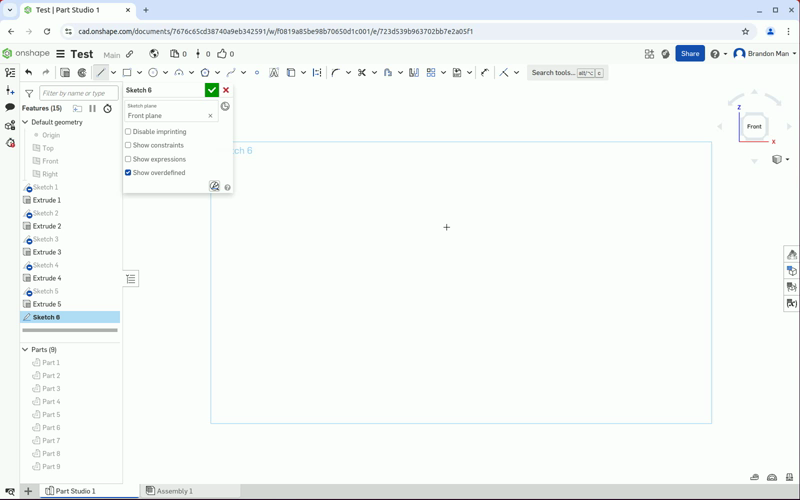
click(446, 226)
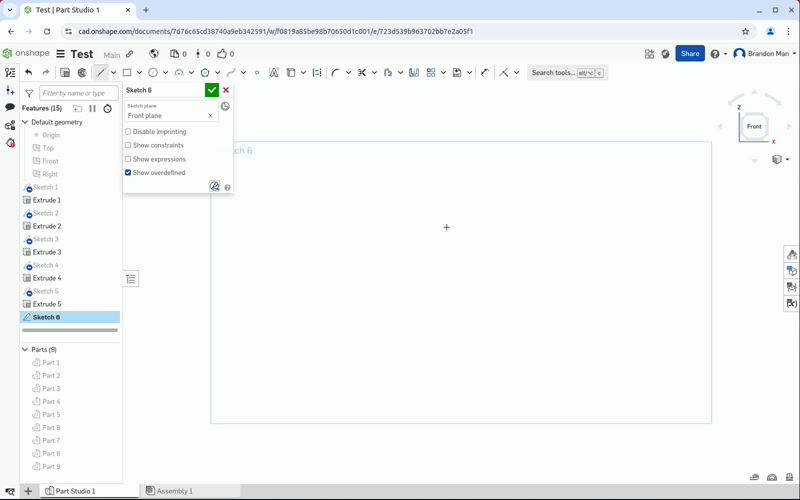
key_up(shift)
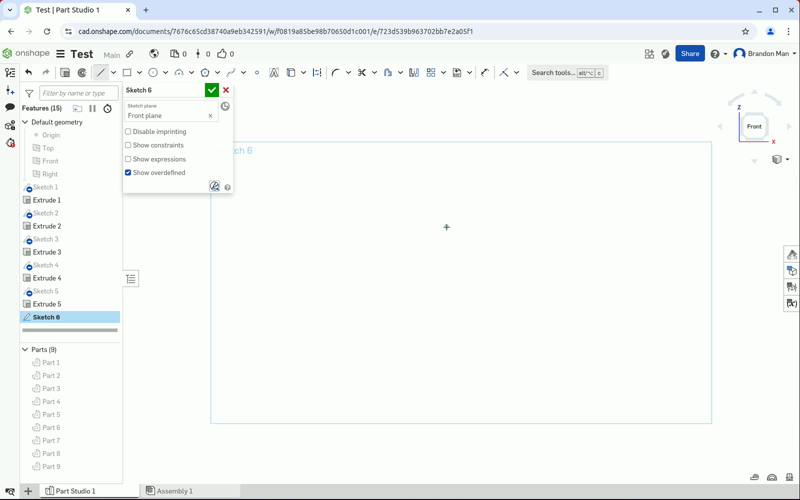
key_down(shift)
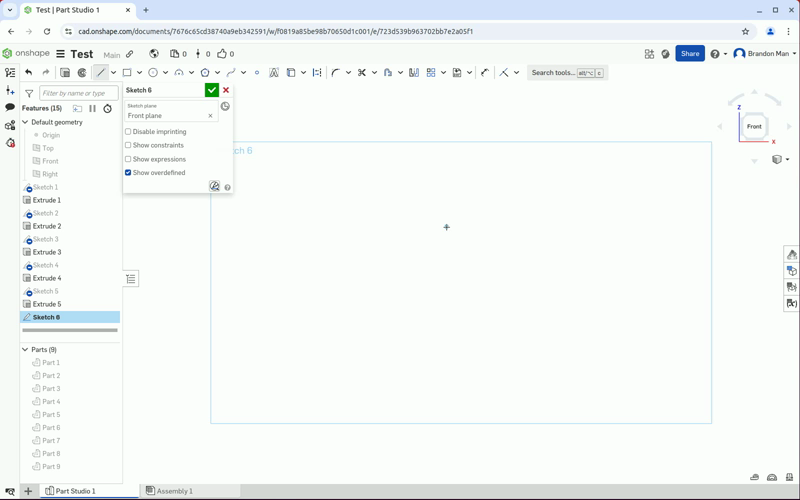
mouse_move(476, 226)
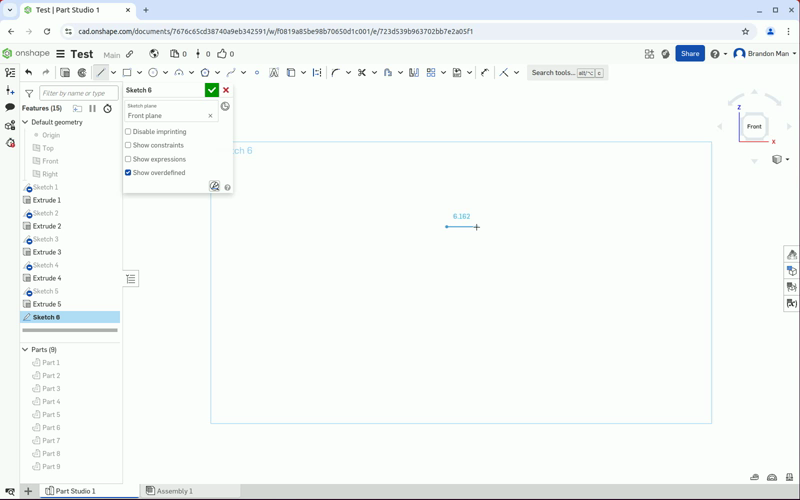
mouse_move(452, 284)
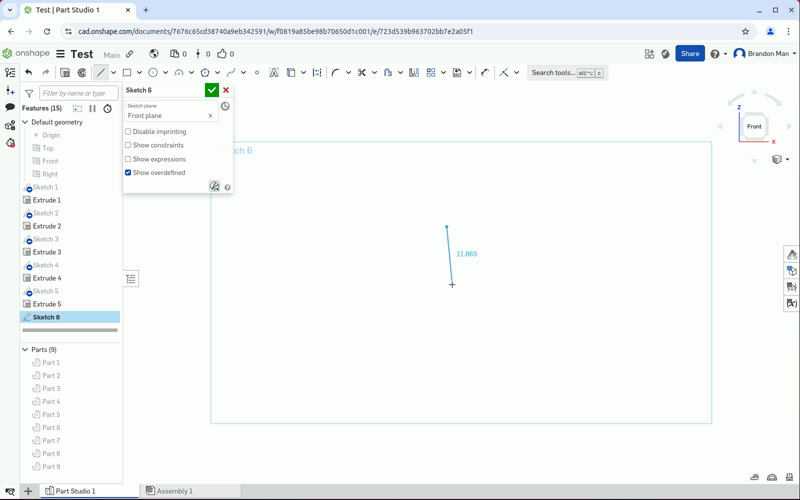
click(452, 284)
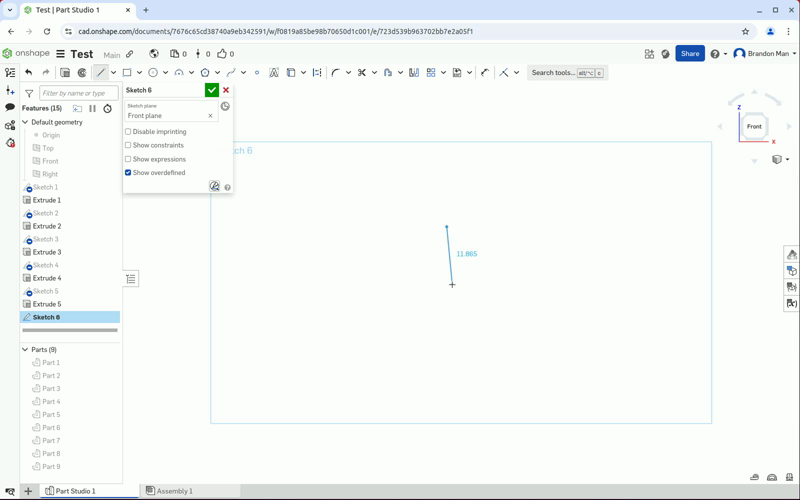
key_up(shift)
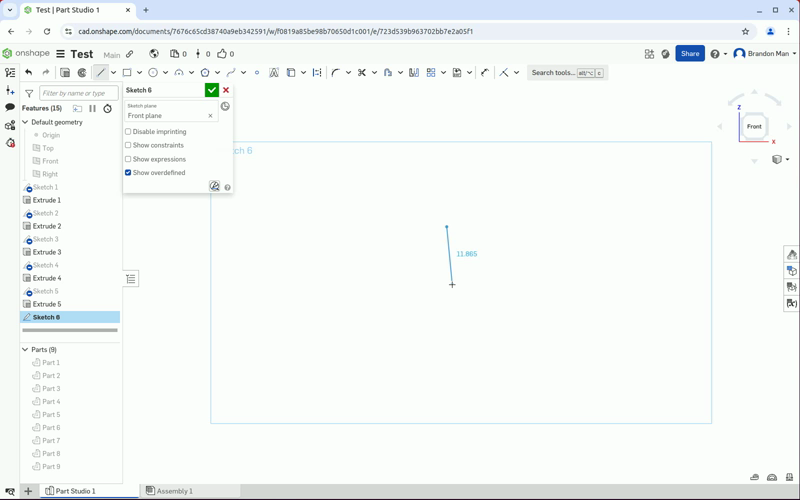
key(esc)
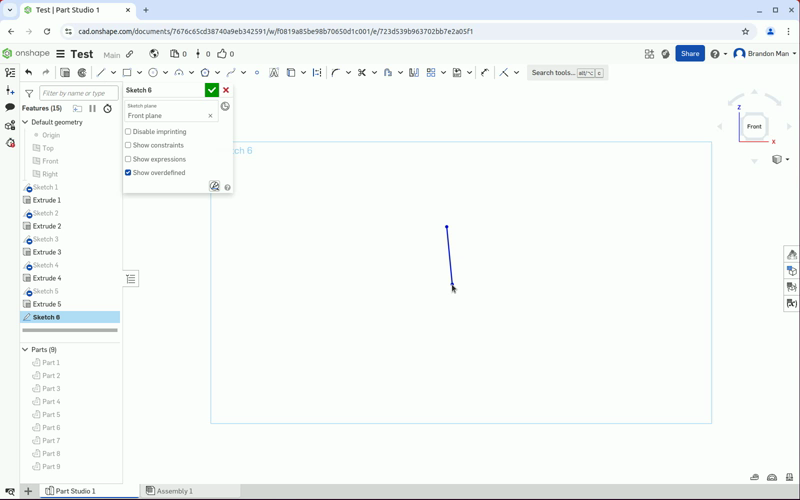
key(a)
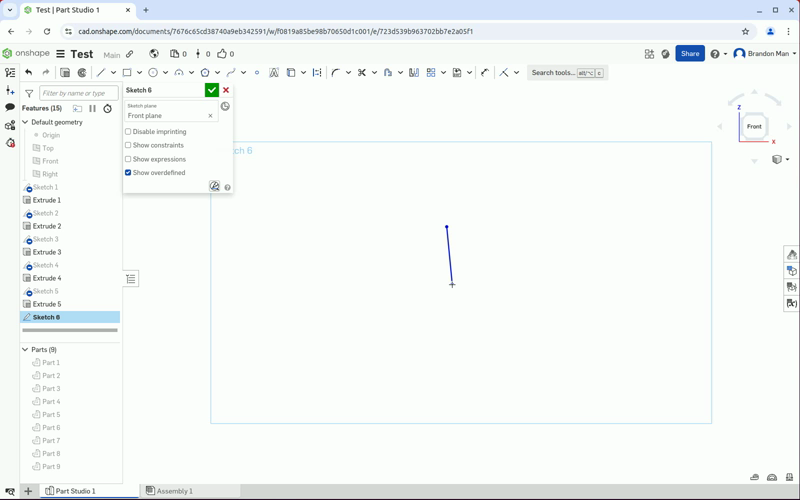
mouse_move(452, 284)
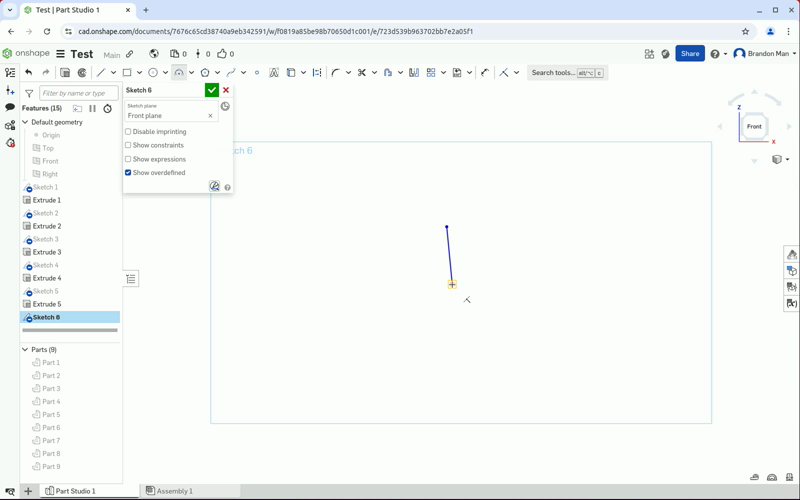
click(452, 284)
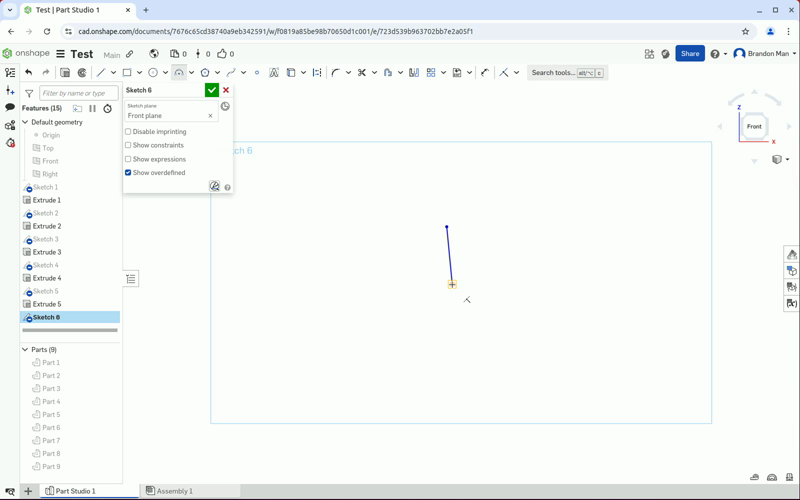
key_down(shift)
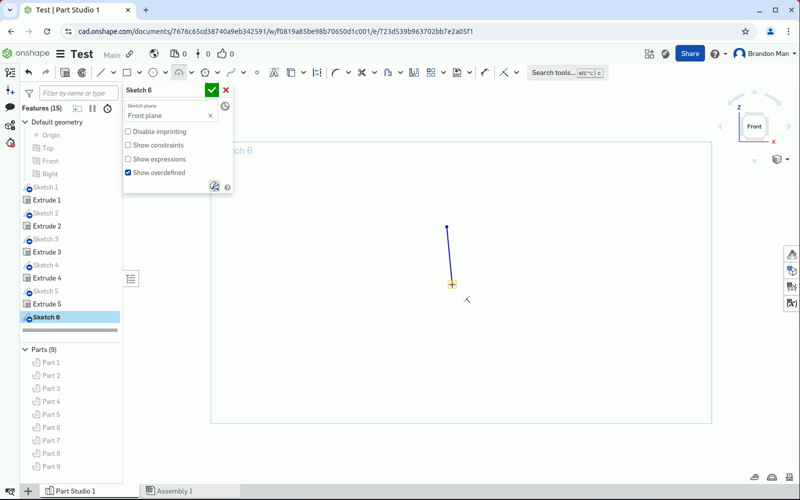
mouse_move(461, 291)
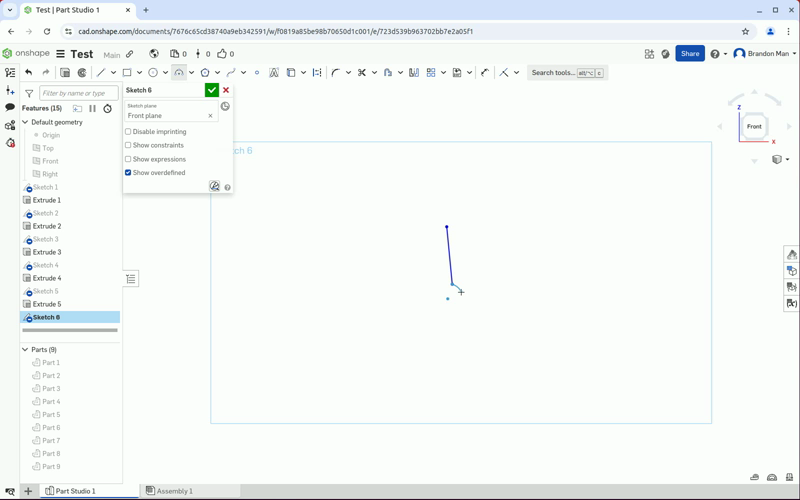
click(461, 291)
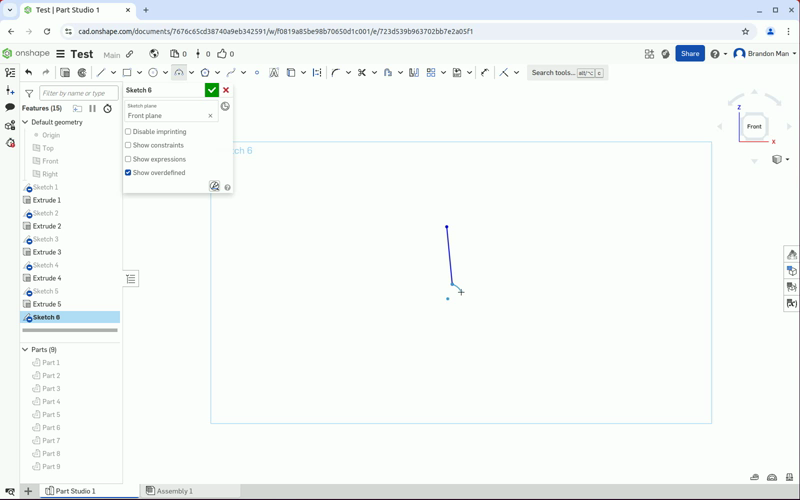
mouse_move(466, 276)
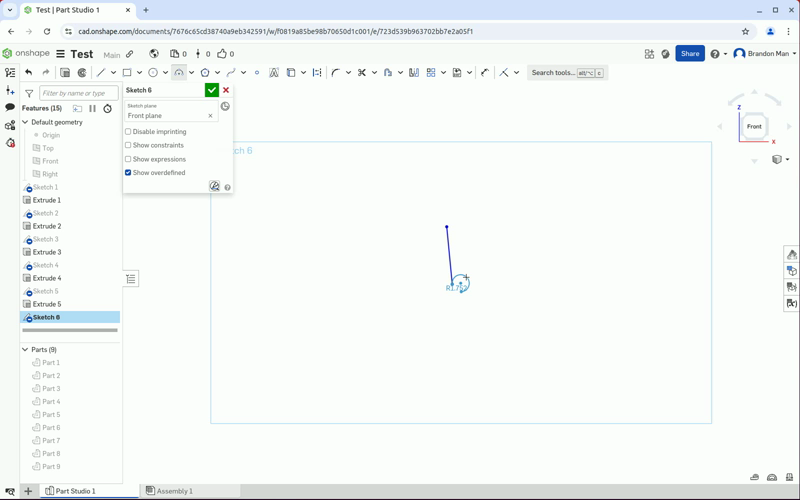
click(466, 276)
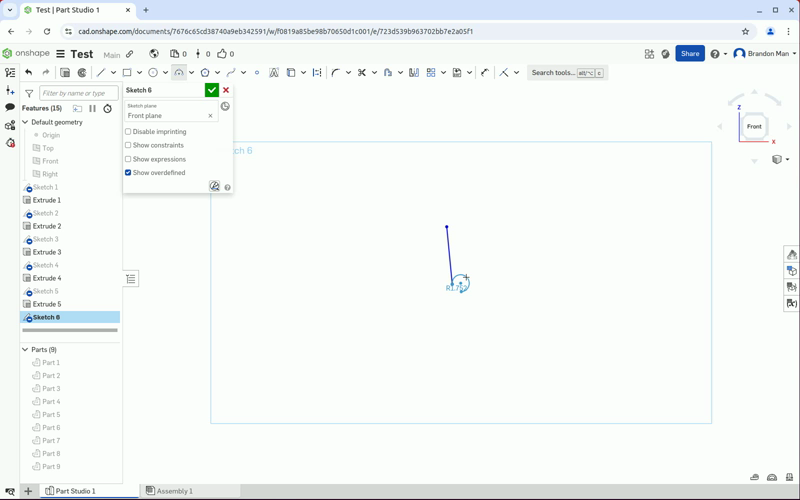
key_up(shift)
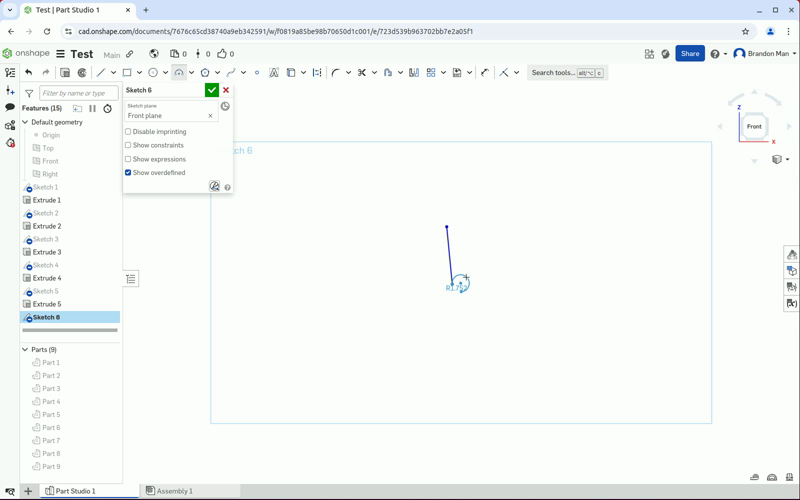
key(esc)
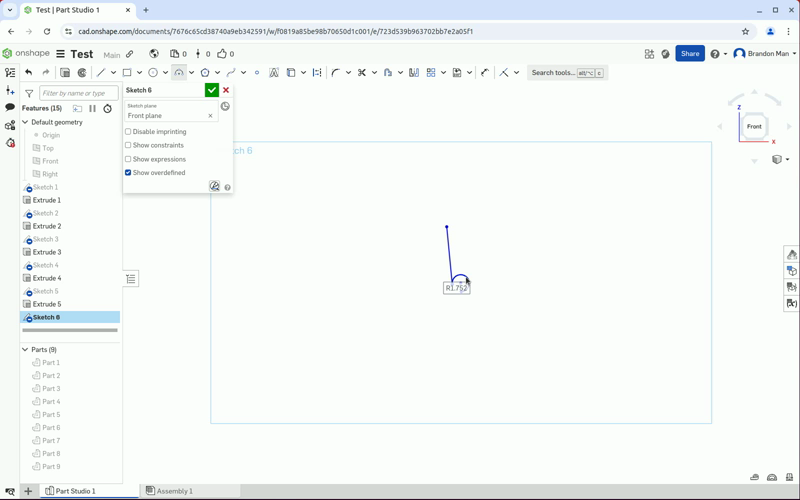
key(l)
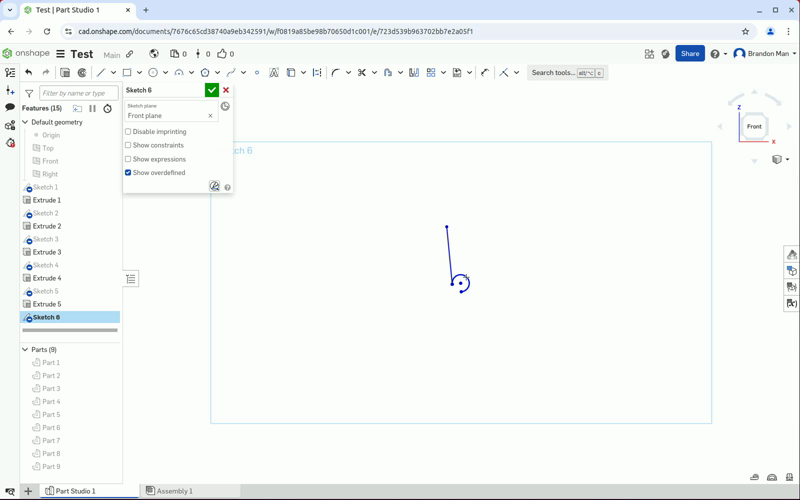
mouse_move(461, 291)
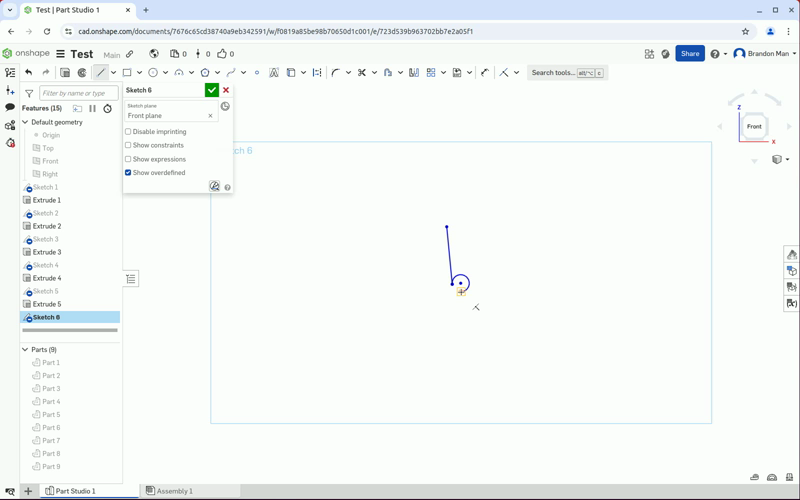
click(461, 291)
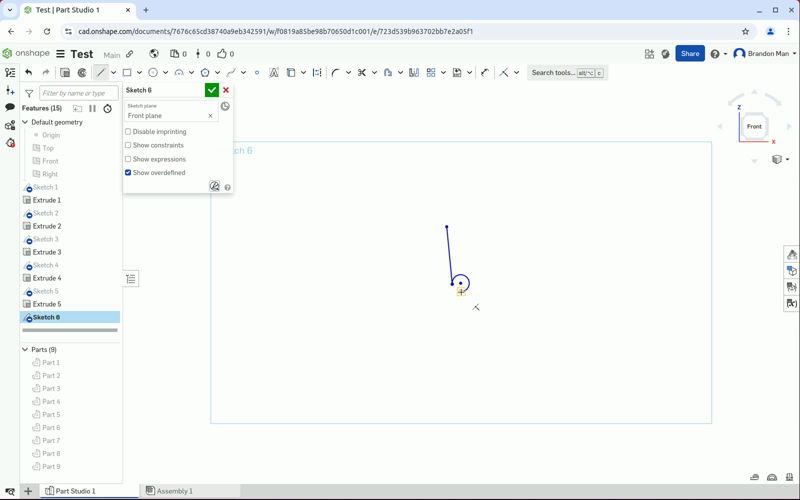
key_down(shift)
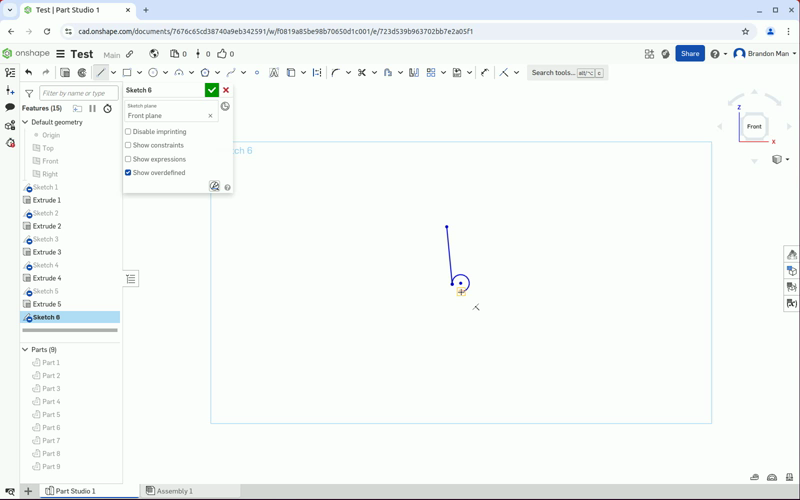
mouse_move(491, 291)
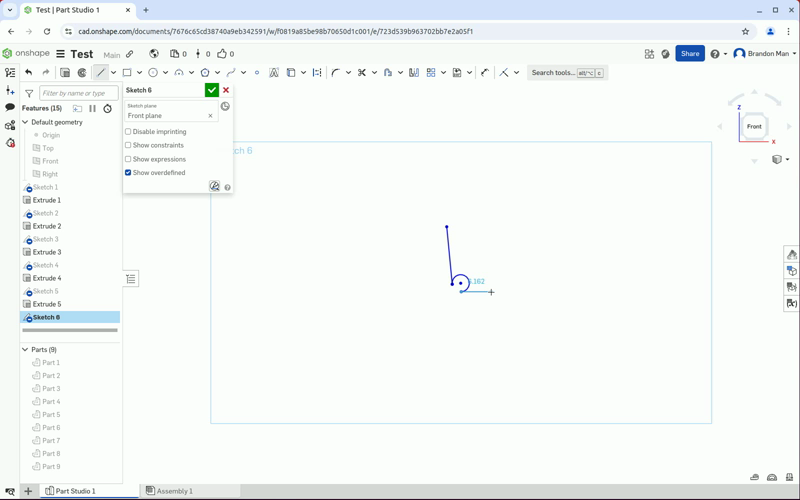
mouse_move(502, 290)
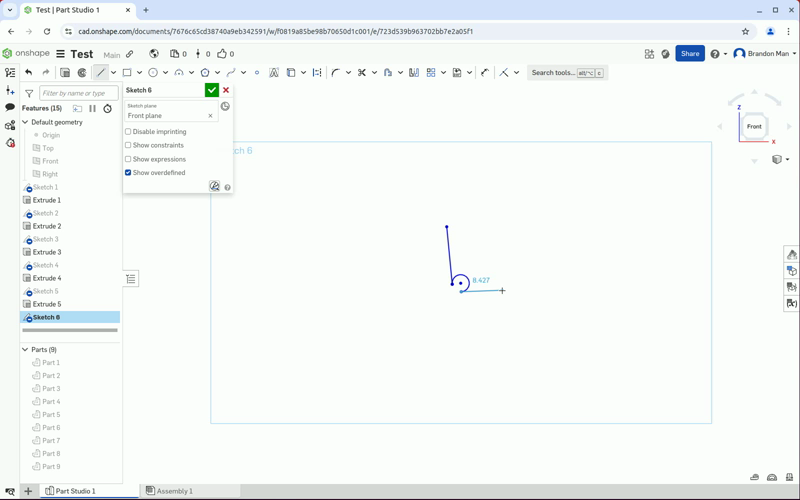
click(502, 290)
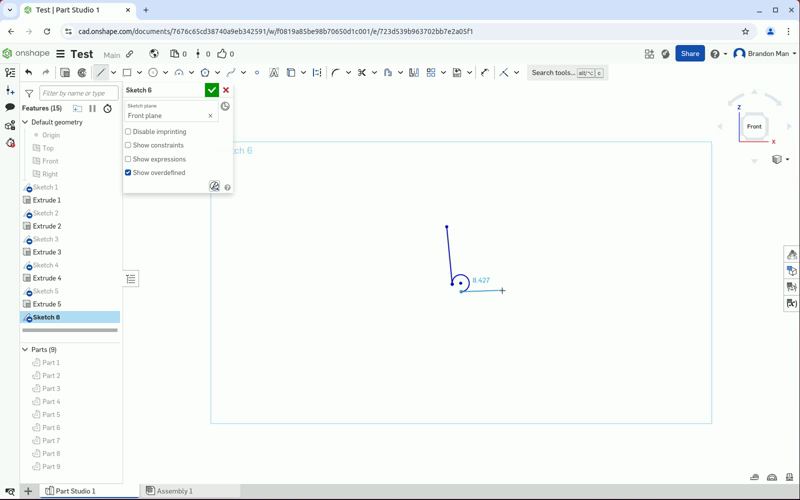
key_up(shift)
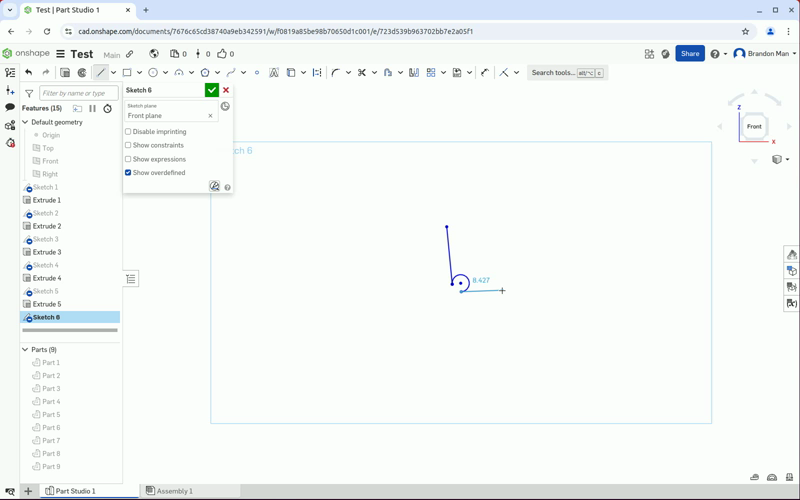
key(esc)
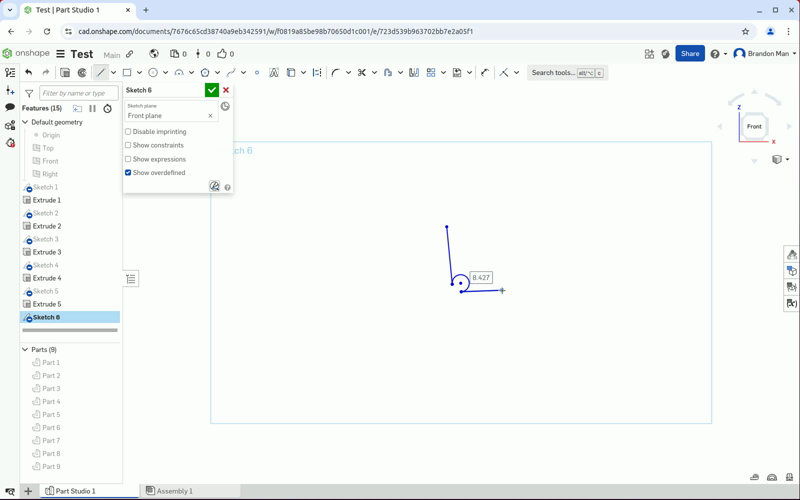
key(a)
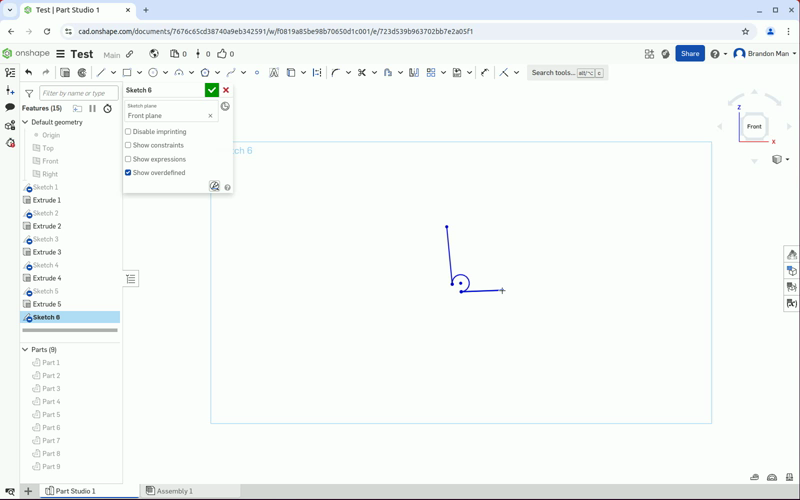
mouse_move(502, 290)
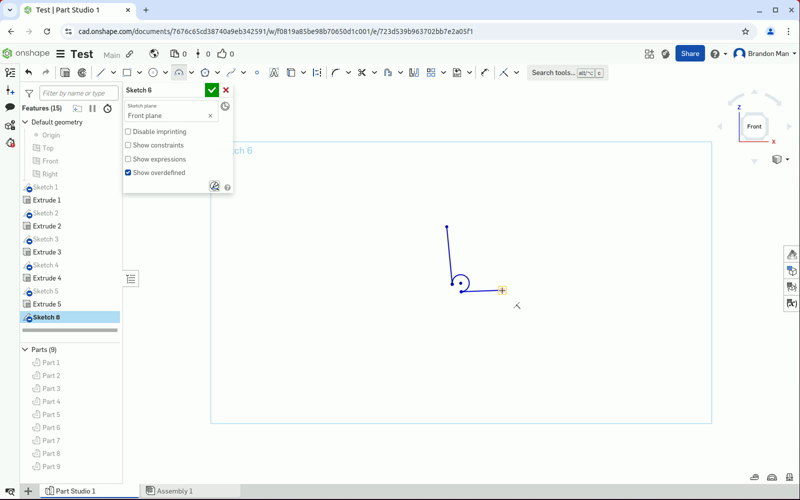
click(502, 290)
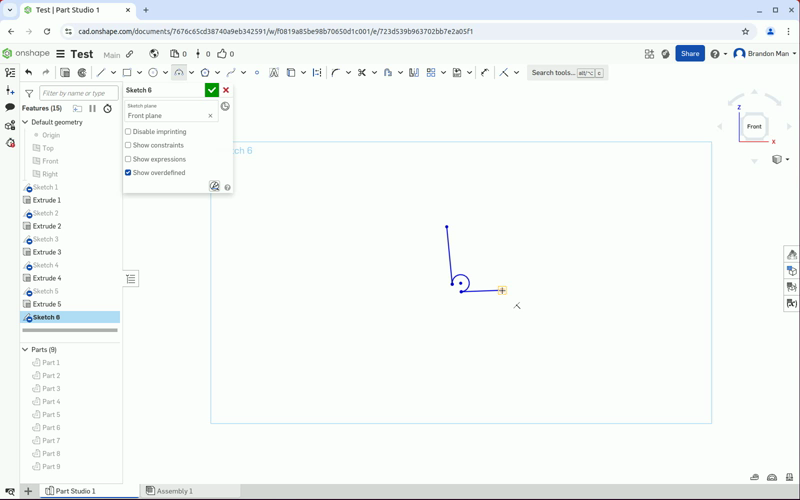
key_down(shift)
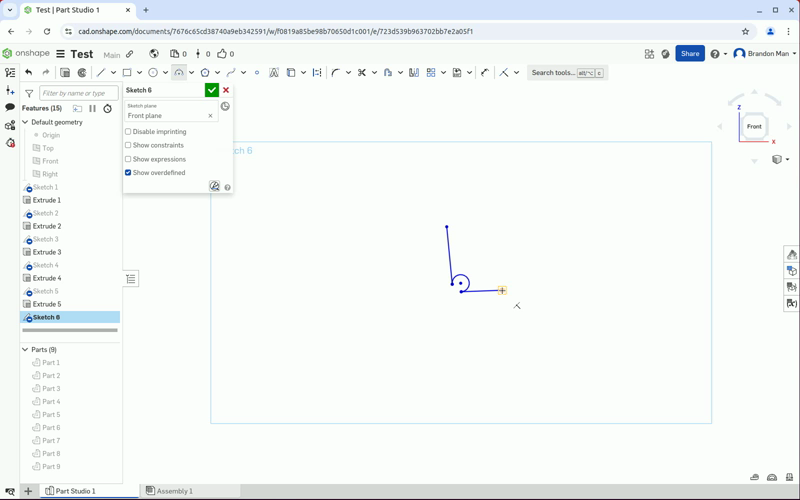
mouse_move(502, 276)
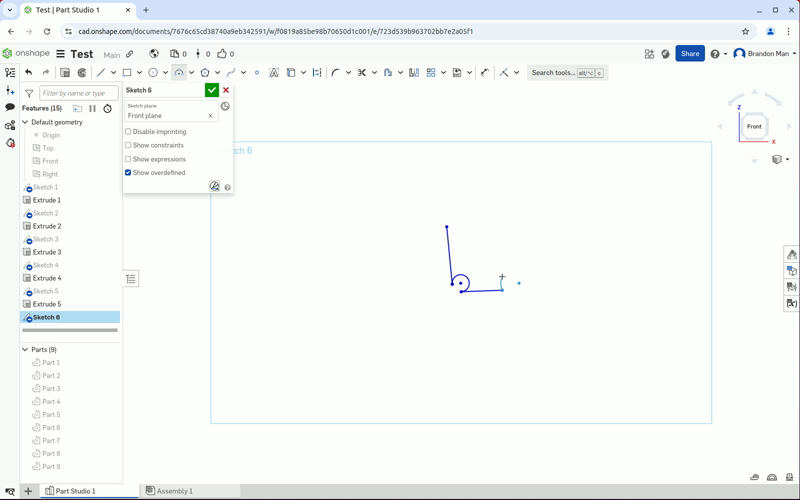
click(502, 276)
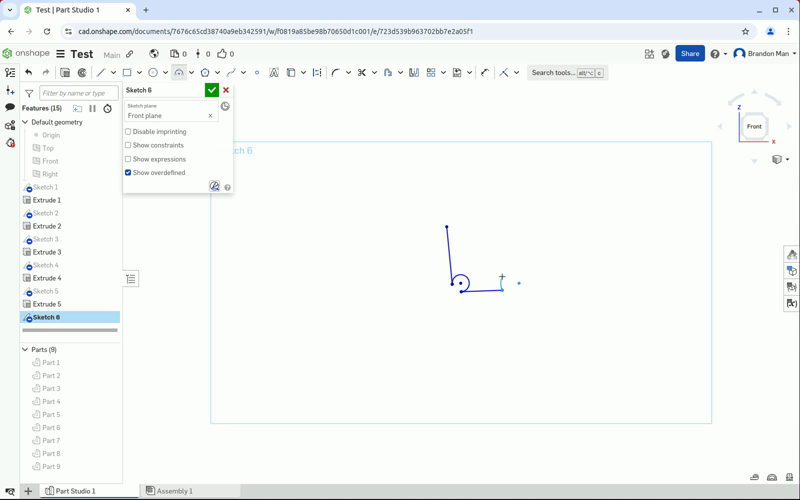
mouse_move(494, 282)
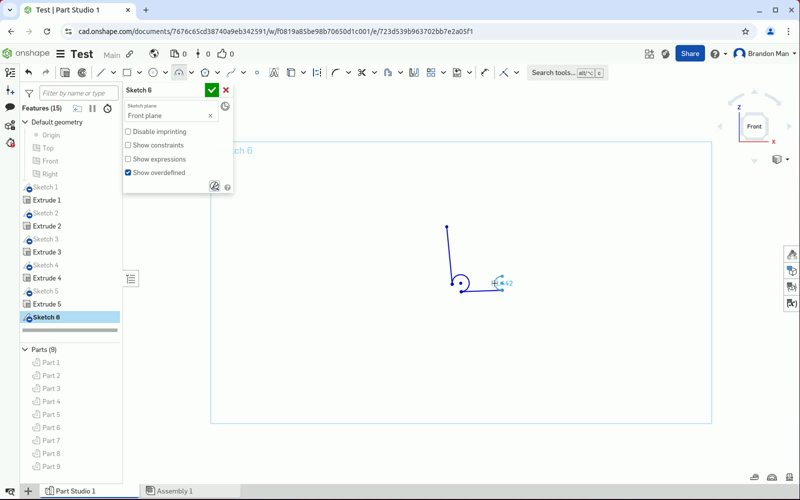
click(494, 282)
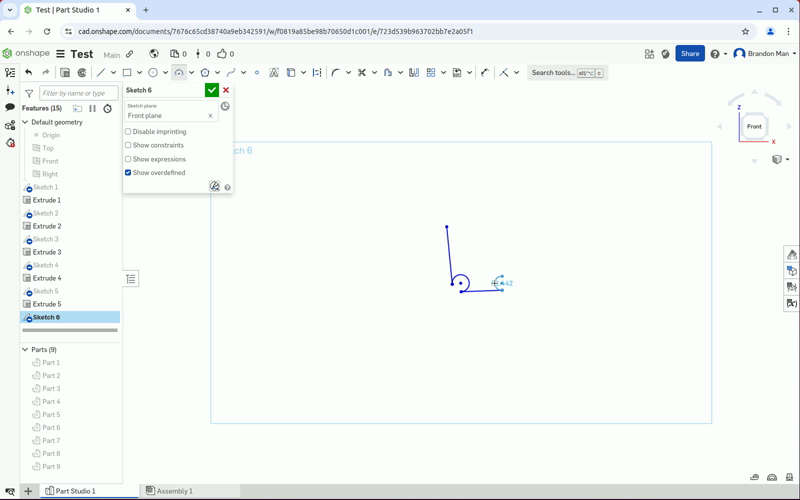
key_up(shift)
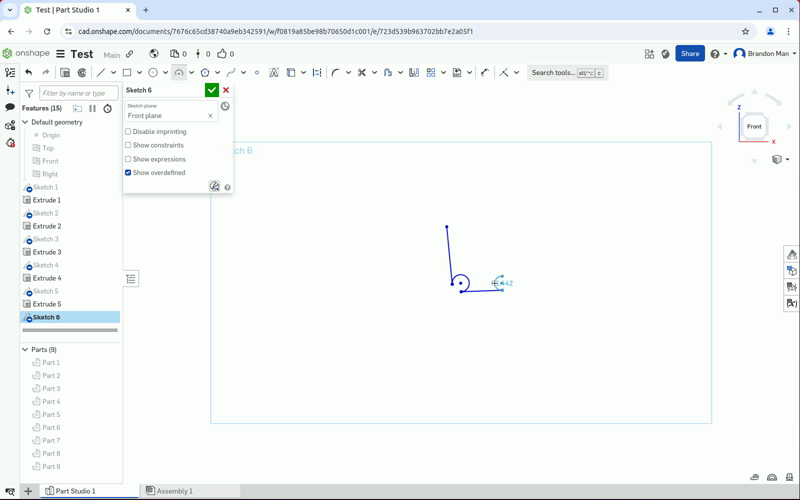
key(esc)
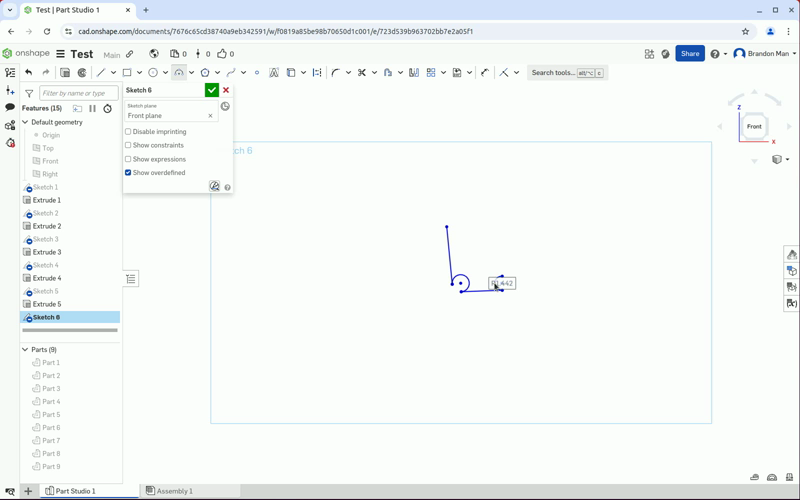
key(l)
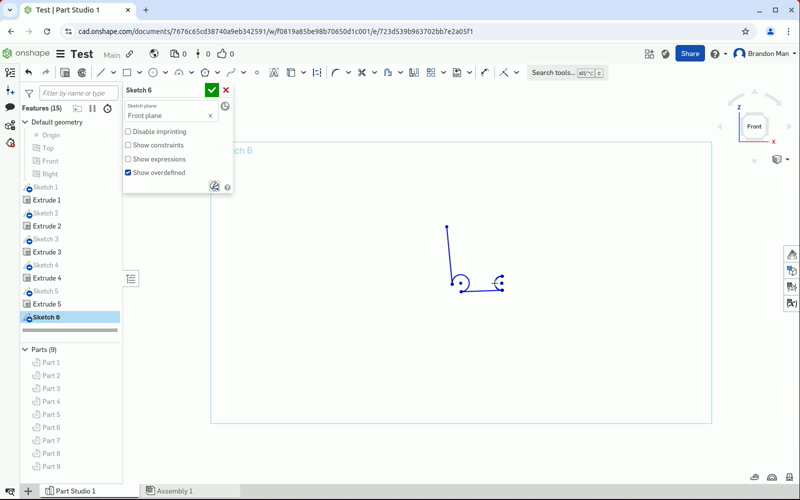
mouse_move(502, 276)
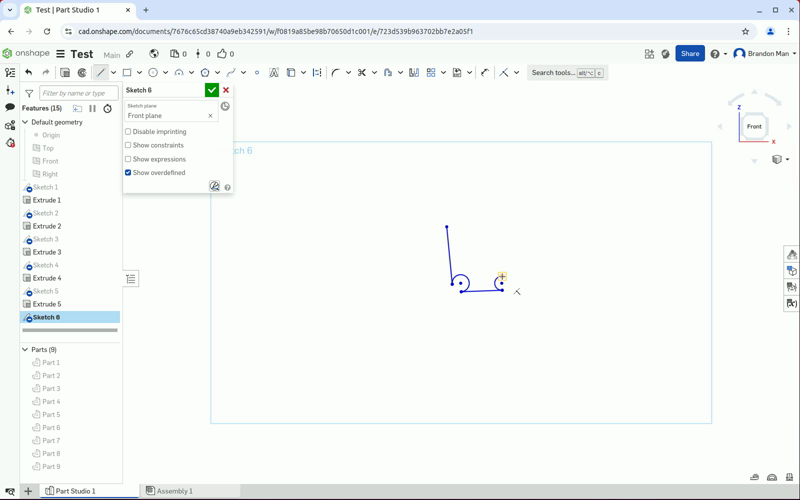
click(502, 276)
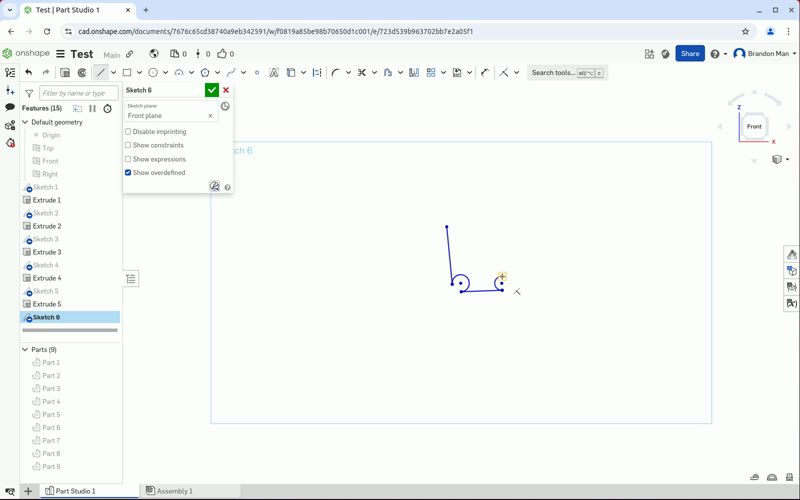
key_down(shift)
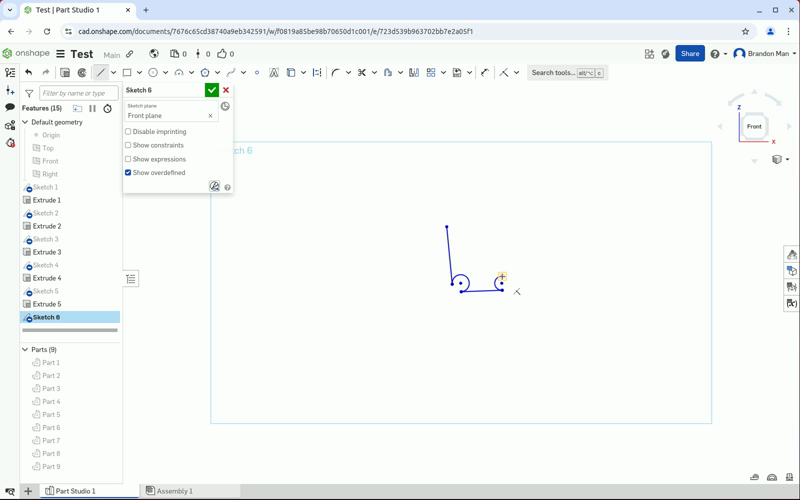
mouse_move(532, 276)
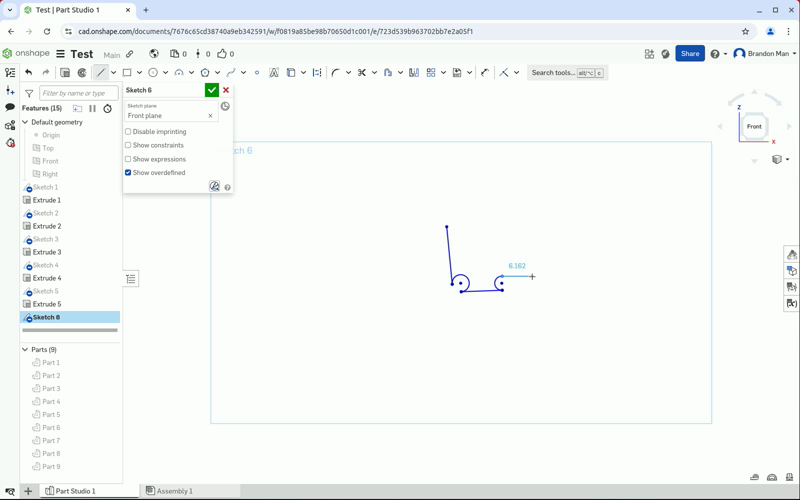
mouse_move(478, 275)
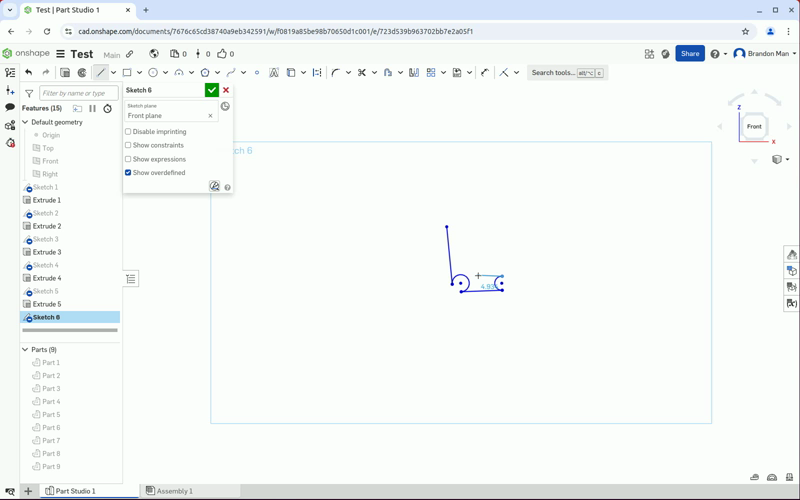
click(478, 275)
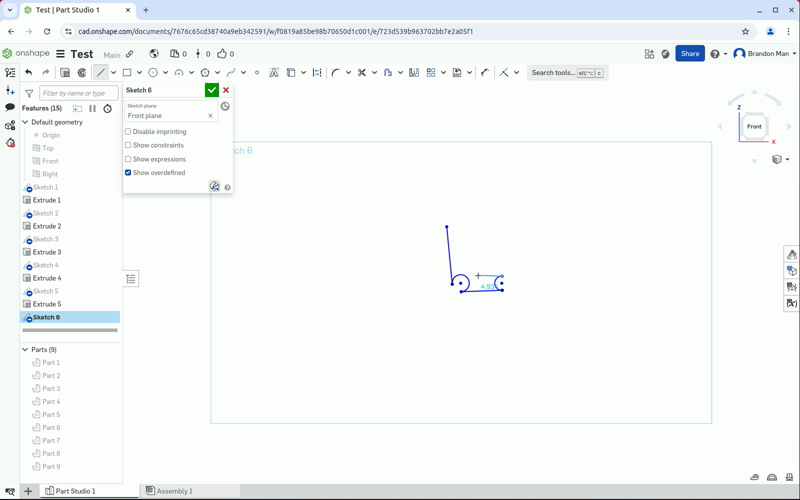
key_up(shift)
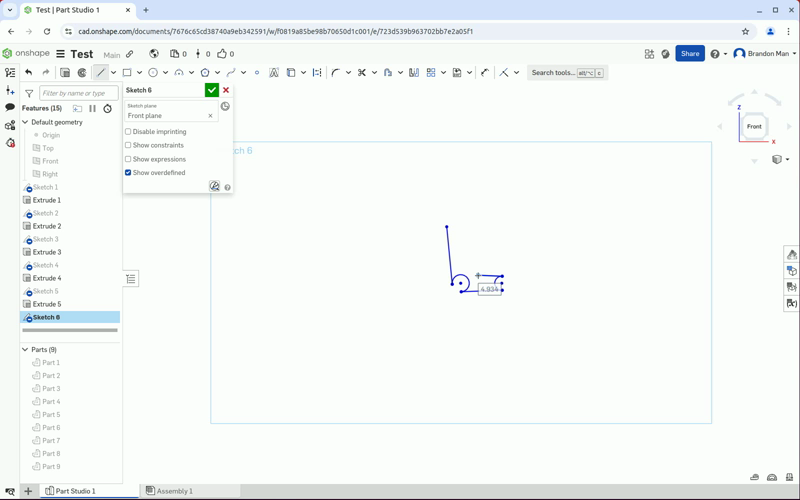
key(esc)
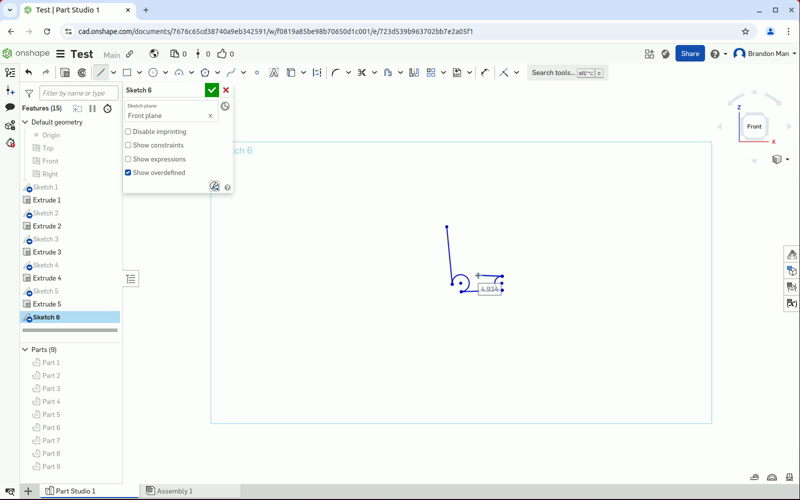
key(a)
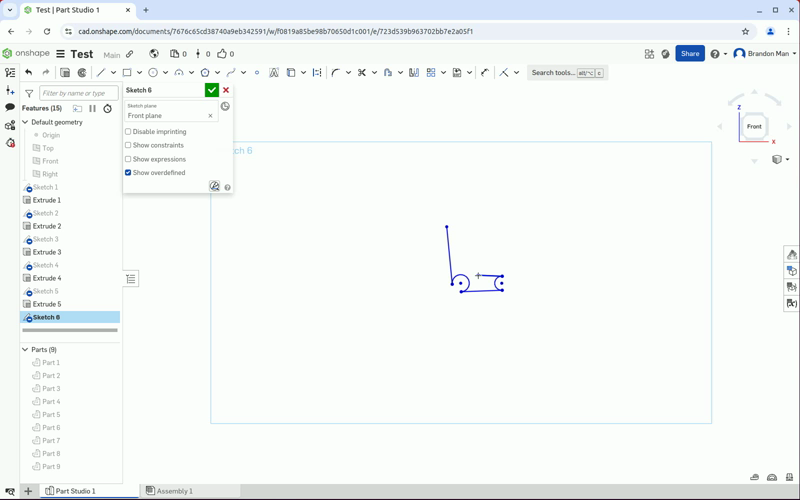
mouse_move(478, 275)
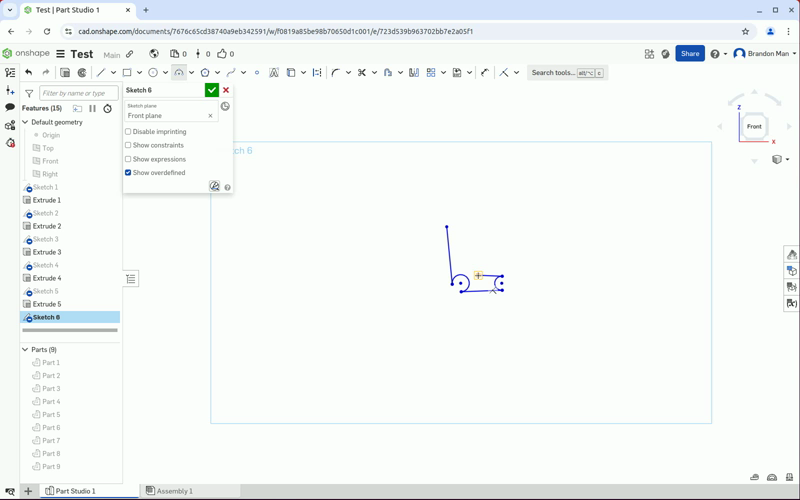
click(478, 275)
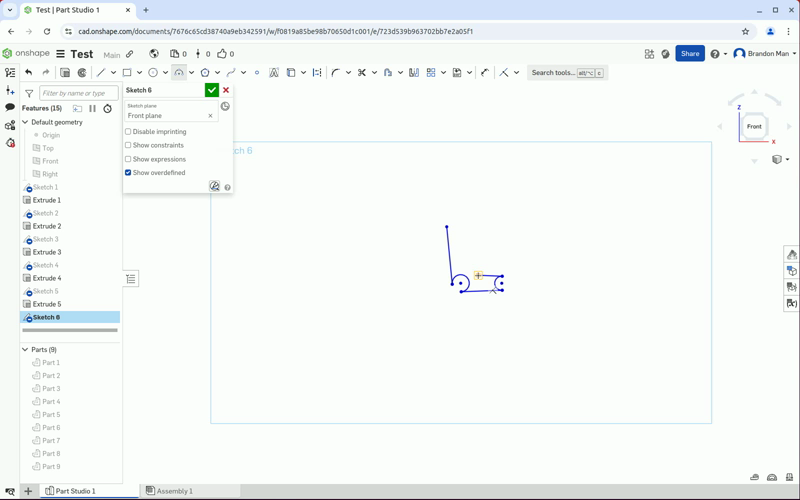
key_down(shift)
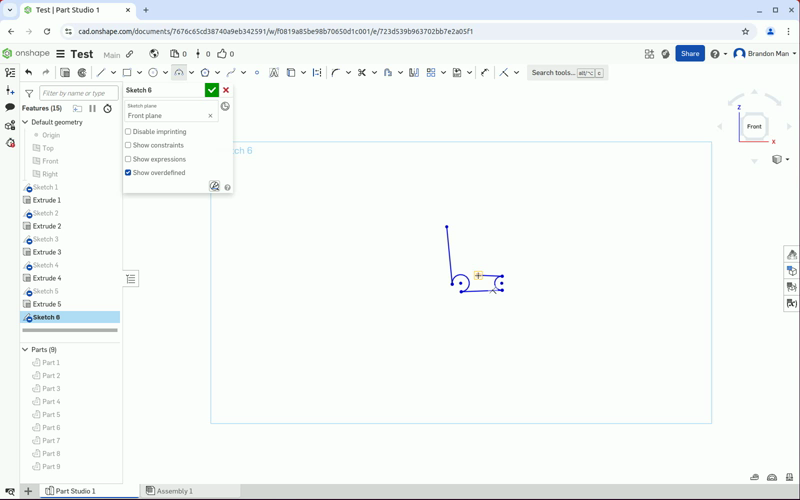
mouse_move(471, 267)
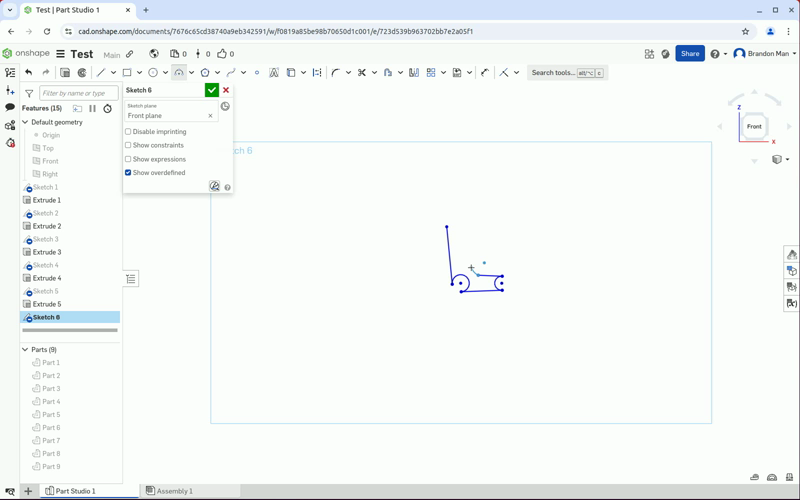
click(471, 267)
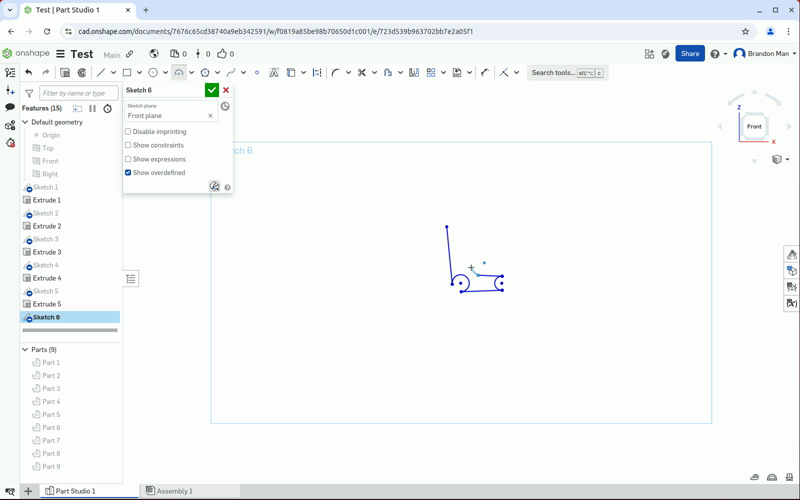
mouse_move(472, 272)
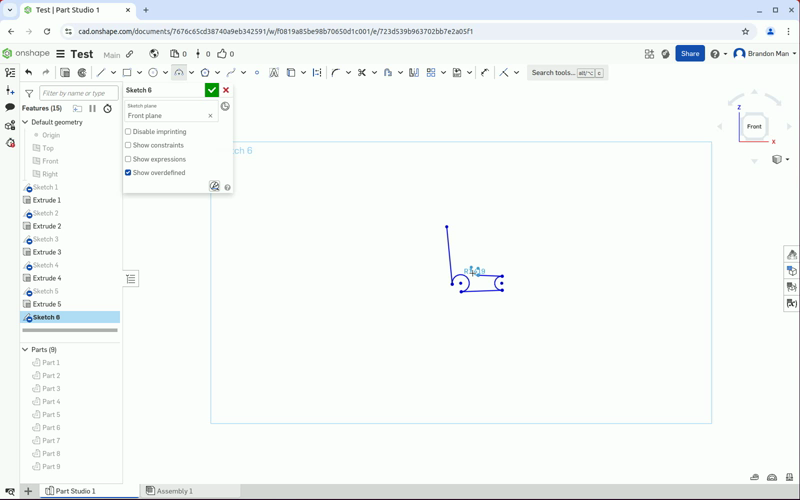
click(472, 272)
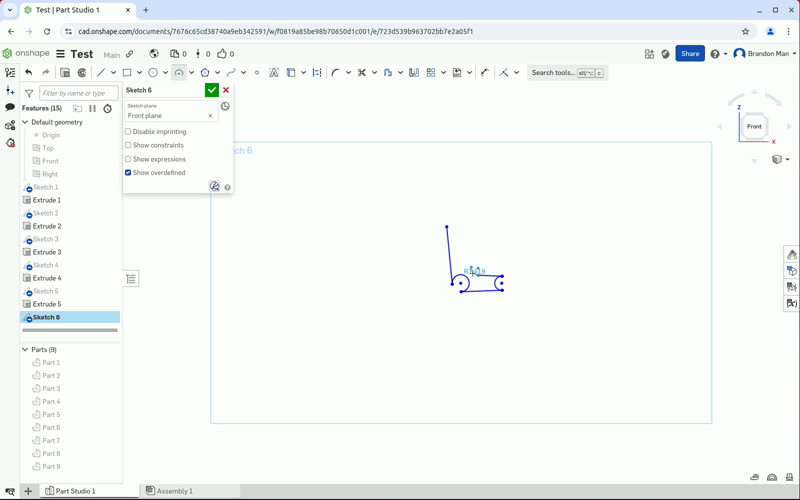
key_up(shift)
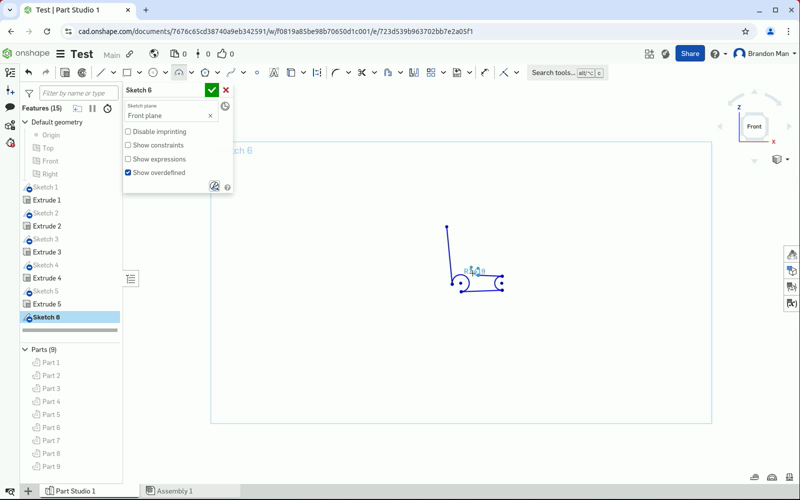
key(esc)
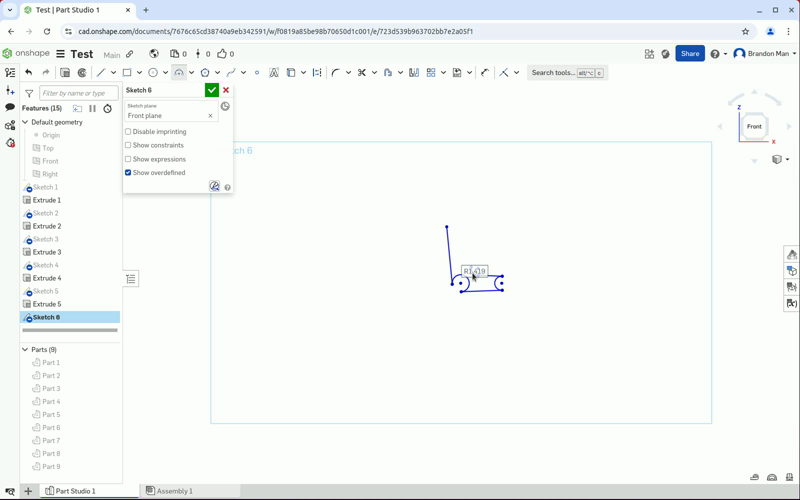
key(l)
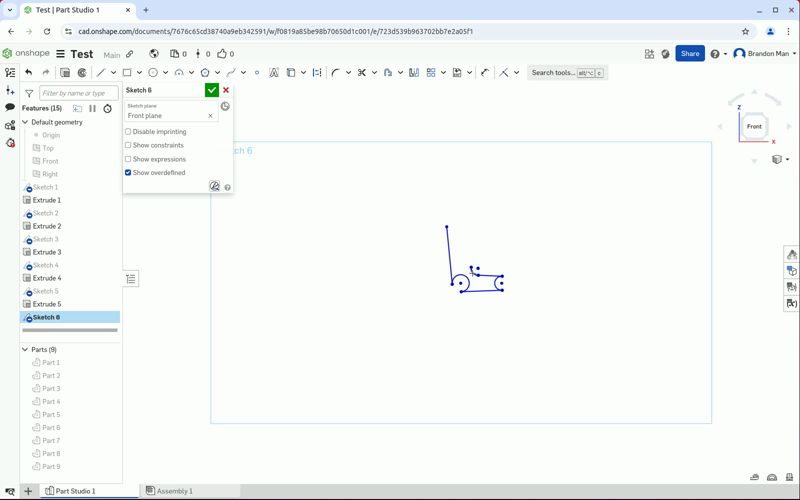
mouse_move(471, 267)
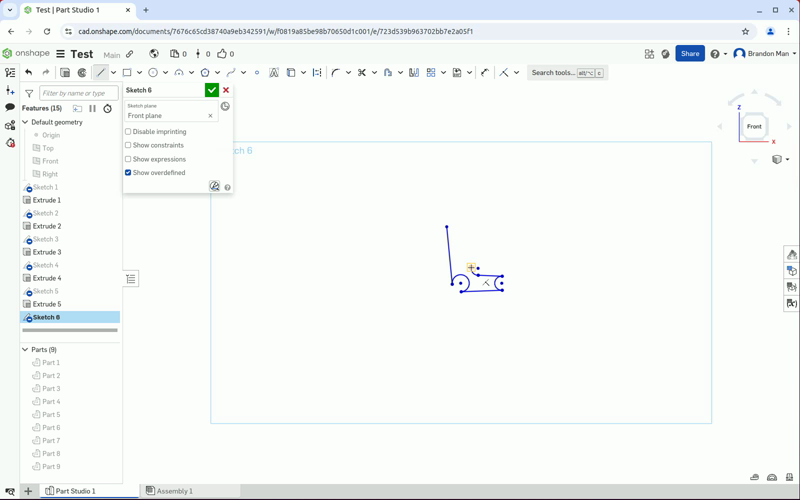
click(471, 267)
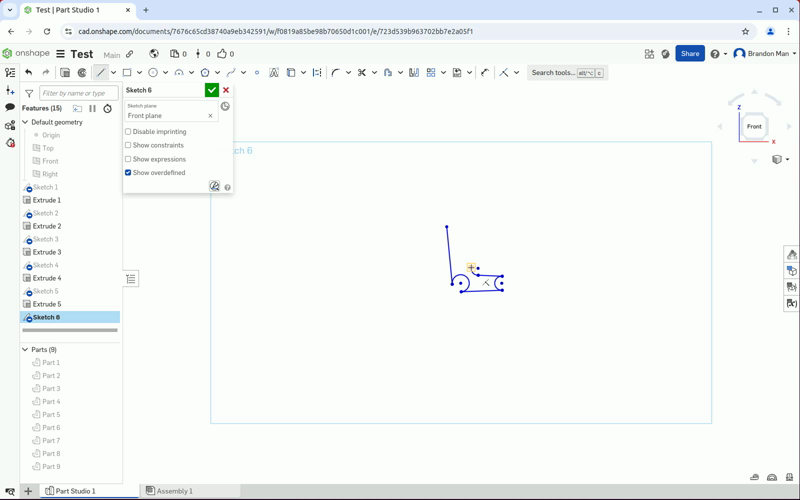
key_down(shift)
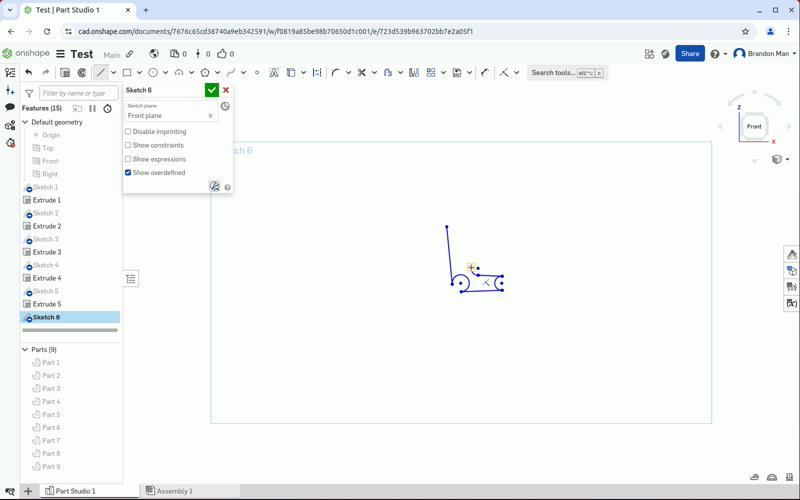
mouse_move(501, 267)
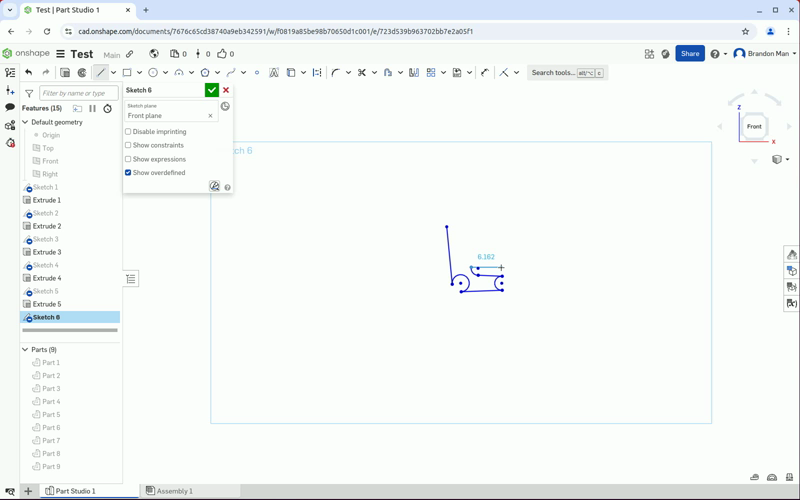
mouse_move(475, 226)
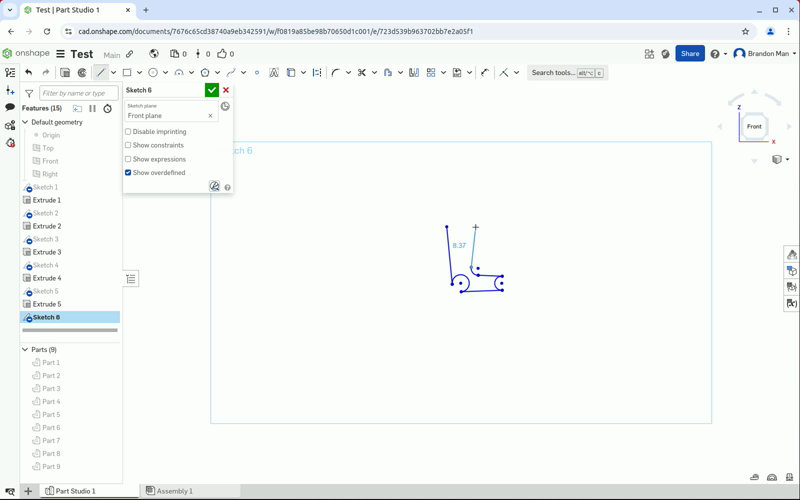
click(475, 226)
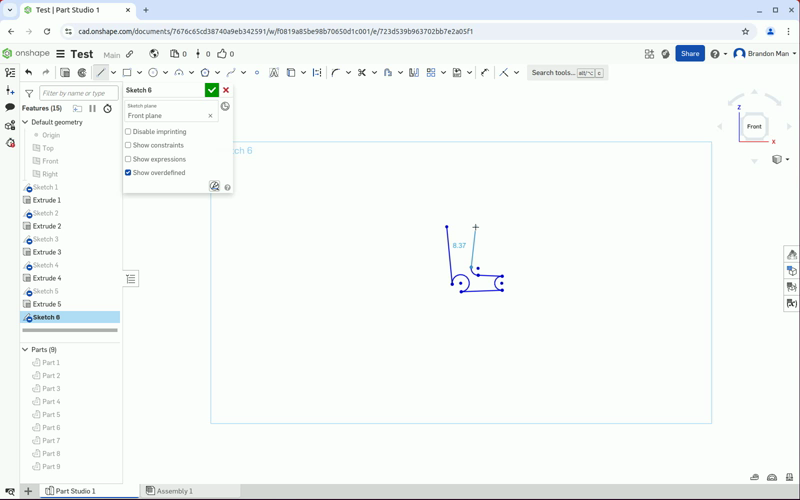
key_up(shift)
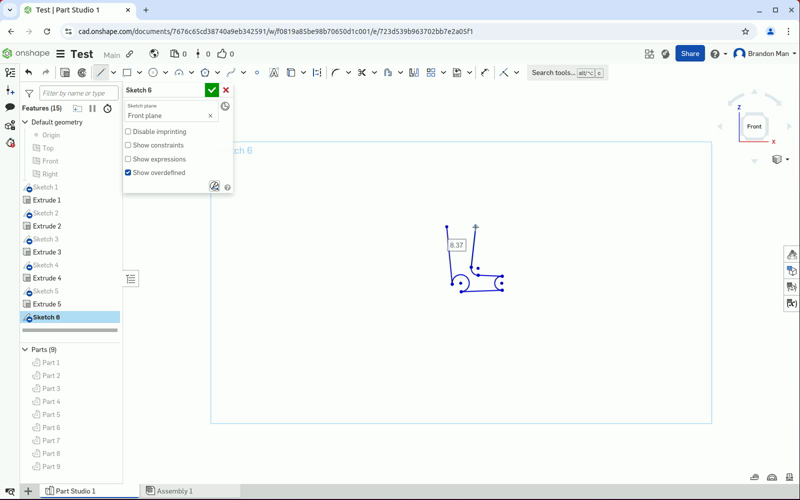
key(esc)
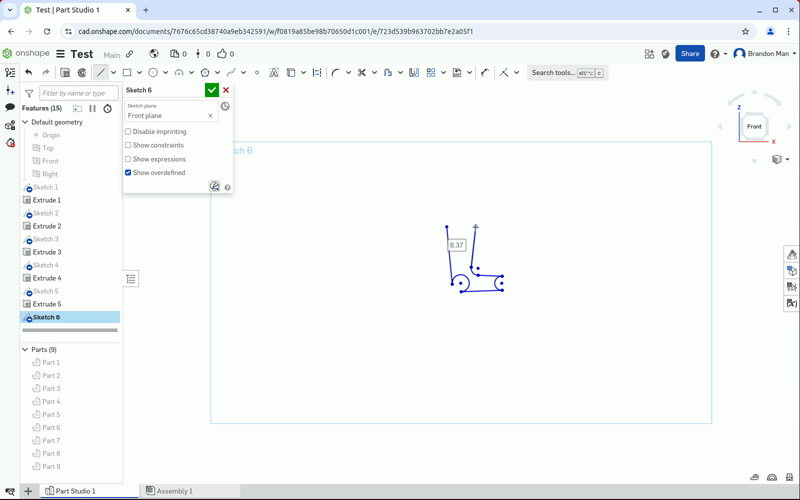
key(a)
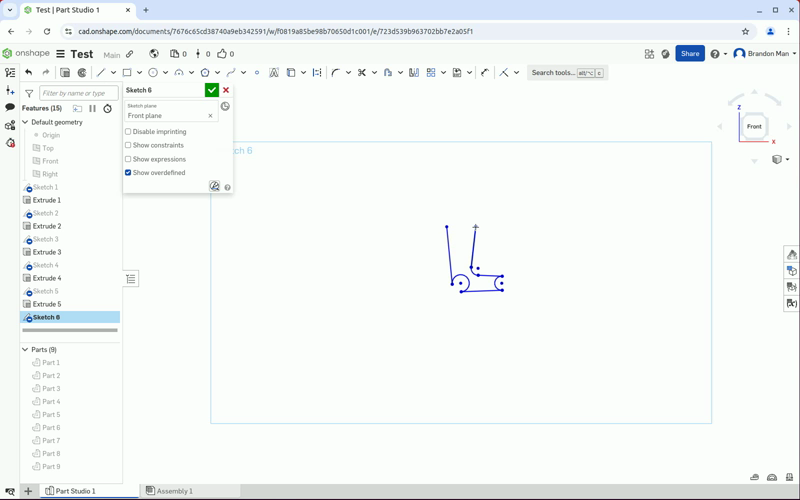
mouse_move(475, 226)
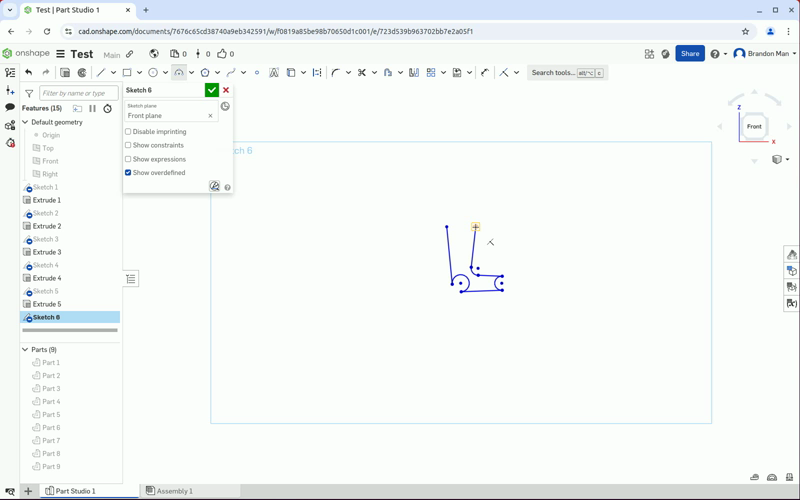
click(475, 226)
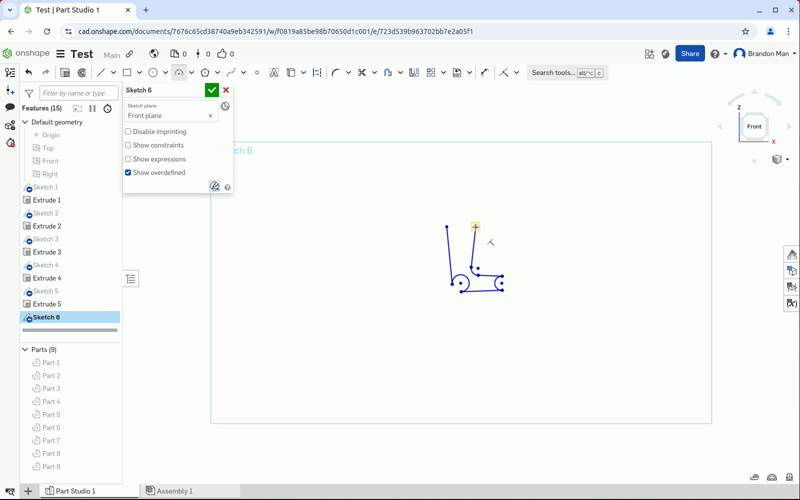
mouse_move(446, 226)
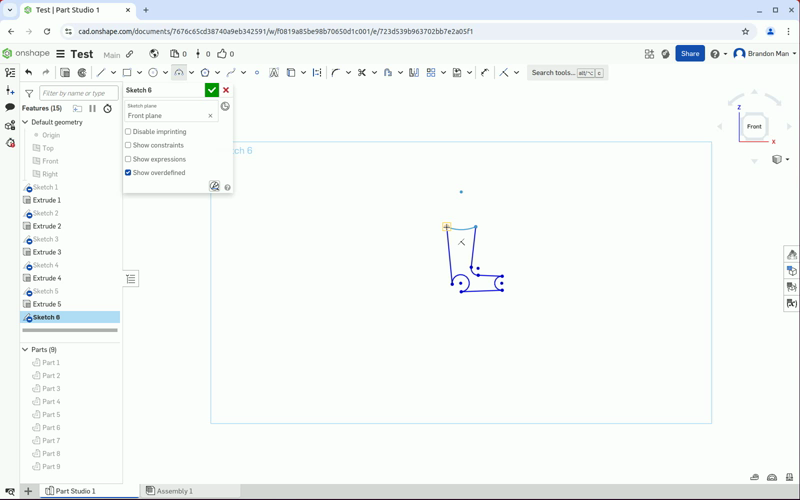
click(446, 226)
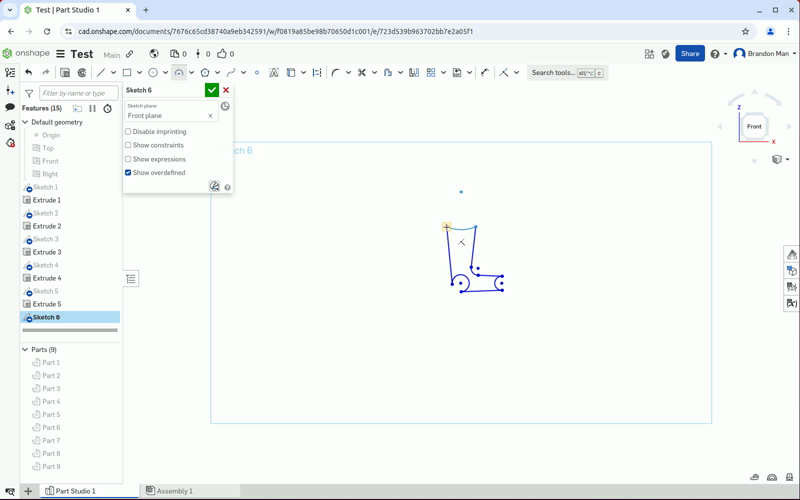
key_down(shift)
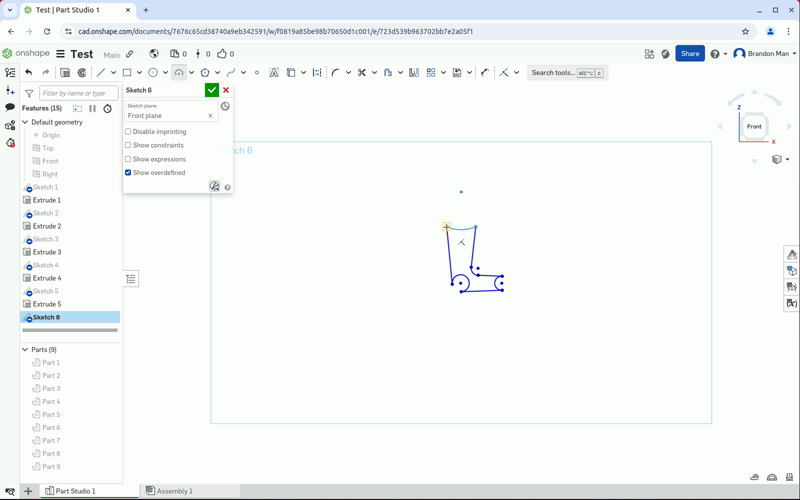
mouse_move(461, 239)
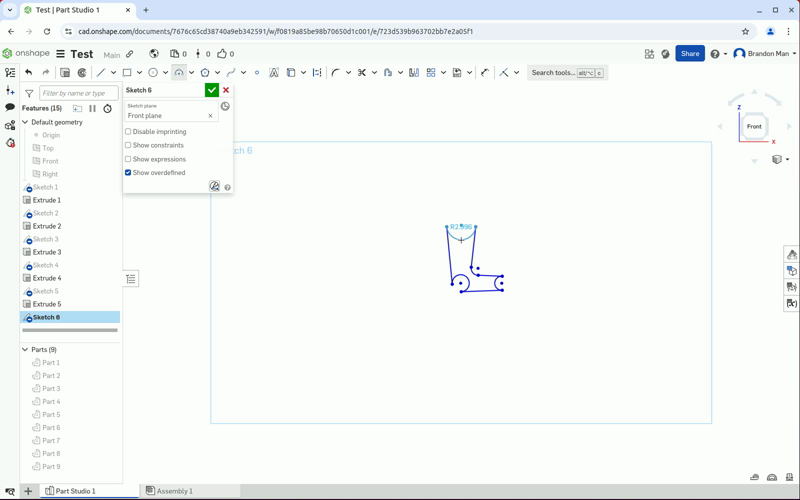
click(461, 239)
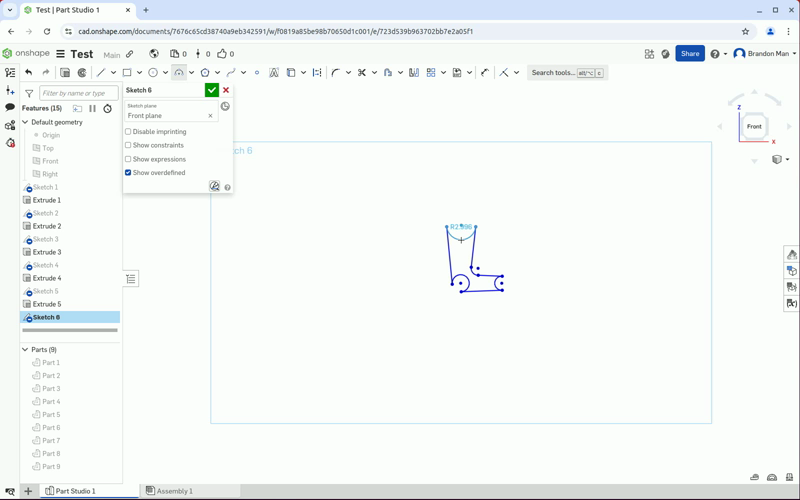
key_up(shift)
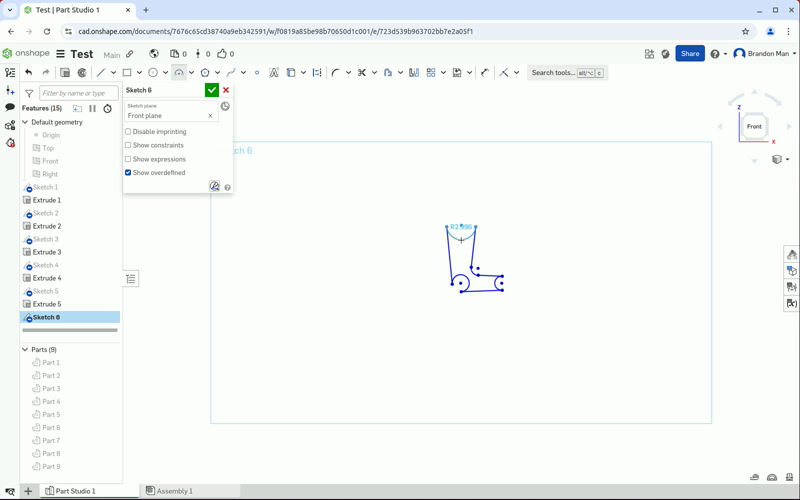
key(esc)
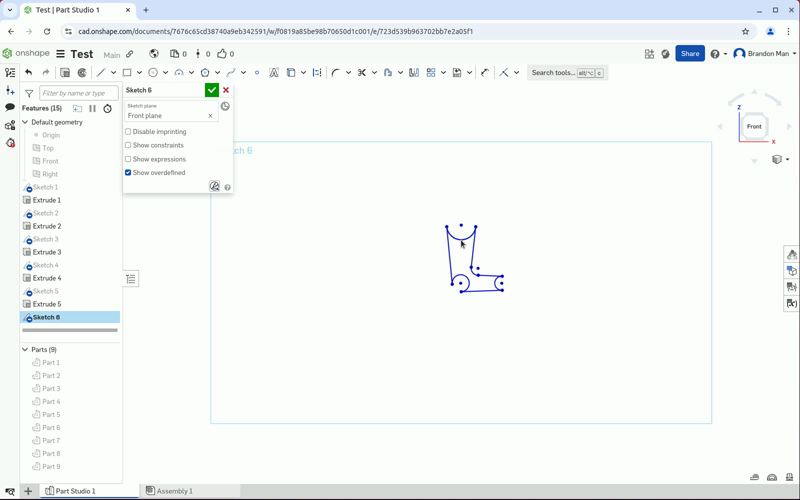
mouse_move(451, 266)
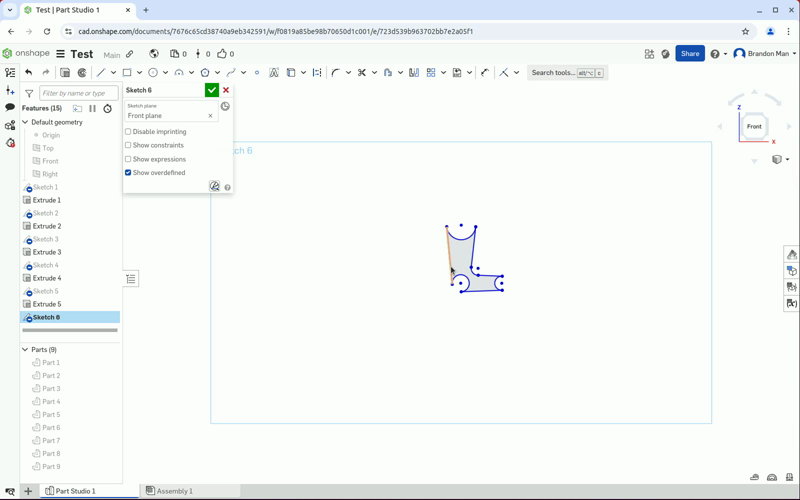
scroll(6)
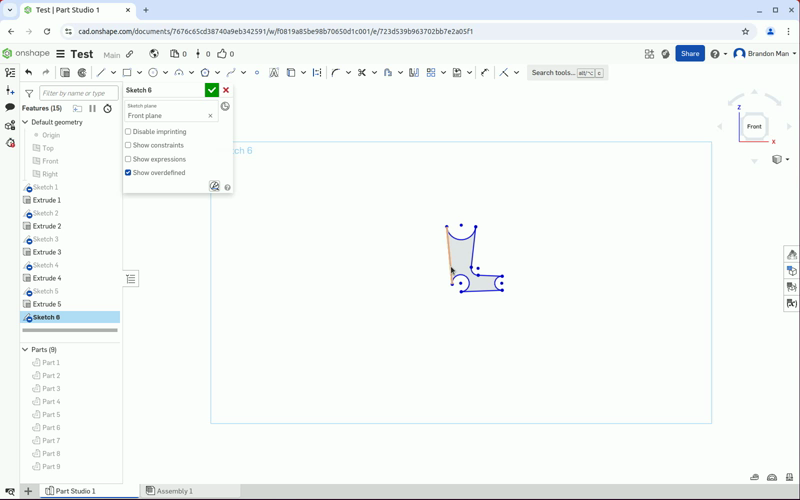
scroll(6)
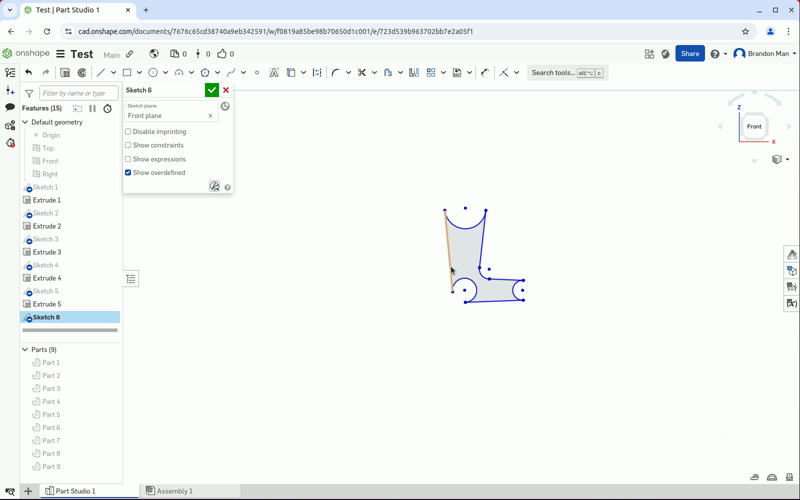
scroll(6)
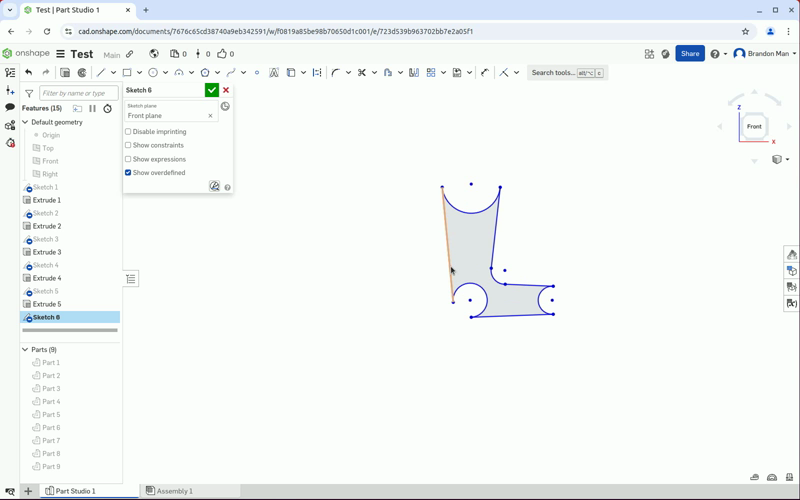
scroll(6)
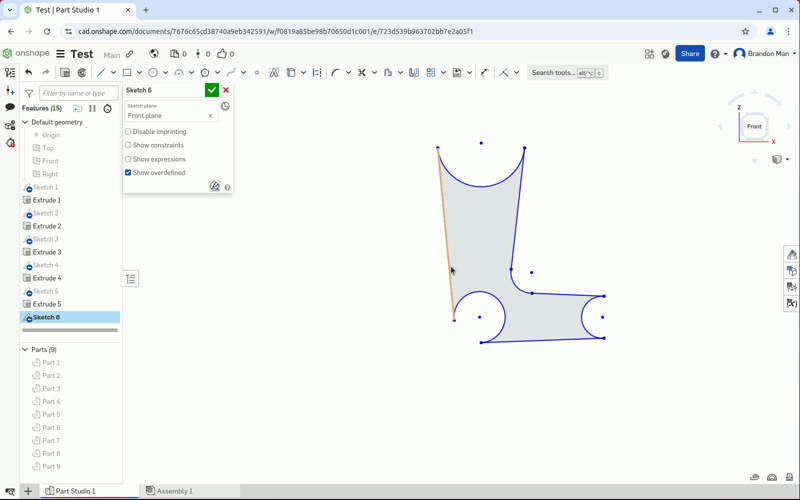
scroll(6)
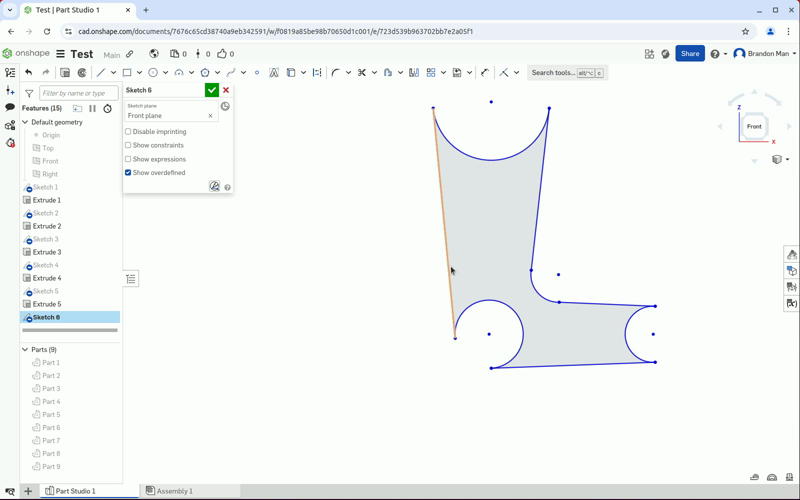
scroll(6)
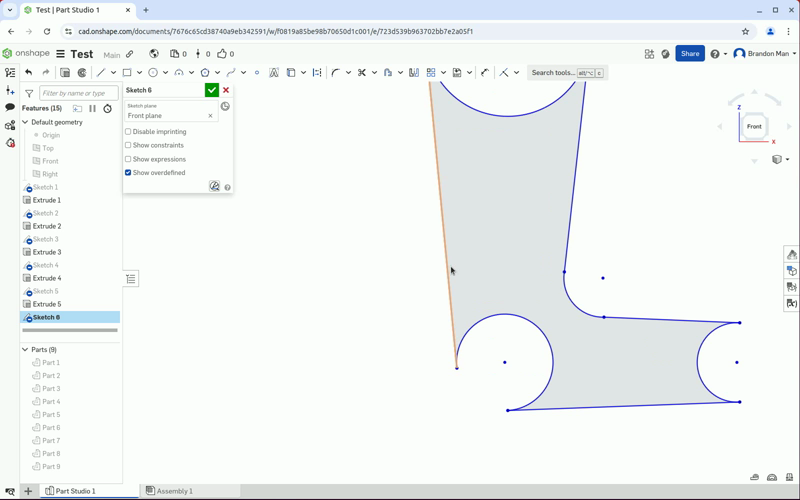
scroll(6)
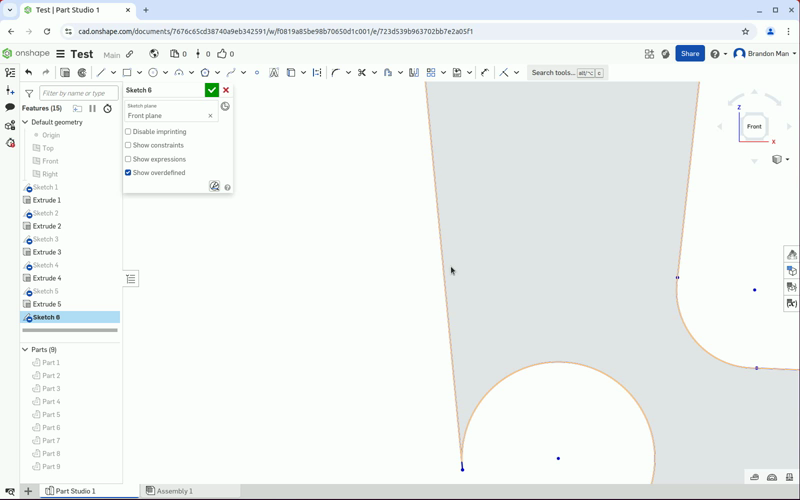
click(451, 266)
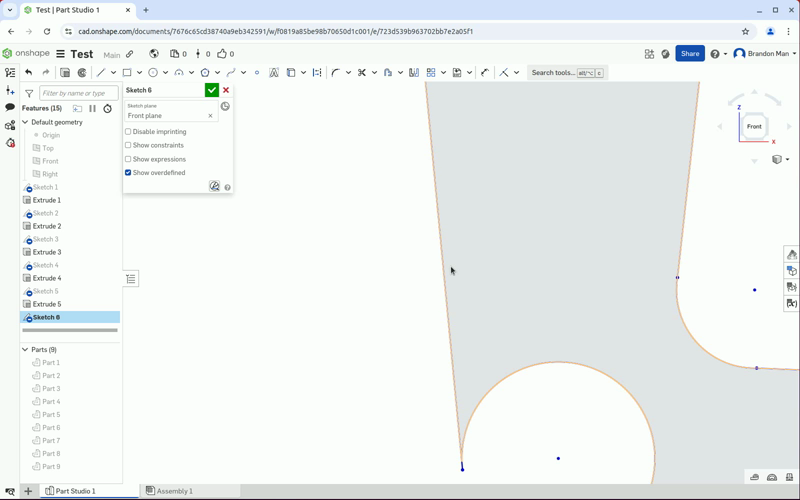
scroll(-6)
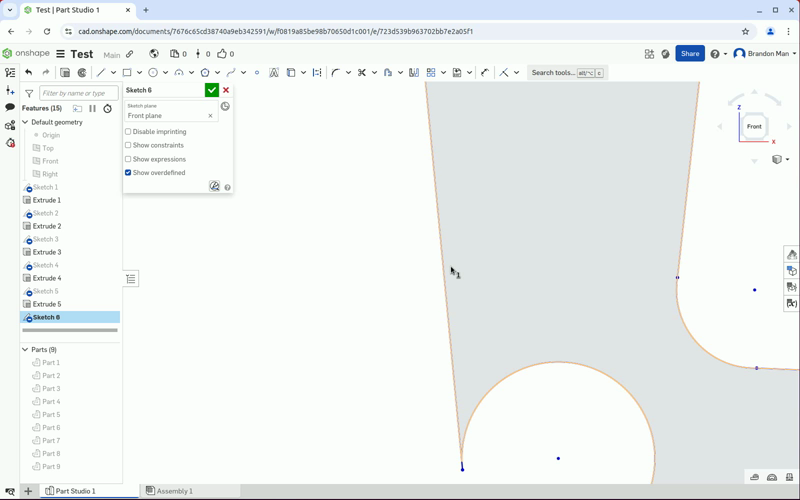
scroll(-6)
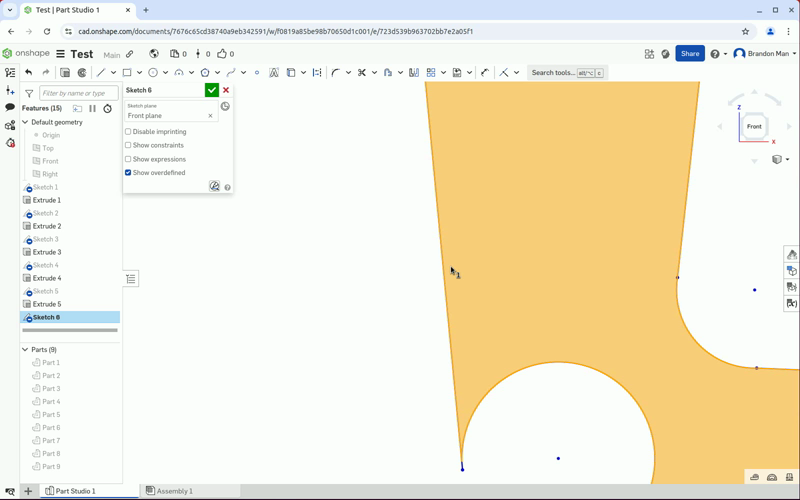
scroll(-6)
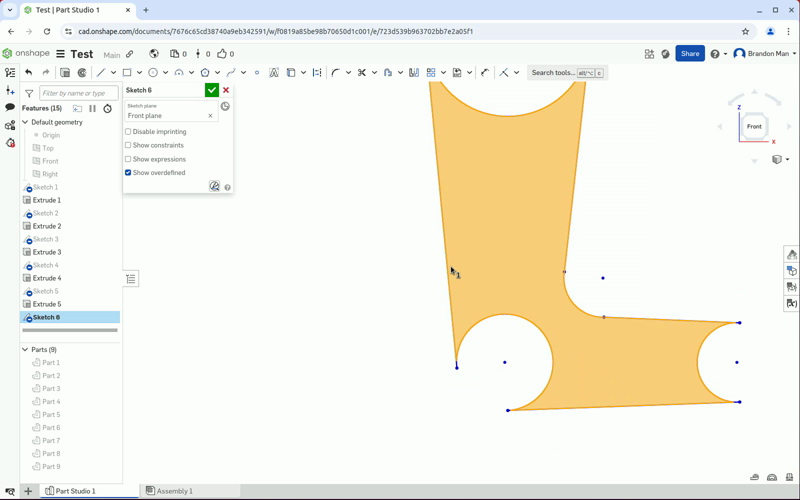
scroll(-6)
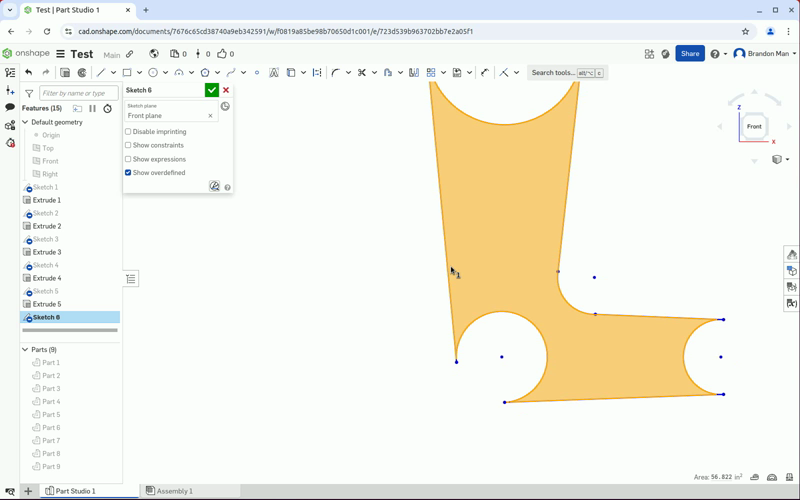
scroll(-6)
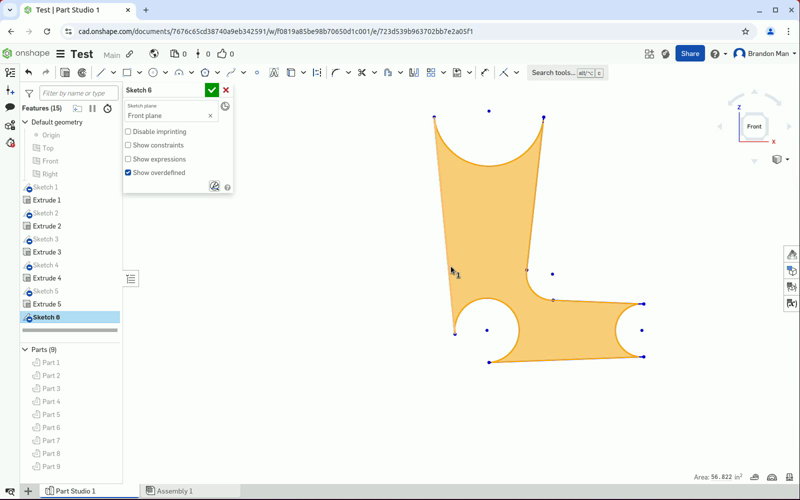
scroll(-6)
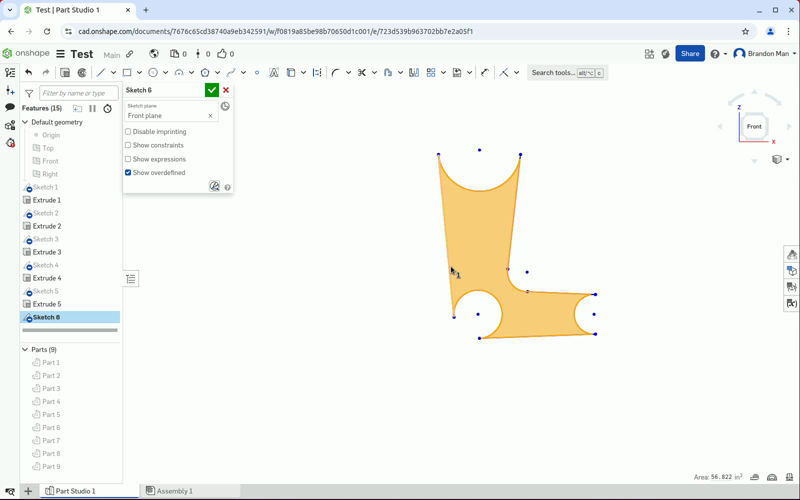
scroll(-6)
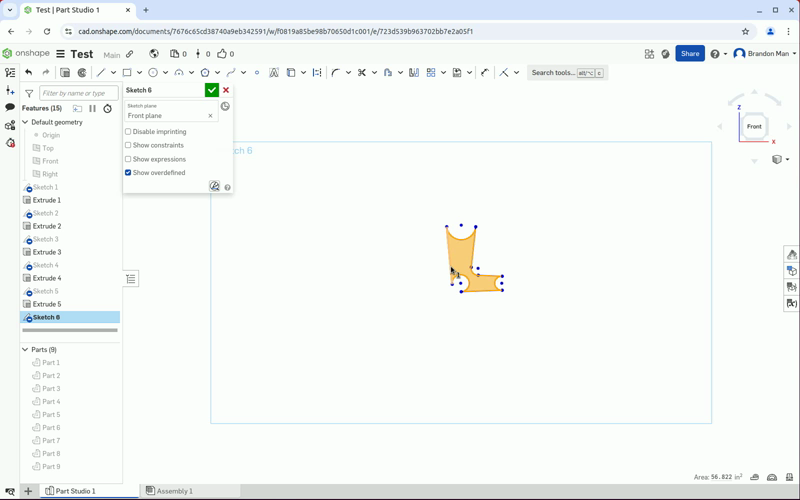
mouse_move(73, 352)
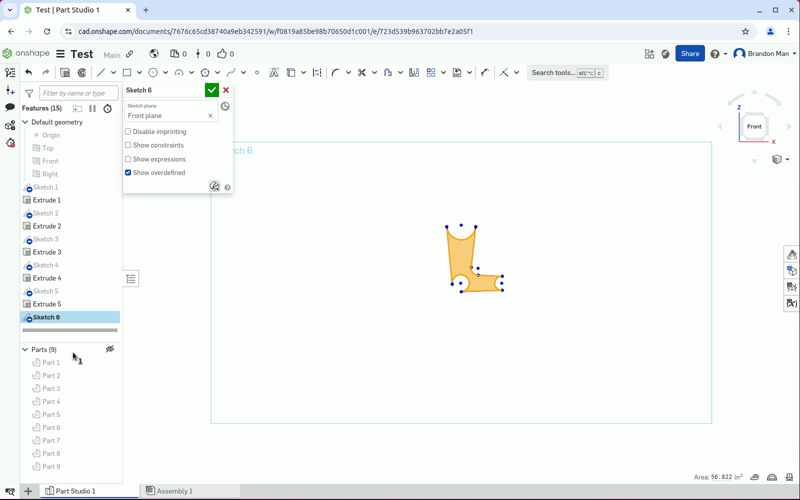
key(shift+y)
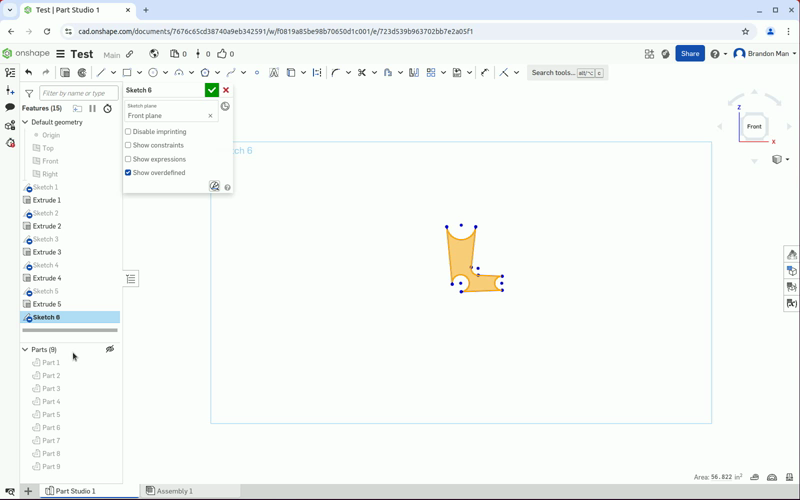
key(shift+e)
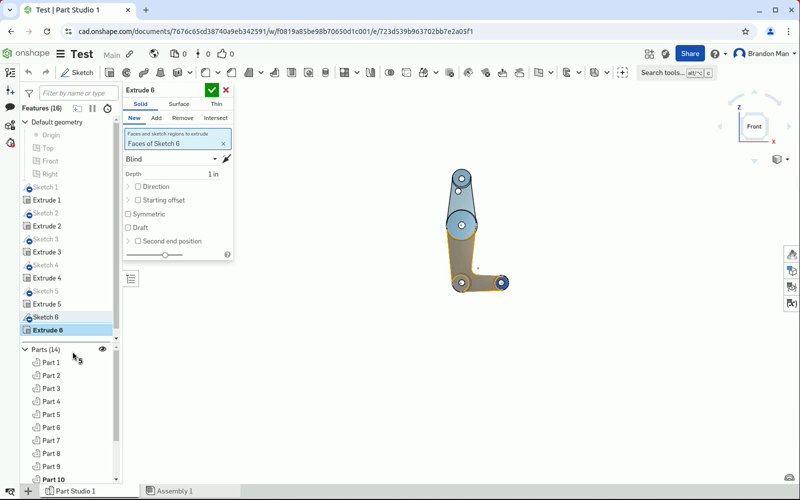
mouse_move(143, 106)
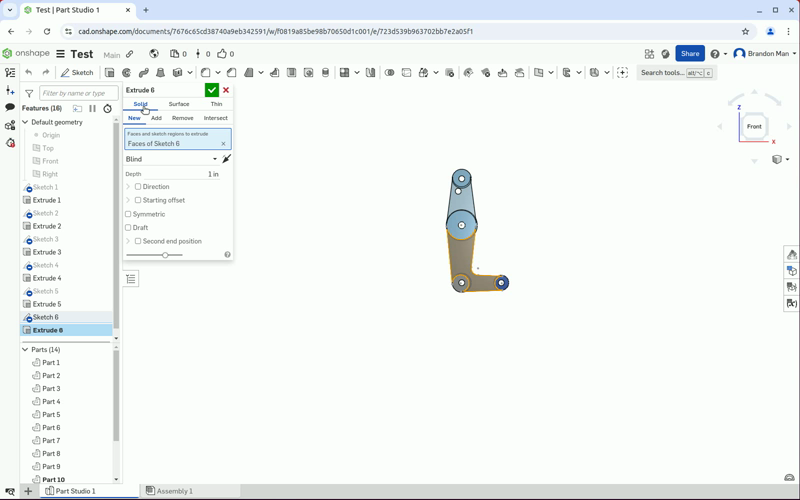
click(143, 106)
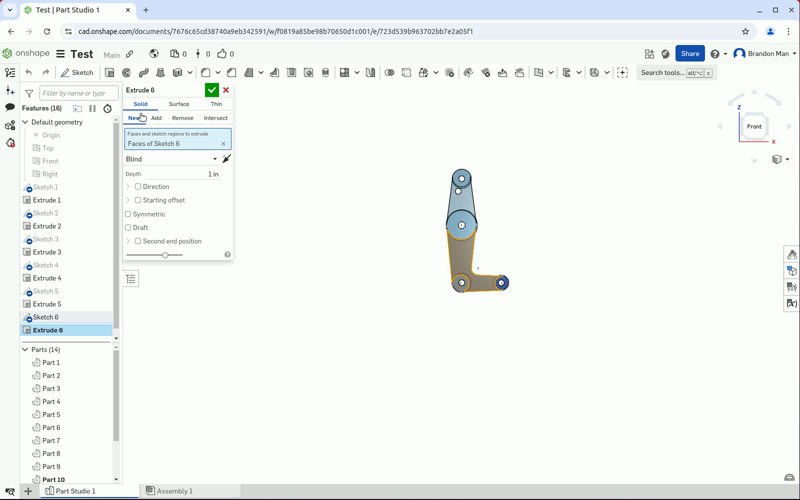
mouse_move(137, 120)
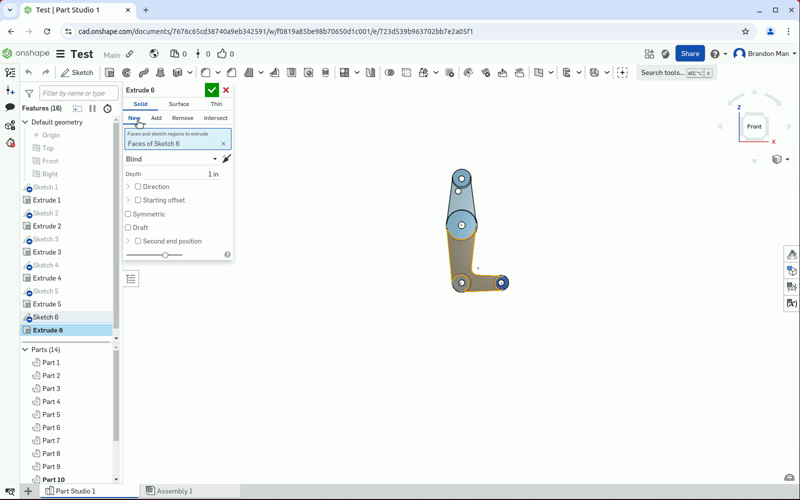
click(137, 120)
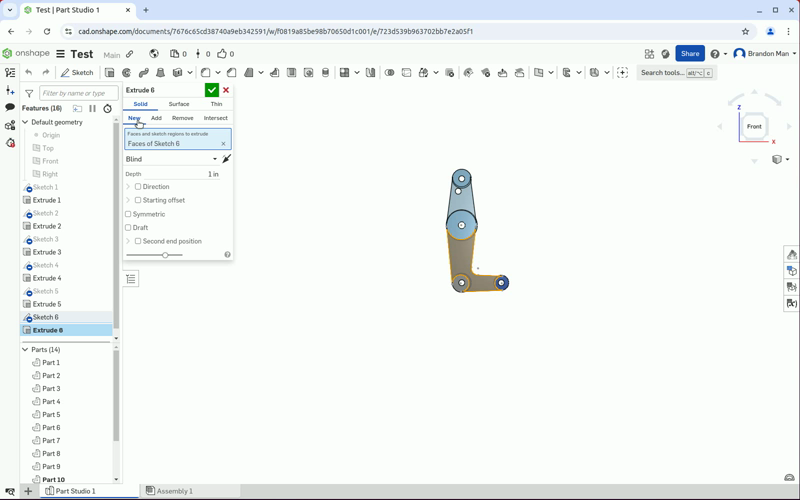
key(tab, 4)
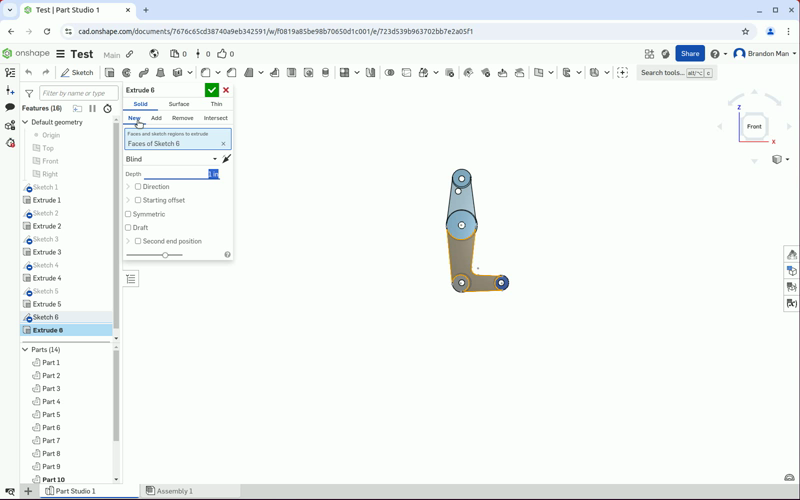
text(0.481)
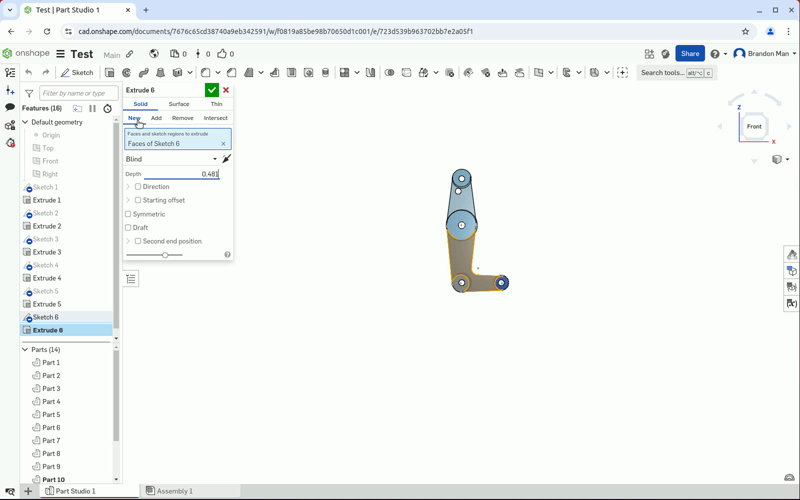
key(enter)
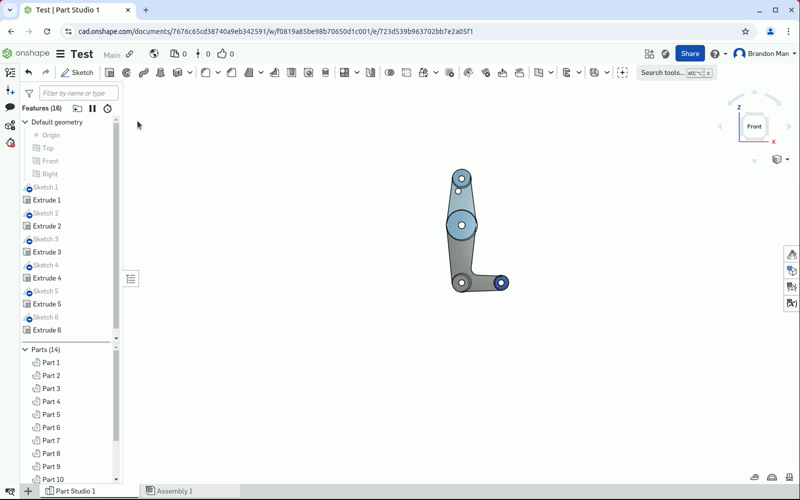
key(shift+h)
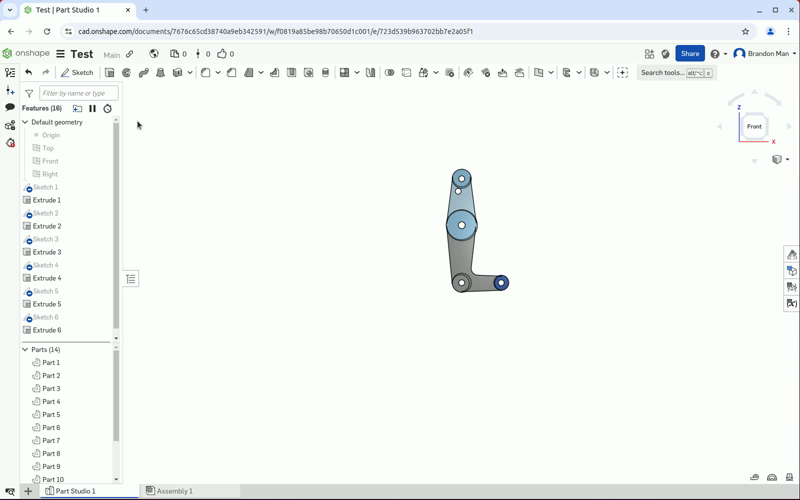
key(shift+h)
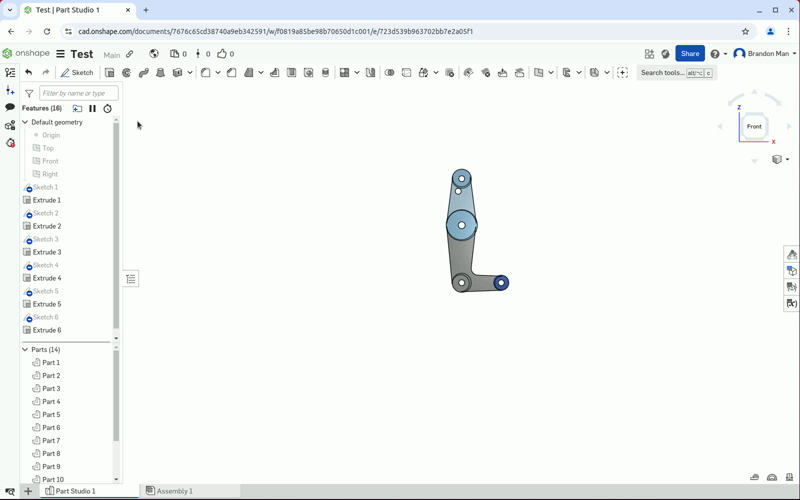
key(shift+7)
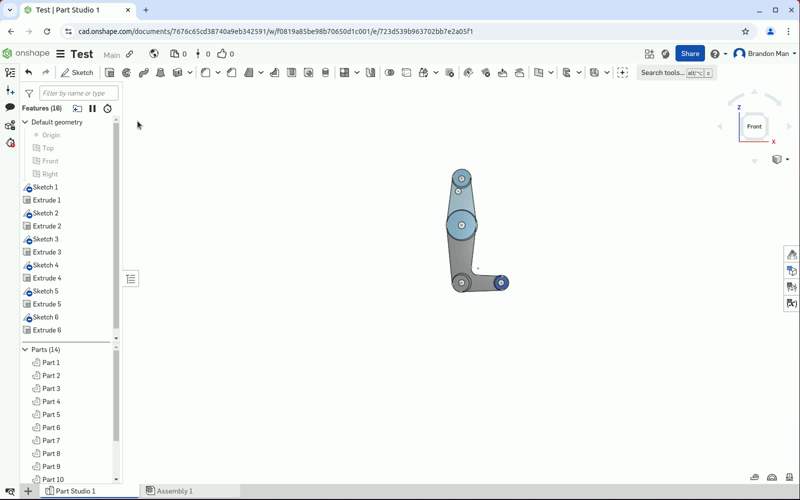
key(left, 2)
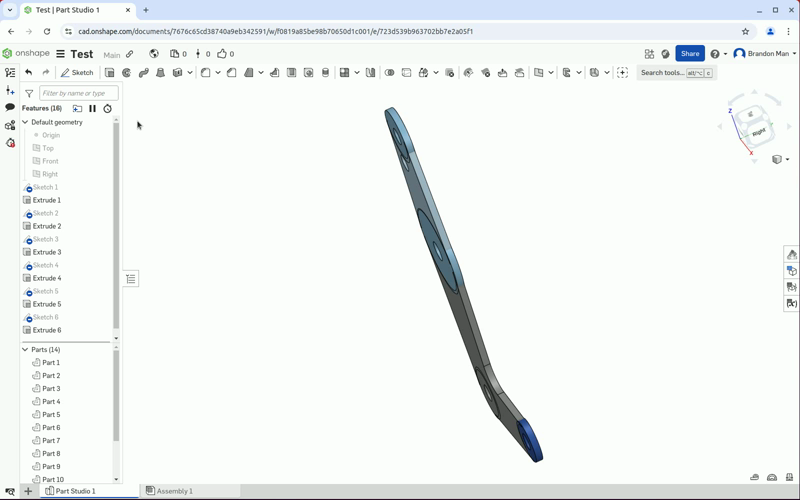
key(down, 2)
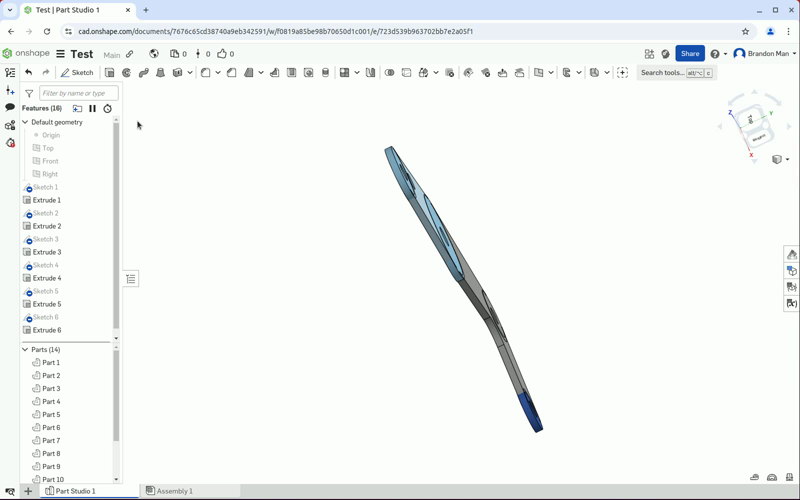
key(up, 2)
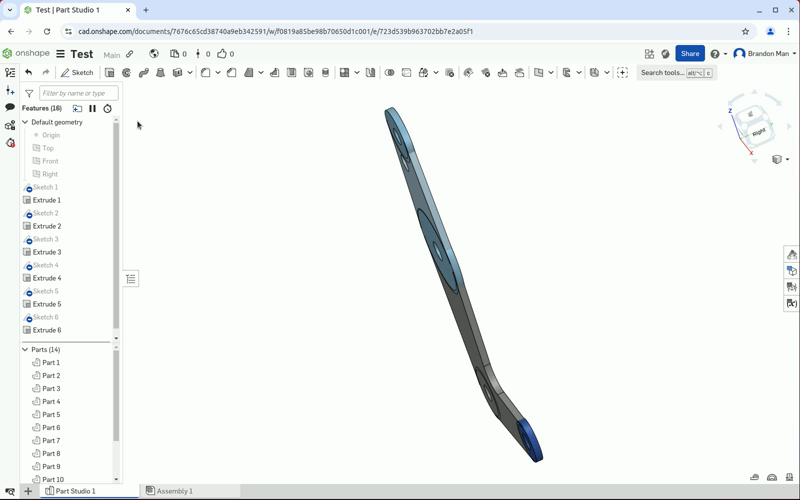
key(right, 2)
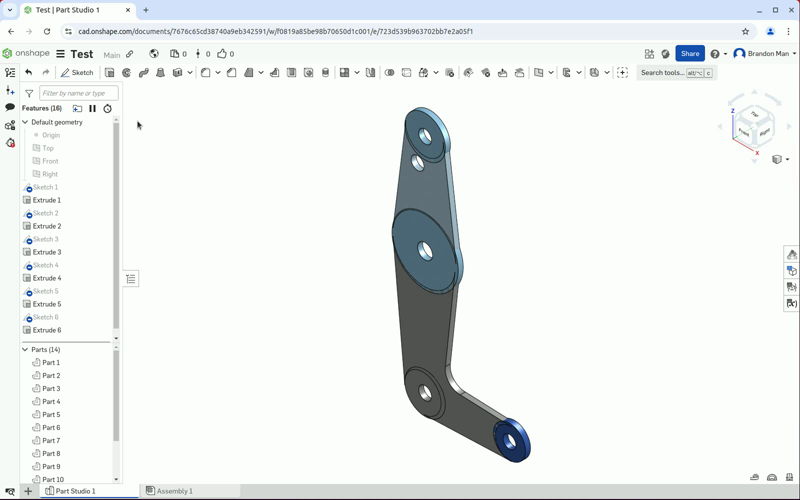
mouse_move(69, 189)
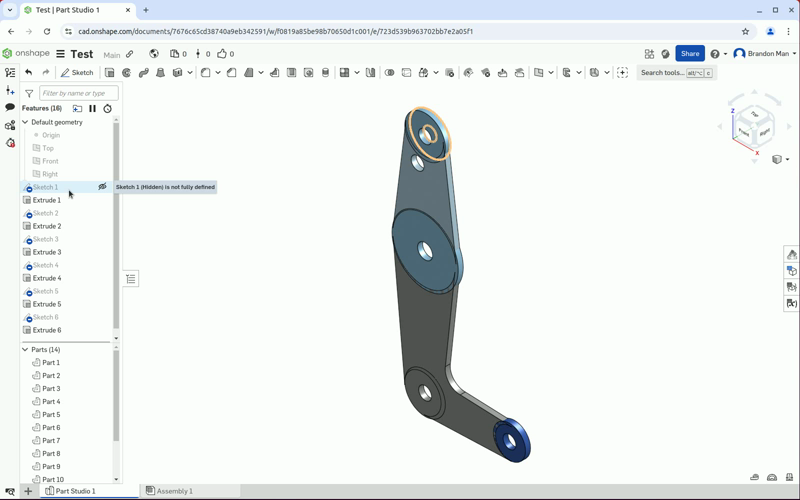
click(69, 189)